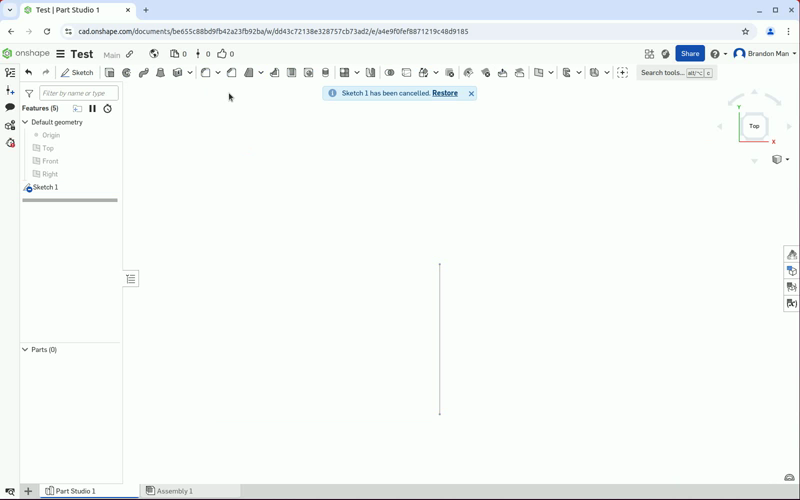
key(shift+h)
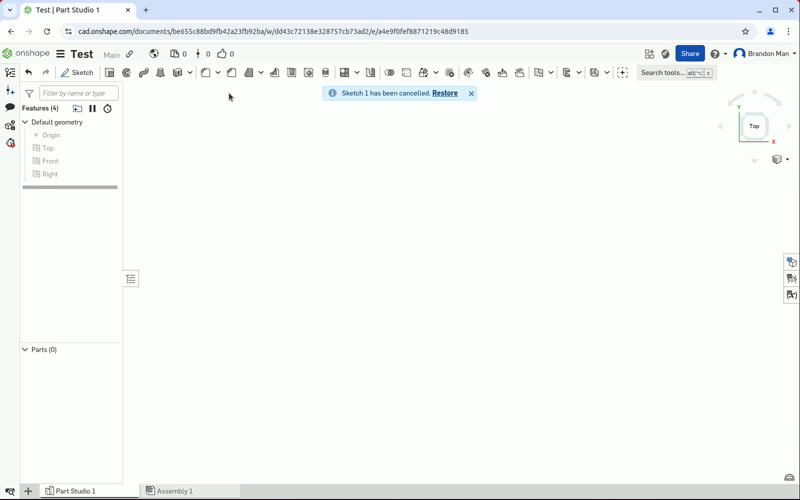
mouse_move(73, 352)
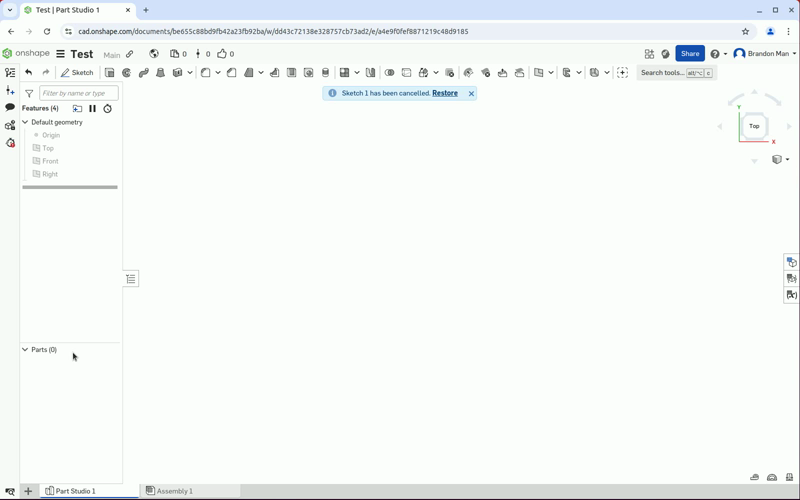
key(y)
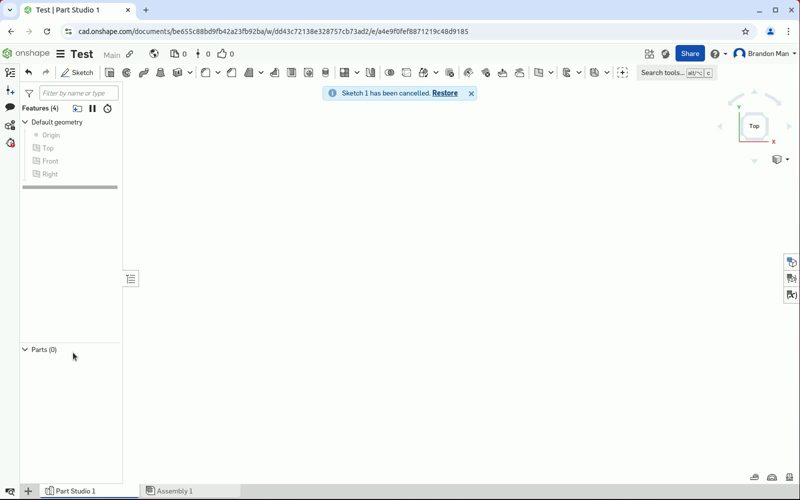
key(shift+p)
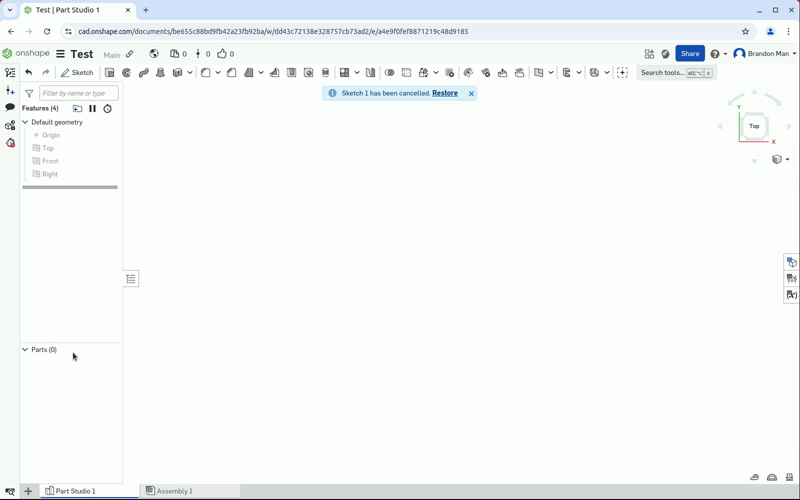
key(space)
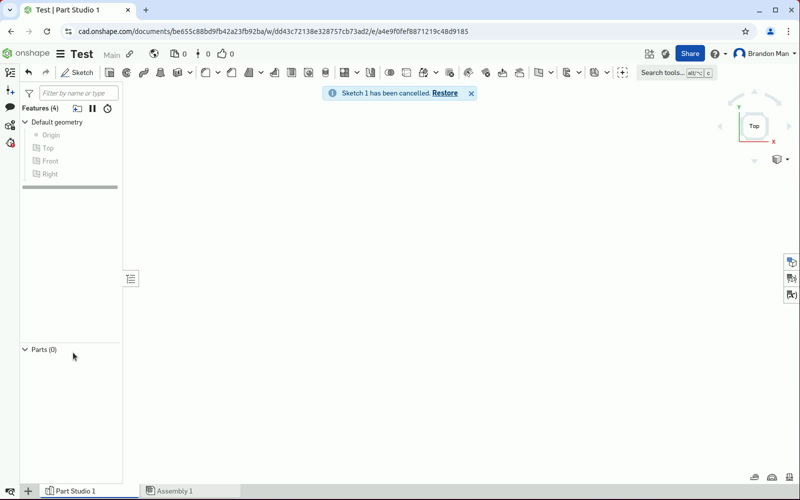
key_down(shift)
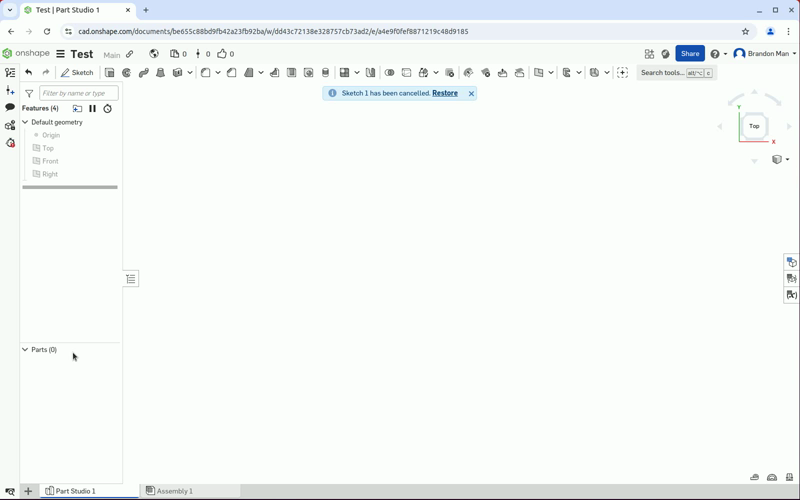
key(up)
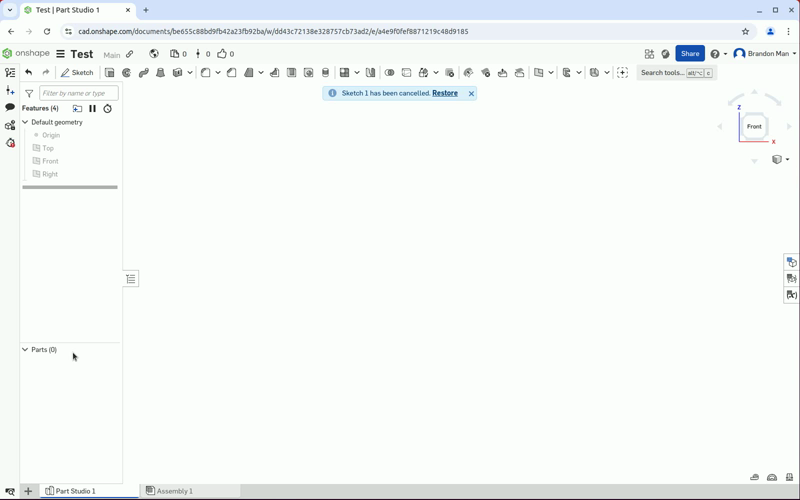
key_up(shift)
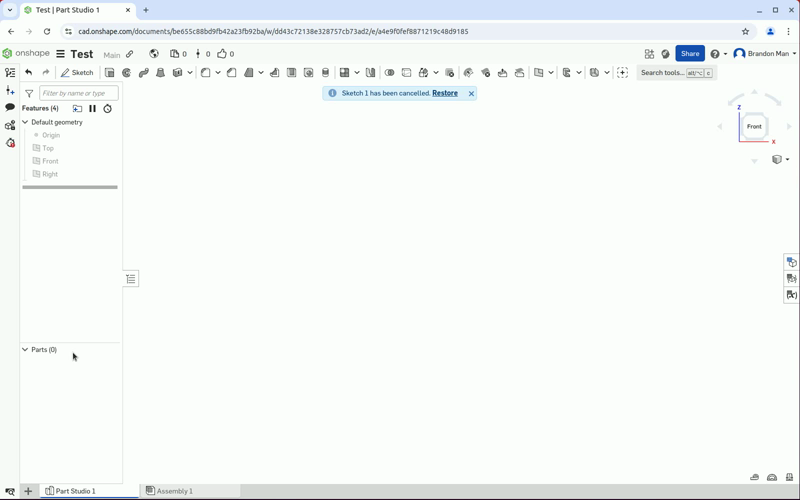
mouse_move(73, 352)
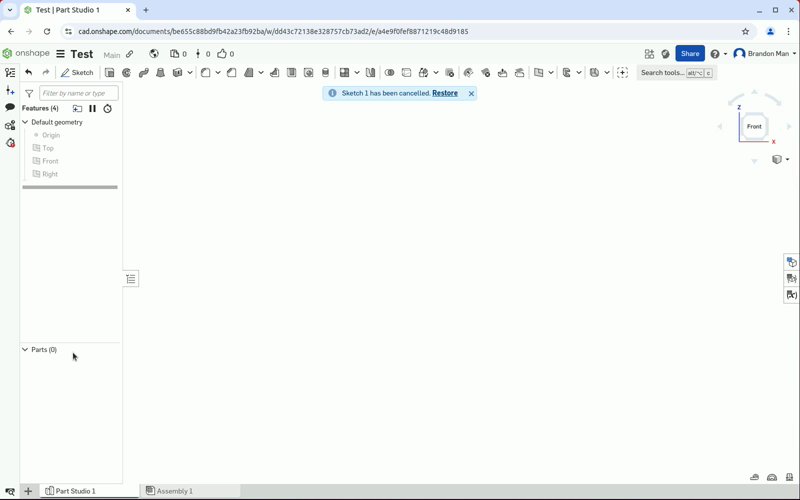
key(shift+y)
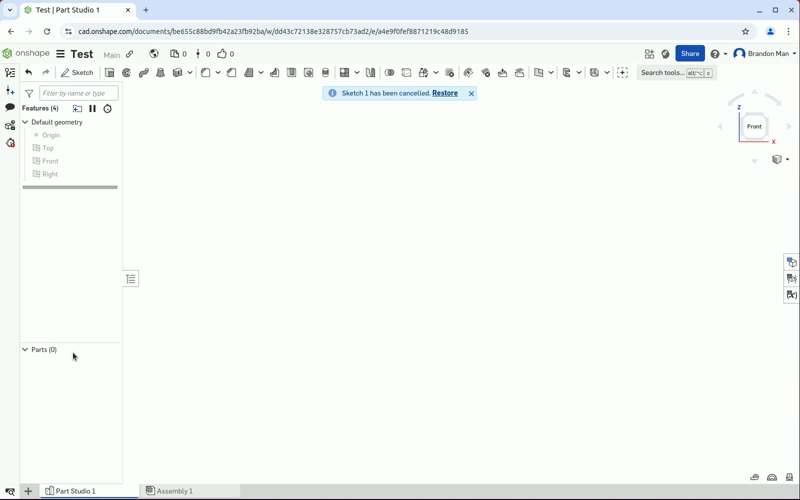
key(shift+s)
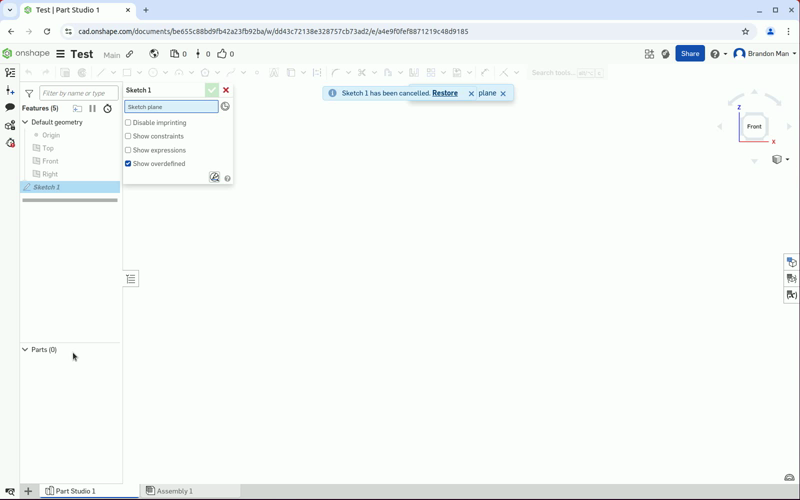
mouse_move(73, 163)
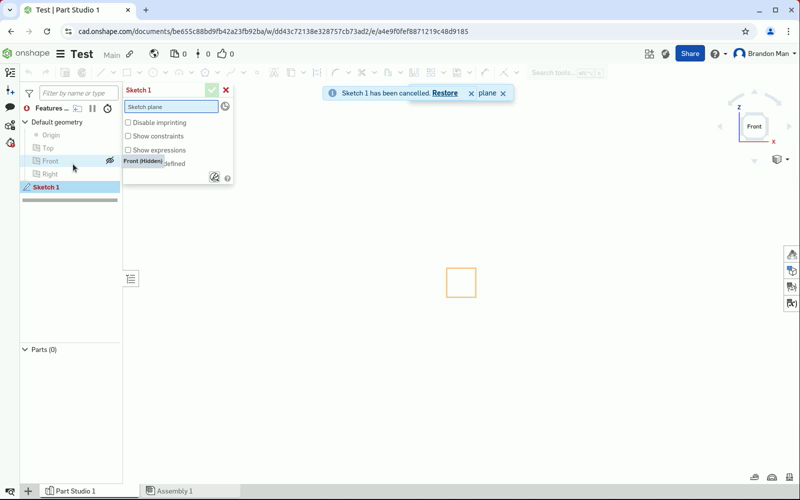
click(73, 163)
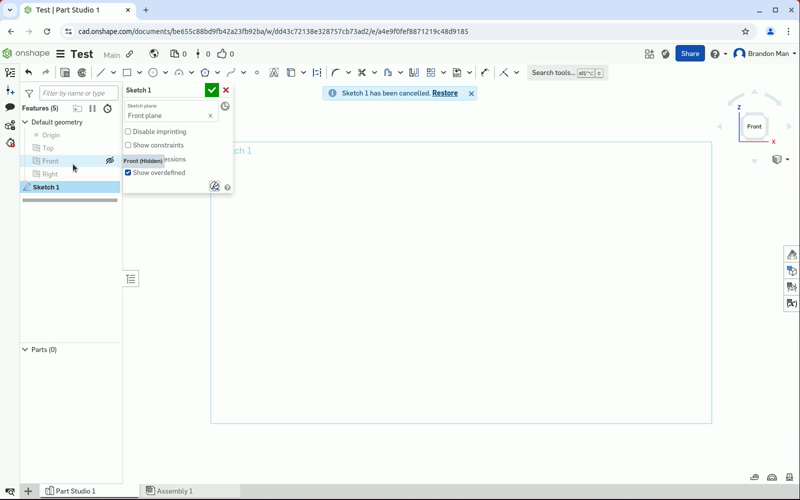
mouse_move(73, 352)
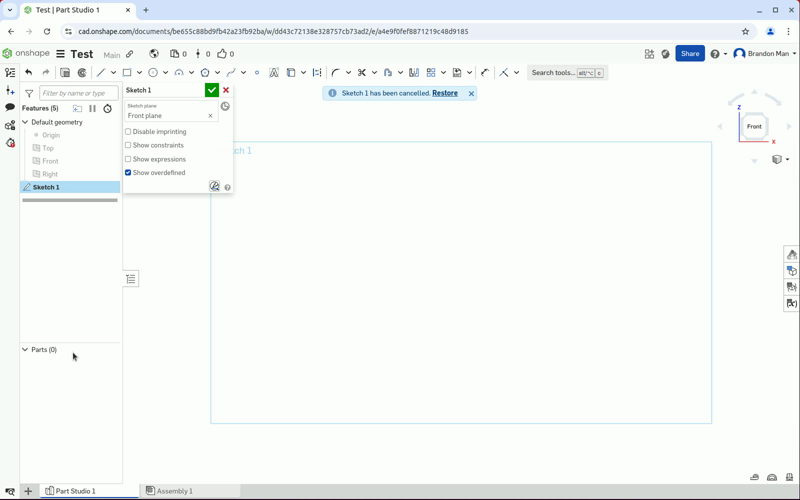
key(y)
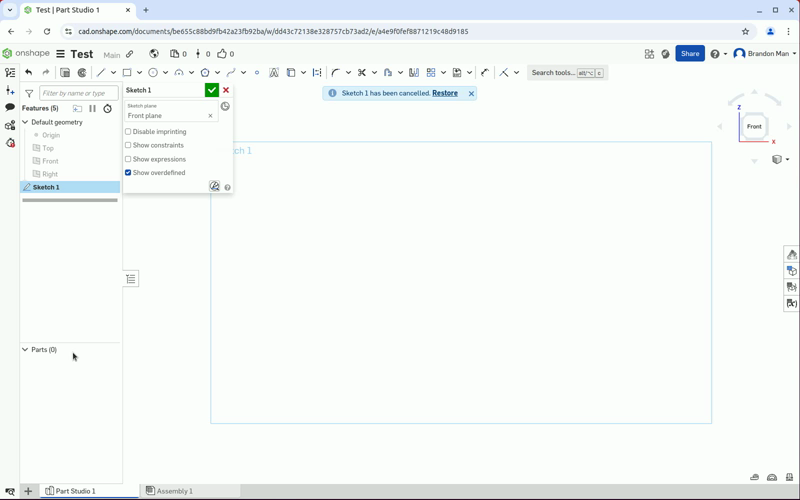
key(c)
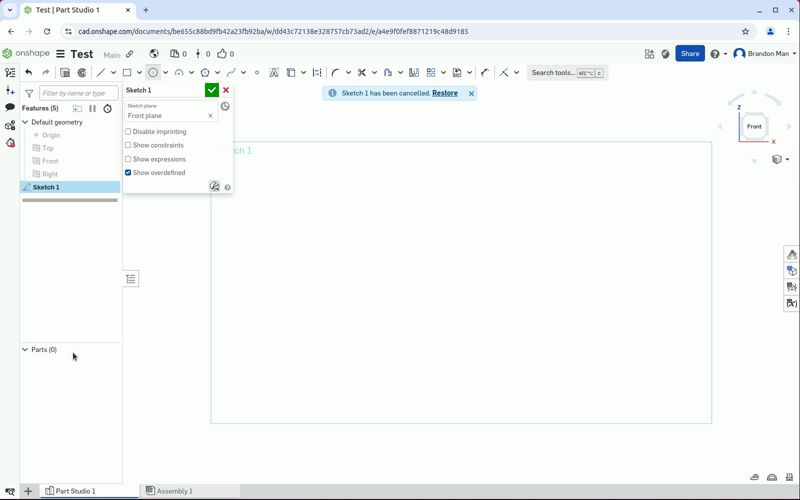
key_down(shift)
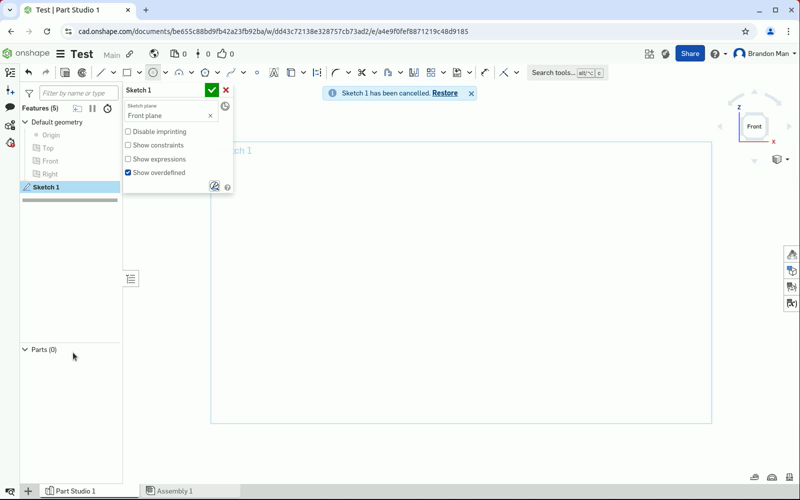
mouse_move(437, 270)
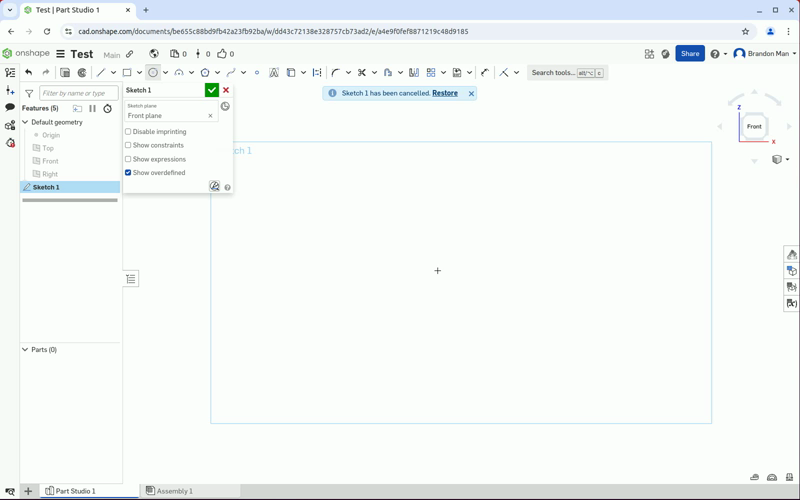
click(437, 270)
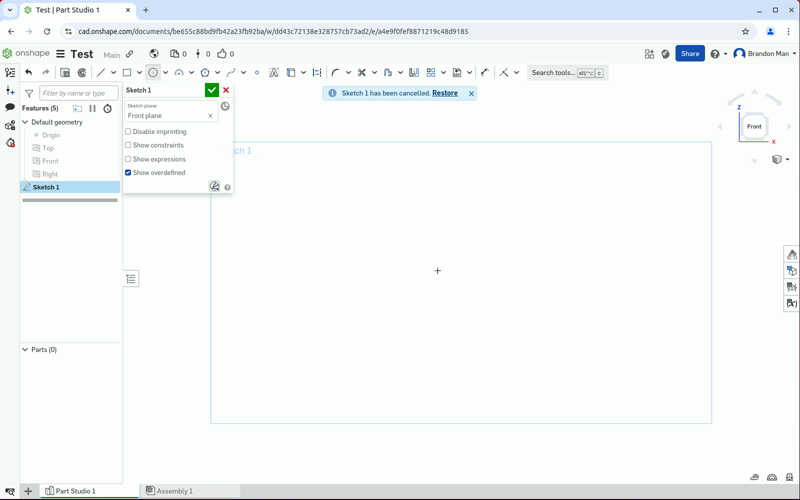
key_up(shift)
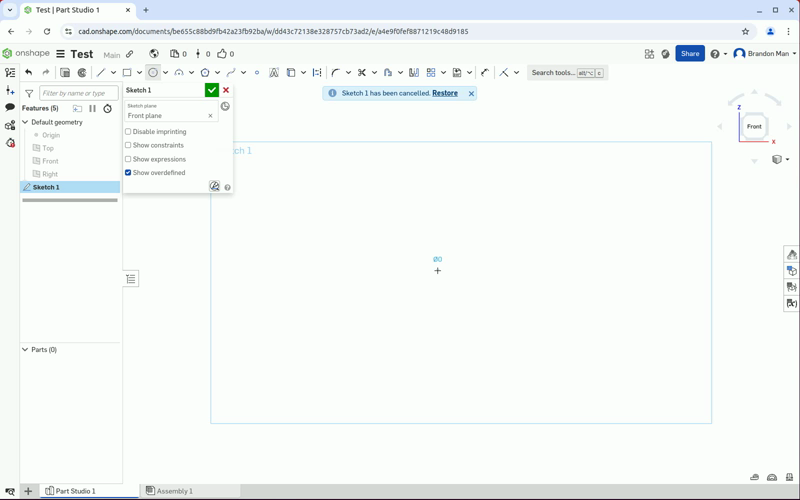
mouse_move(439, 270)
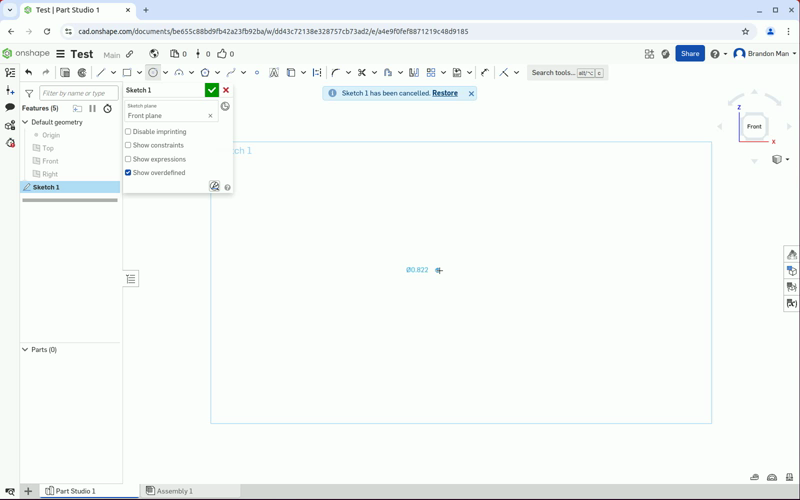
scroll(6)
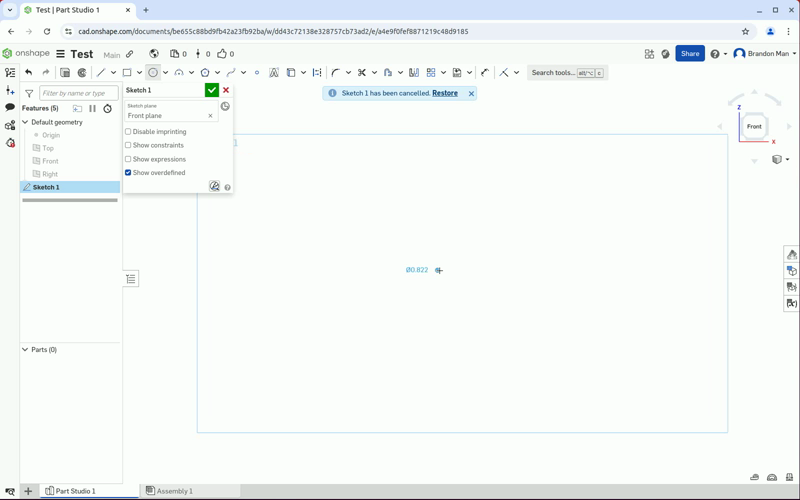
scroll(6)
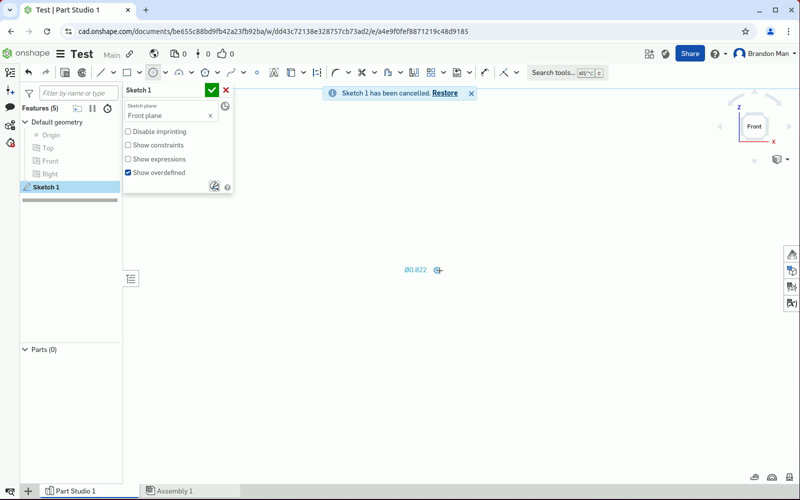
scroll(6)
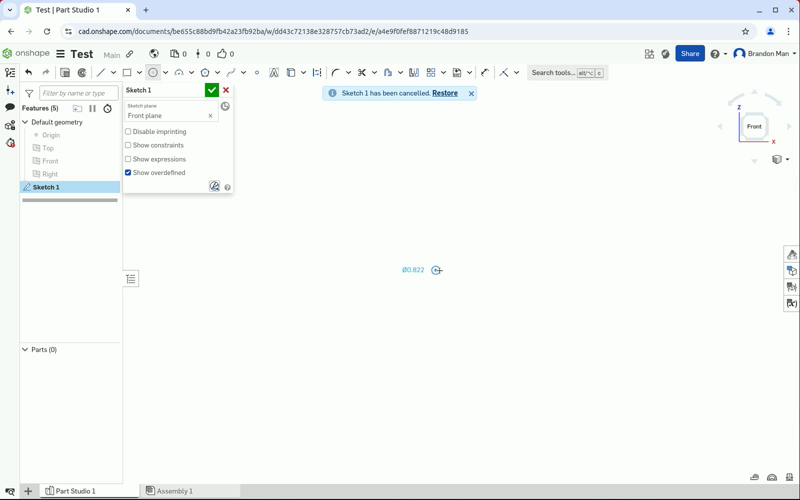
scroll(6)
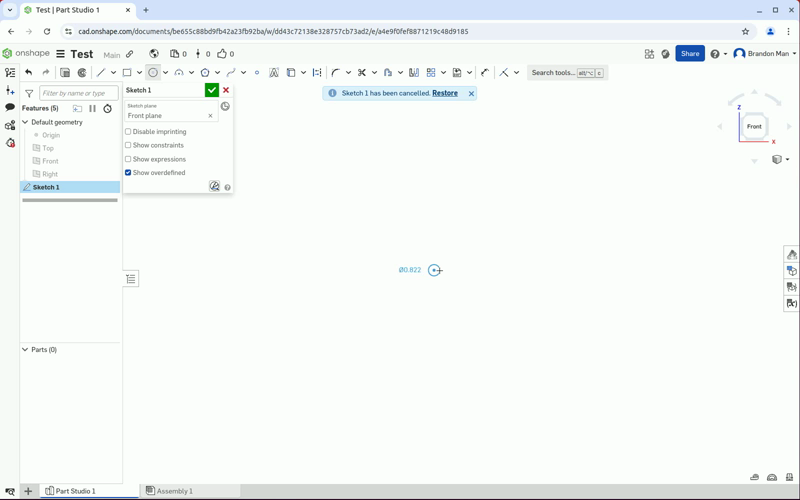
scroll(6)
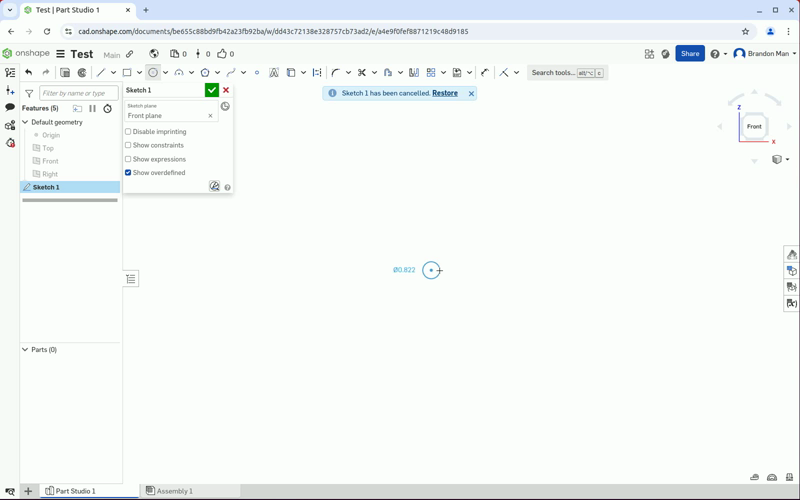
scroll(6)
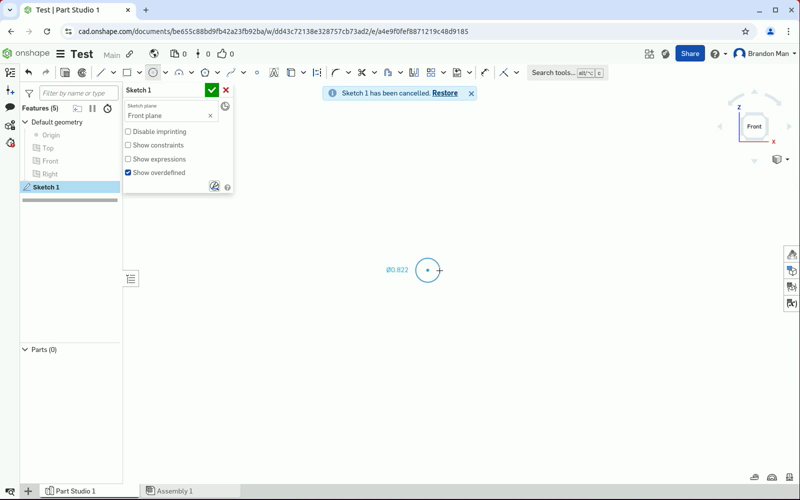
scroll(6)
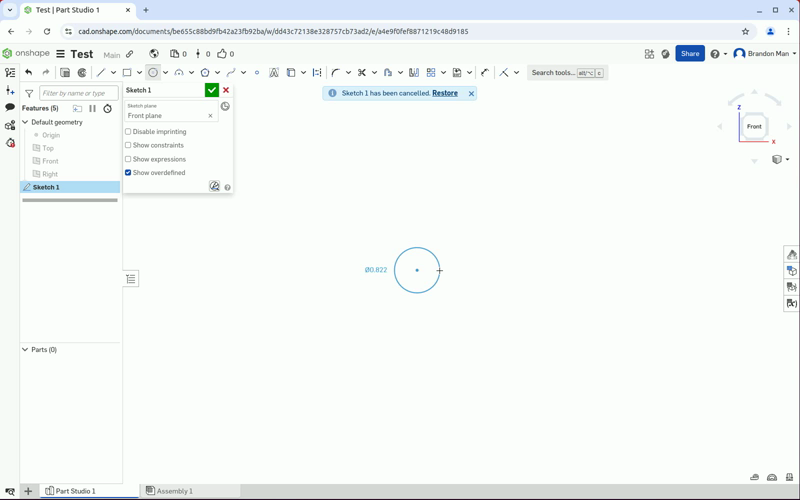
click(439, 270)
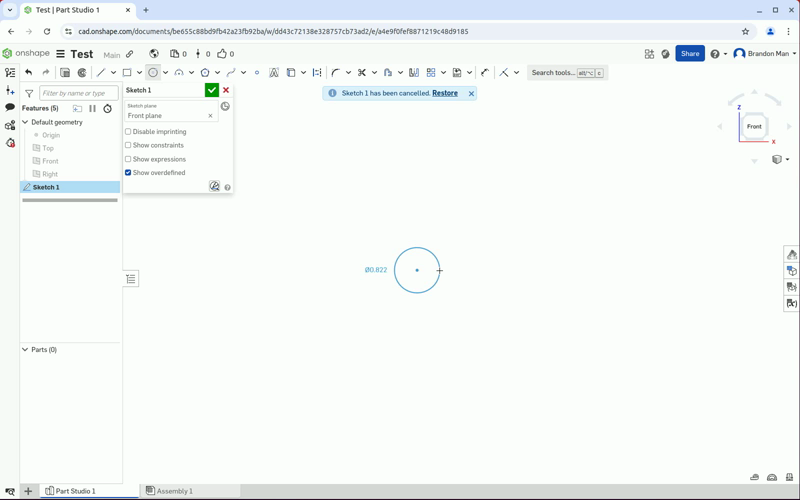
scroll(-6)
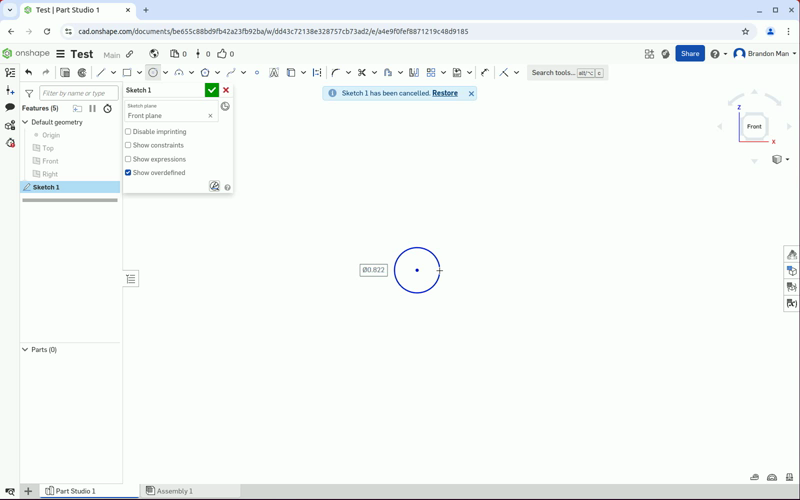
scroll(-6)
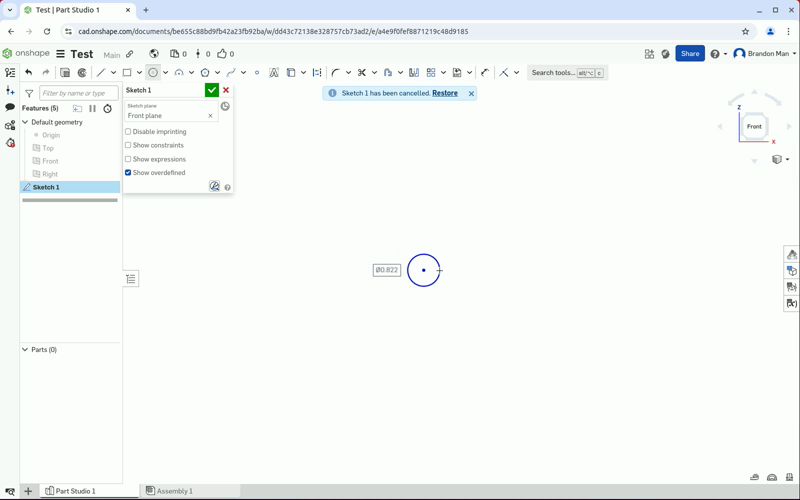
scroll(-6)
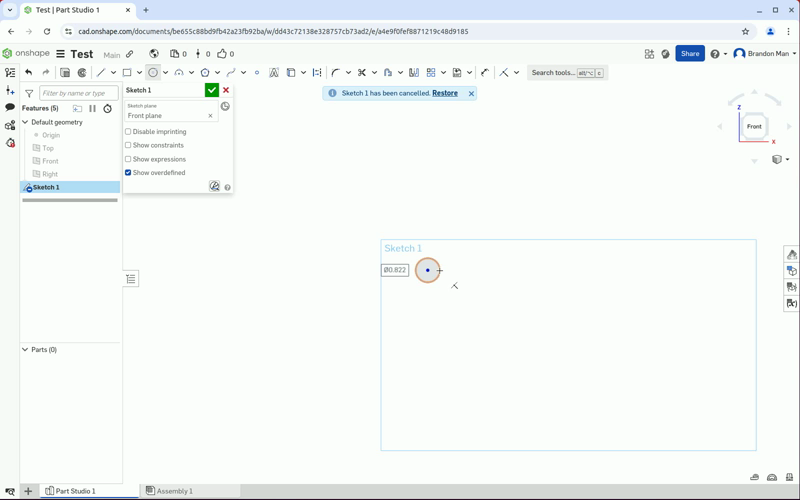
scroll(-6)
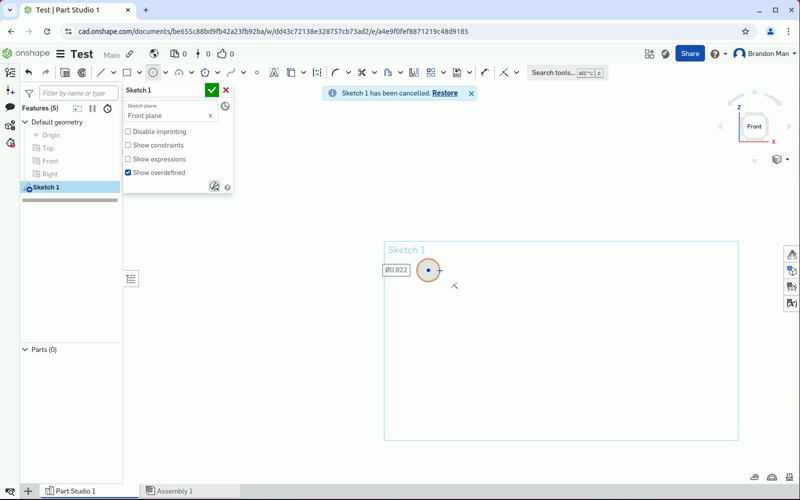
scroll(-6)
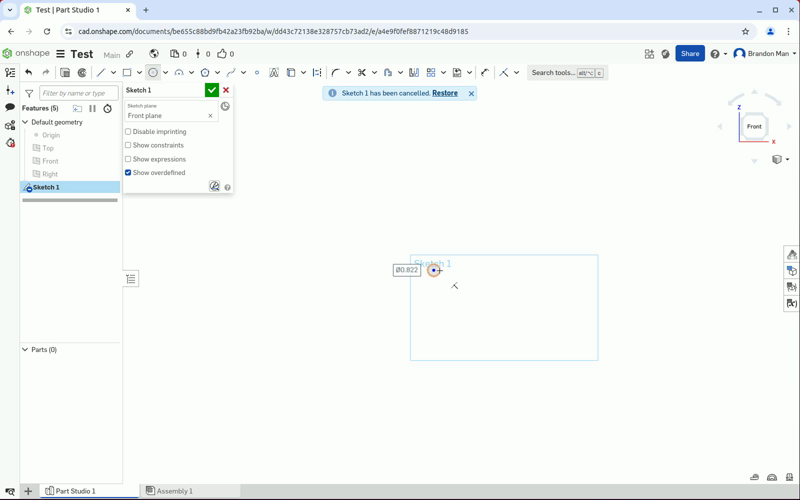
scroll(-6)
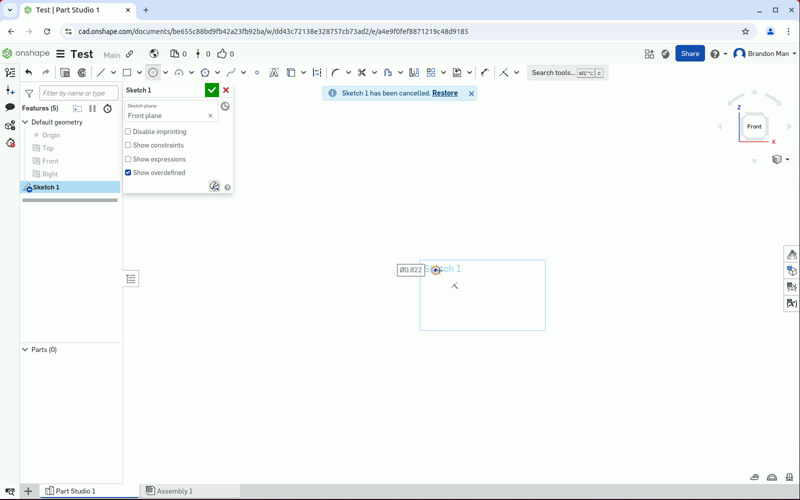
scroll(-6)
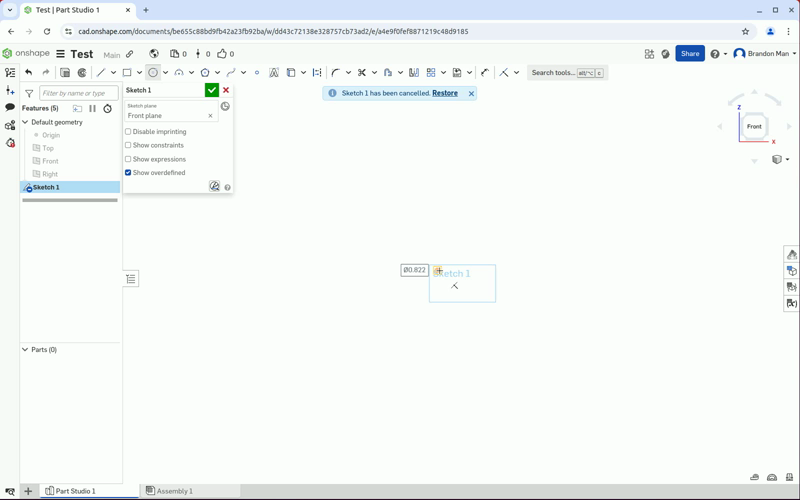
key(esc)
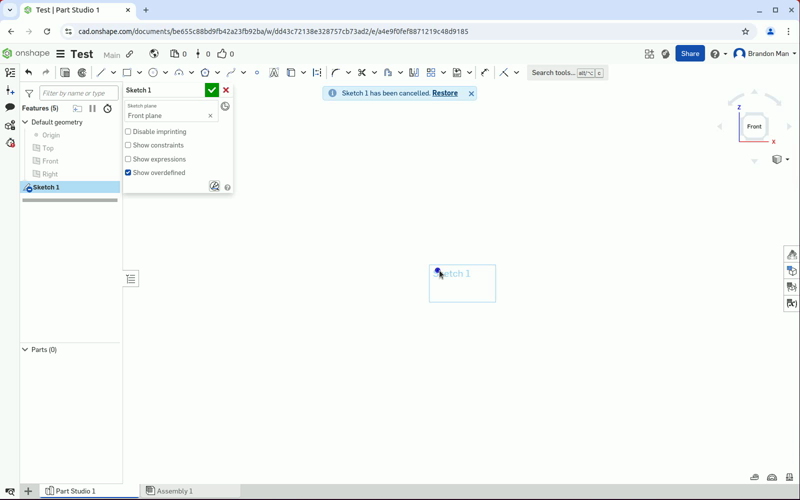
mouse_move(438, 269)
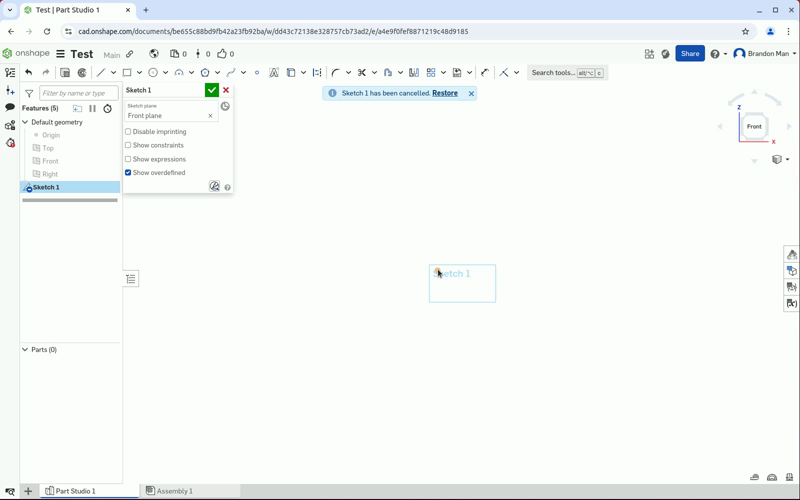
scroll(6)
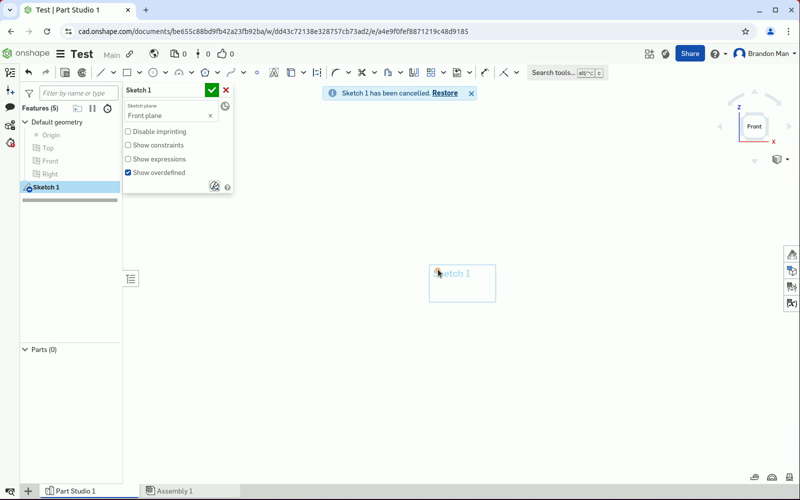
scroll(6)
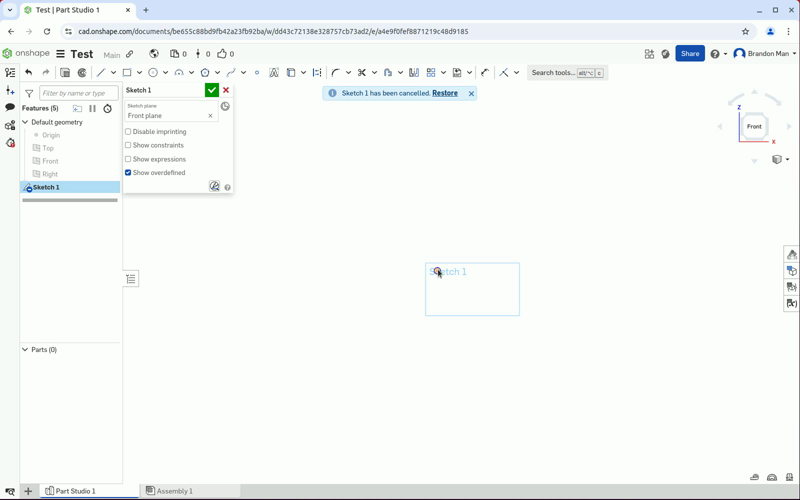
scroll(6)
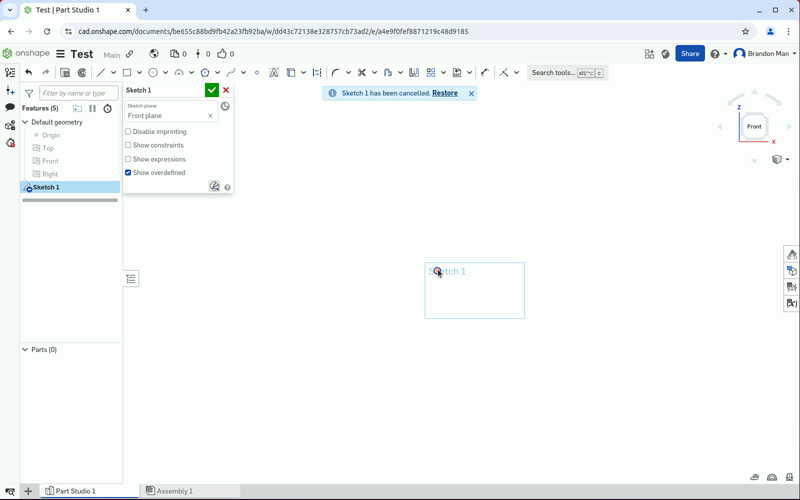
scroll(6)
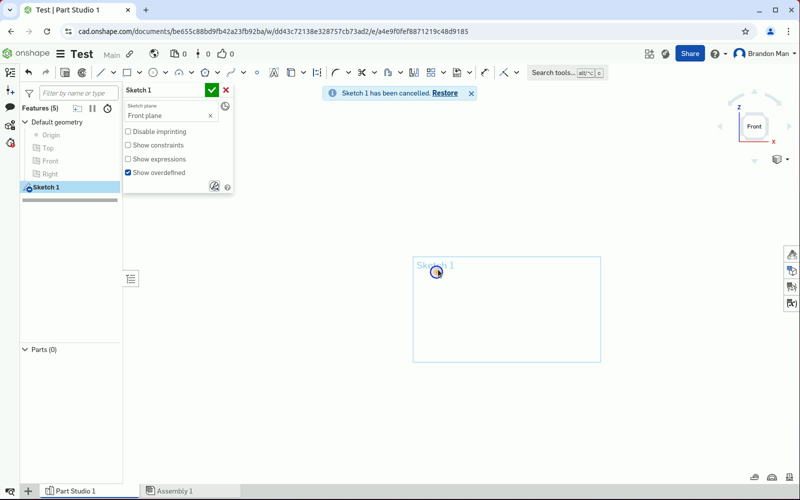
scroll(6)
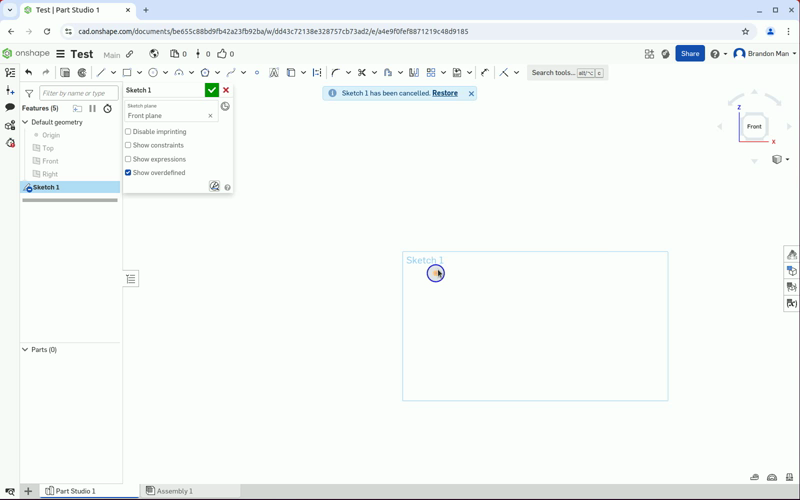
scroll(6)
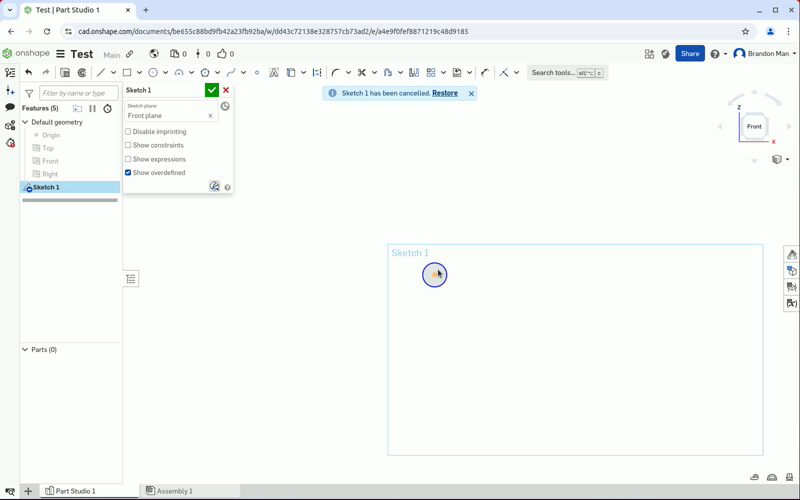
scroll(6)
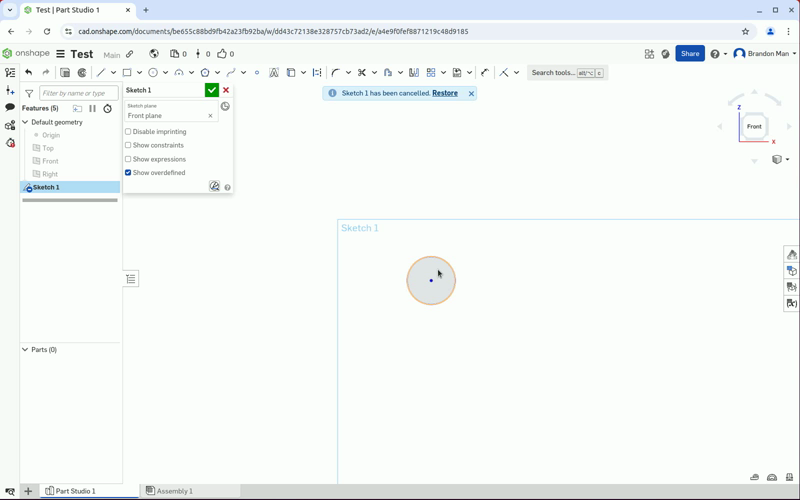
click(438, 269)
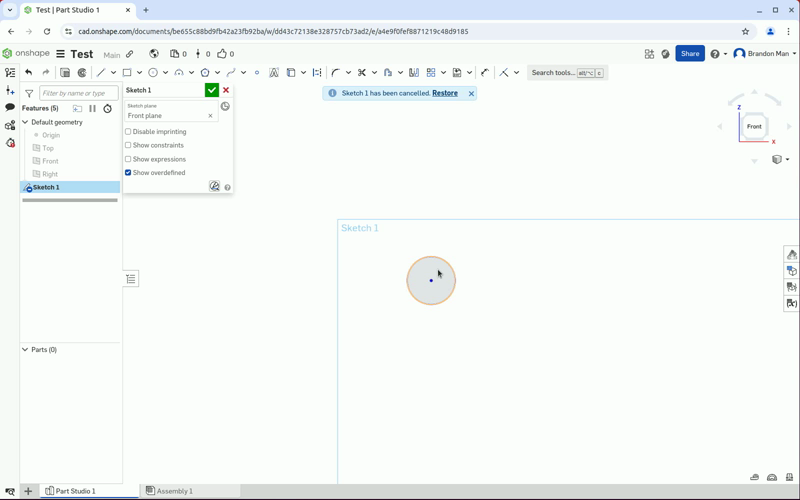
scroll(-6)
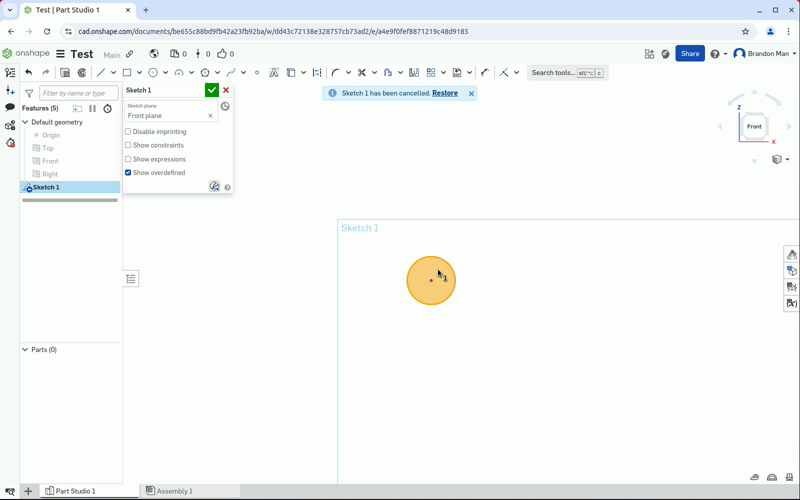
scroll(-6)
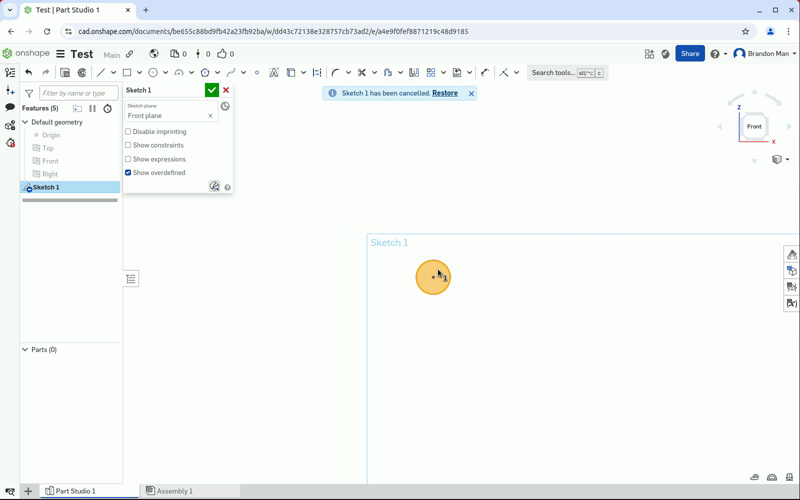
scroll(-6)
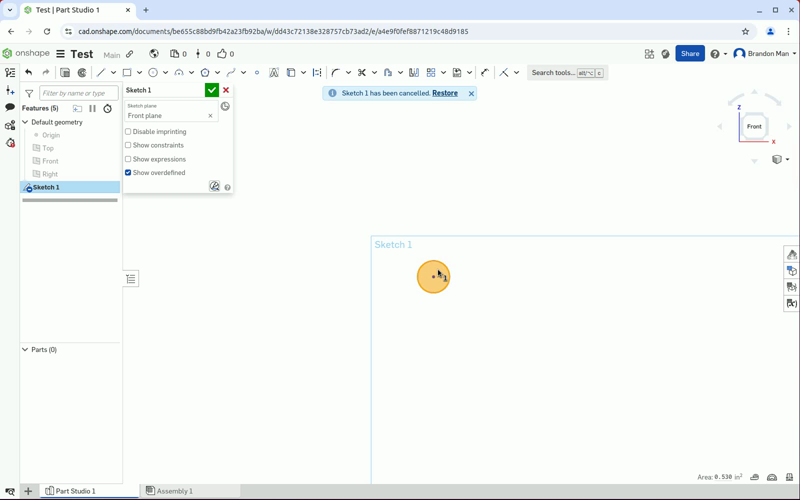
scroll(-6)
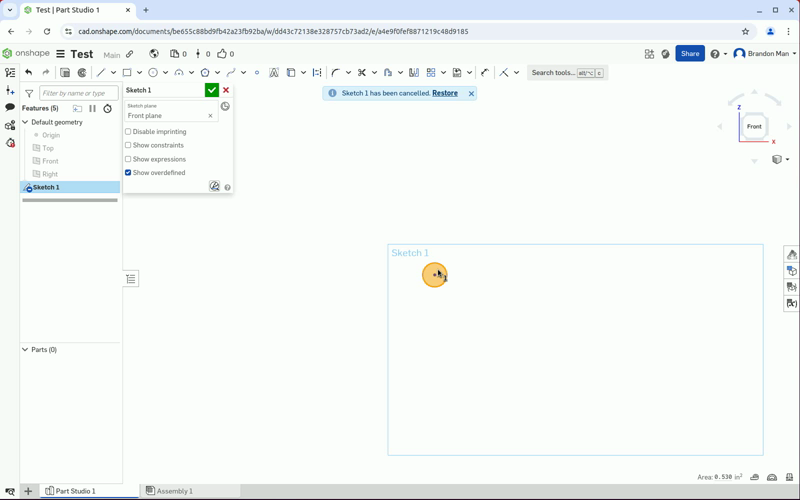
scroll(-6)
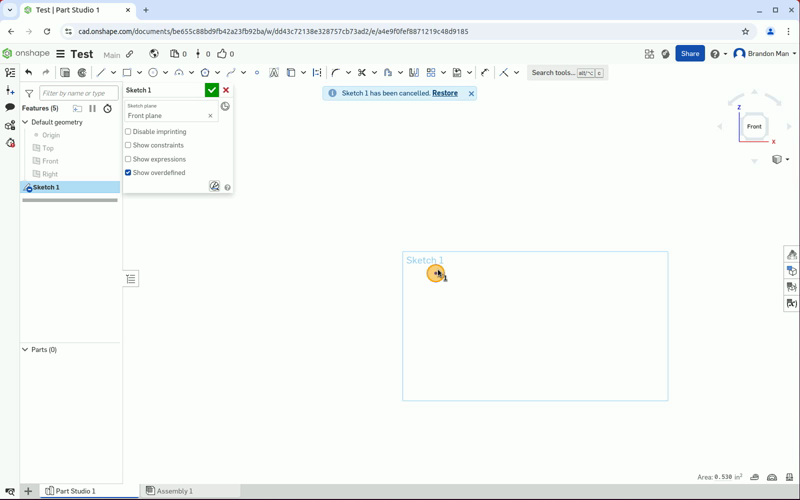
scroll(-6)
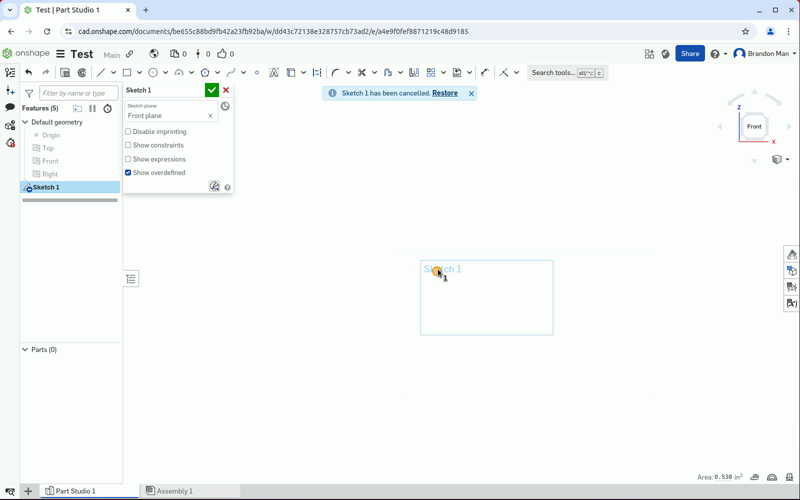
scroll(-6)
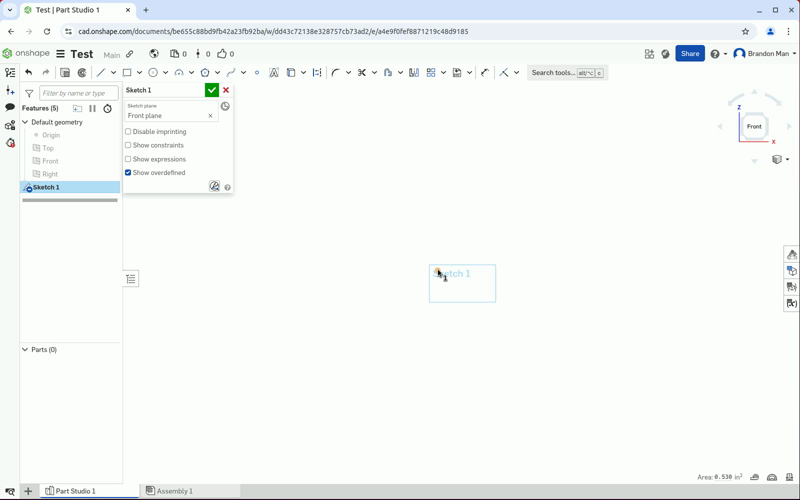
mouse_move(73, 352)
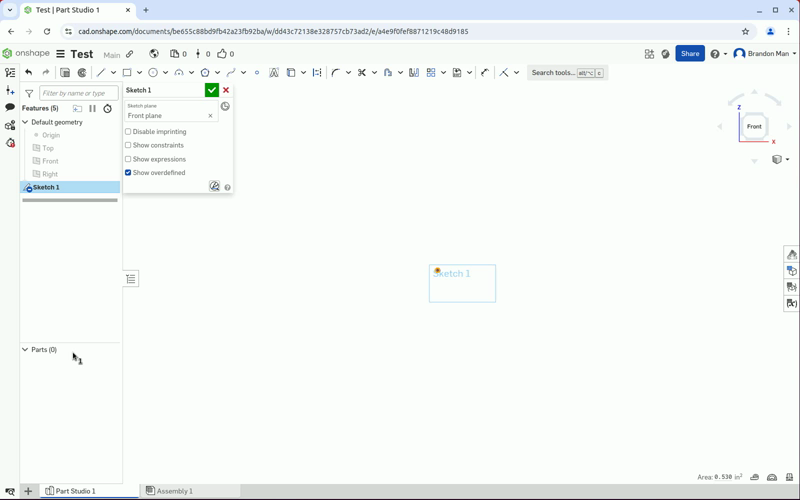
key(shift+y)
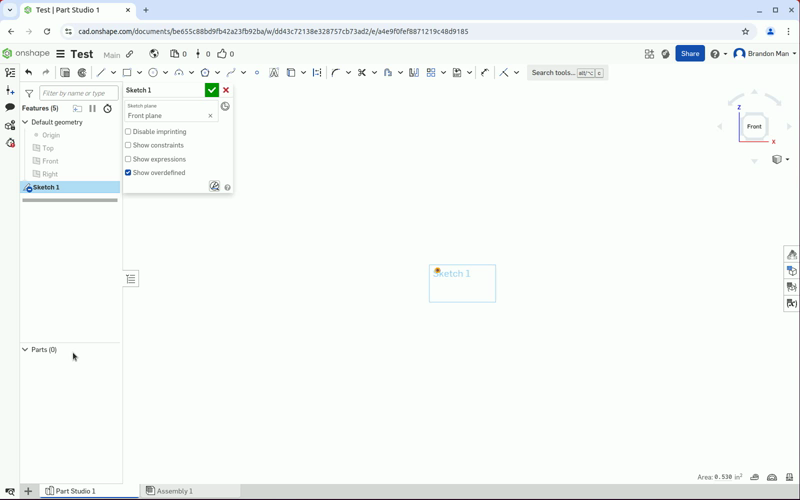
key(shift+e)
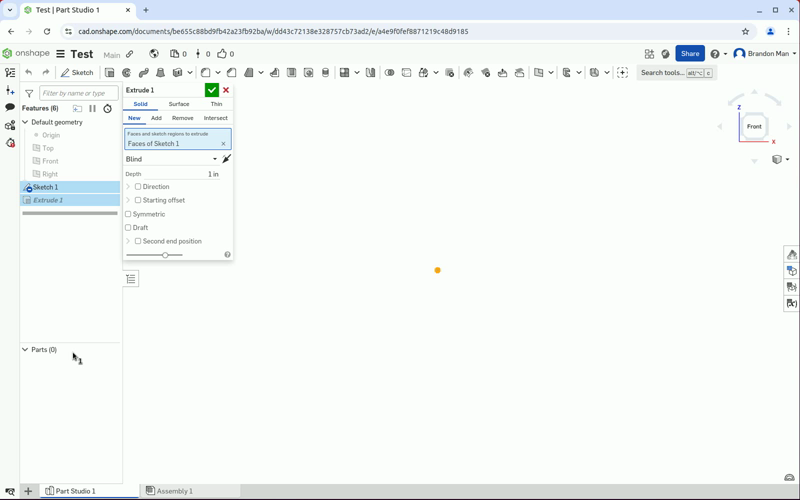
mouse_move(143, 106)
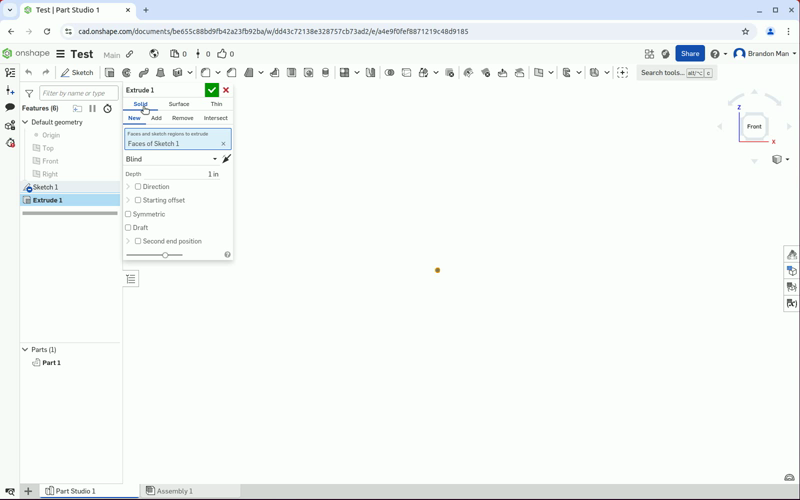
click(143, 106)
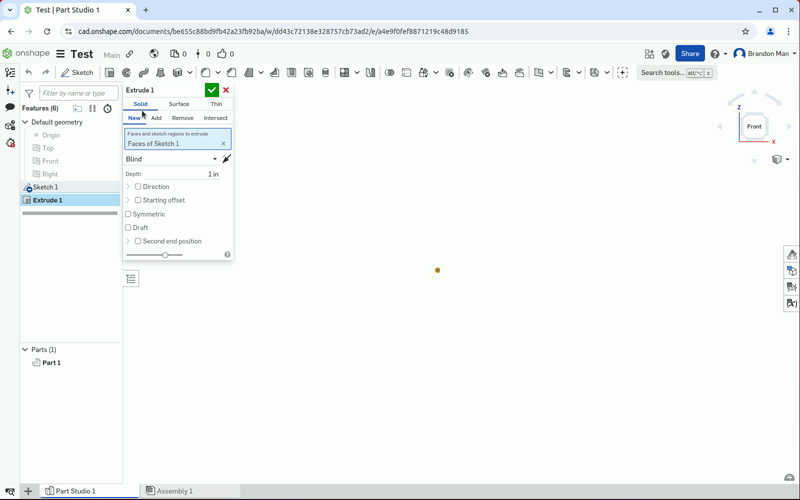
mouse_move(137, 120)
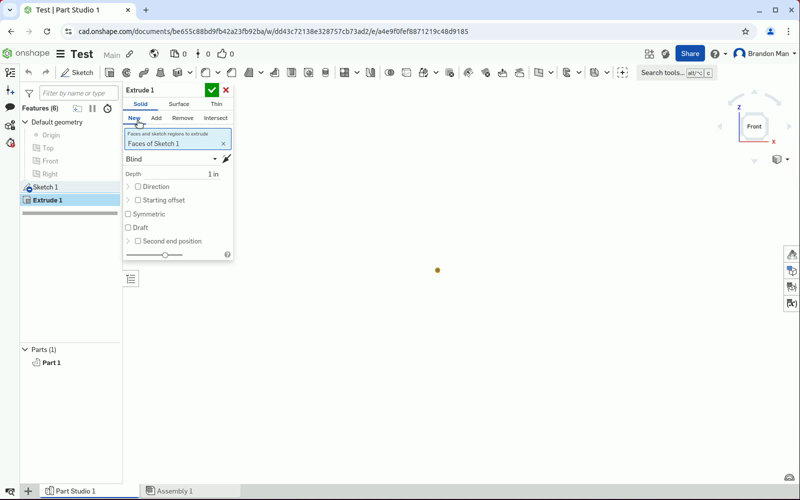
click(137, 120)
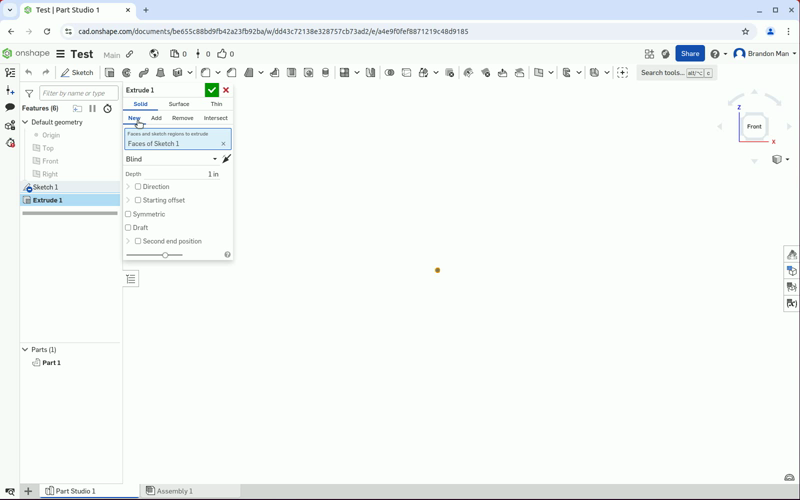
key(tab, 4)
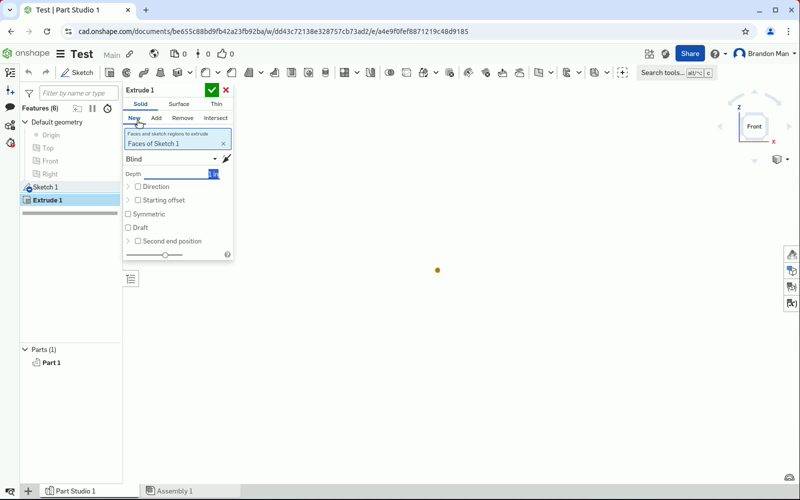
text(-18.535)
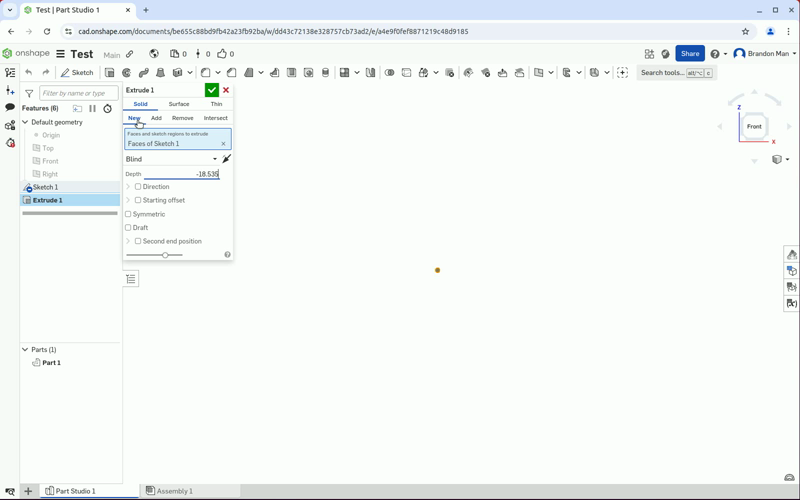
key(enter)
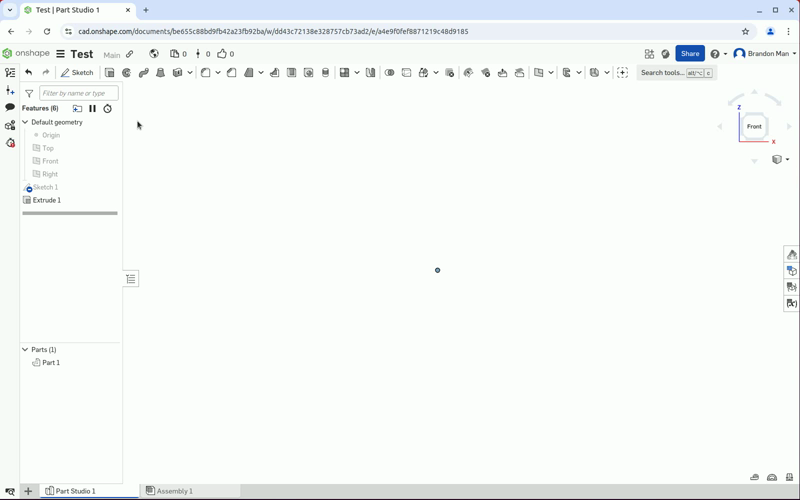
key(shift+h)
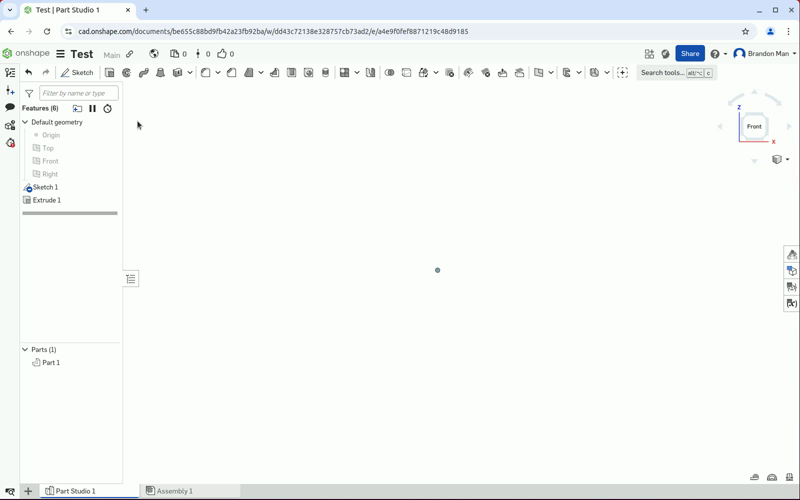
key(shift+h)
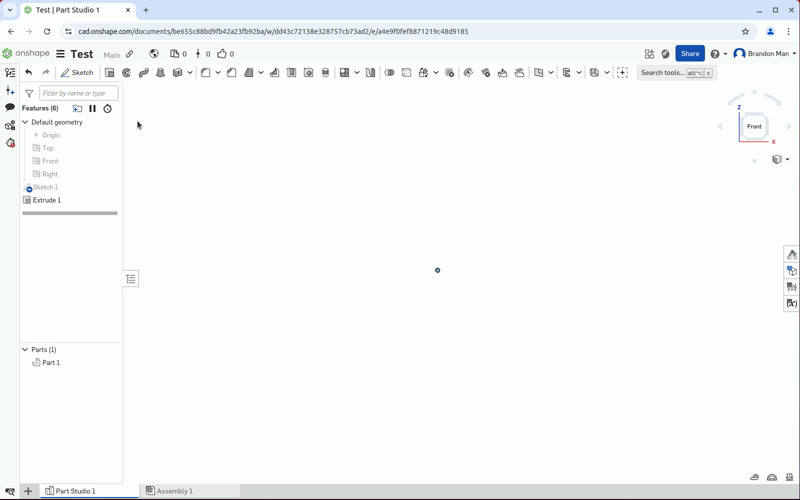
mouse_move(73, 189)
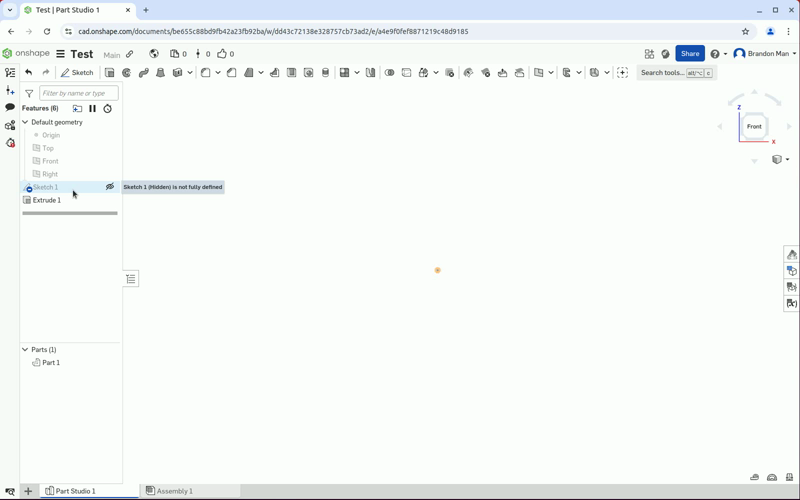
click(73, 189)
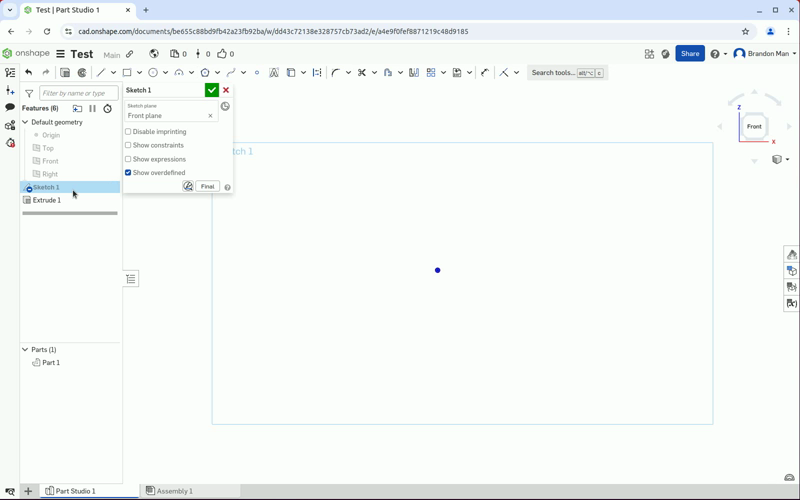
mouse_move(229, 92)
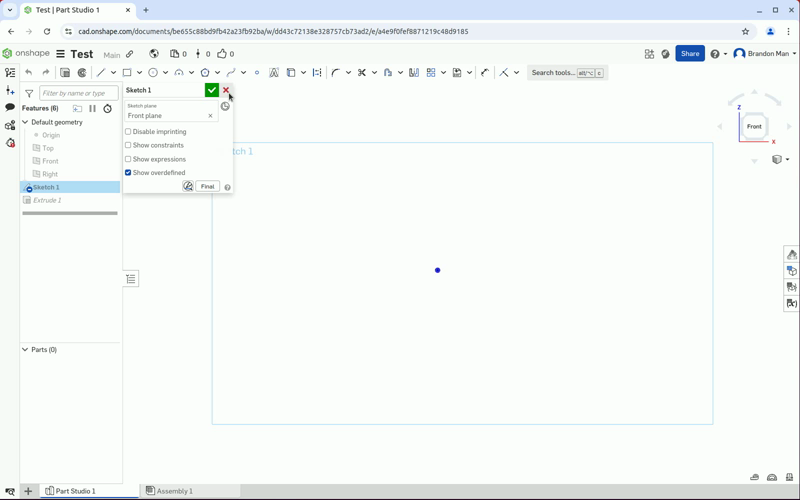
click(229, 92)
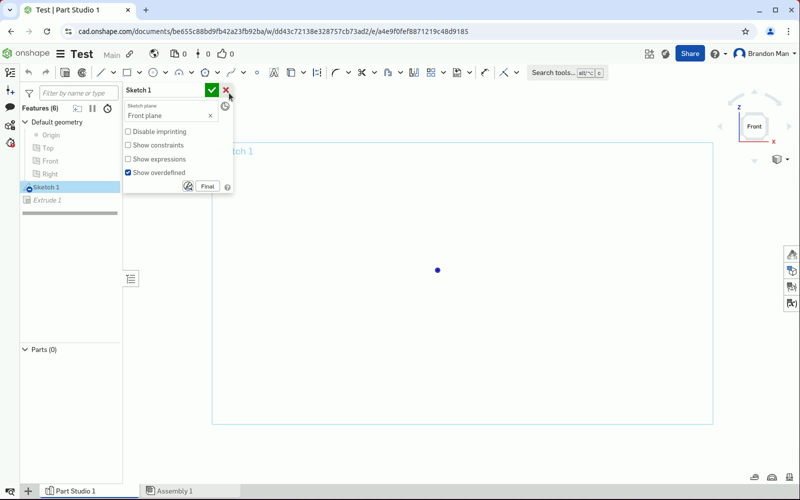
key(shift+s)
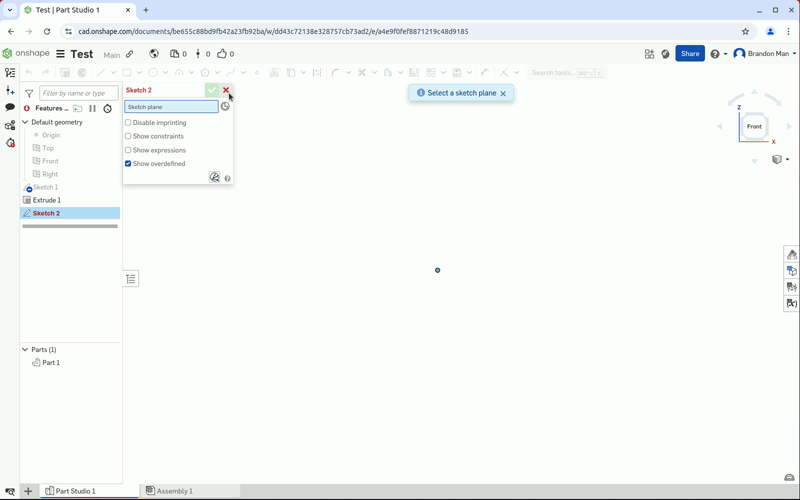
mouse_move(73, 163)
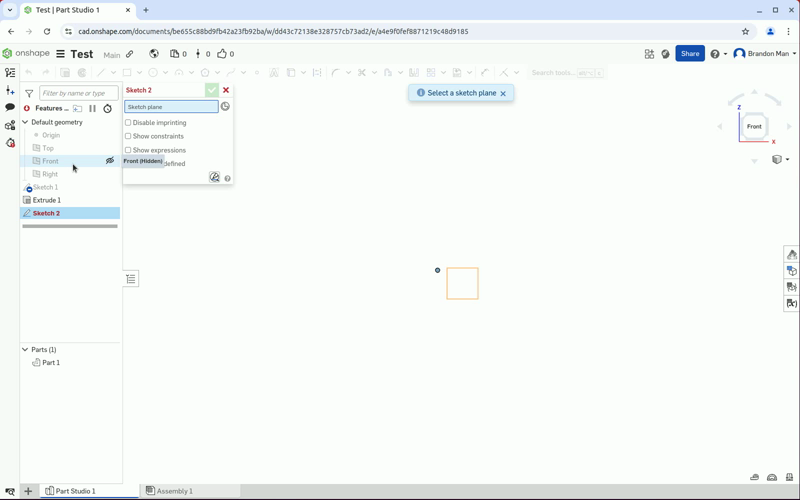
click(73, 163)
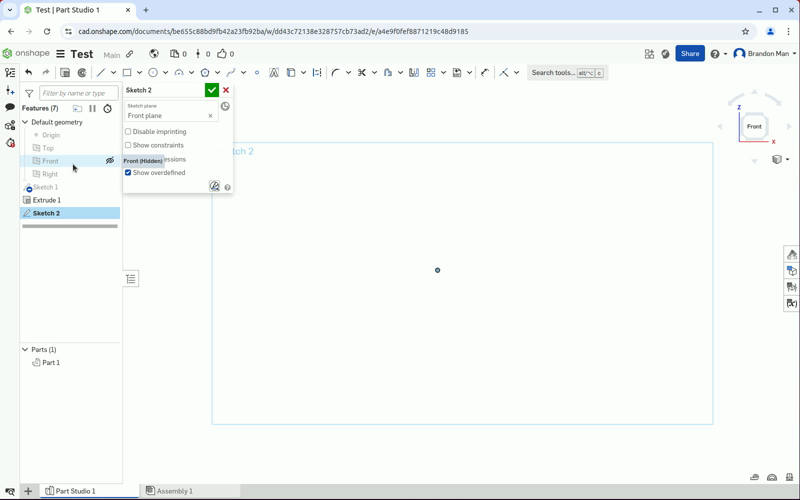
mouse_move(73, 352)
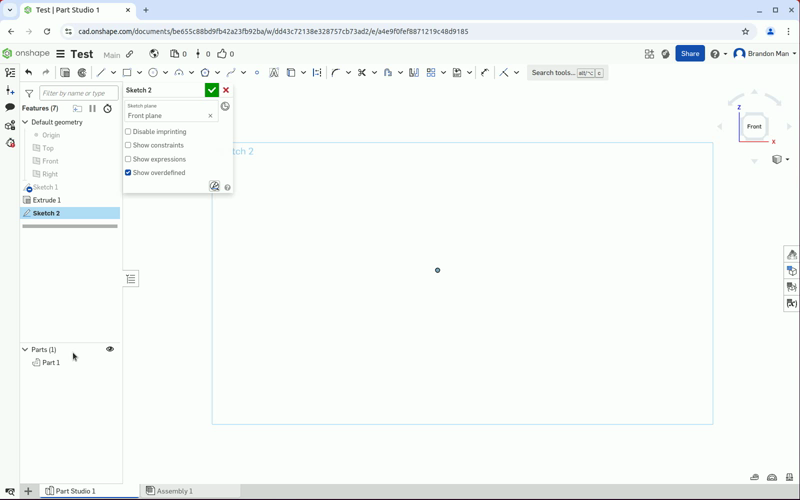
key(y)
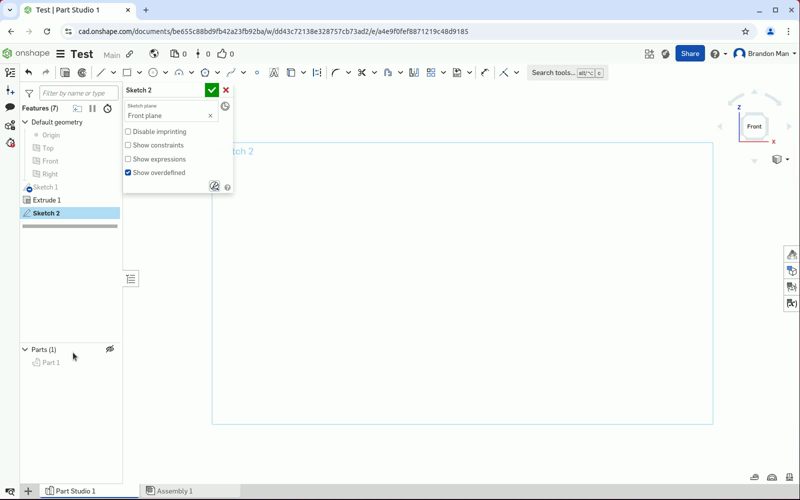
key(l)
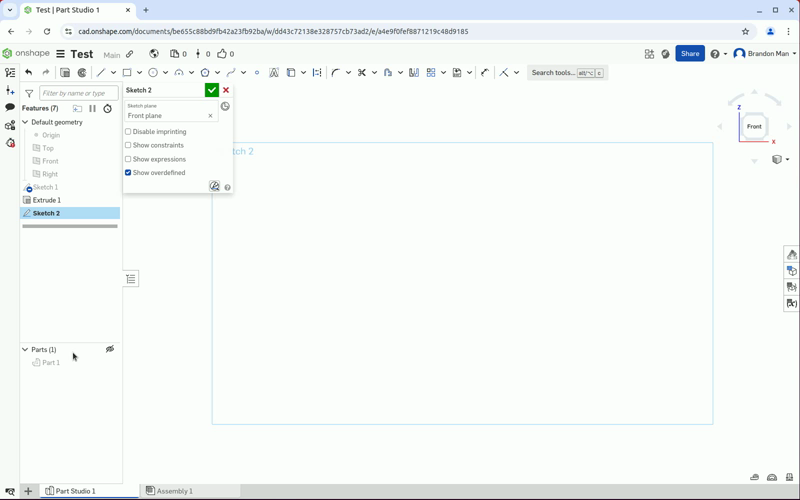
key_down(shift)
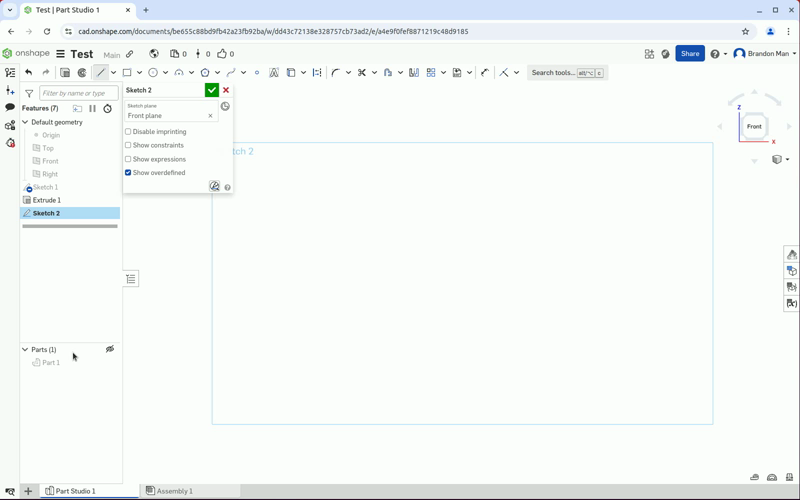
mouse_move(464, 273)
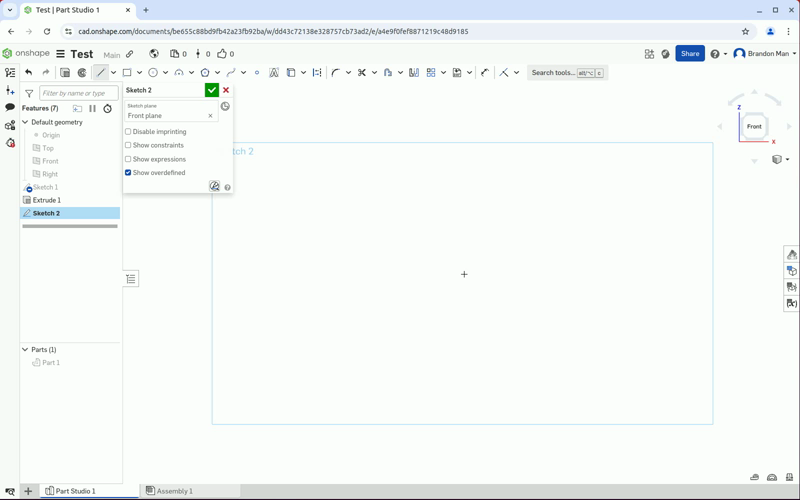
click(464, 273)
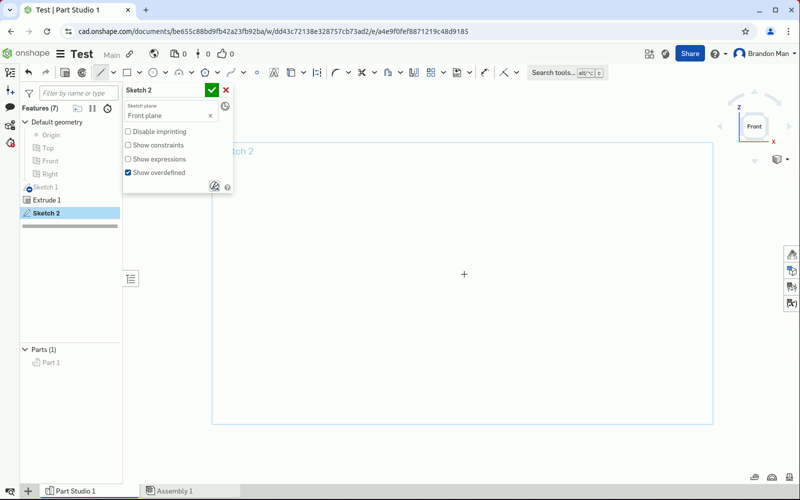
key_up(shift)
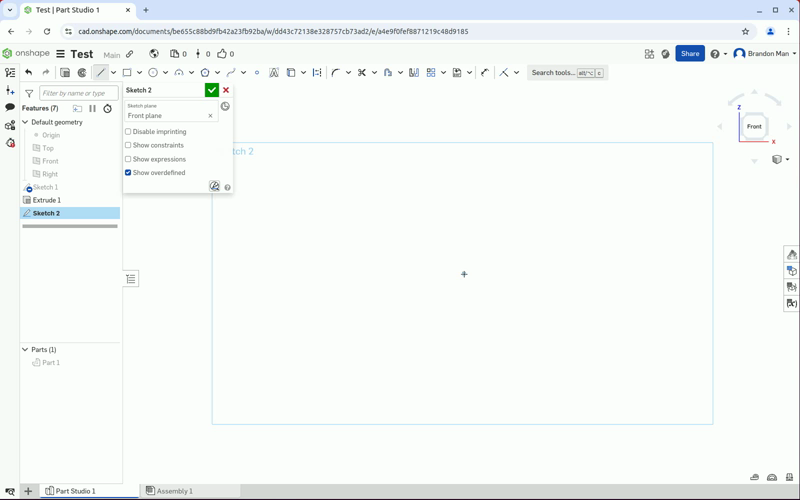
key_down(shift)
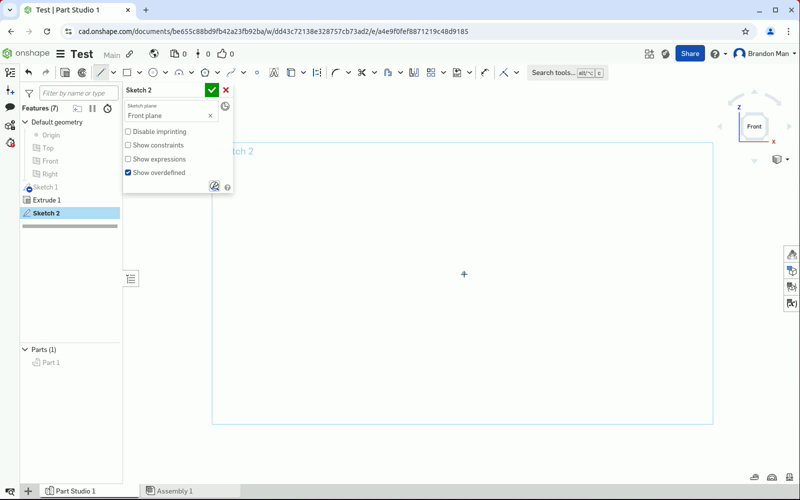
mouse_move(494, 273)
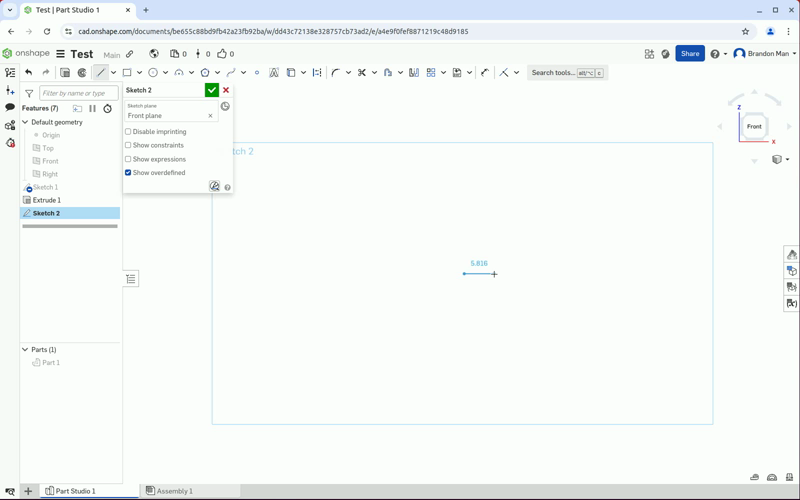
mouse_move(504, 273)
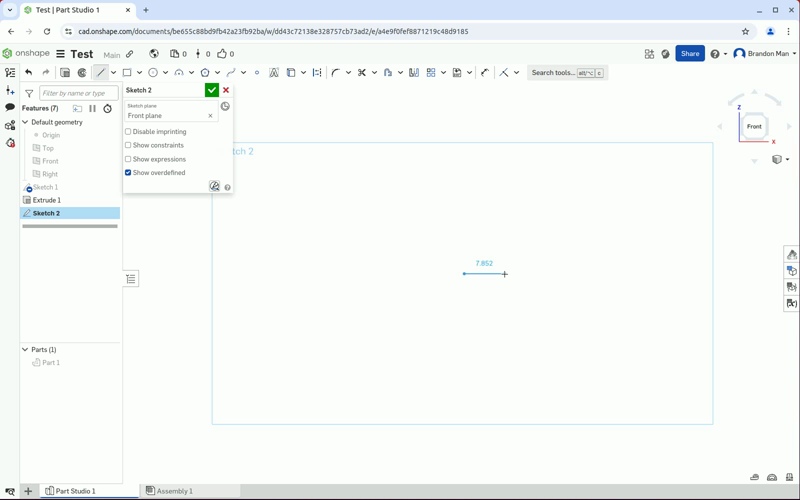
click(504, 273)
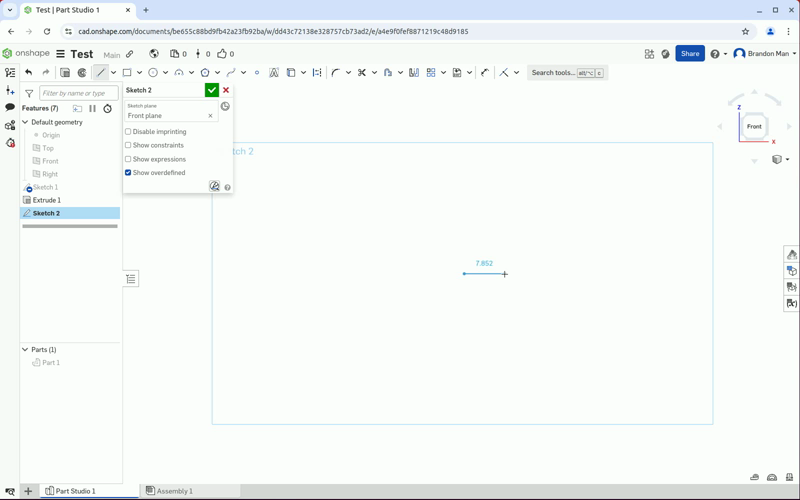
key_up(shift)
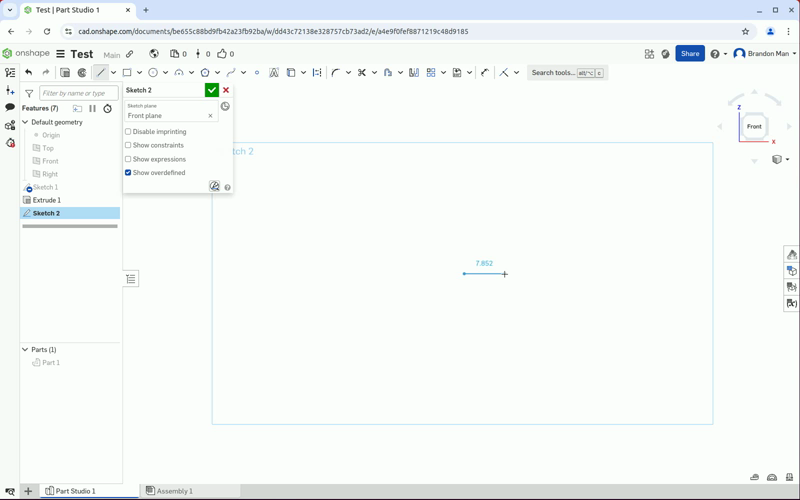
key_down(shift)
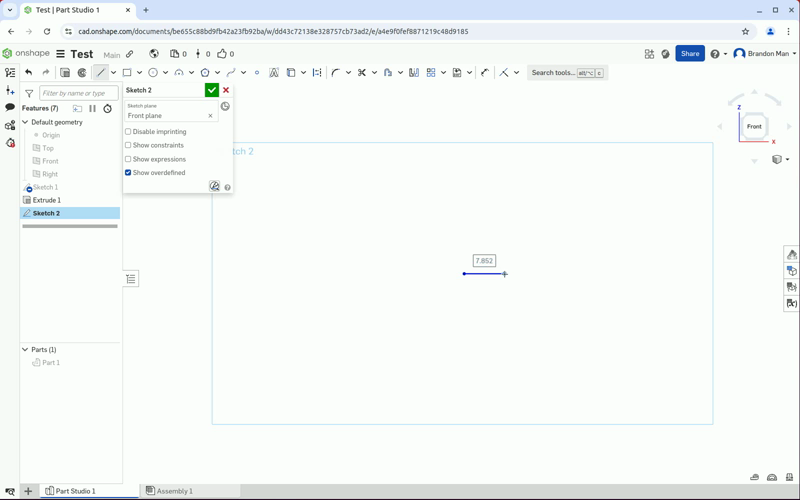
mouse_move(534, 273)
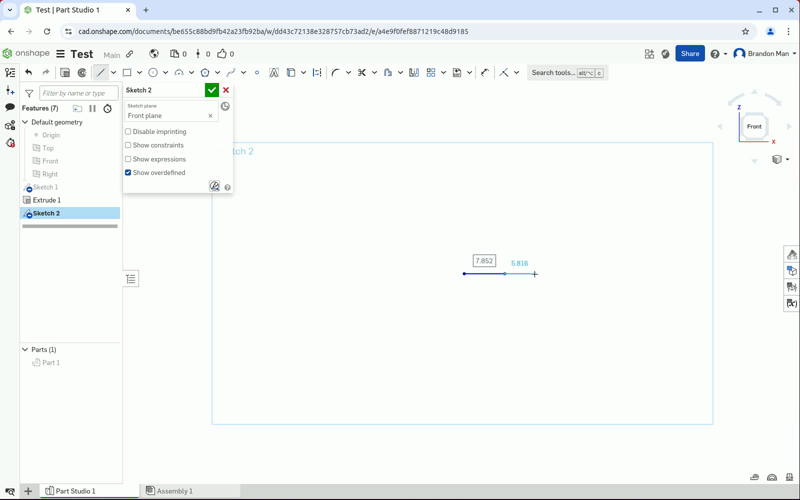
mouse_move(504, 270)
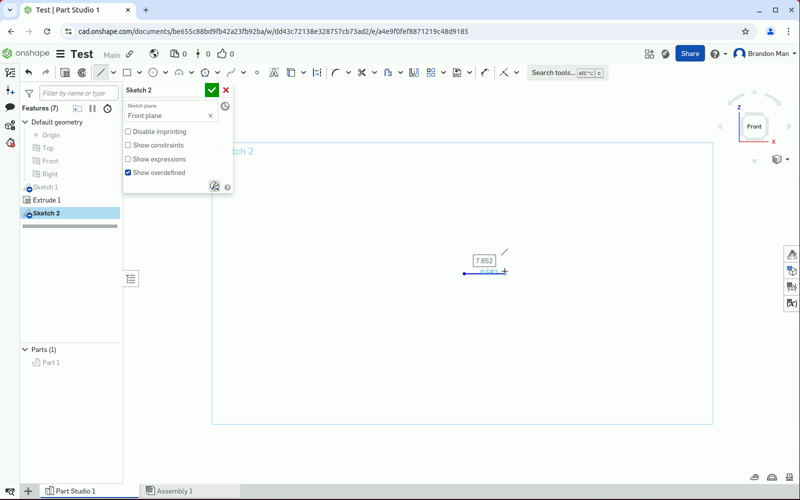
scroll(6)
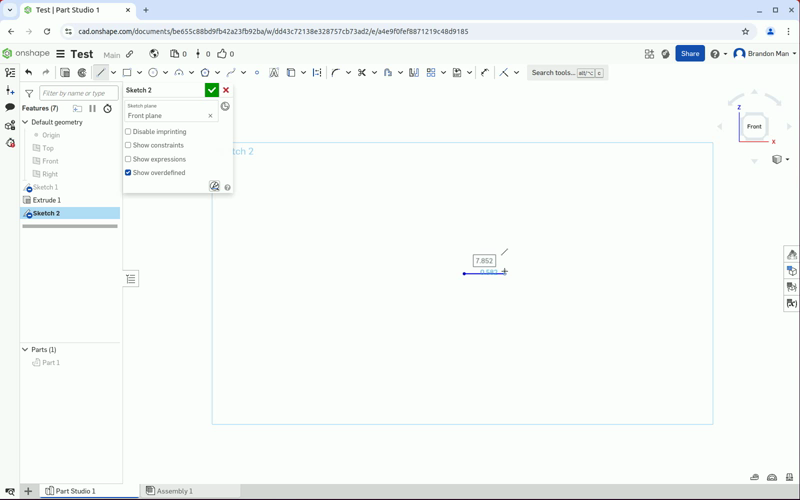
scroll(6)
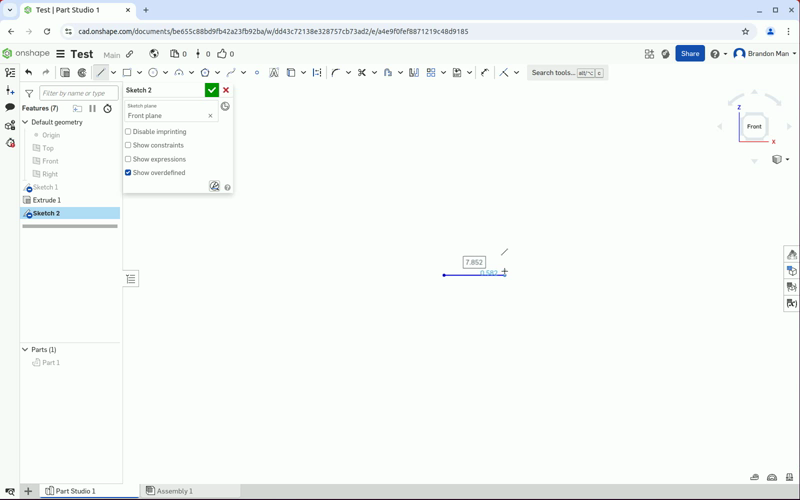
scroll(6)
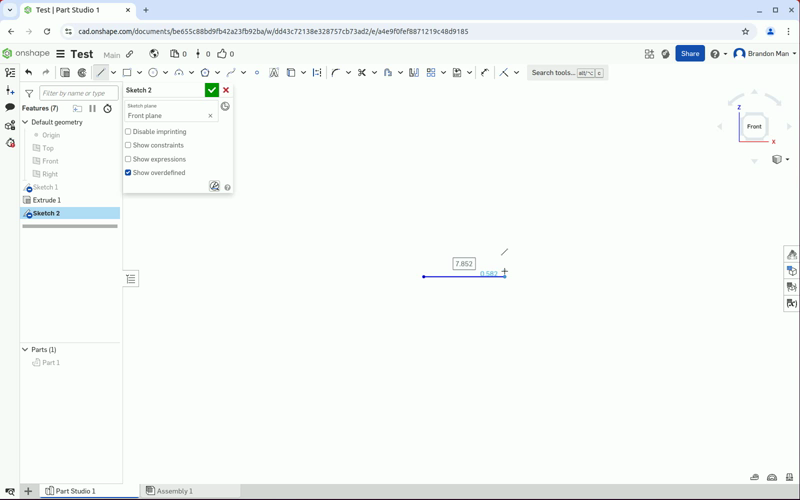
scroll(6)
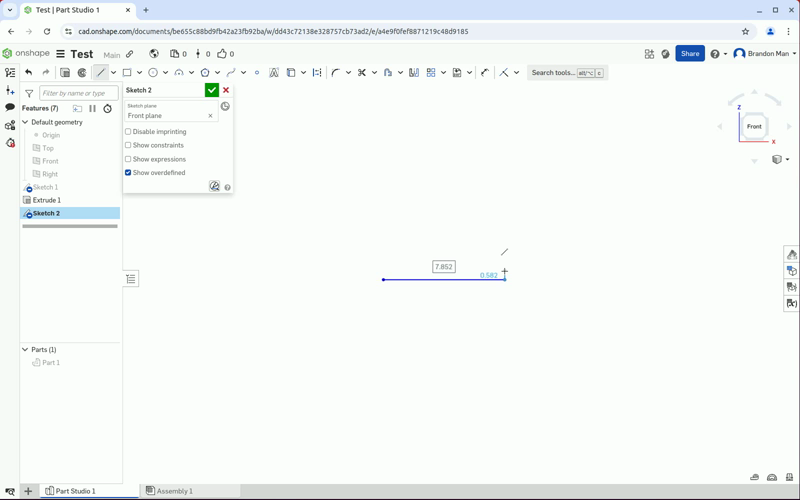
scroll(6)
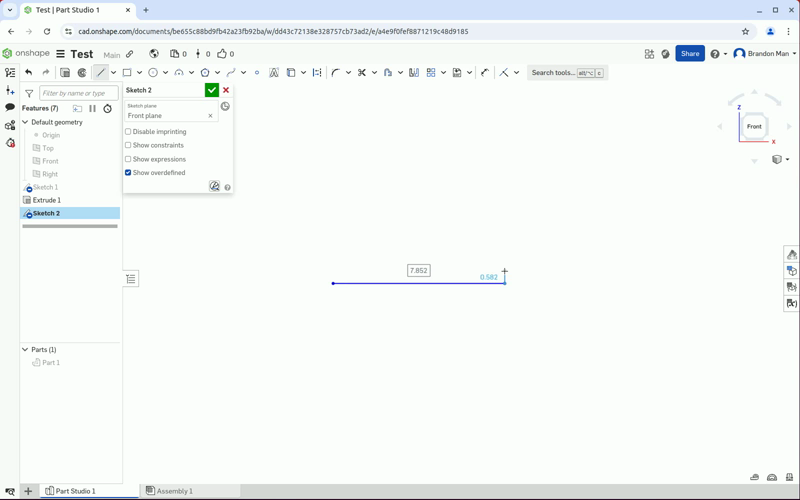
scroll(6)
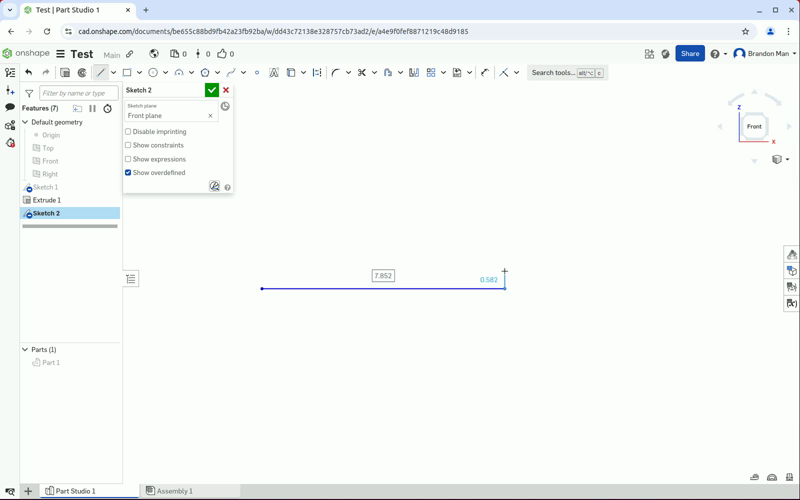
scroll(6)
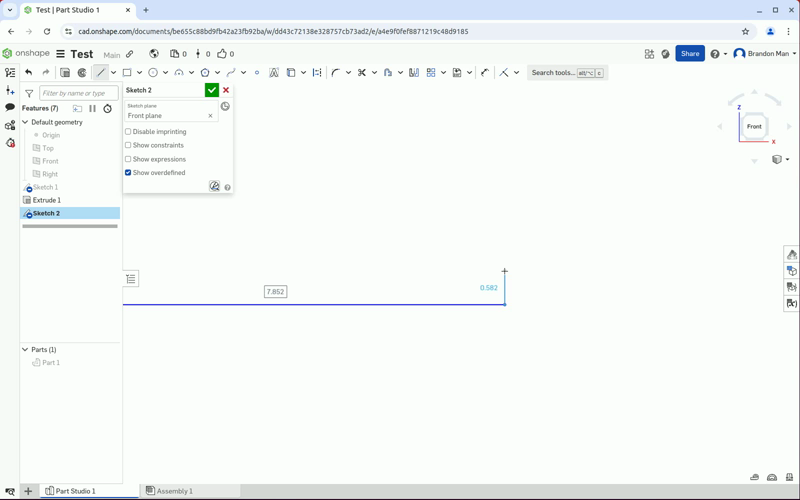
click(504, 270)
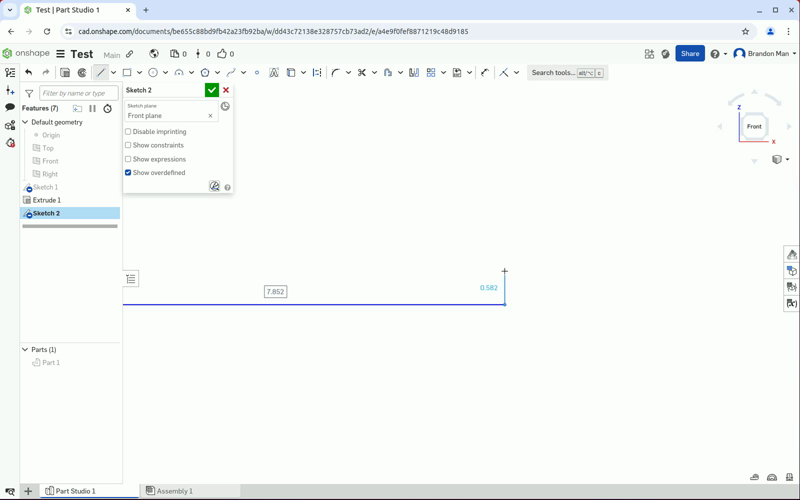
scroll(-6)
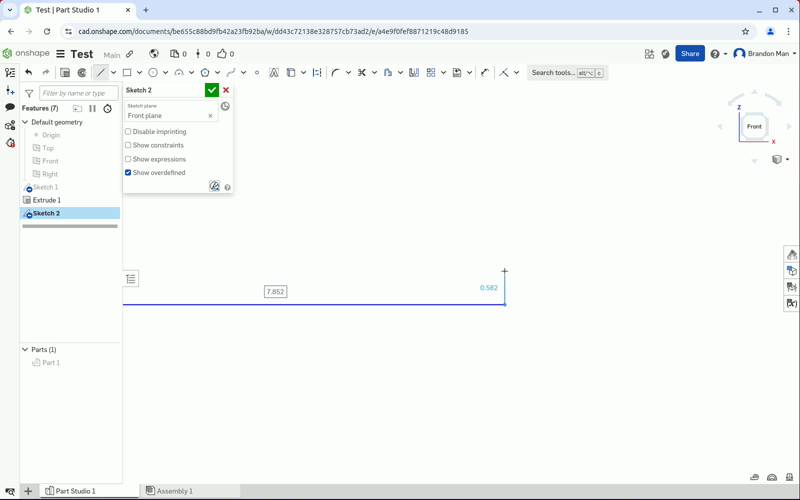
scroll(-6)
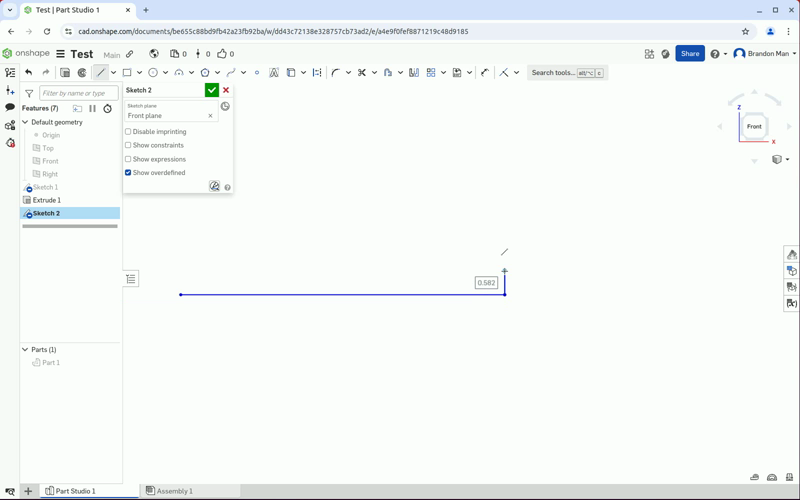
scroll(-6)
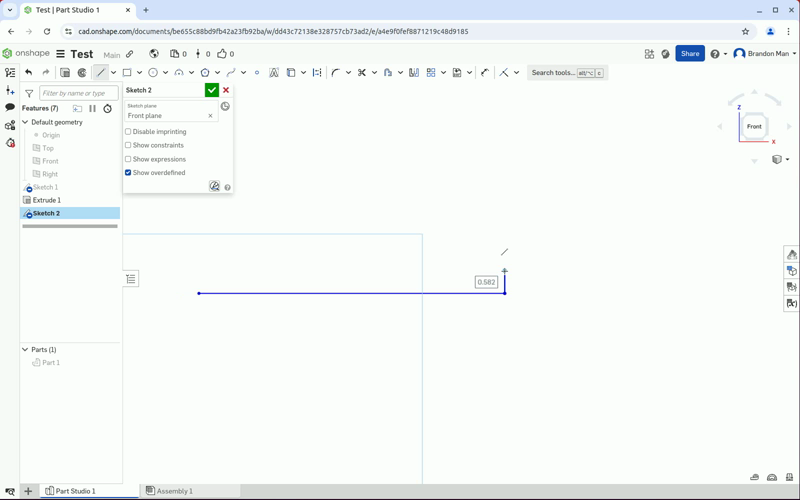
scroll(-6)
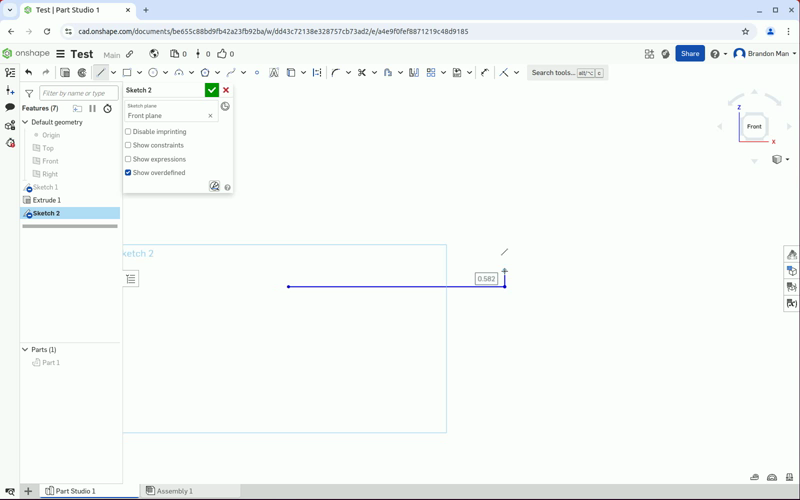
scroll(-6)
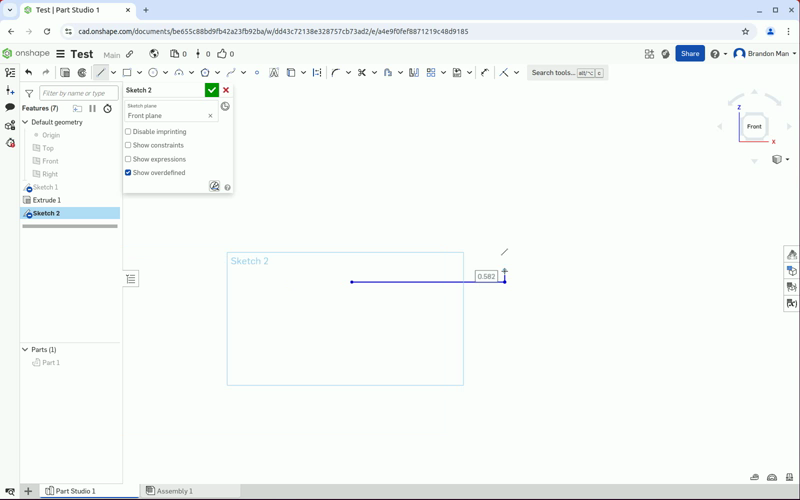
scroll(-6)
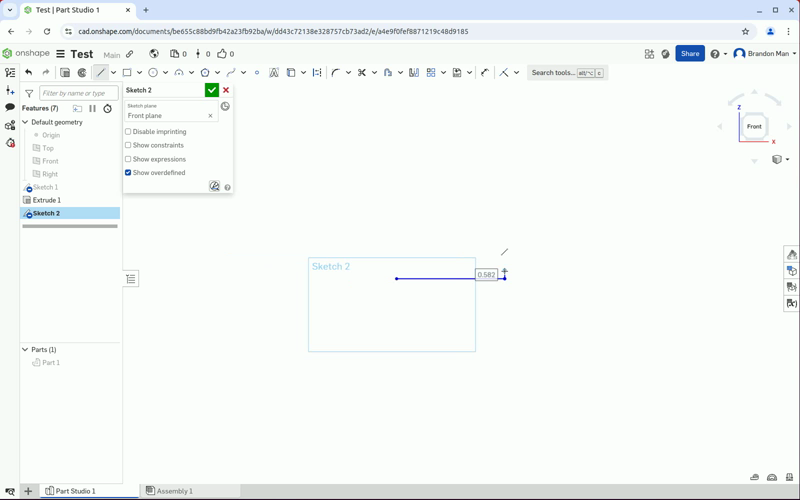
scroll(-6)
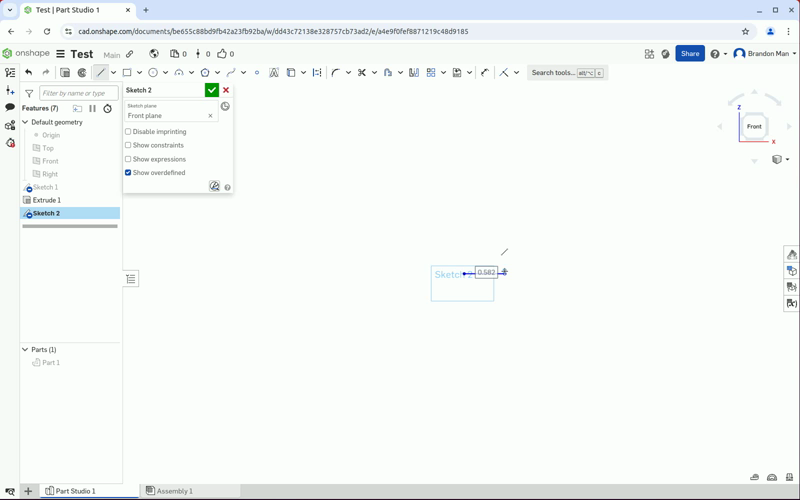
key_up(shift)
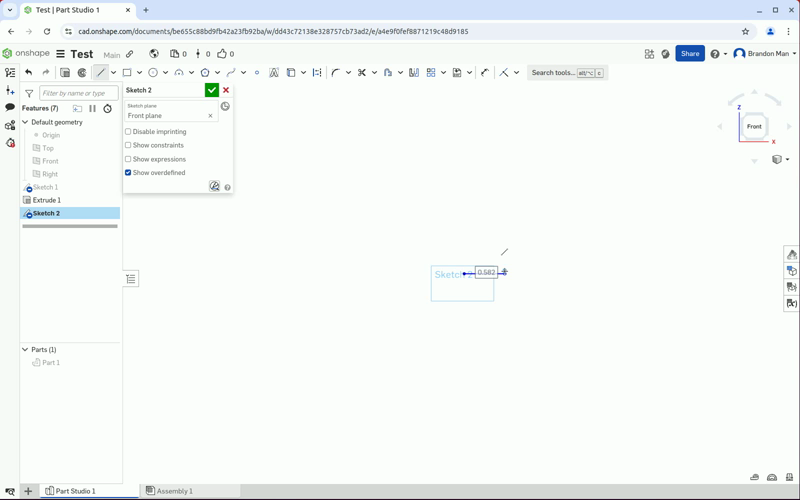
key_down(shift)
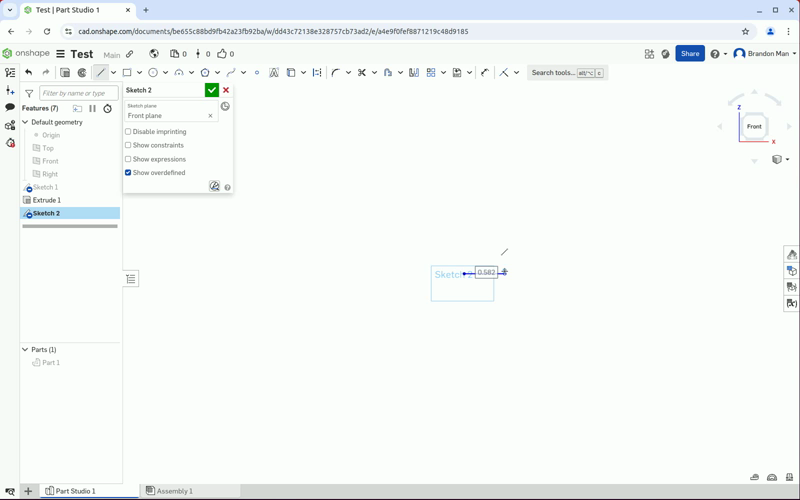
mouse_move(534, 270)
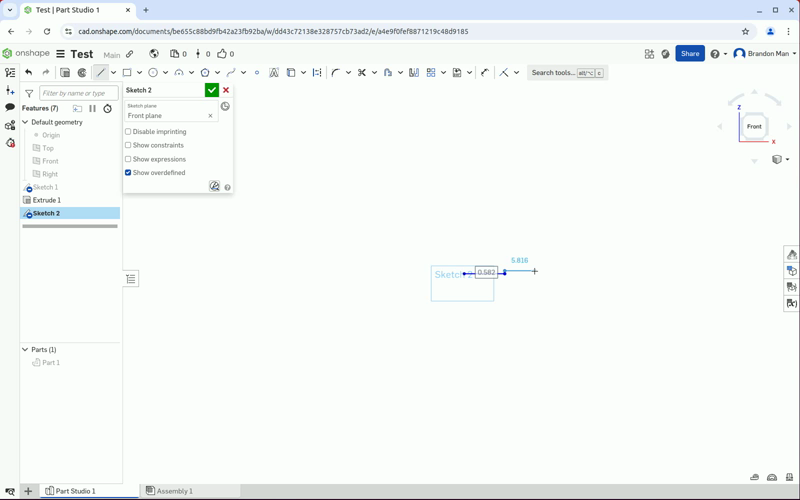
mouse_move(464, 270)
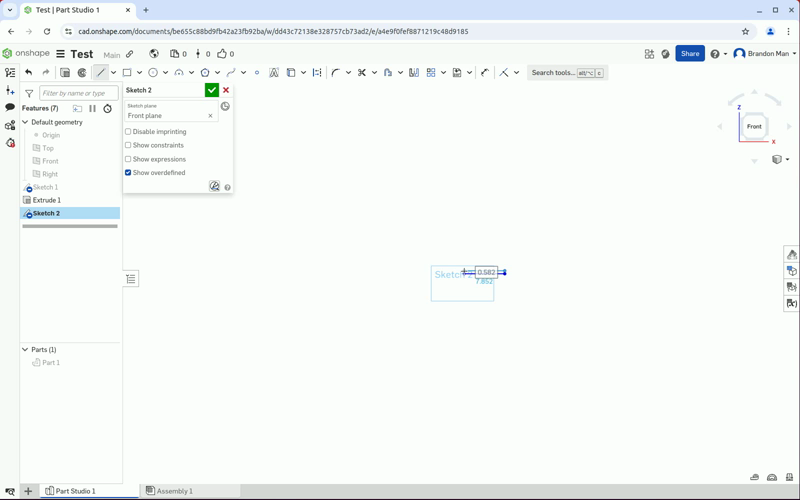
scroll(6)
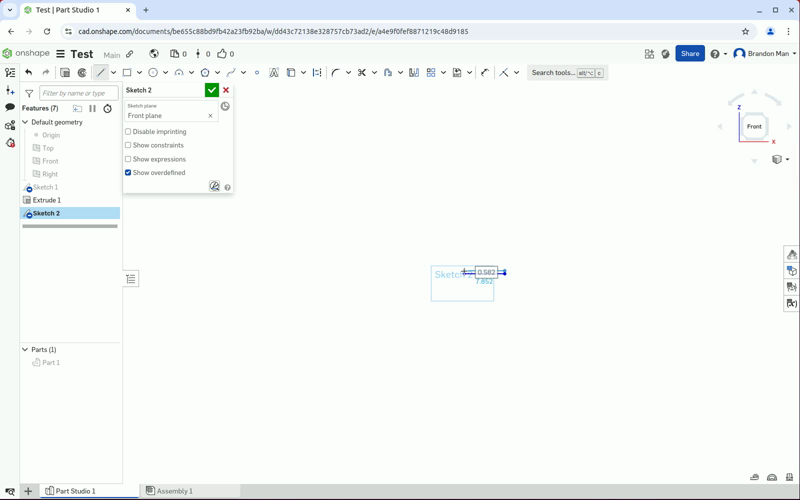
scroll(6)
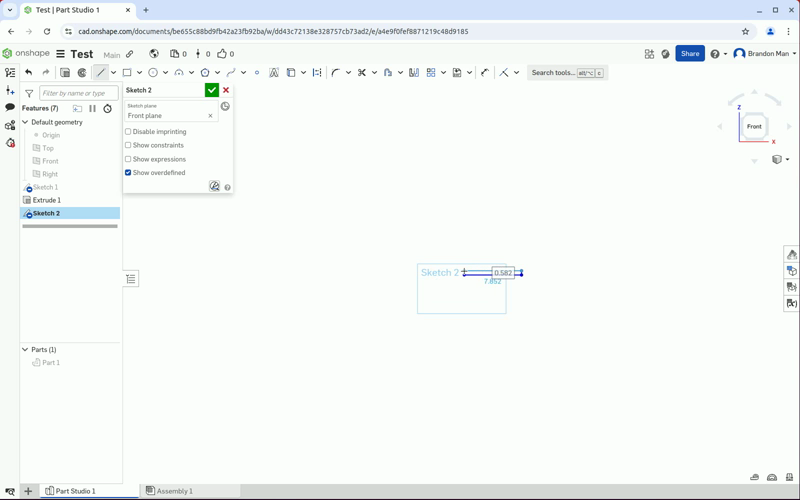
scroll(6)
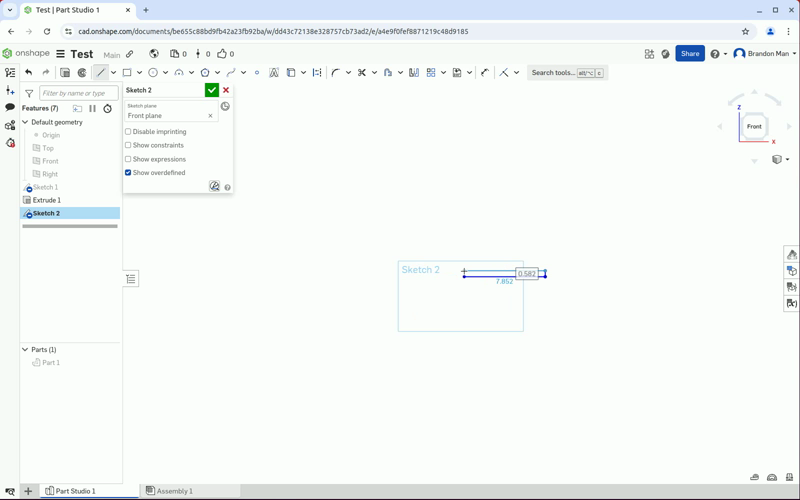
scroll(6)
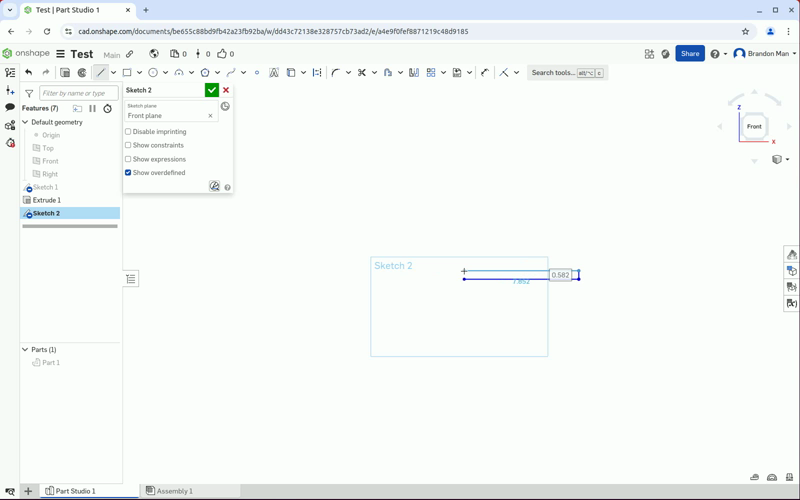
scroll(6)
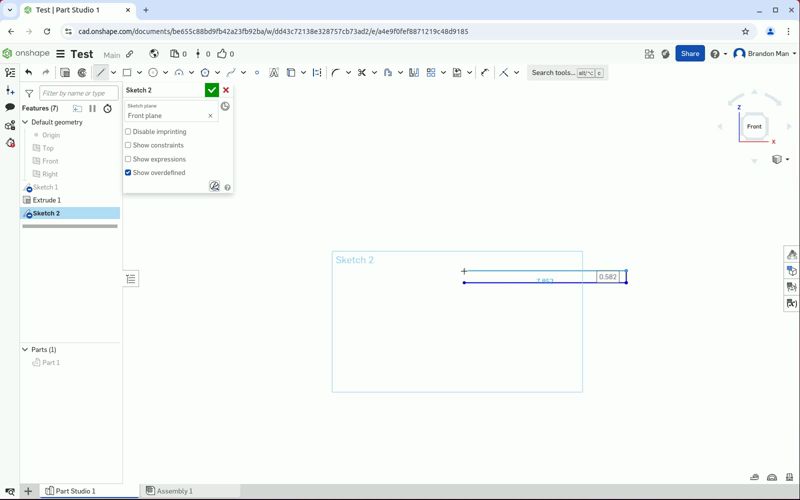
scroll(6)
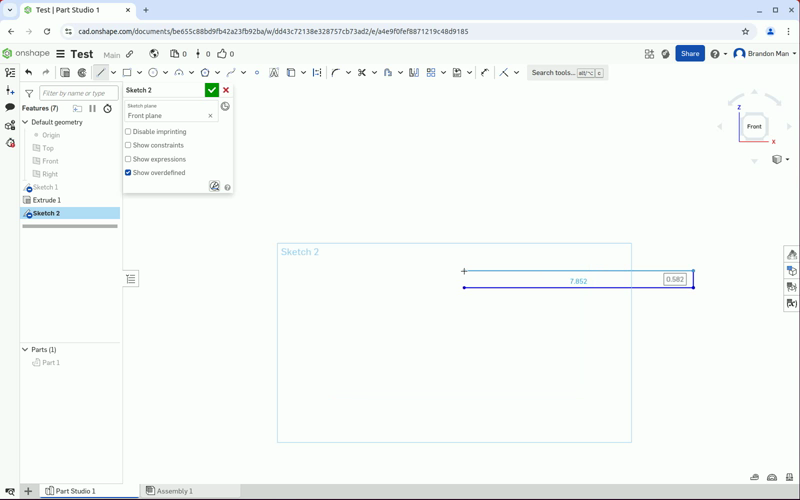
scroll(6)
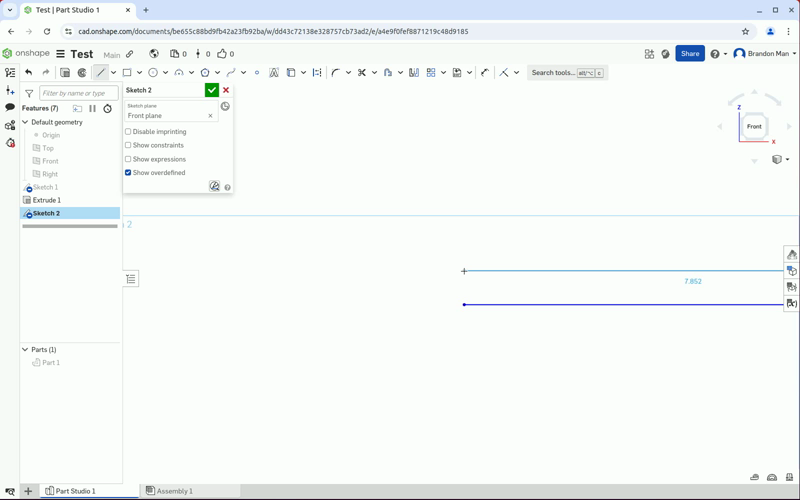
click(464, 270)
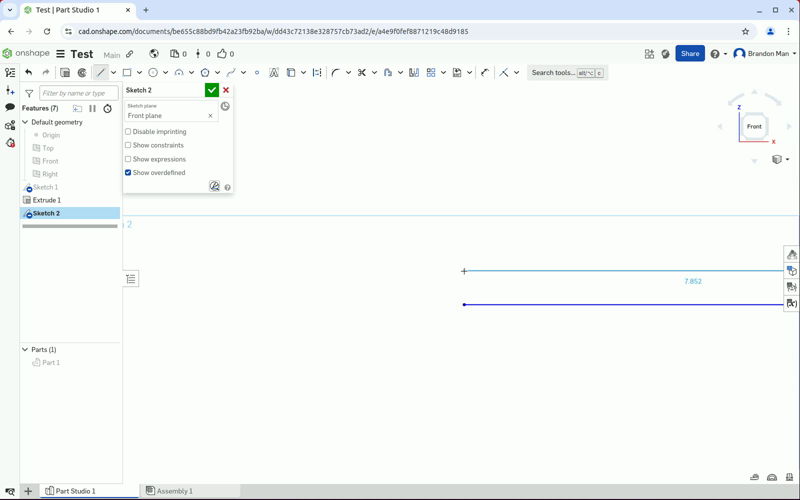
scroll(-6)
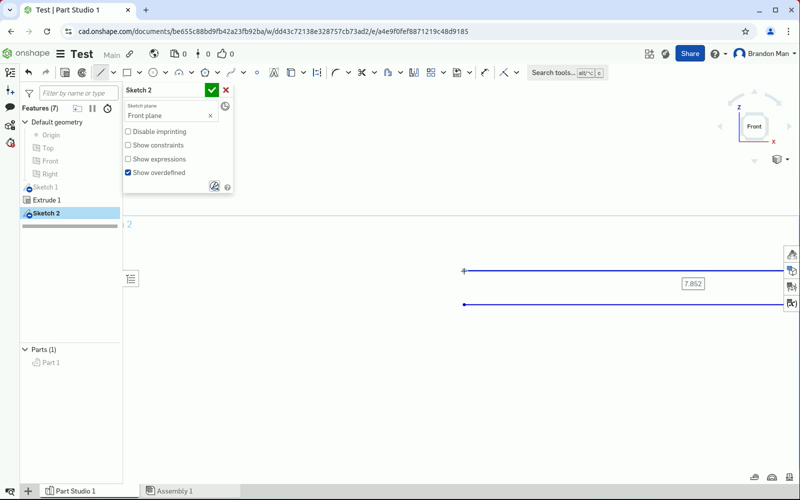
scroll(-6)
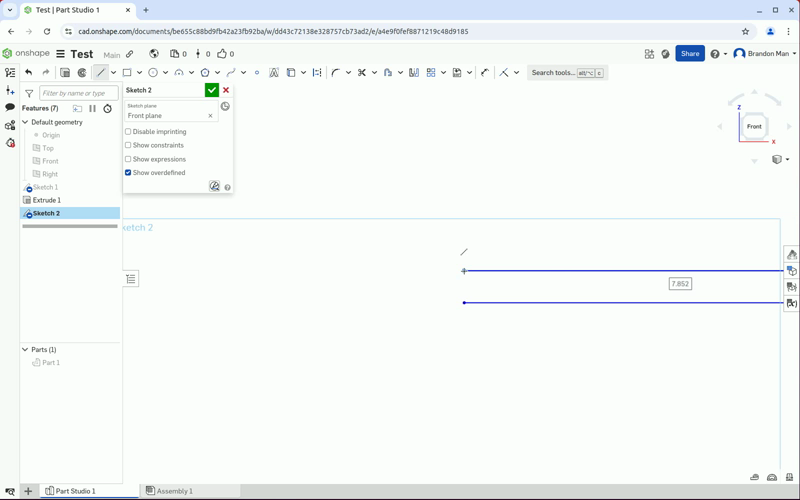
scroll(-6)
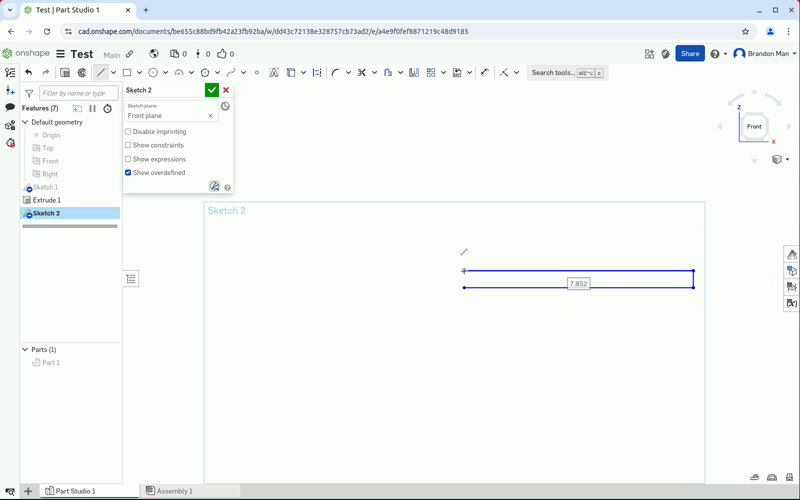
scroll(-6)
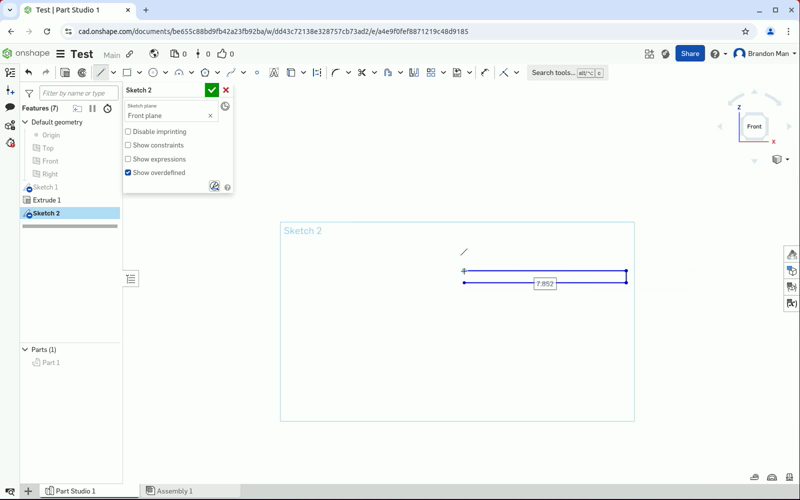
scroll(-6)
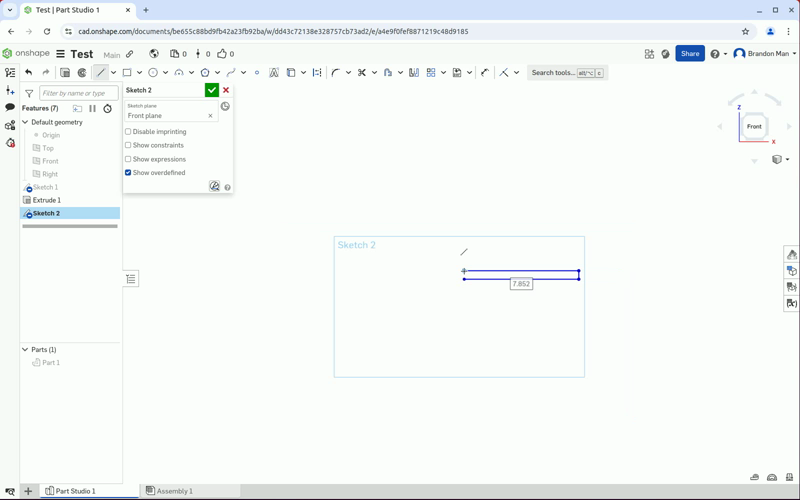
scroll(-6)
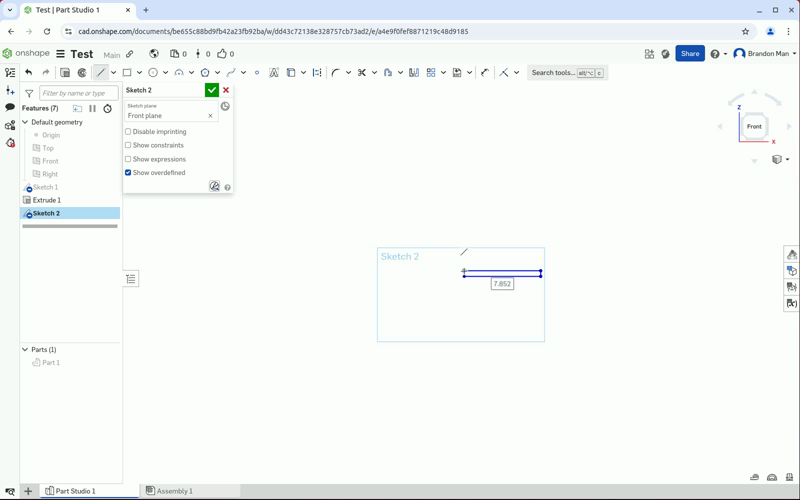
scroll(-6)
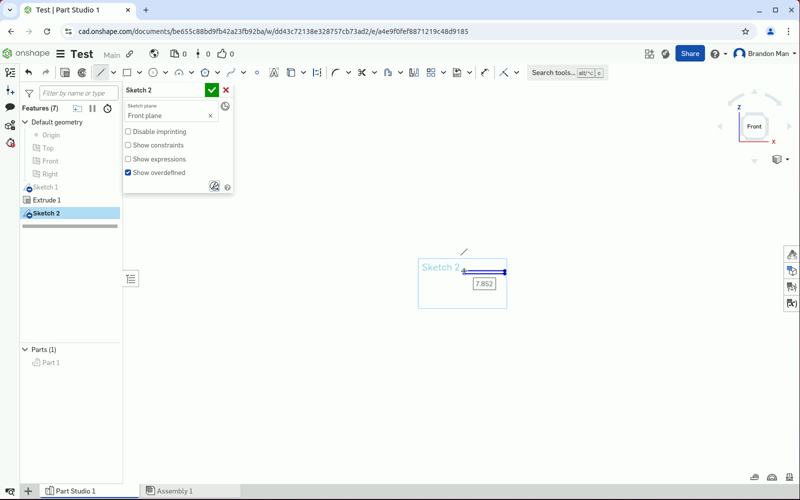
key_up(shift)
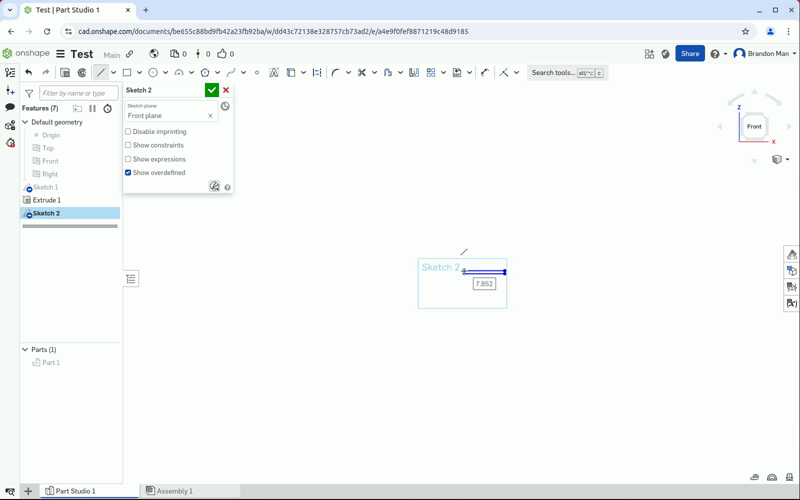
mouse_move(494, 270)
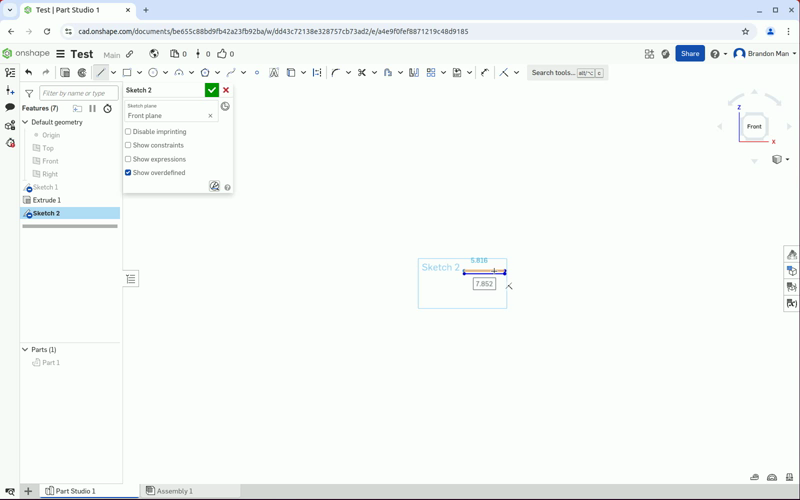
key_down(shift)
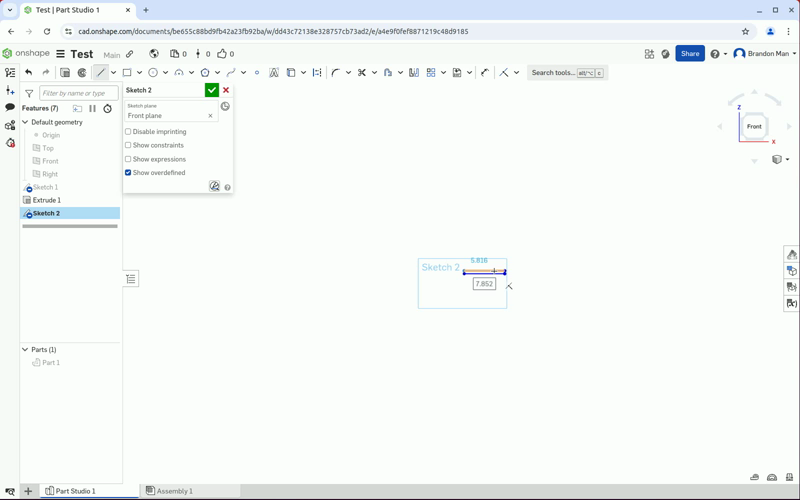
mouse_move(464, 273)
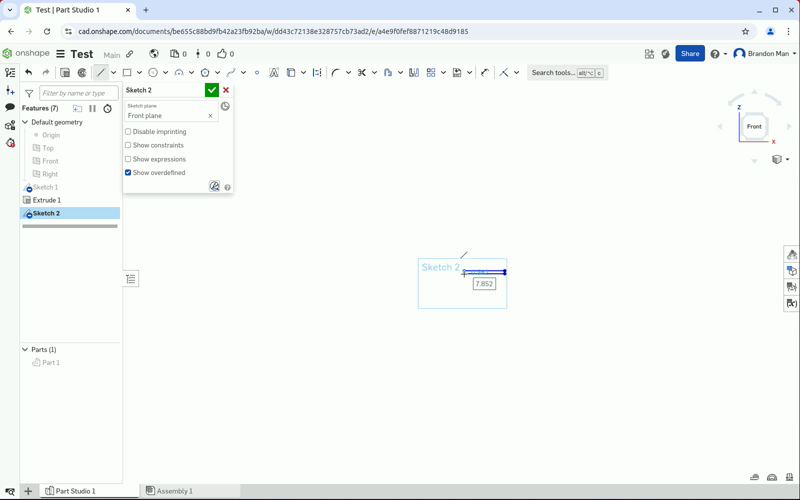
scroll(6)
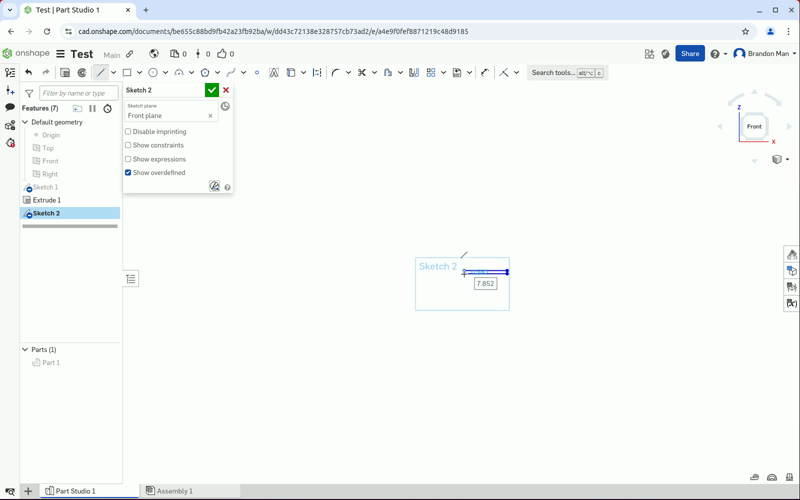
scroll(6)
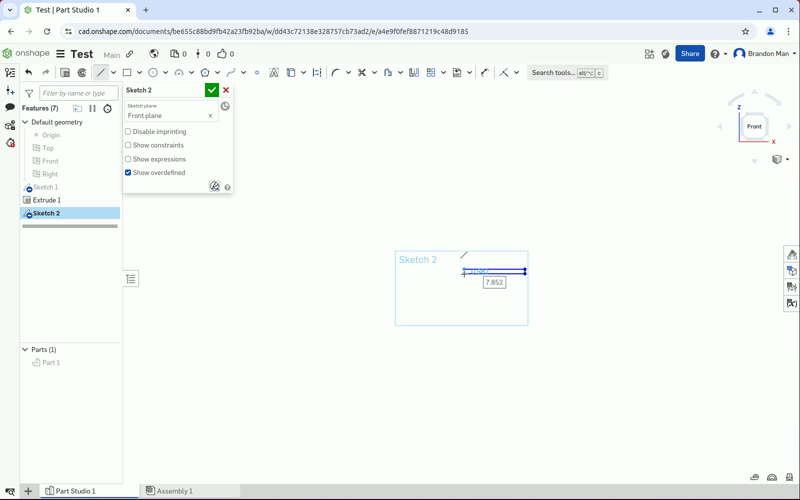
scroll(6)
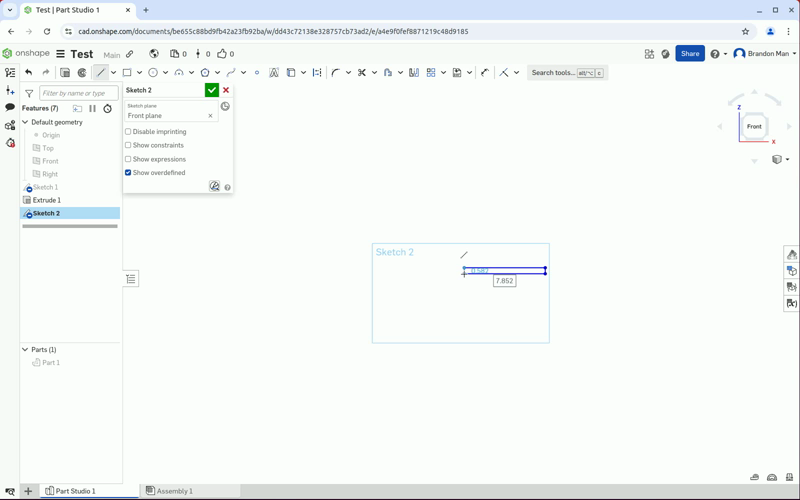
scroll(6)
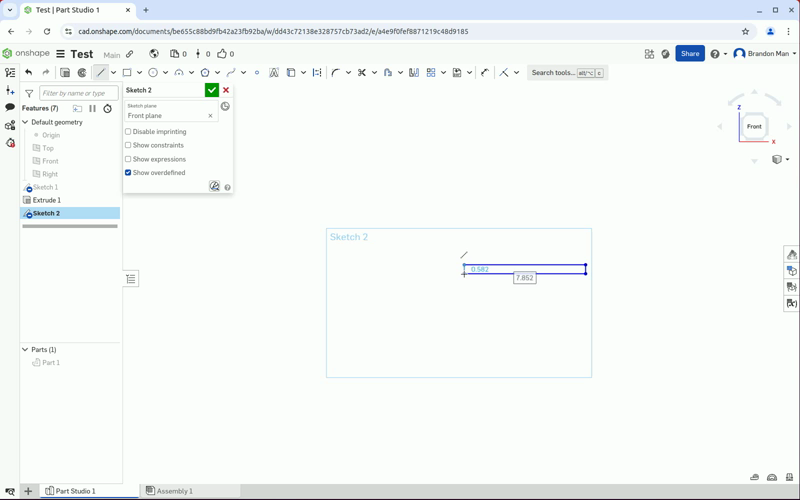
scroll(6)
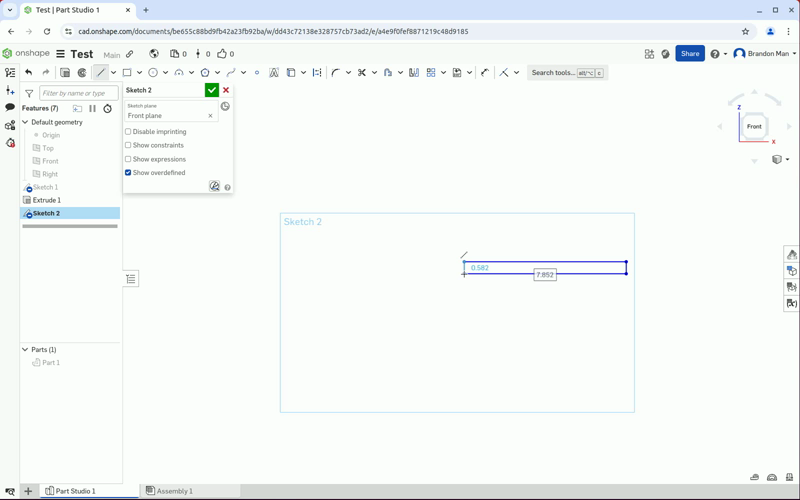
scroll(6)
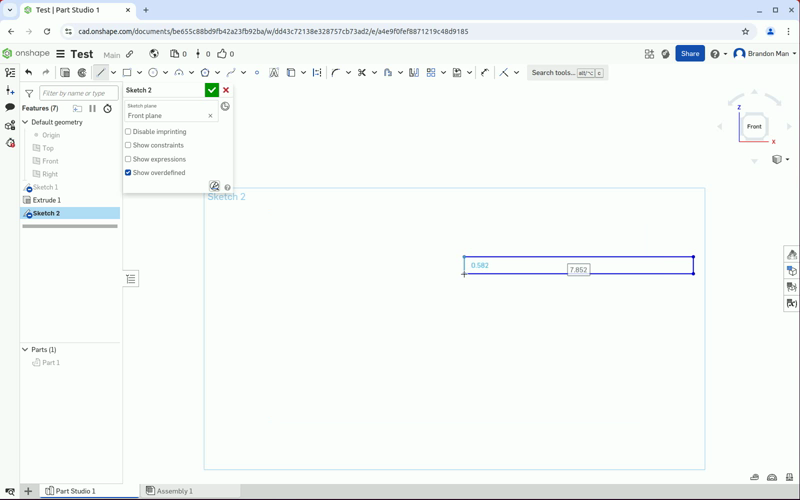
scroll(6)
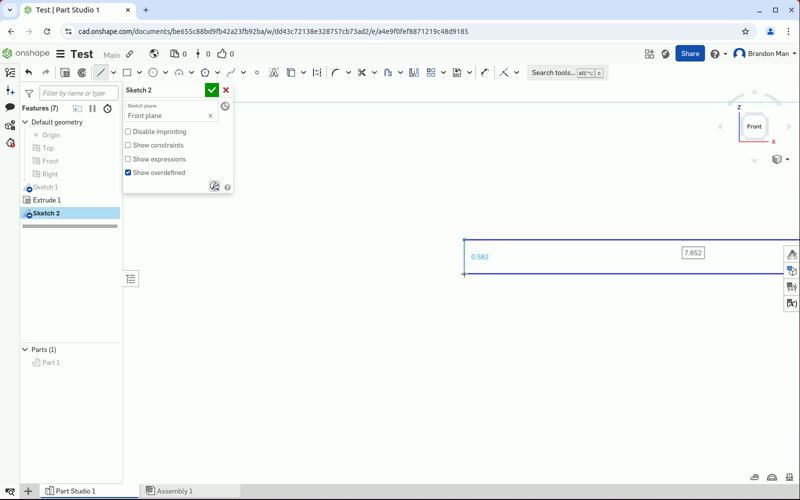
key_up(shift)
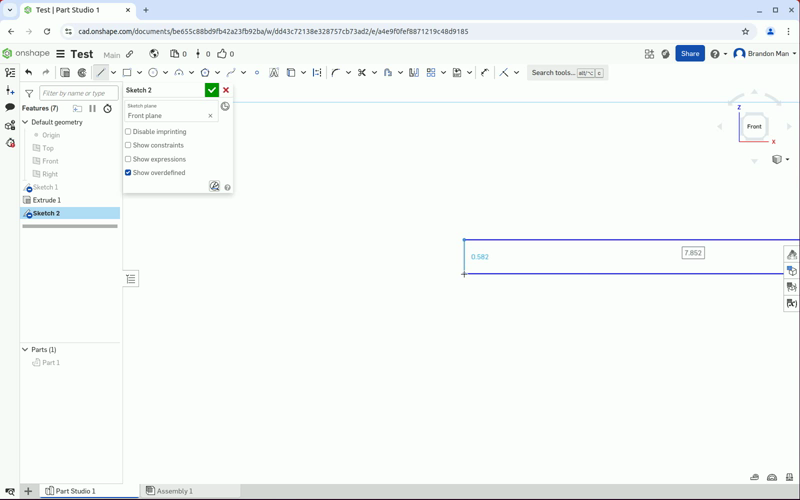
click(464, 273)
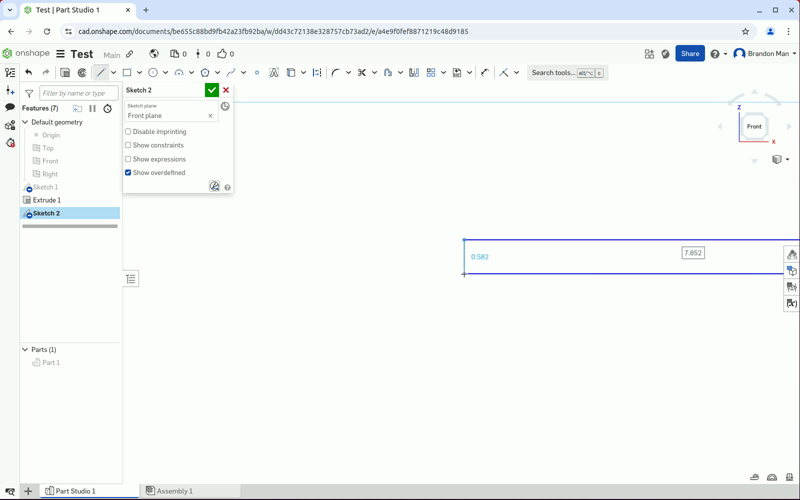
scroll(-6)
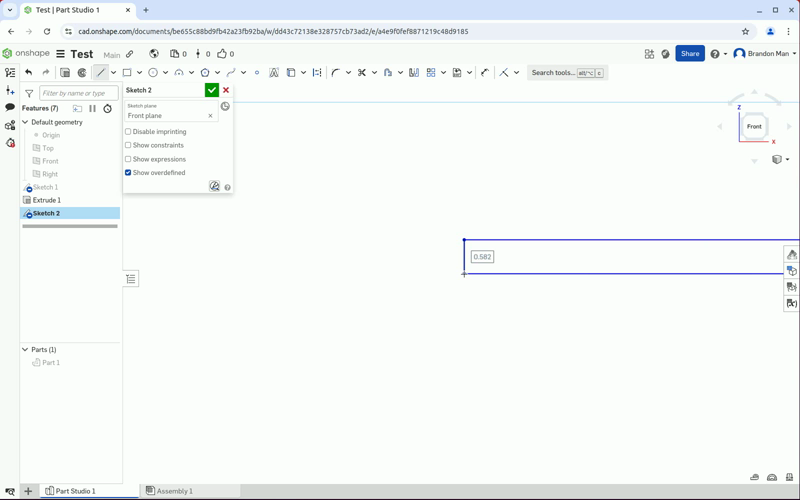
scroll(-6)
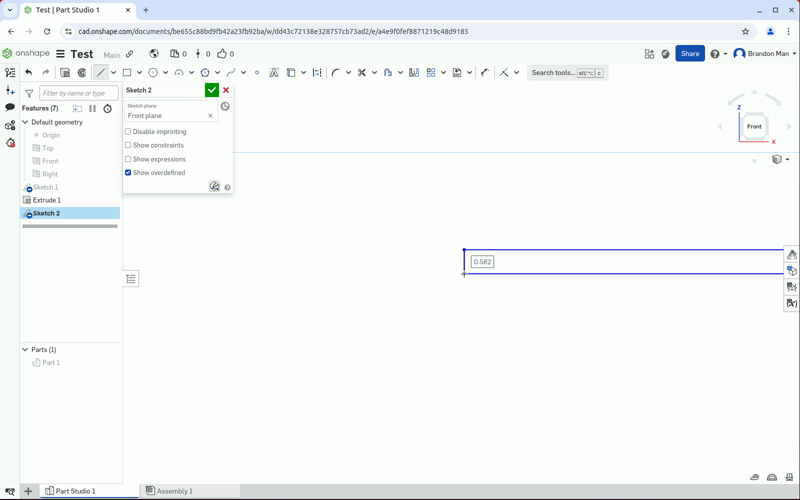
scroll(-6)
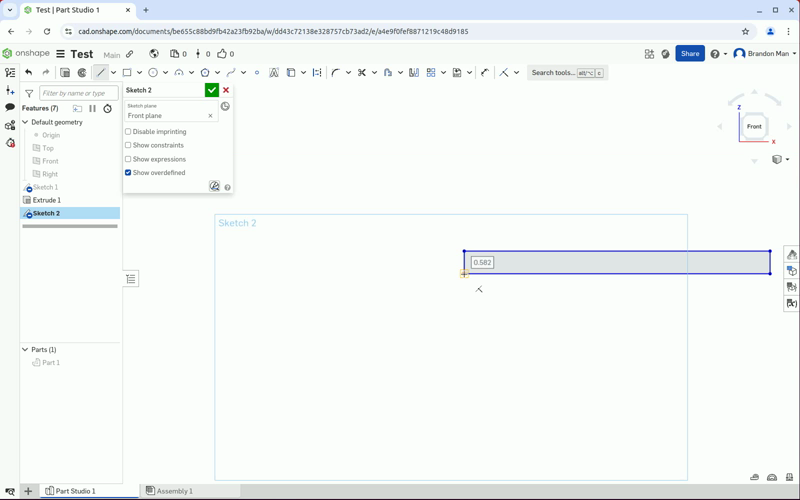
scroll(-6)
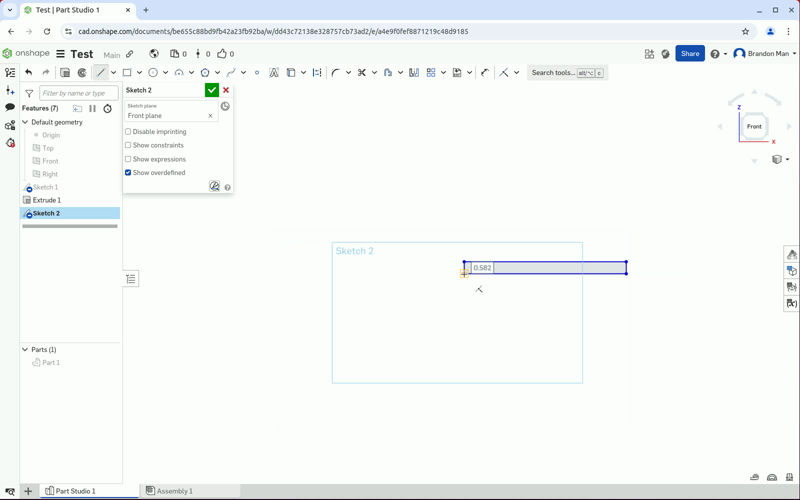
scroll(-6)
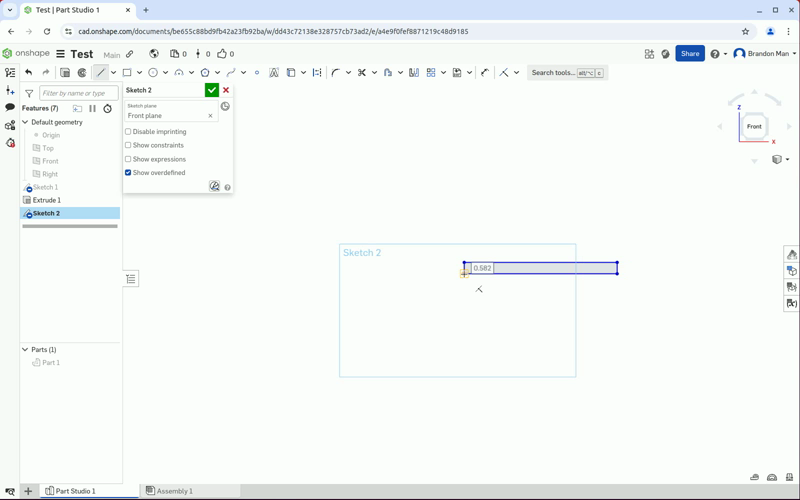
scroll(-6)
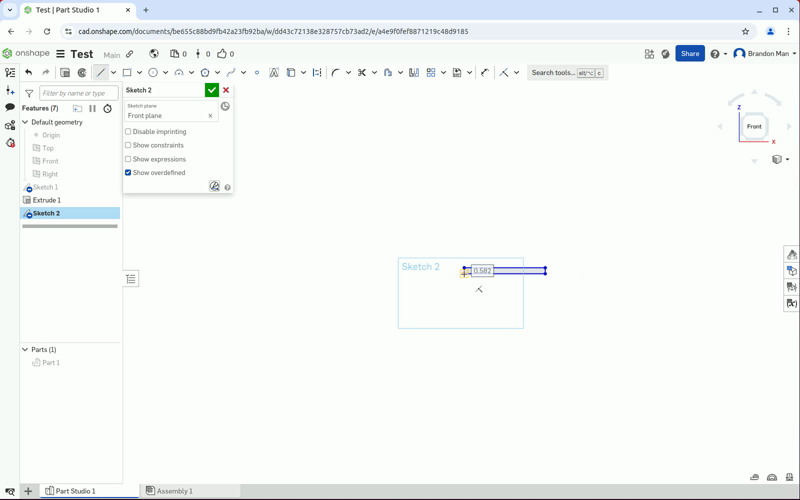
scroll(-6)
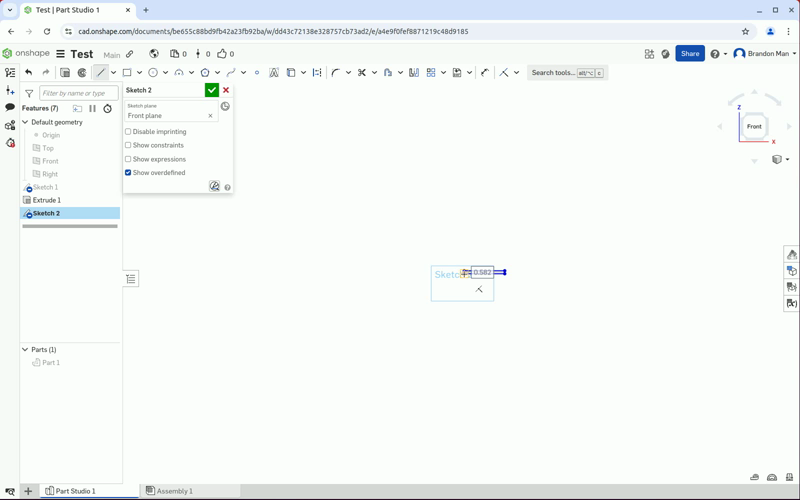
key(esc)
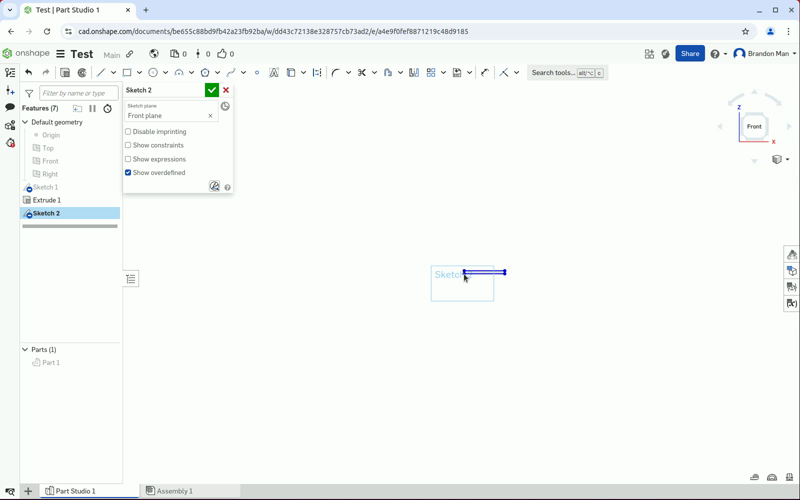
key(c)
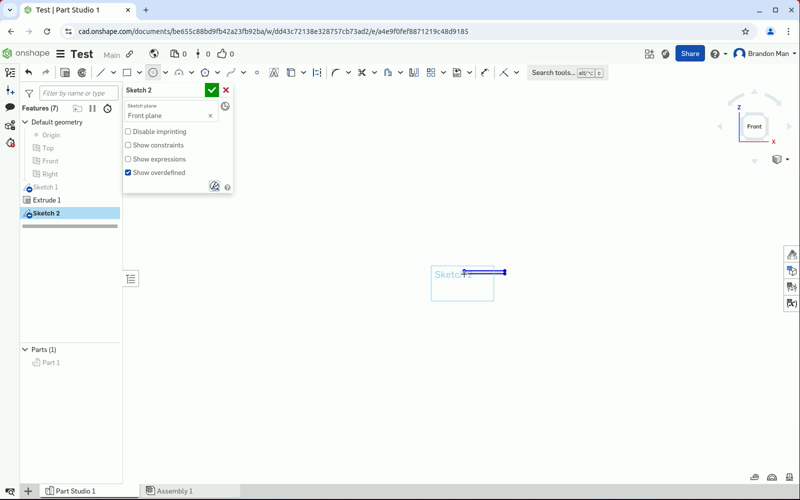
key_down(shift)
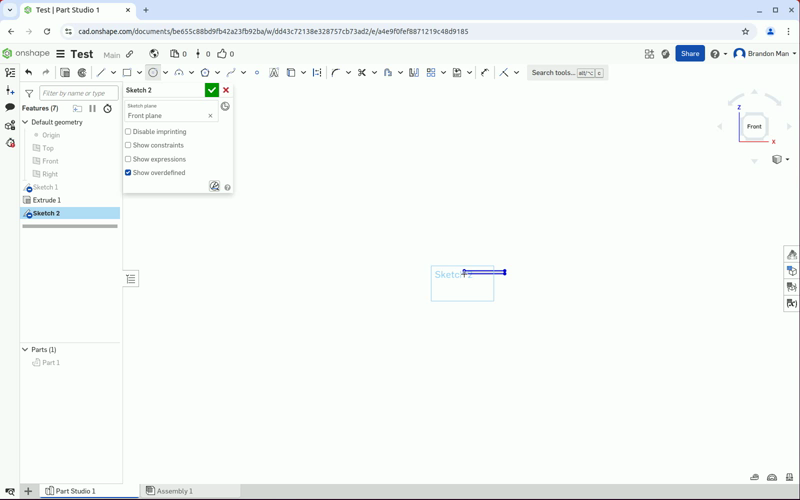
mouse_move(470, 271)
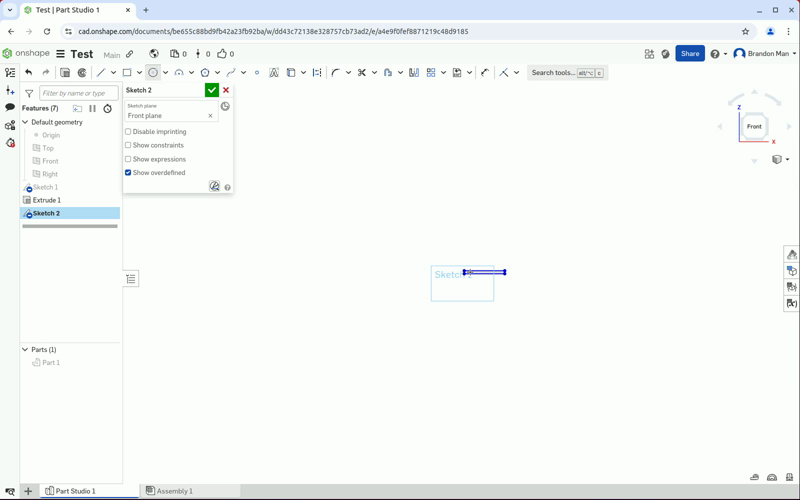
click(470, 271)
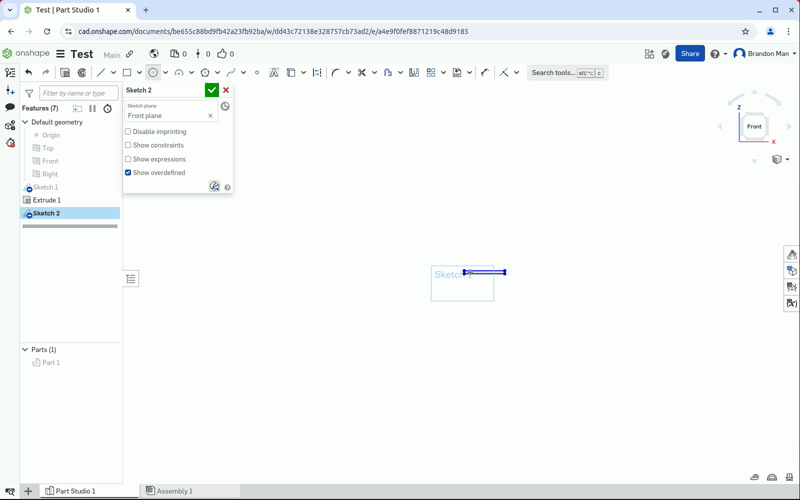
key_up(shift)
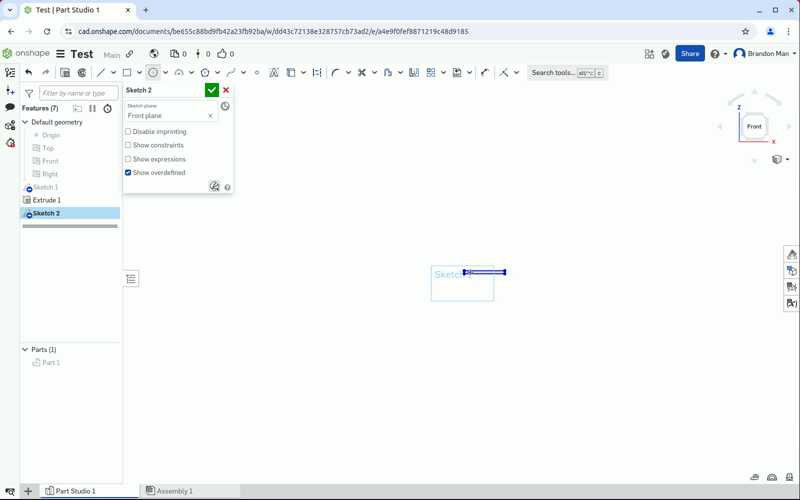
mouse_move(470, 271)
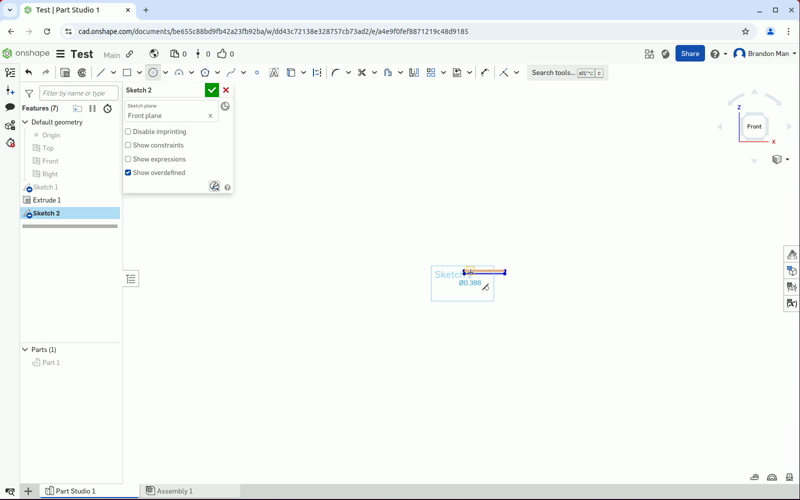
scroll(6)
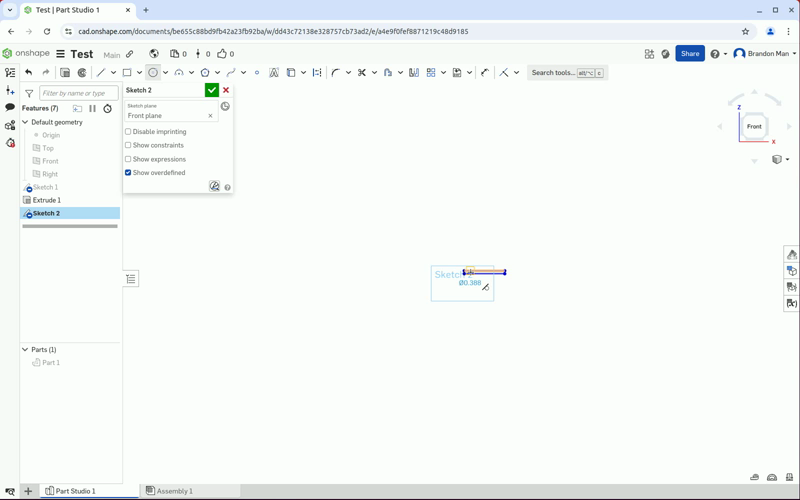
scroll(6)
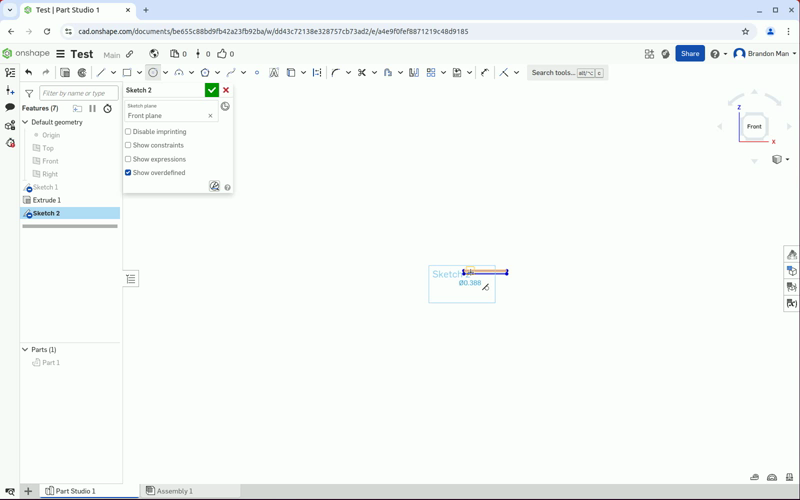
scroll(6)
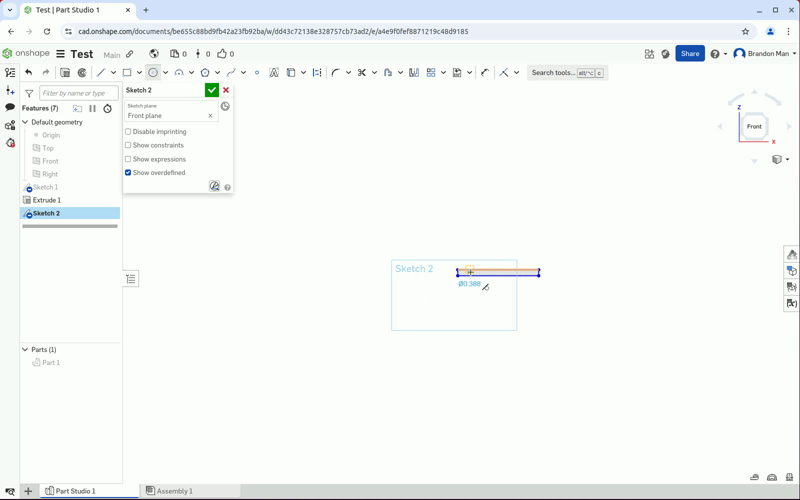
scroll(6)
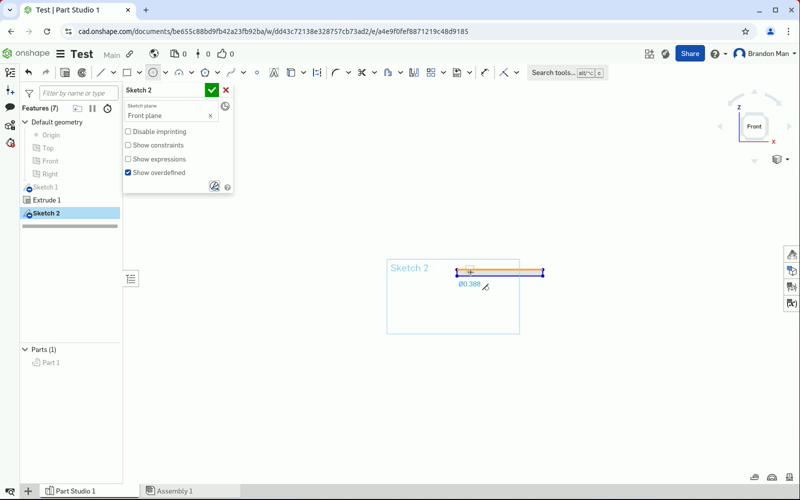
scroll(6)
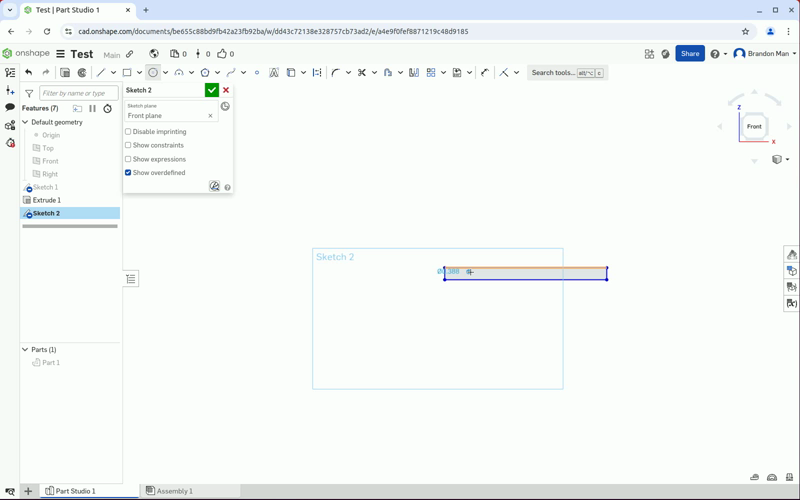
scroll(6)
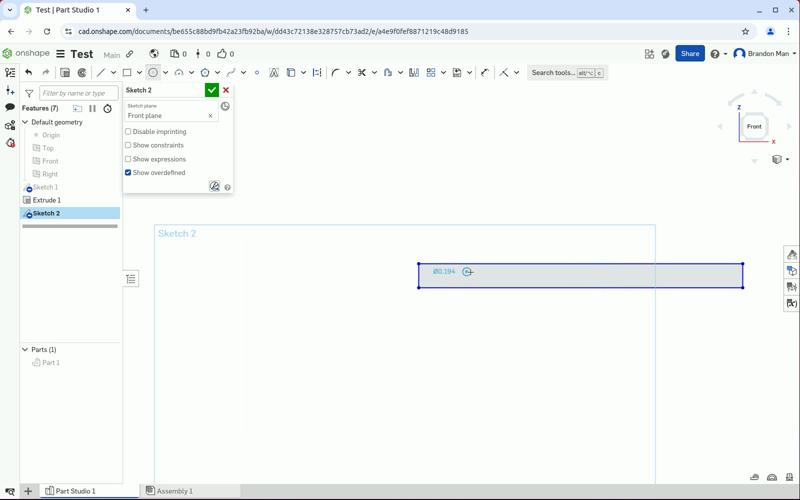
scroll(6)
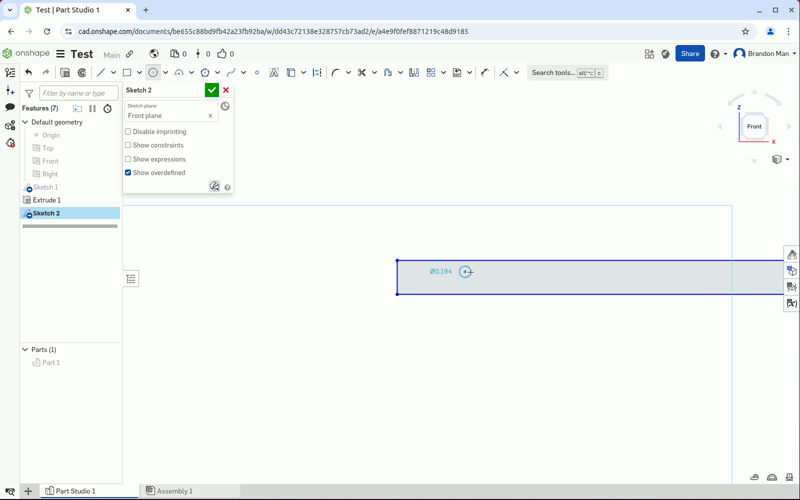
click(470, 271)
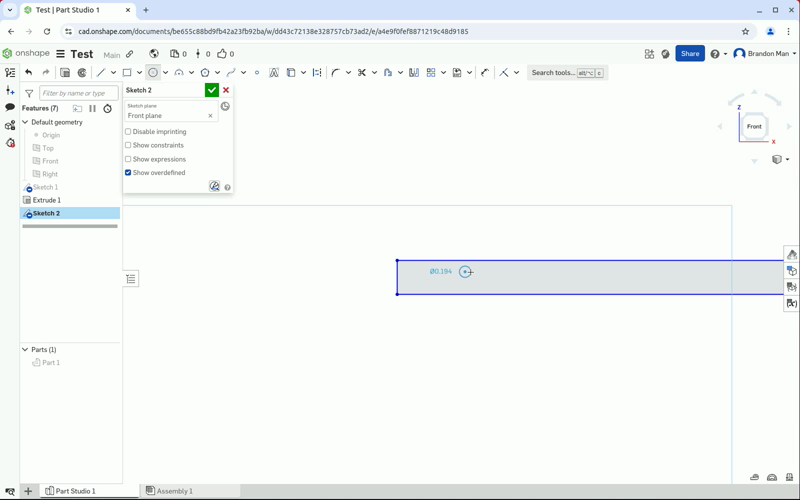
scroll(-6)
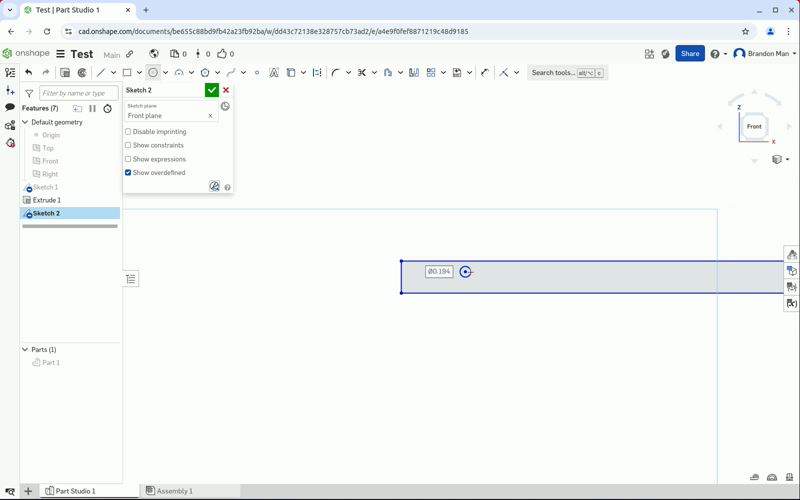
scroll(-6)
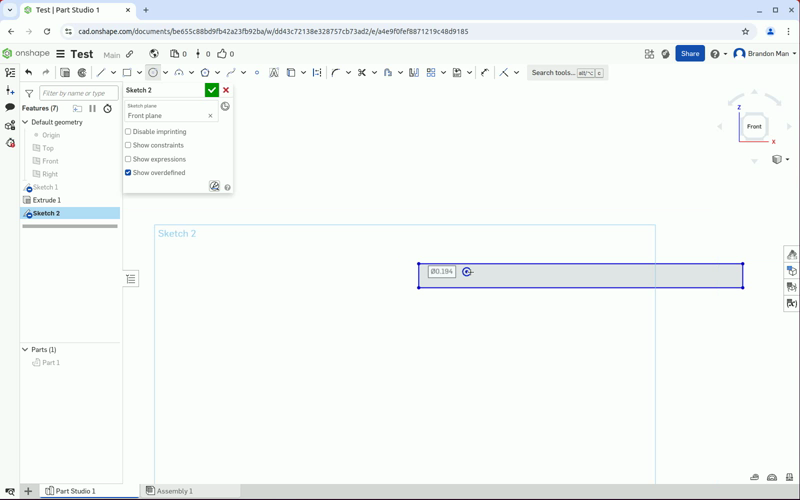
scroll(-6)
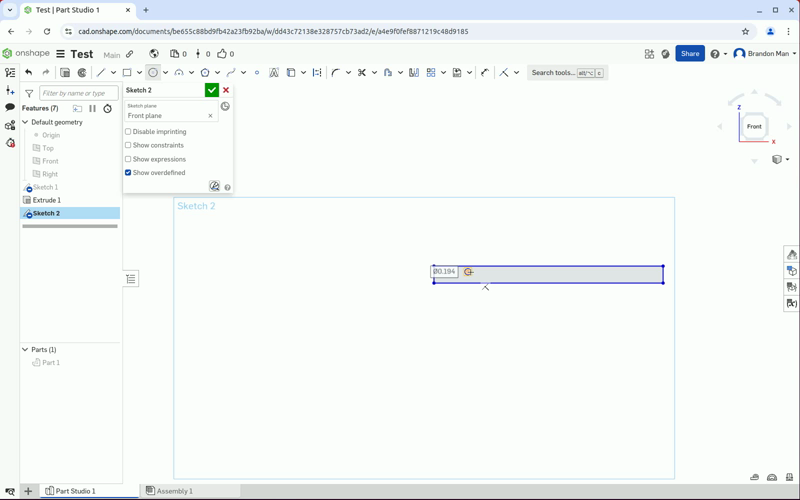
scroll(-6)
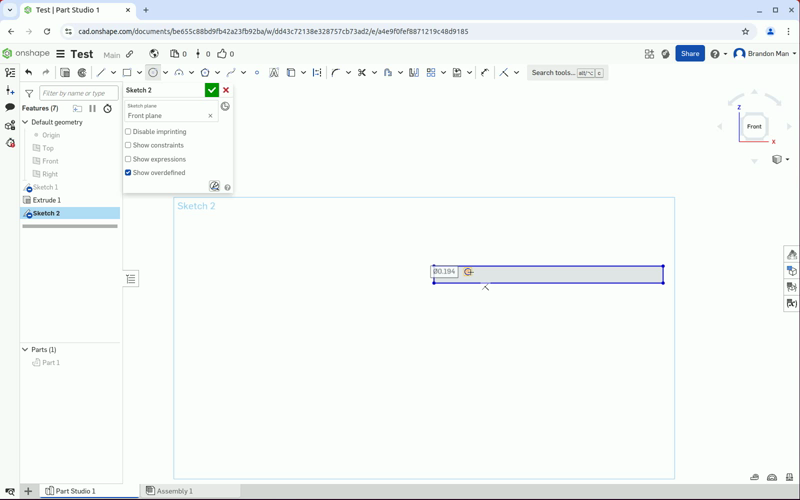
scroll(-6)
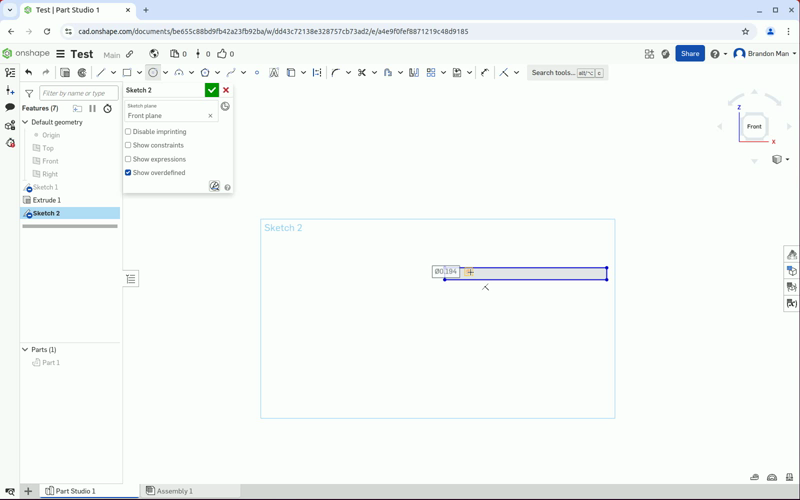
scroll(-6)
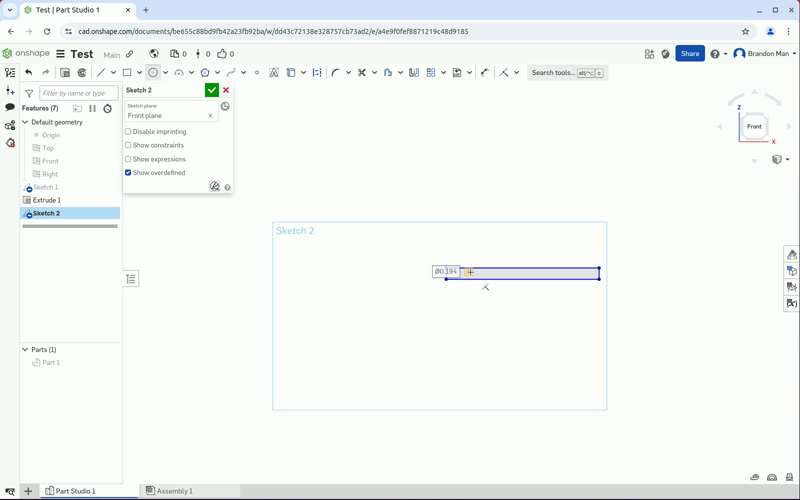
scroll(-6)
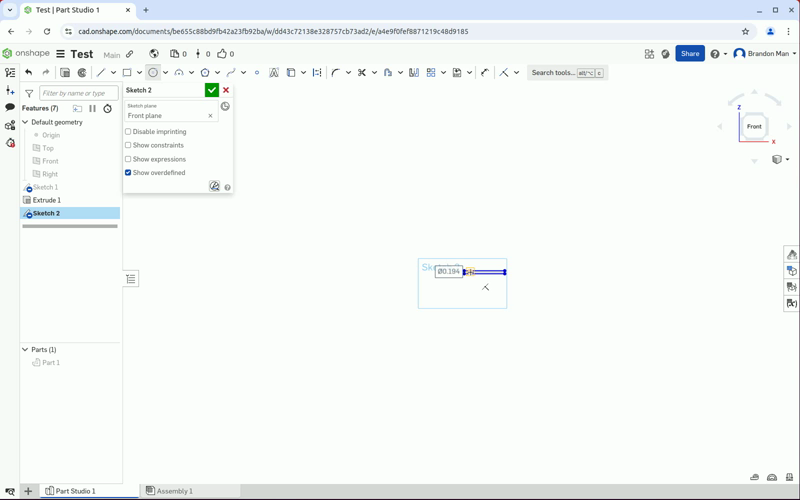
key(esc)
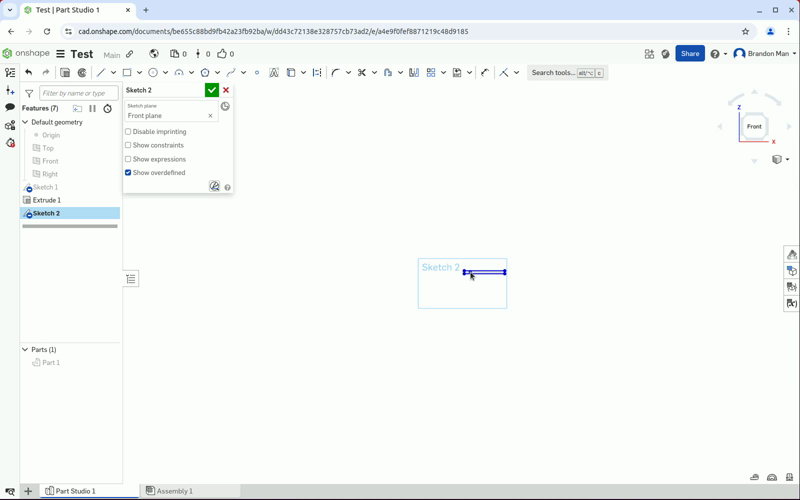
key(c)
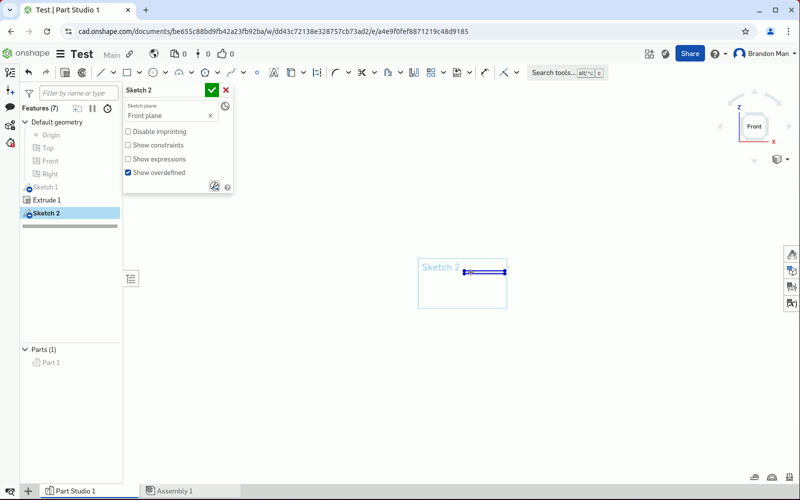
key_down(shift)
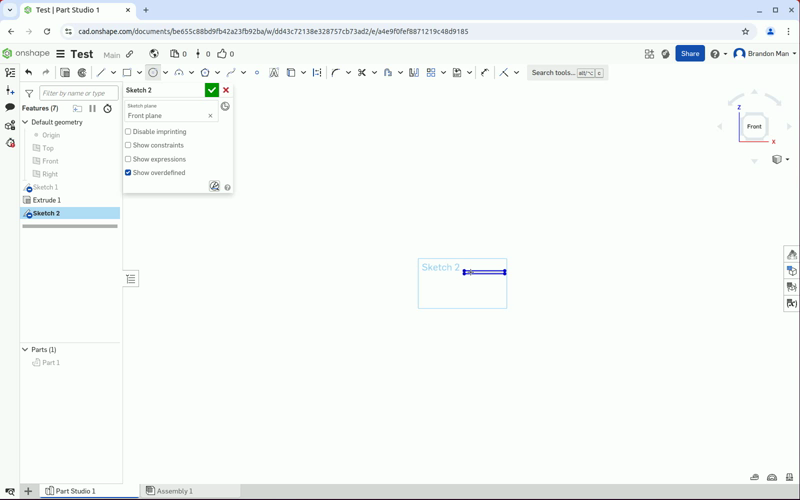
mouse_move(498, 271)
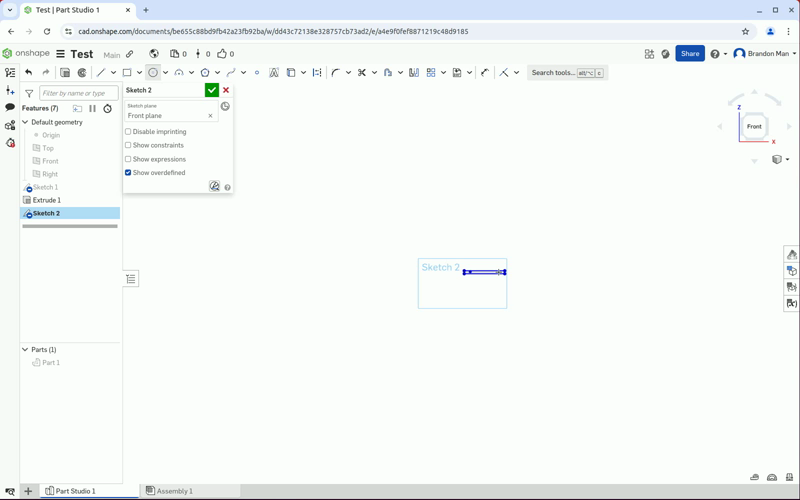
click(498, 271)
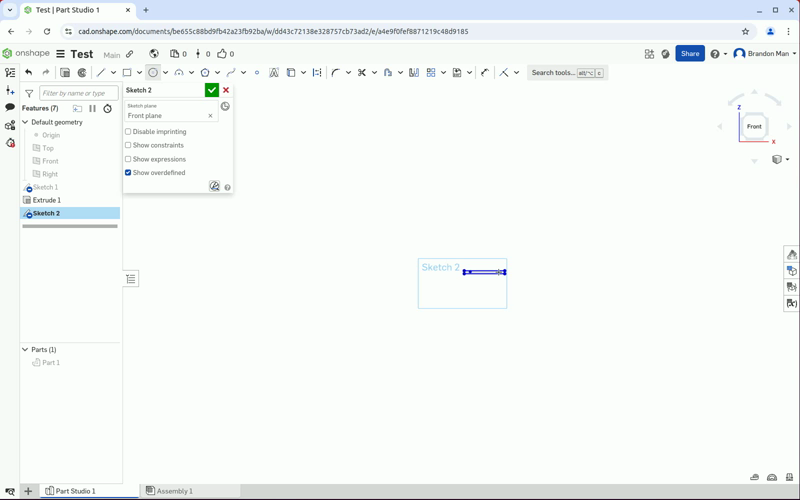
key_up(shift)
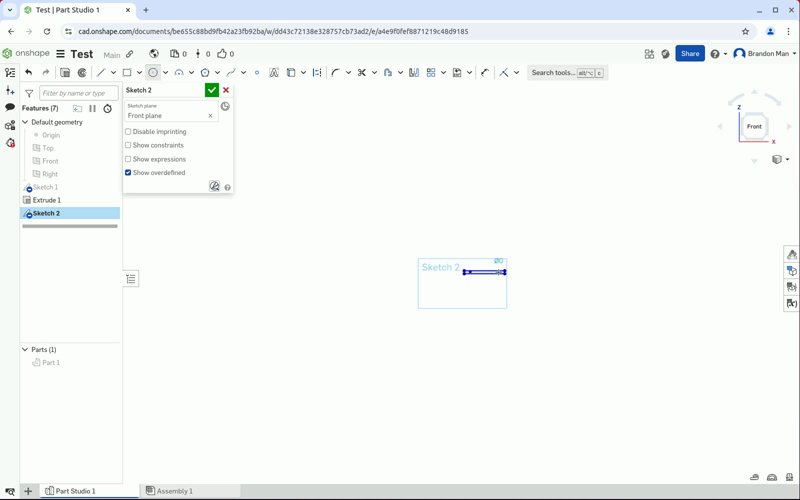
mouse_move(499, 271)
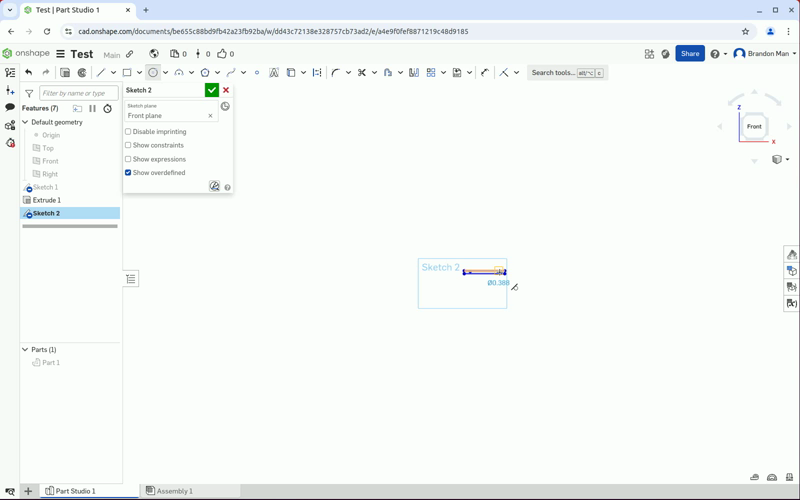
scroll(6)
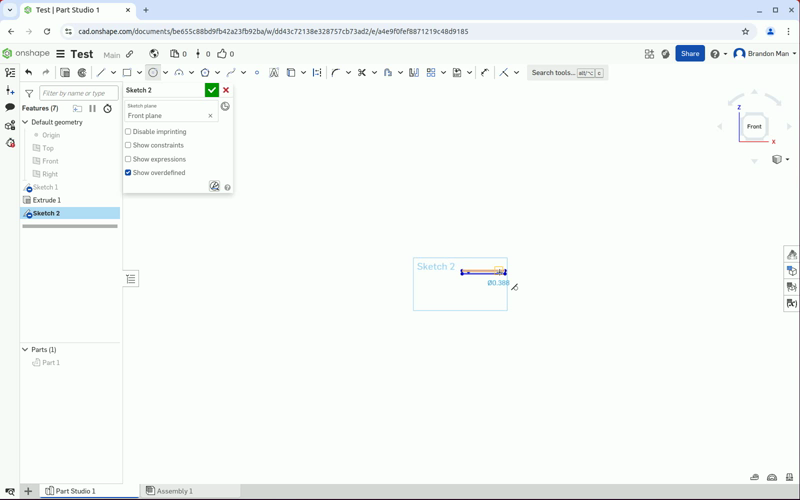
scroll(6)
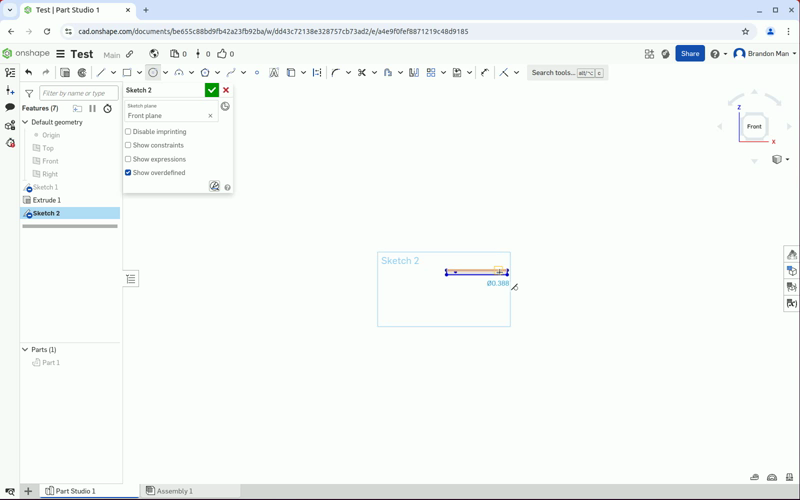
scroll(6)
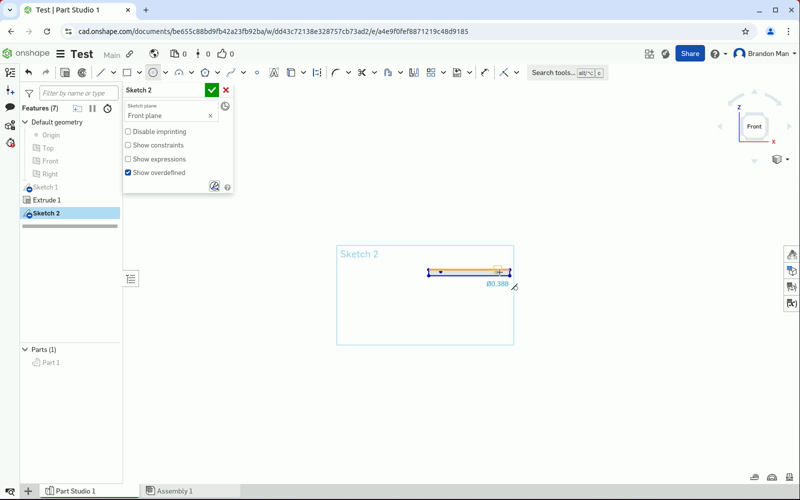
scroll(6)
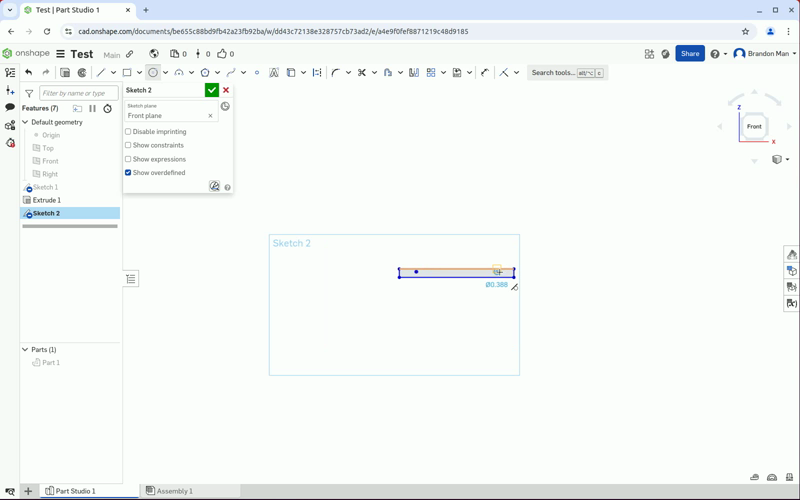
scroll(6)
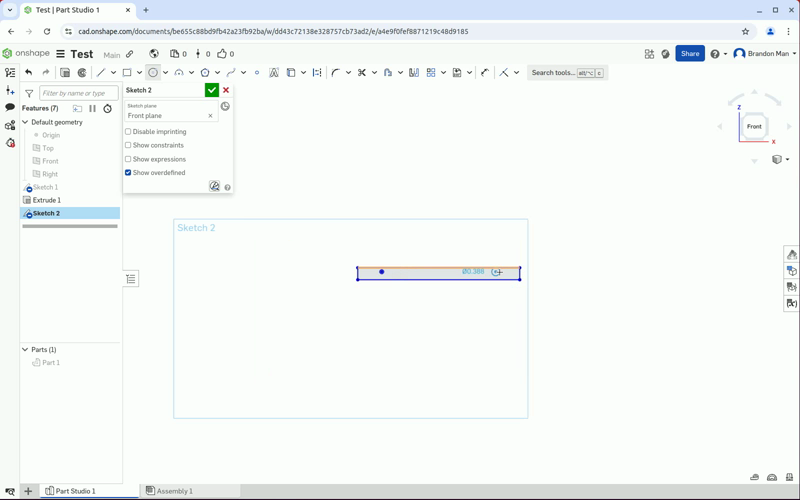
scroll(6)
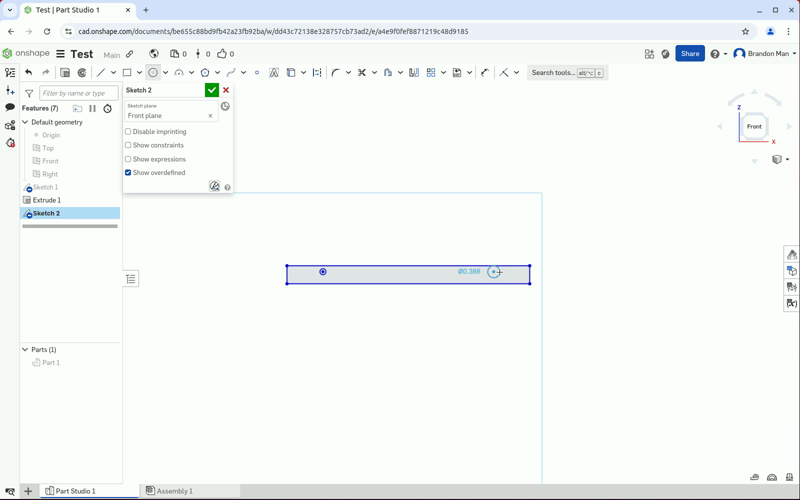
scroll(6)
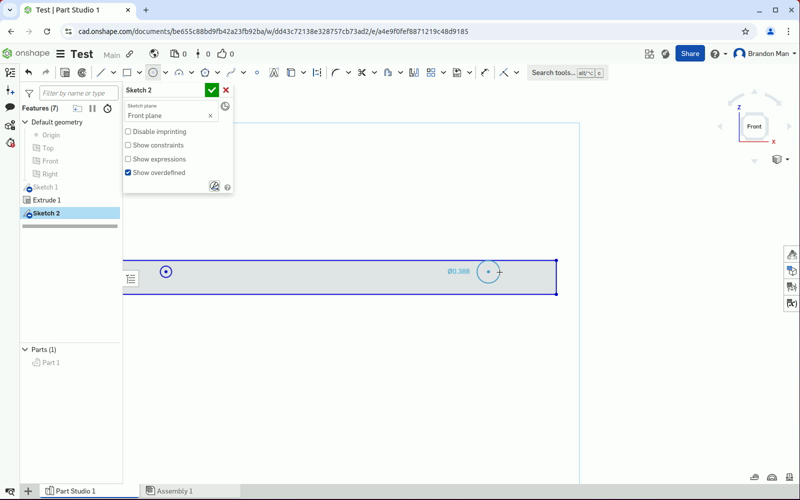
click(499, 271)
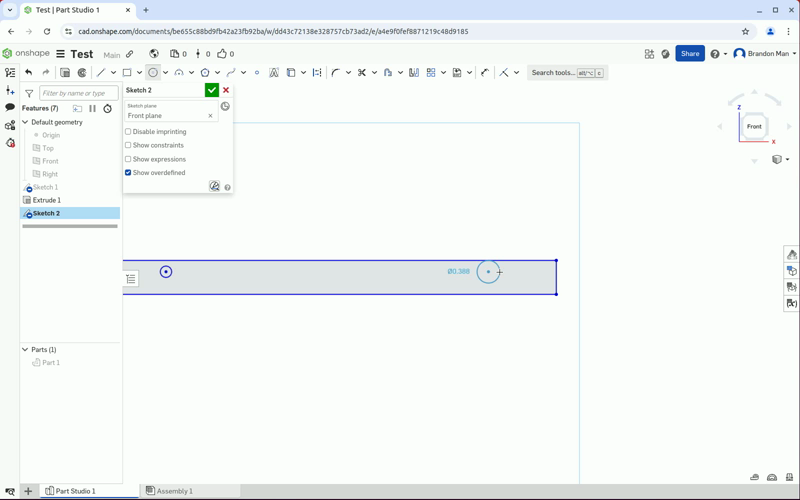
scroll(-6)
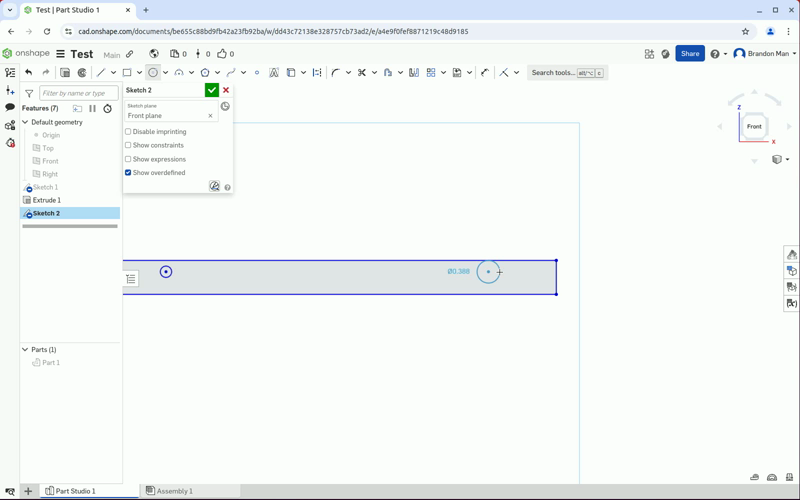
scroll(-6)
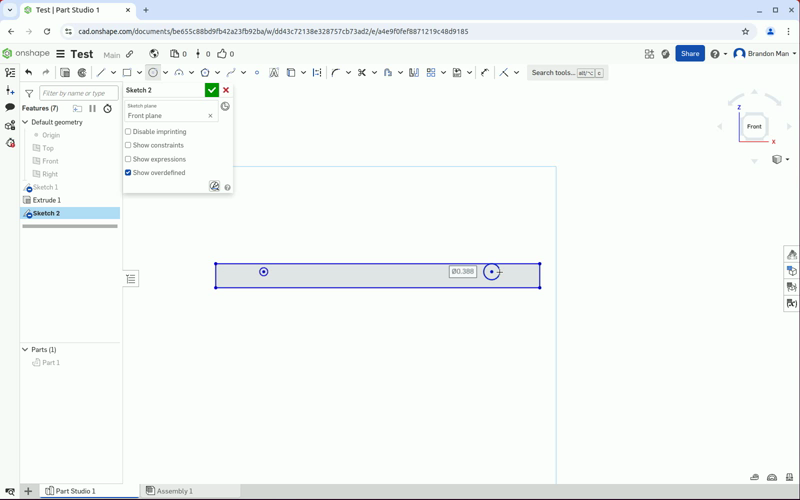
scroll(-6)
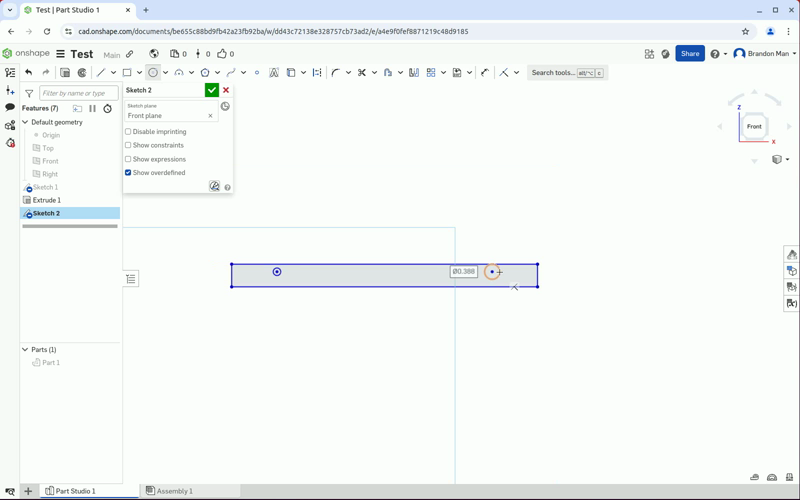
scroll(-6)
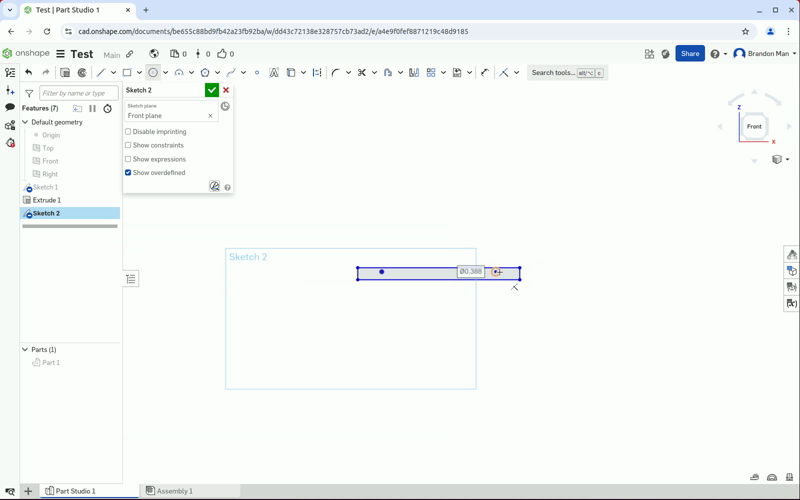
scroll(-6)
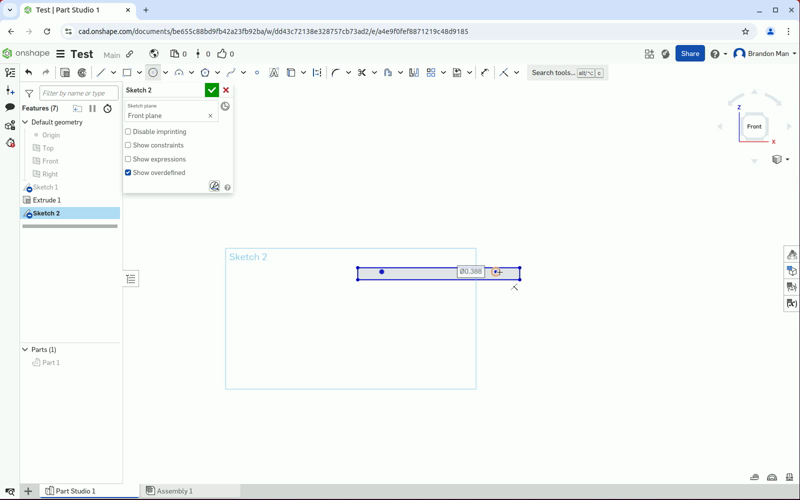
scroll(-6)
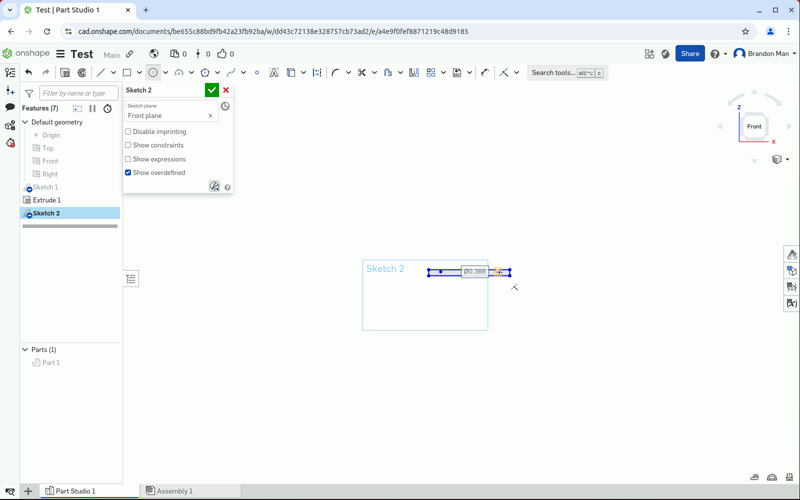
scroll(-6)
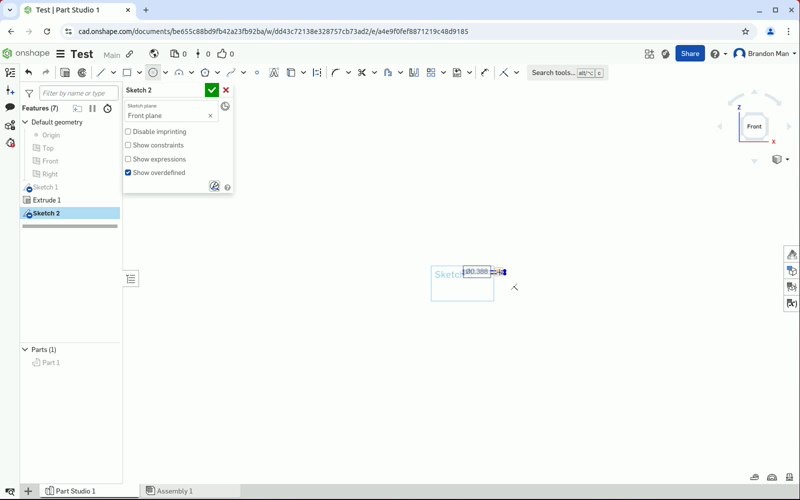
key(esc)
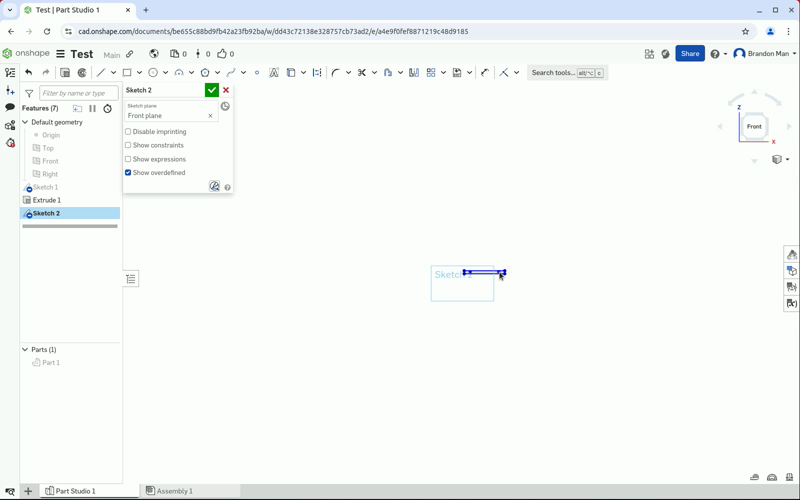
mouse_move(466, 272)
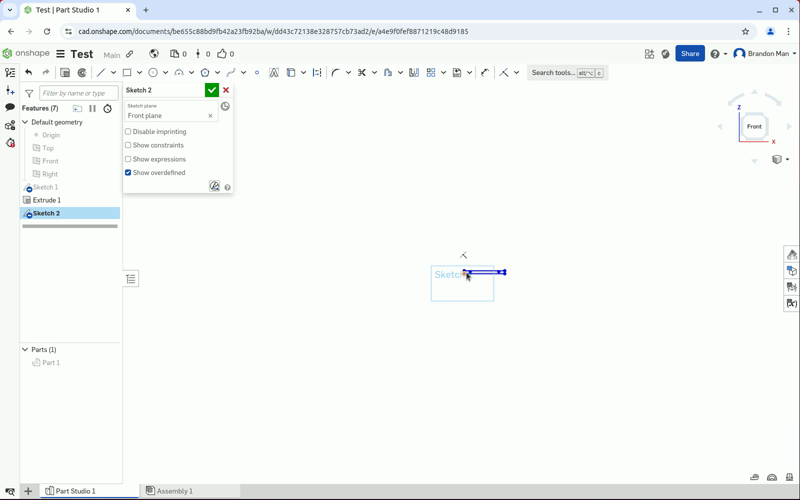
scroll(6)
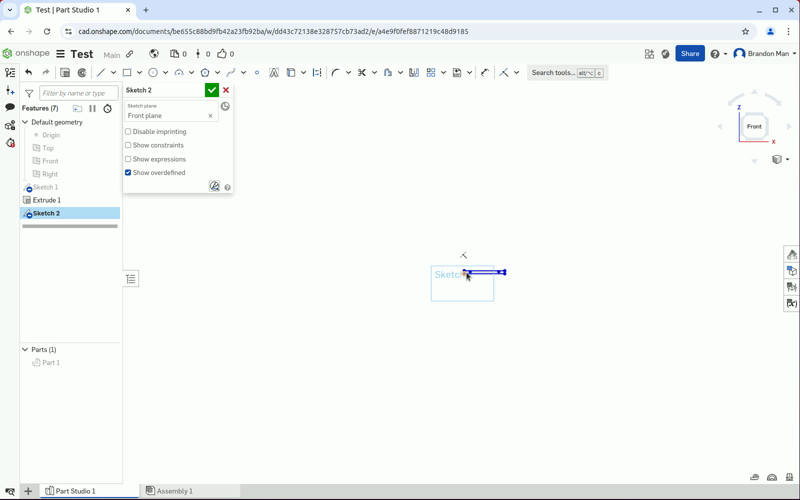
scroll(6)
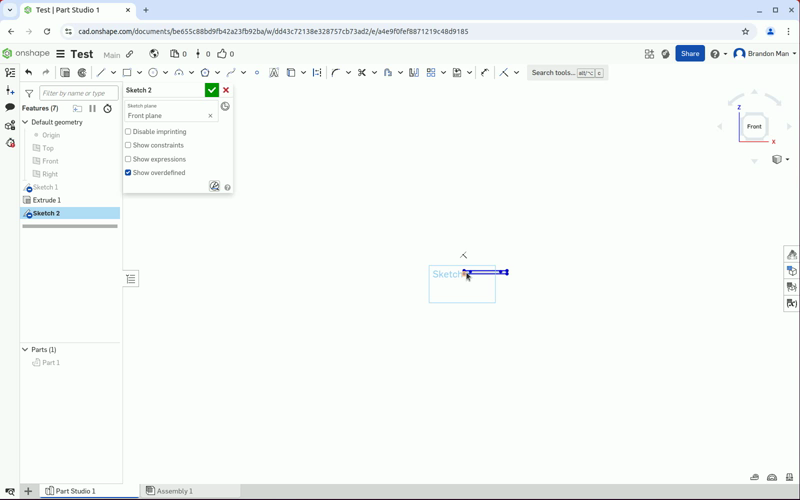
scroll(6)
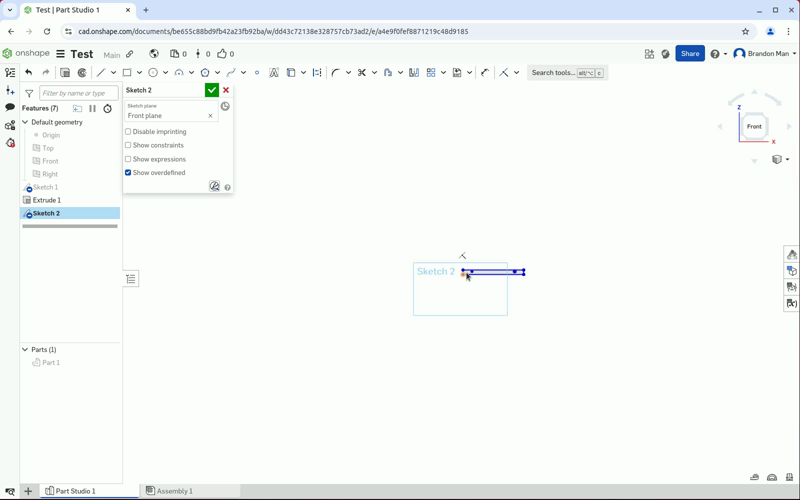
scroll(6)
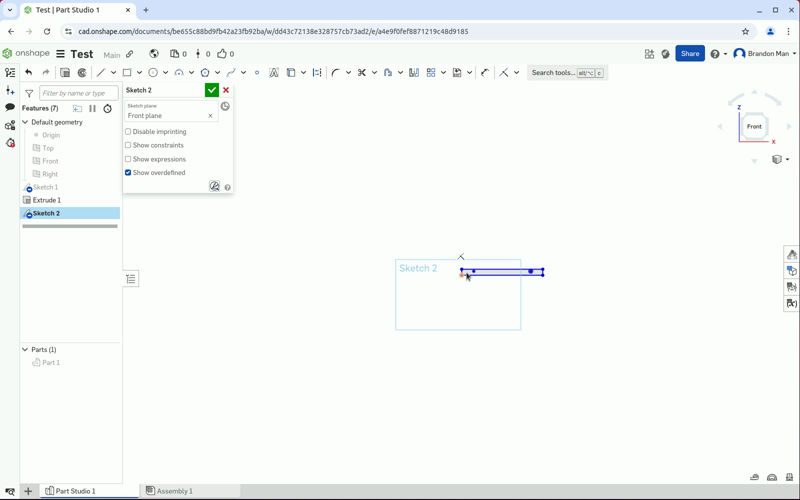
scroll(6)
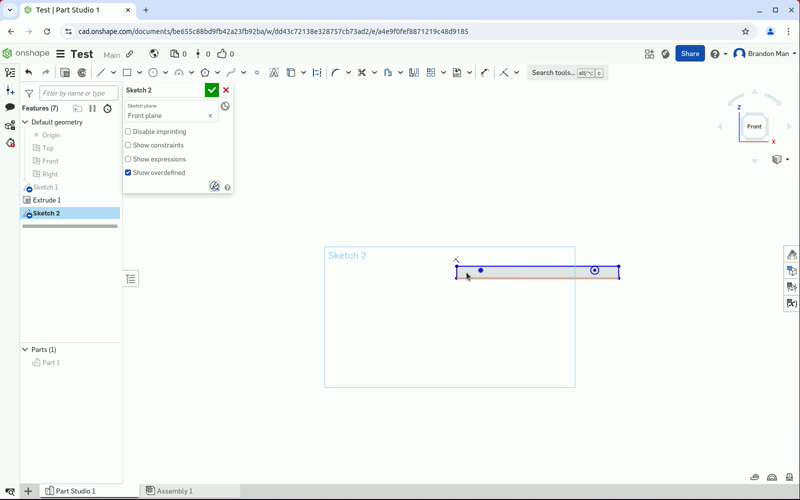
scroll(6)
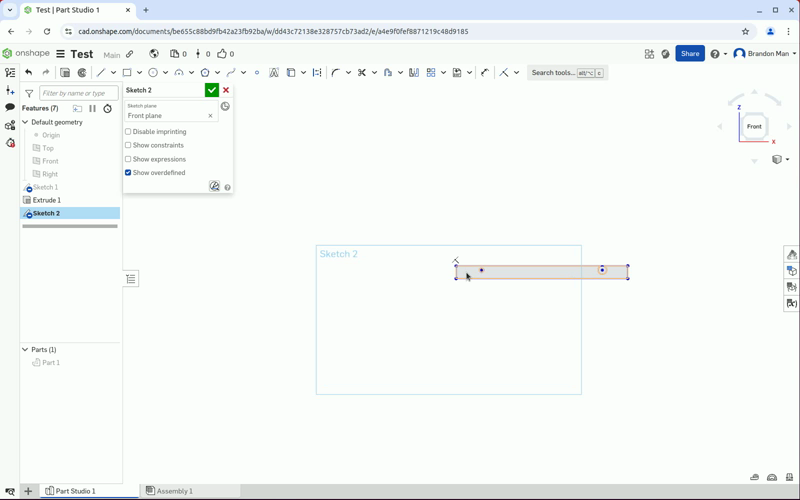
scroll(6)
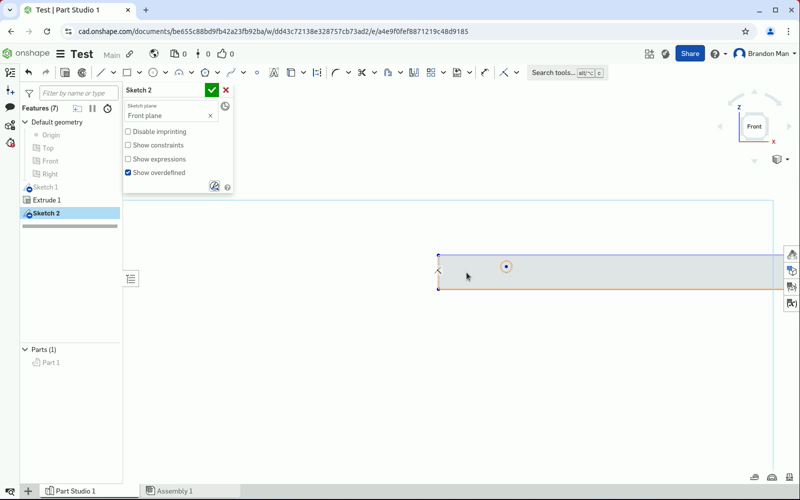
click(466, 272)
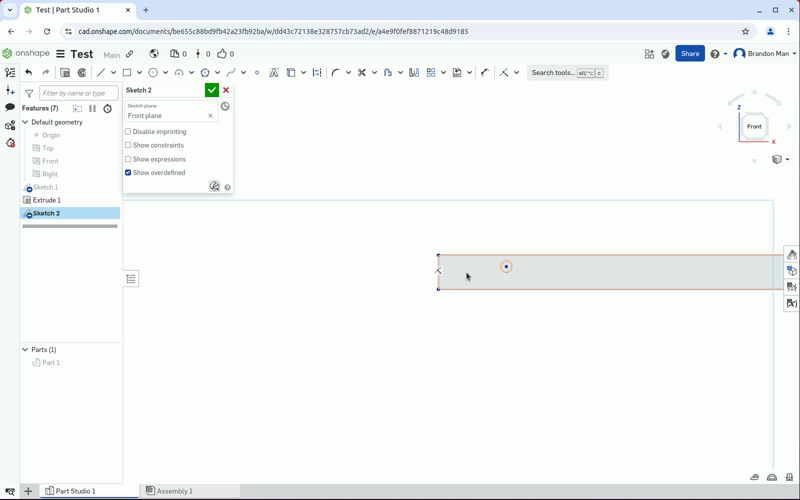
scroll(-6)
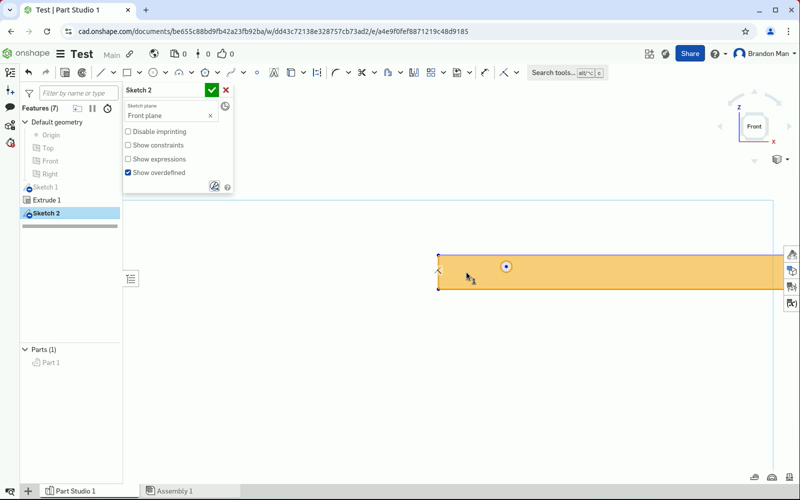
scroll(-6)
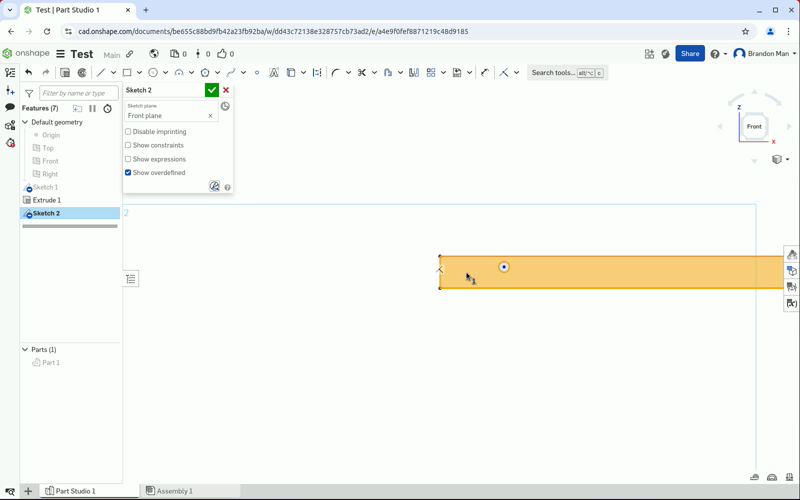
scroll(-6)
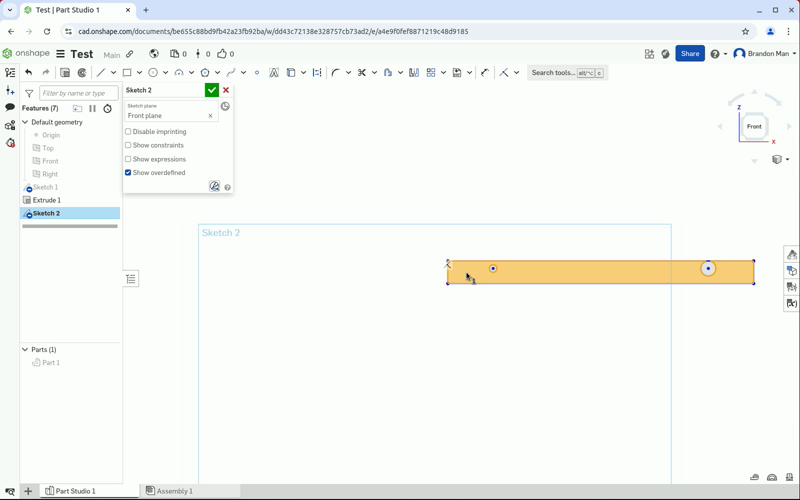
scroll(-6)
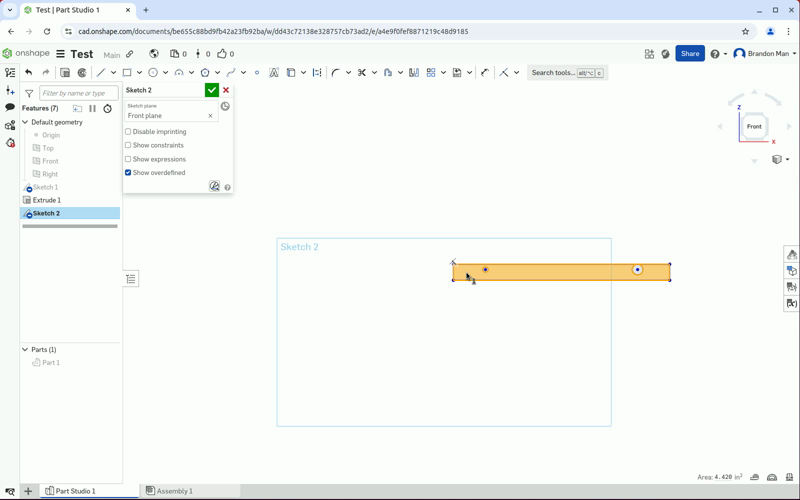
scroll(-6)
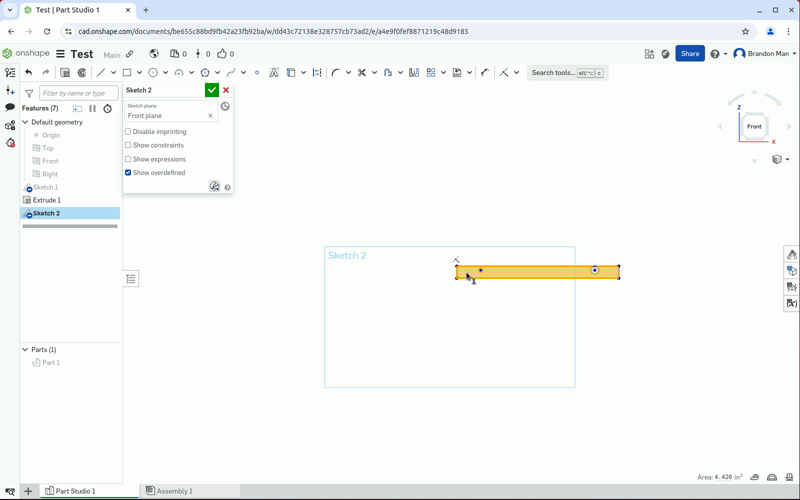
scroll(-6)
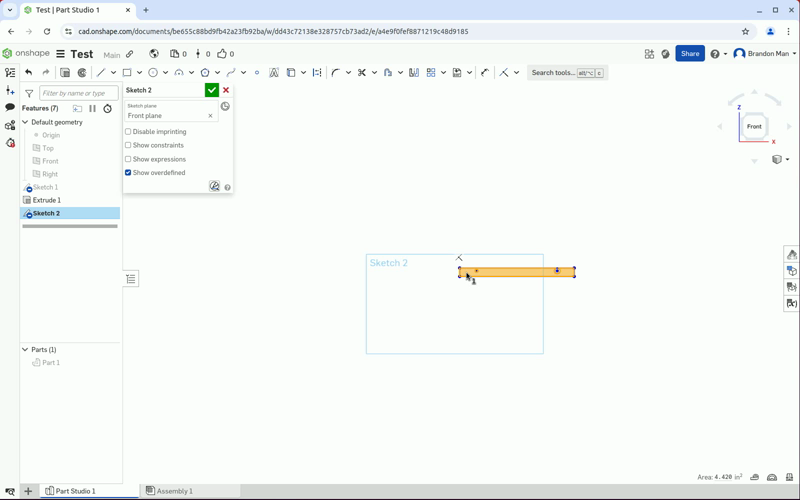
scroll(-6)
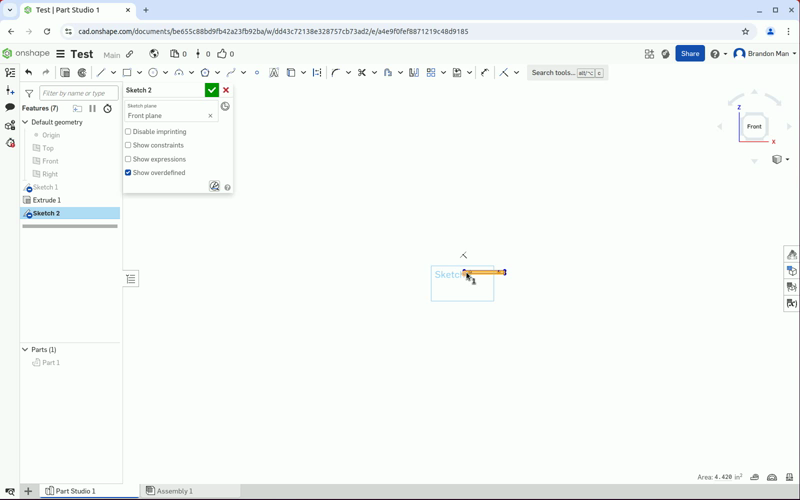
mouse_move(73, 352)
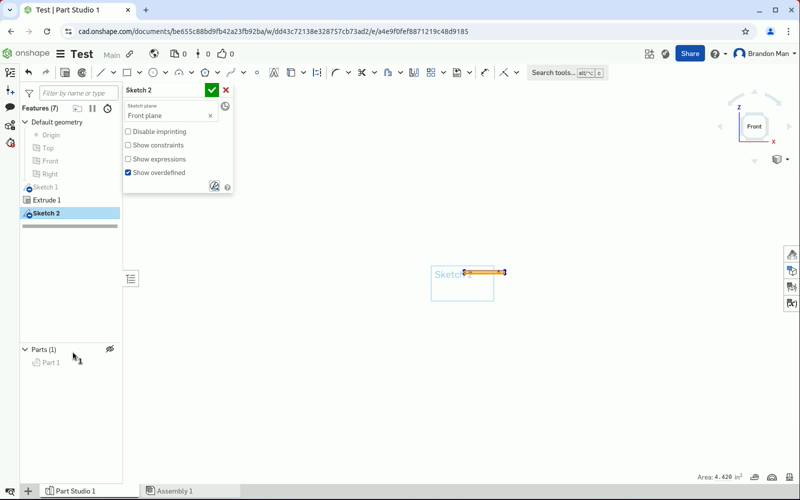
key(shift+y)
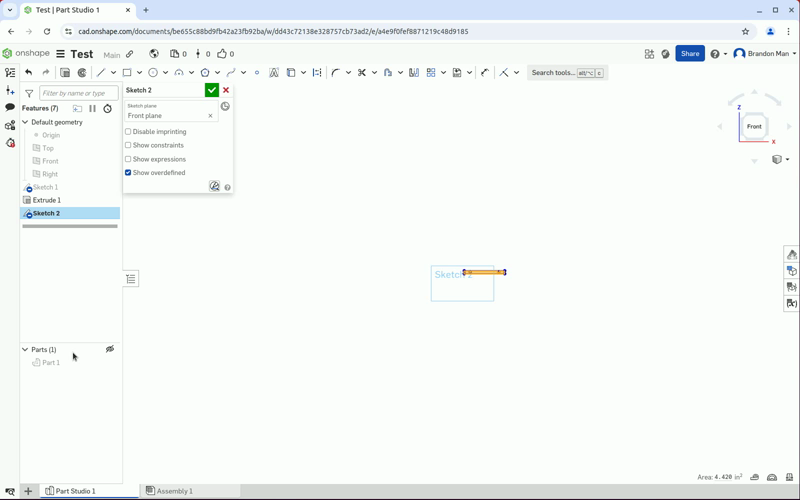
key(shift+e)
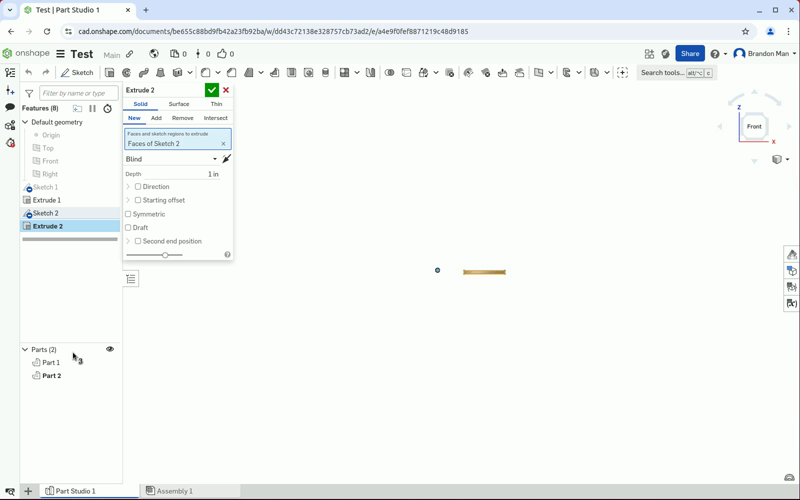
mouse_move(143, 106)
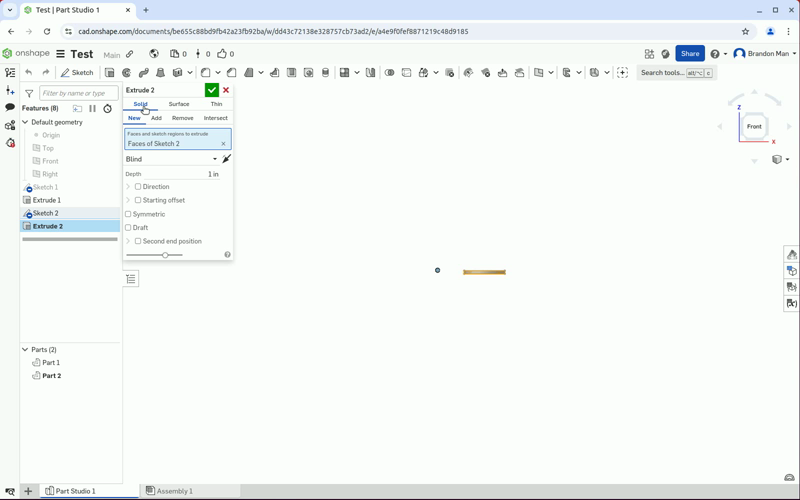
click(143, 106)
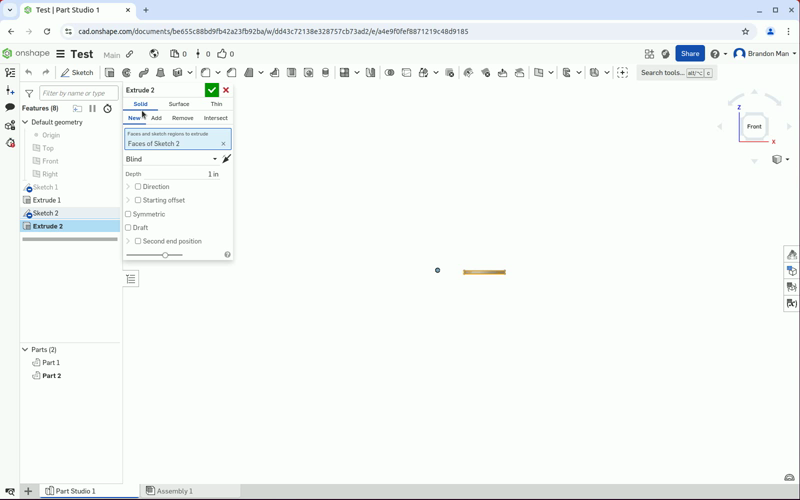
mouse_move(137, 120)
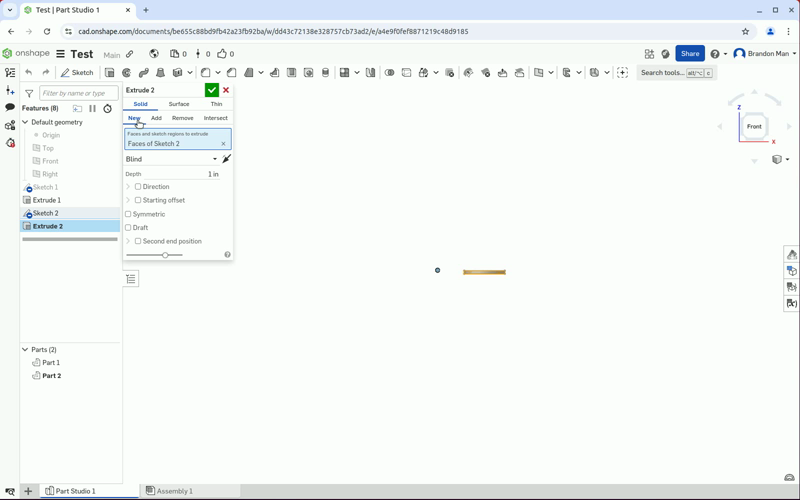
click(137, 120)
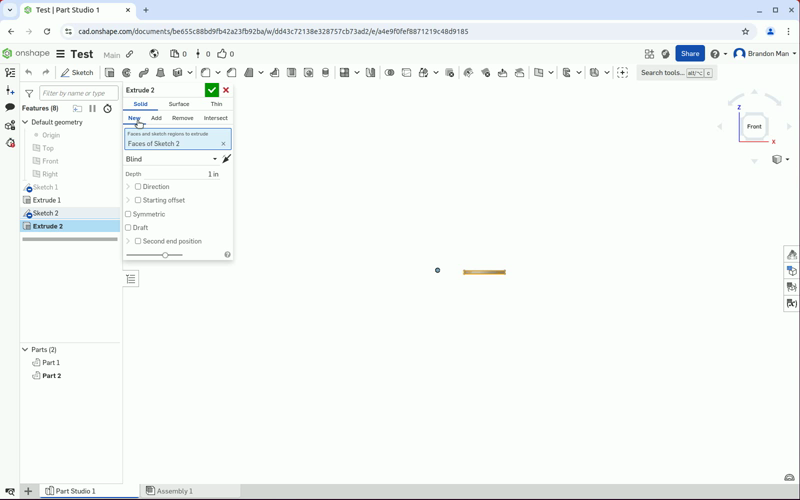
key(tab, 4)
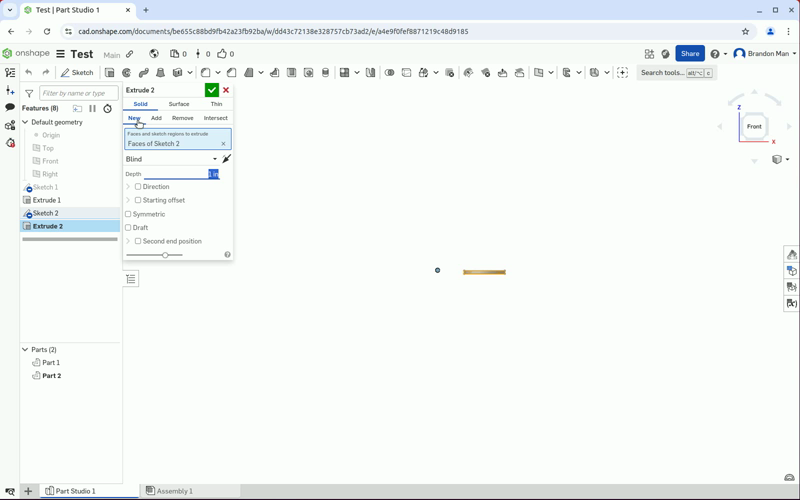
text(-3.129)
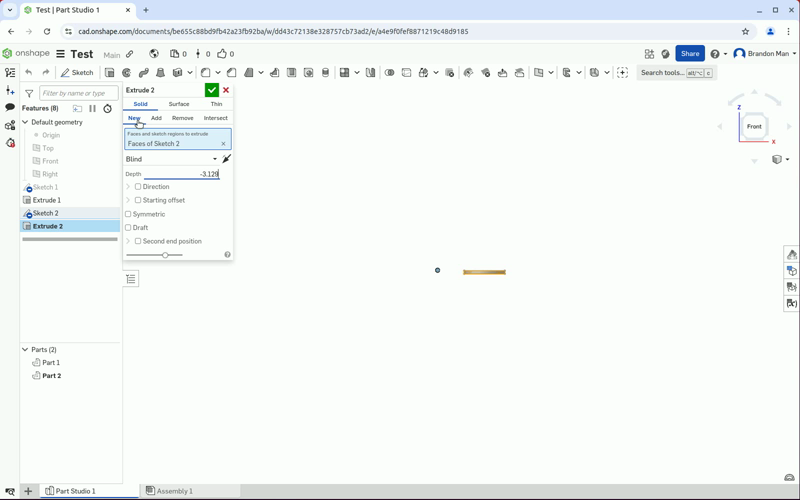
key(enter)
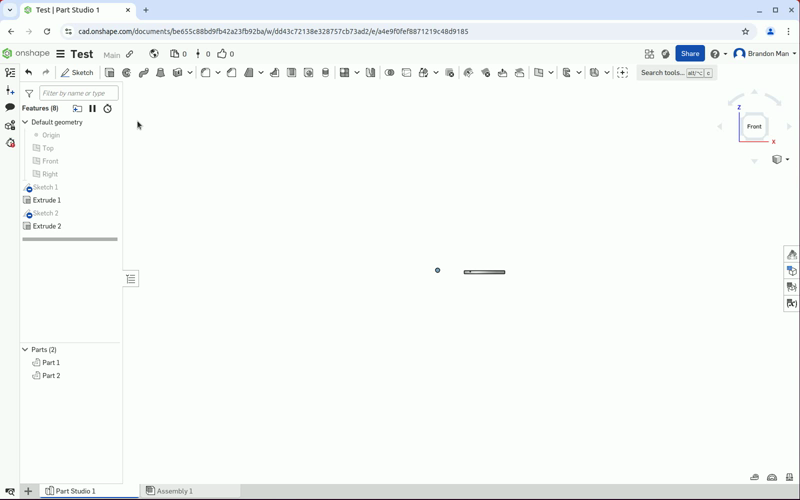
key(shift+h)
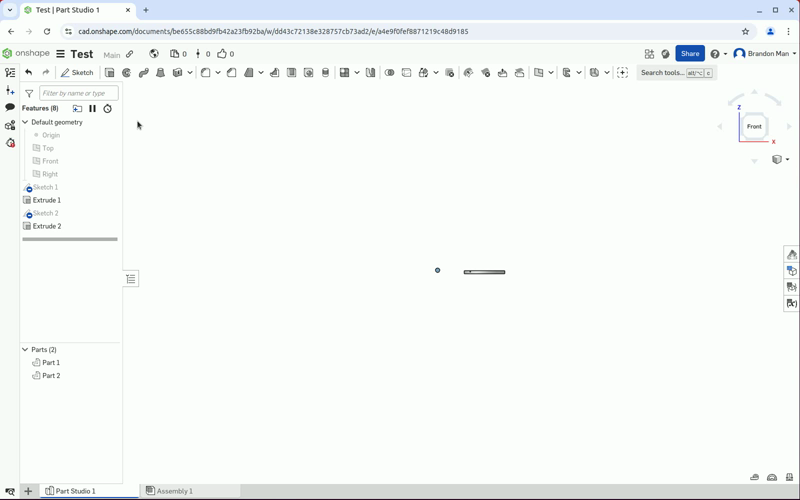
key(shift+h)
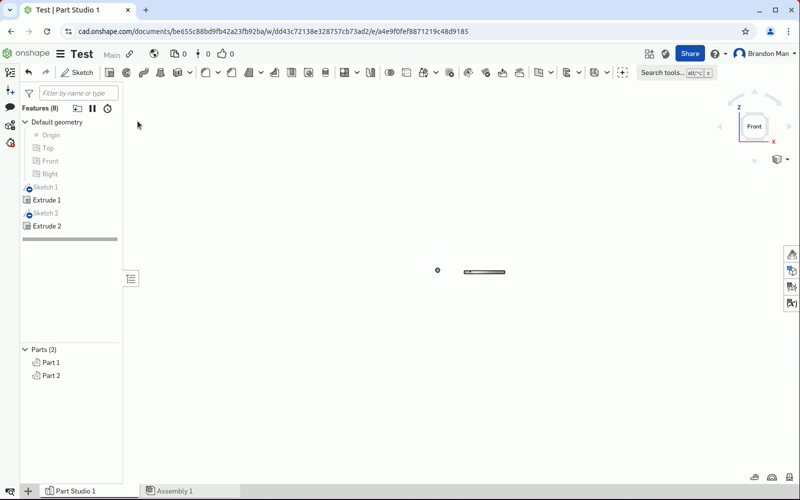
mouse_move(73, 189)
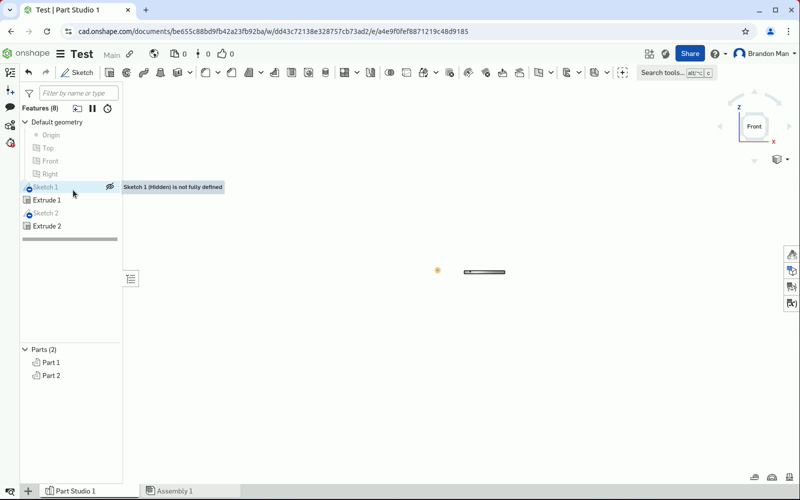
click(73, 189)
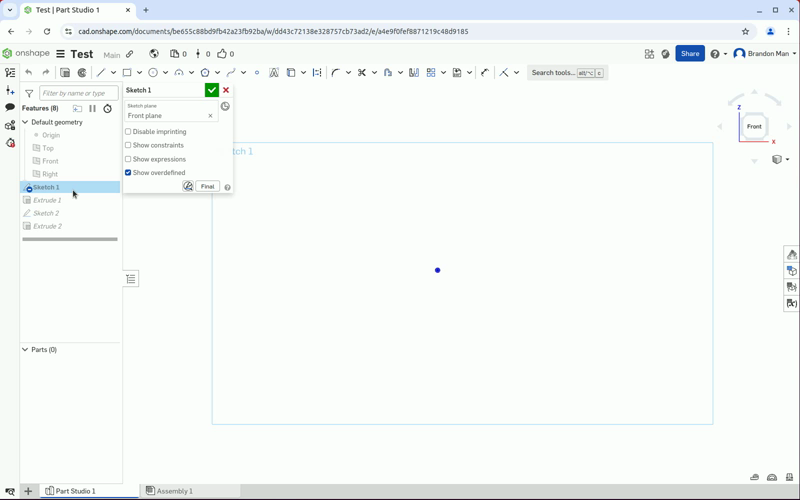
mouse_move(229, 92)
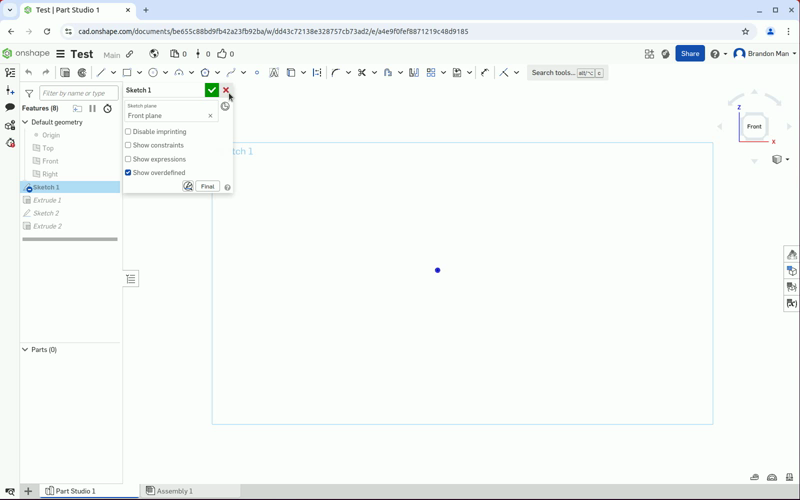
click(229, 92)
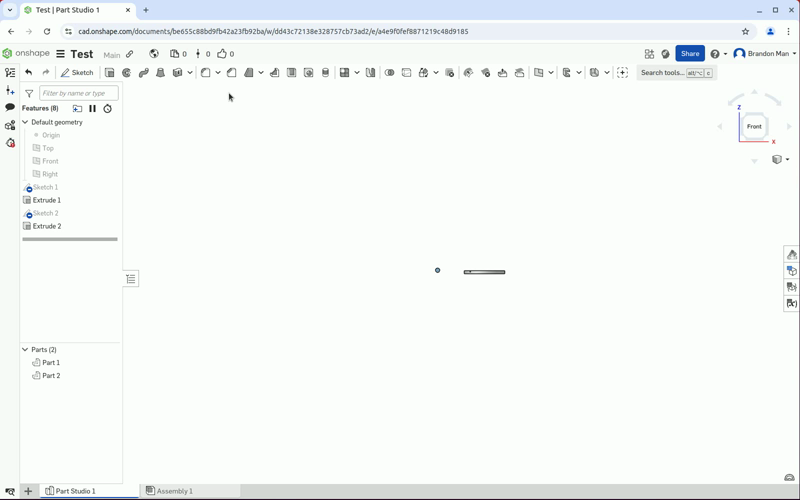
mouse_move(73, 352)
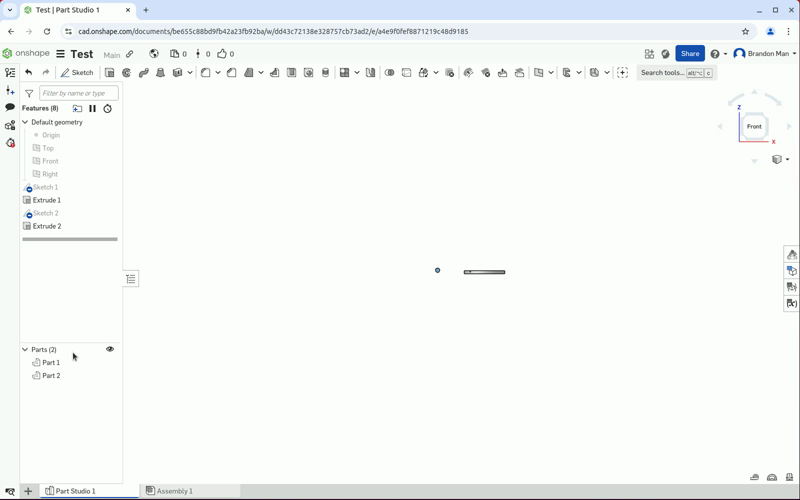
key(y)
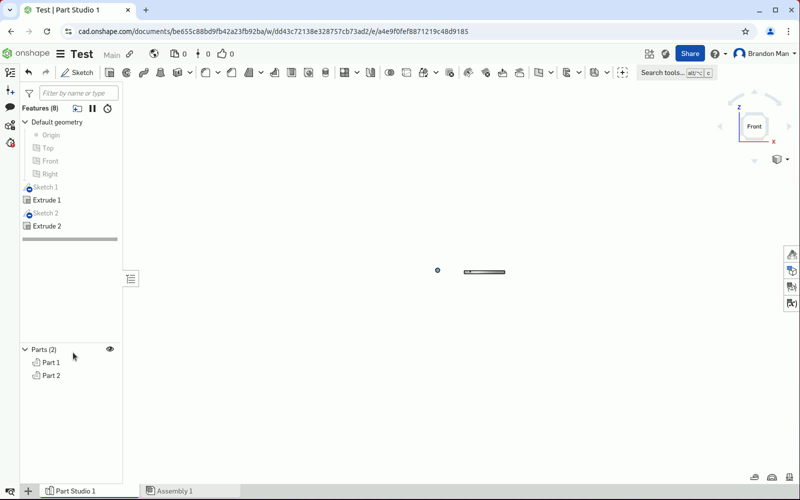
key(shift+p)
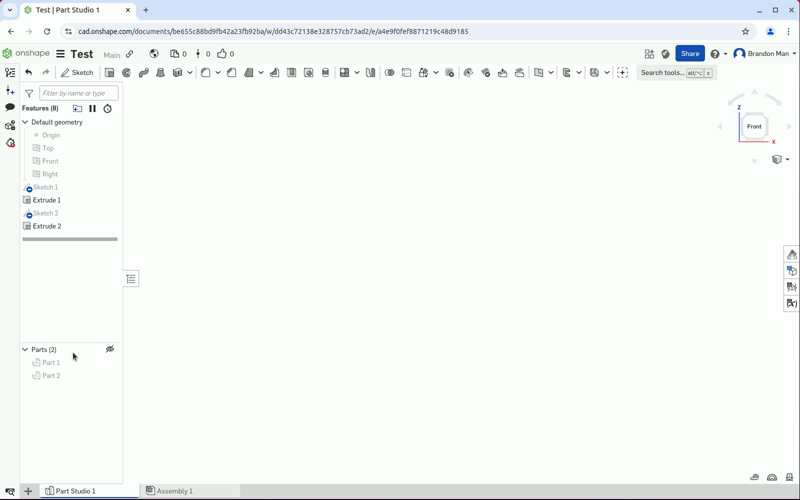
key(space)
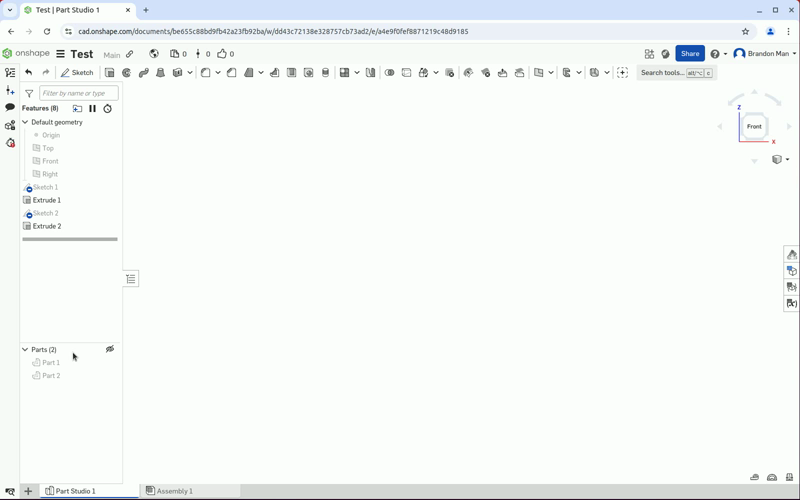
key_down(shift)
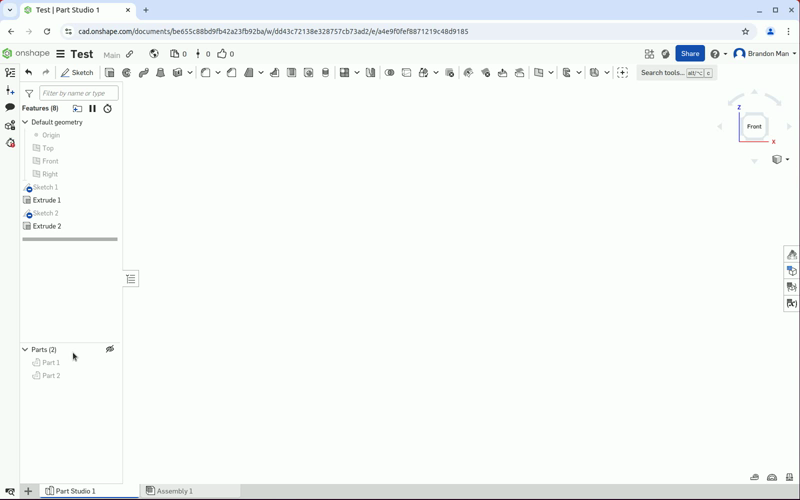
key(down)
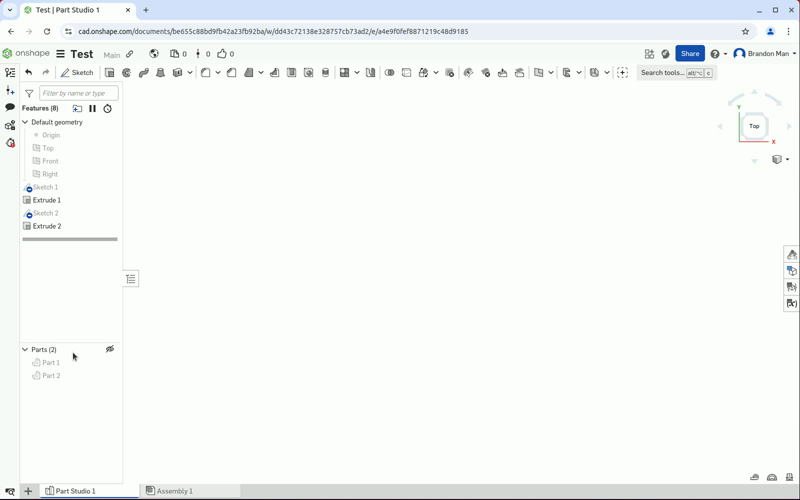
key_up(shift)
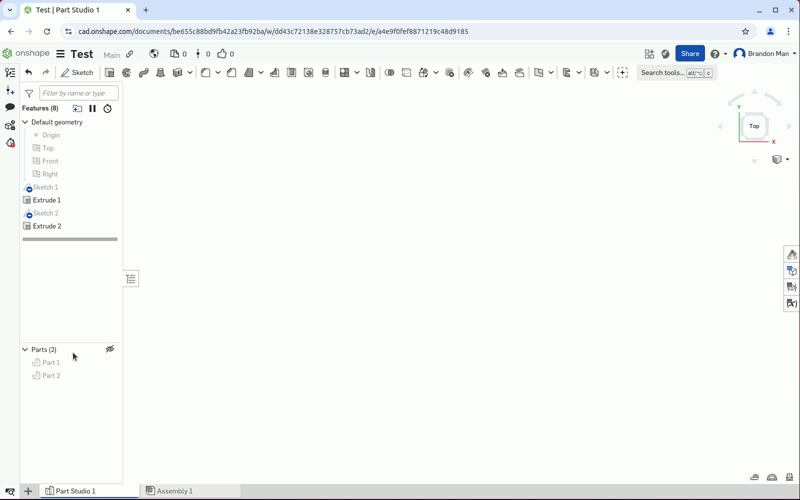
mouse_move(73, 352)
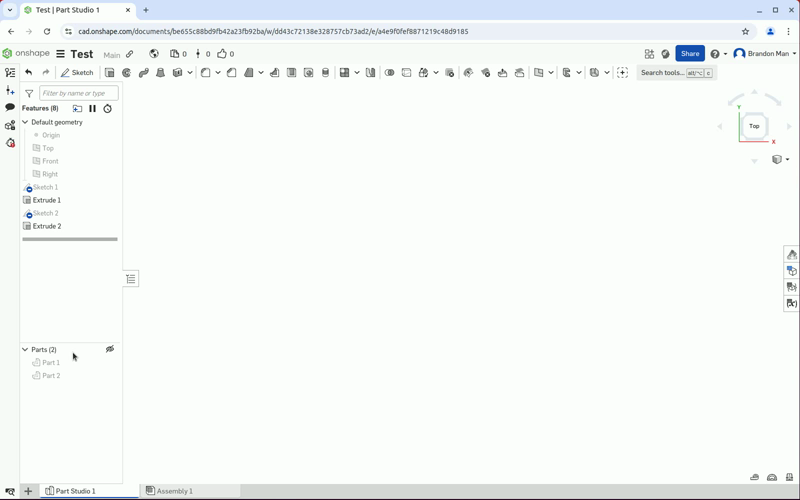
key(shift+y)
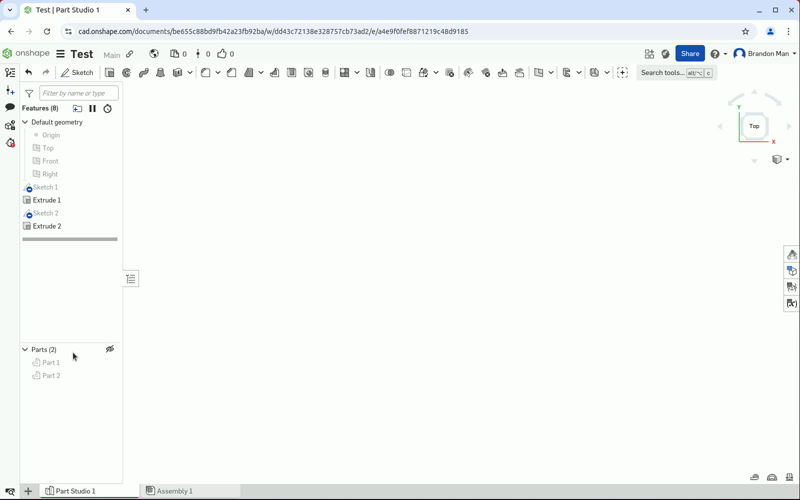
key(shift+s)
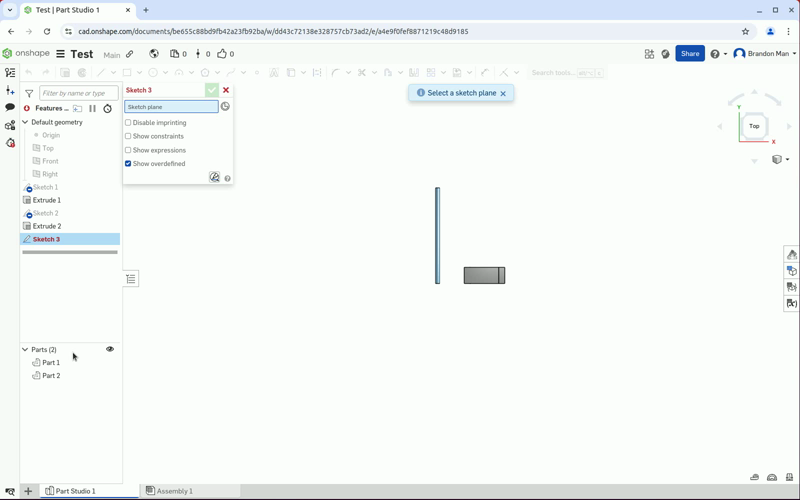
mouse_move(73, 150)
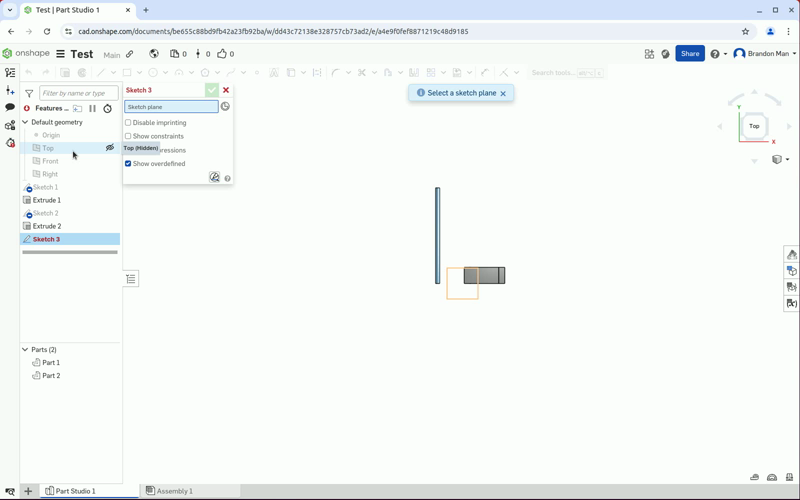
click(73, 150)
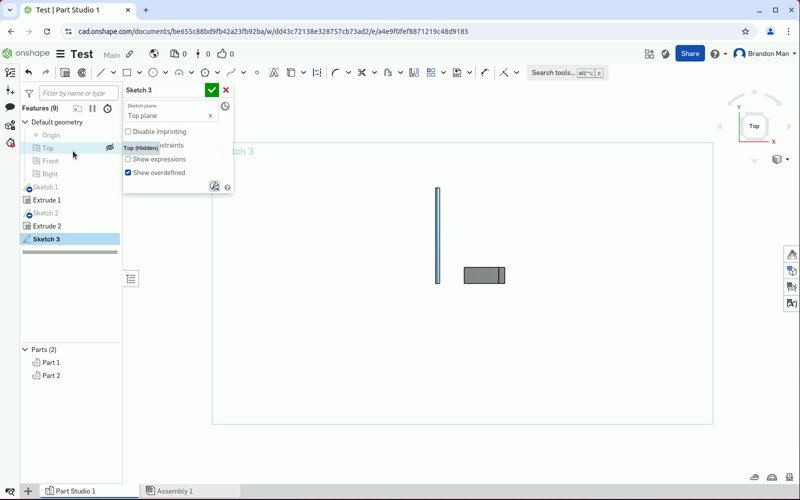
mouse_move(73, 352)
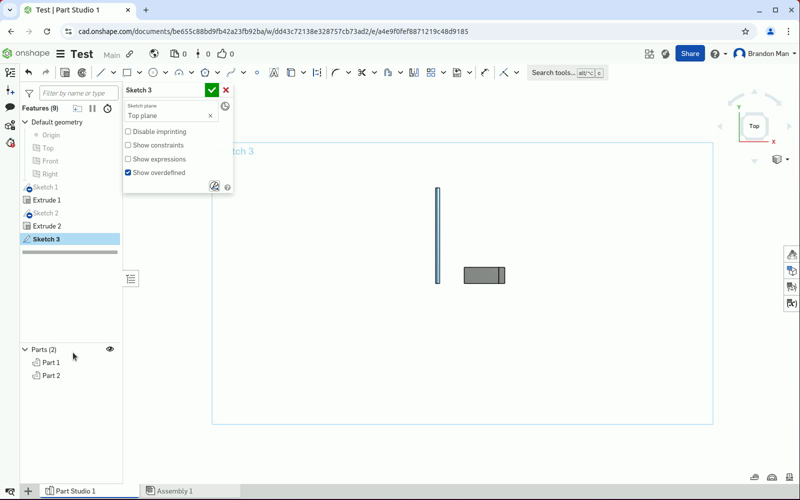
key(y)
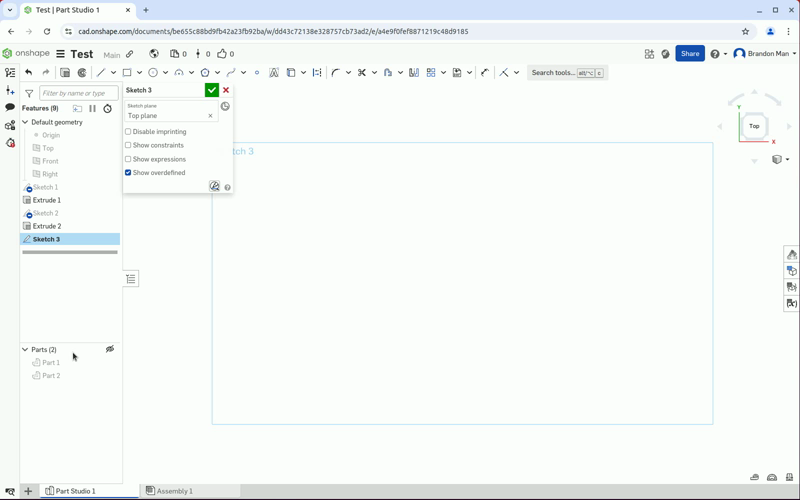
key(l)
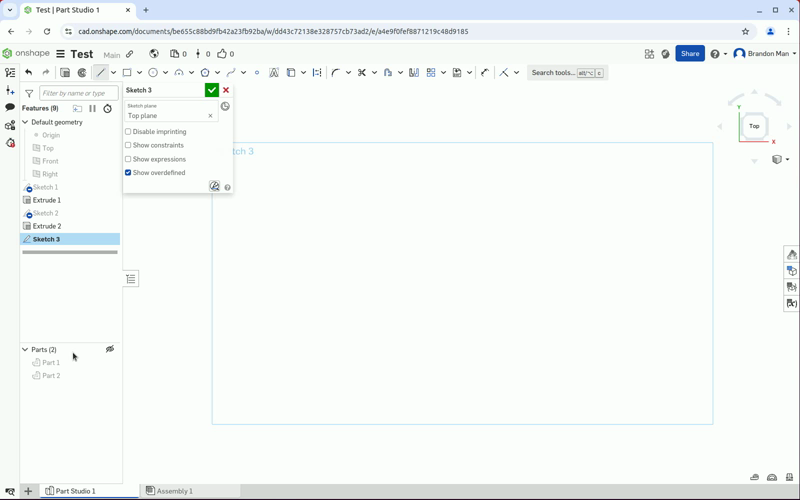
key_down(shift)
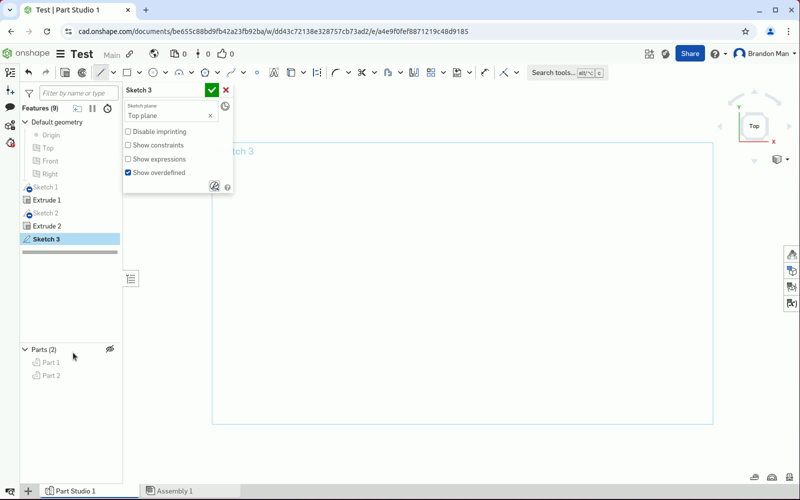
mouse_move(348, 298)
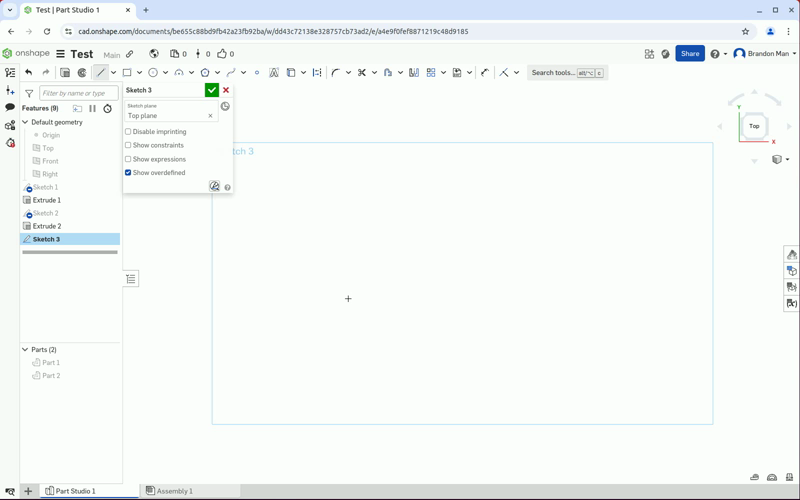
click(348, 298)
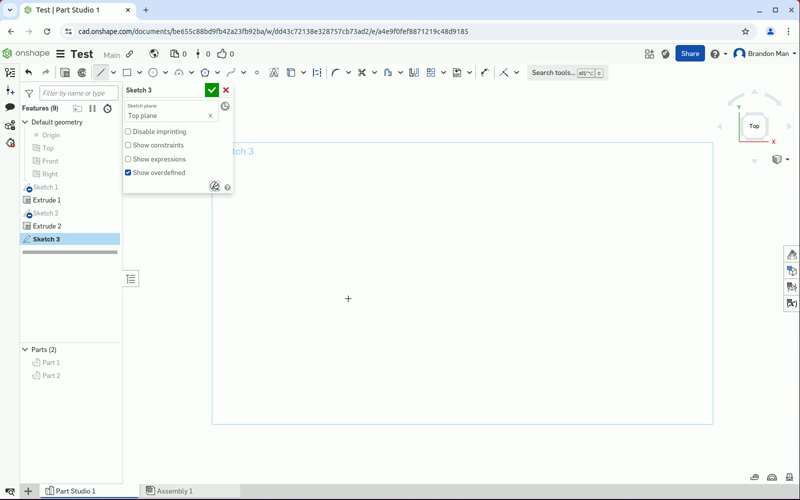
key_up(shift)
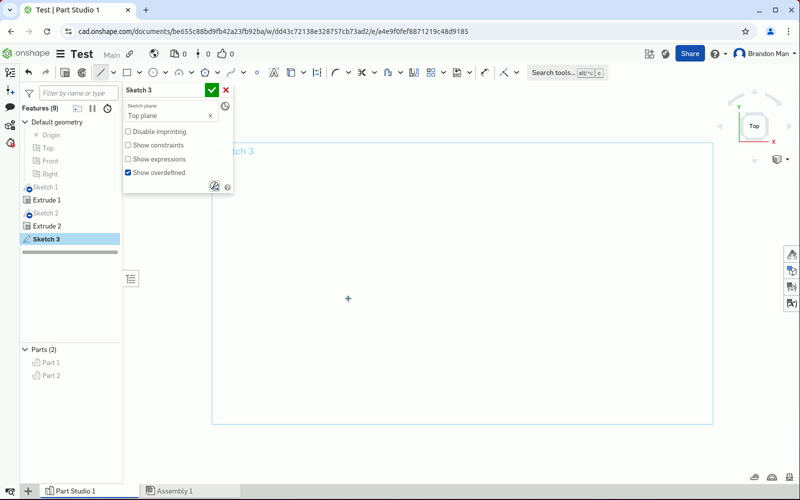
key_down(shift)
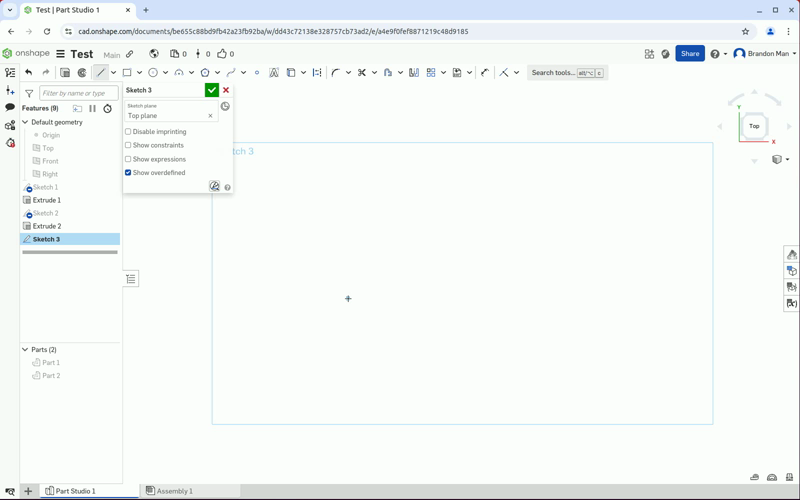
mouse_move(378, 298)
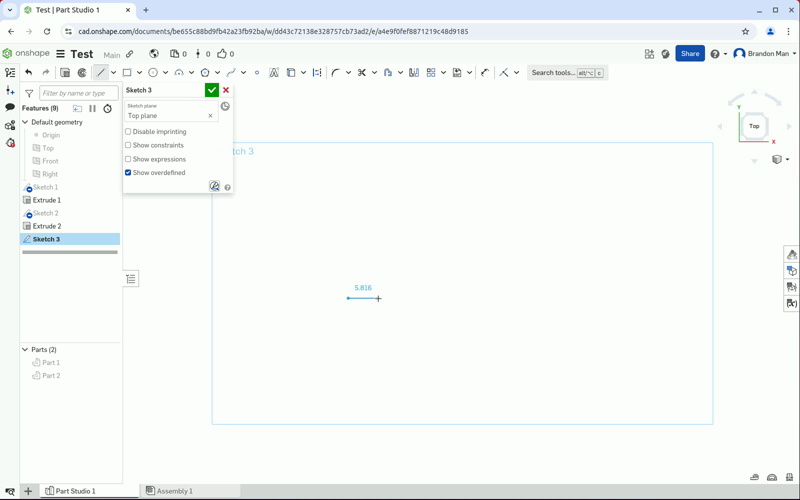
mouse_move(388, 298)
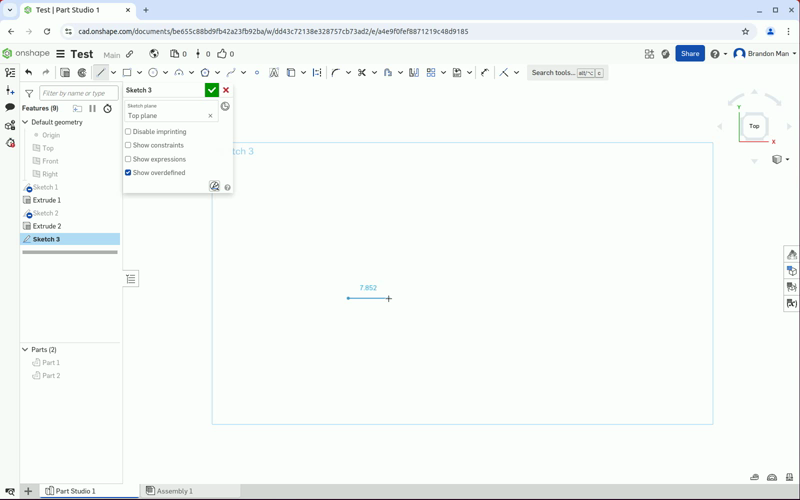
click(388, 298)
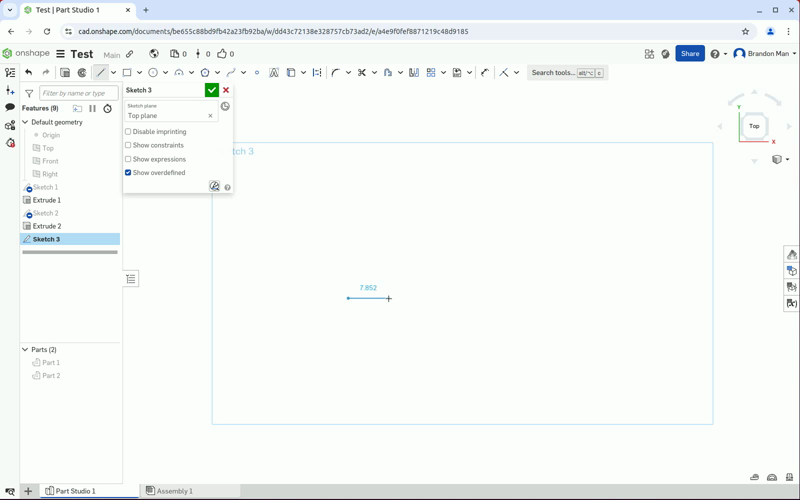
key_up(shift)
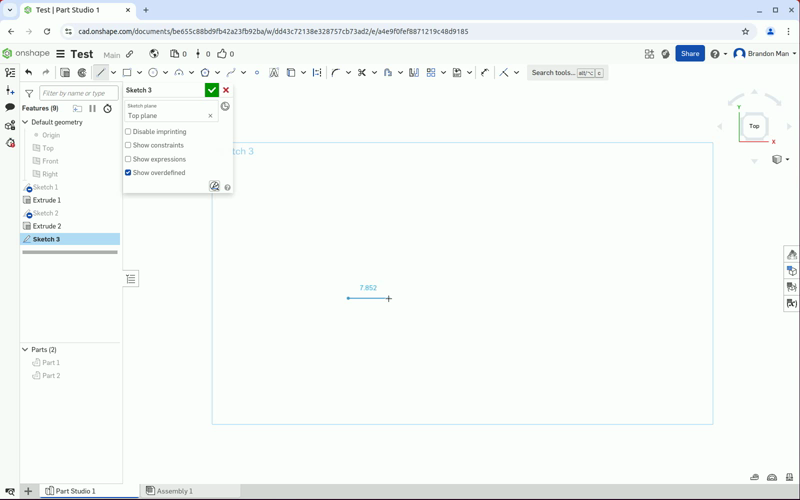
key_down(shift)
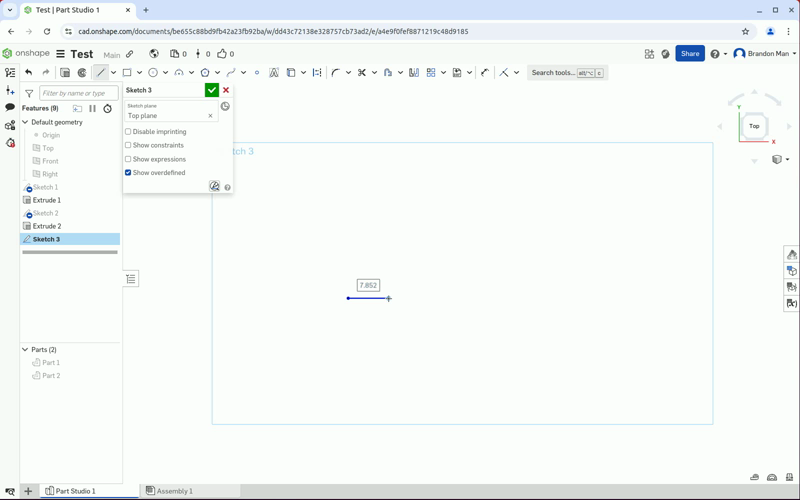
mouse_move(418, 298)
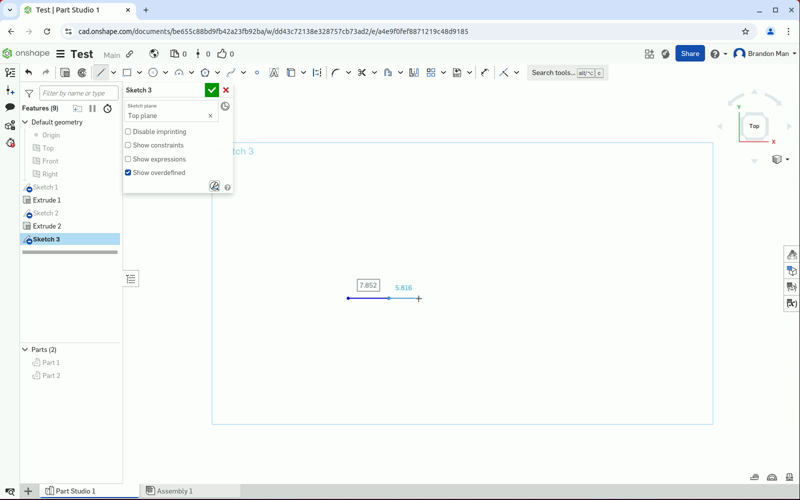
mouse_move(388, 295)
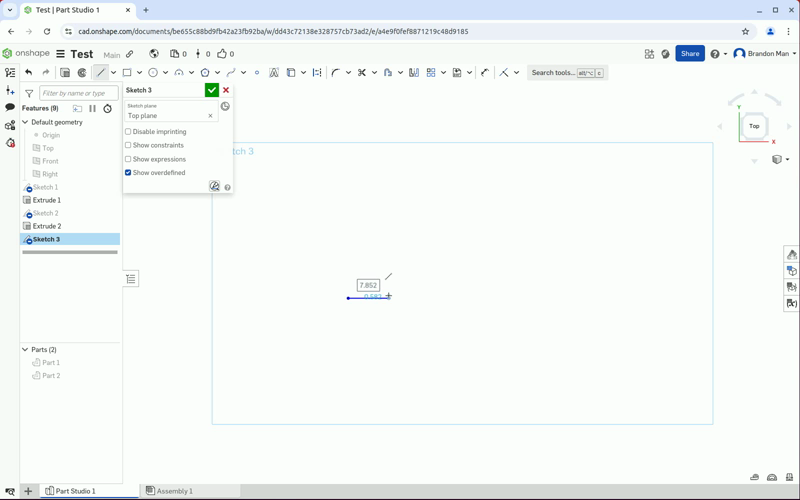
scroll(6)
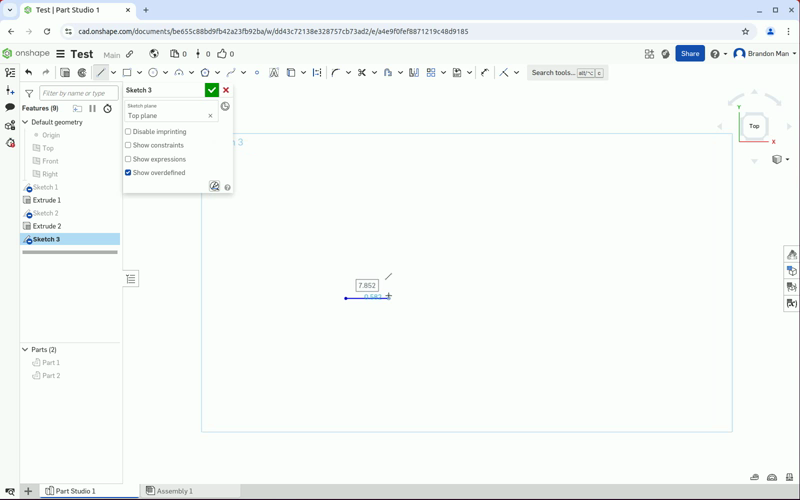
scroll(6)
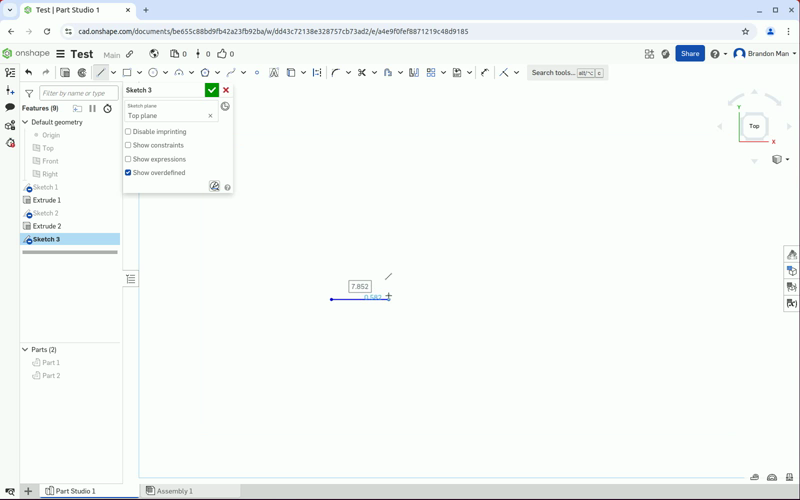
scroll(6)
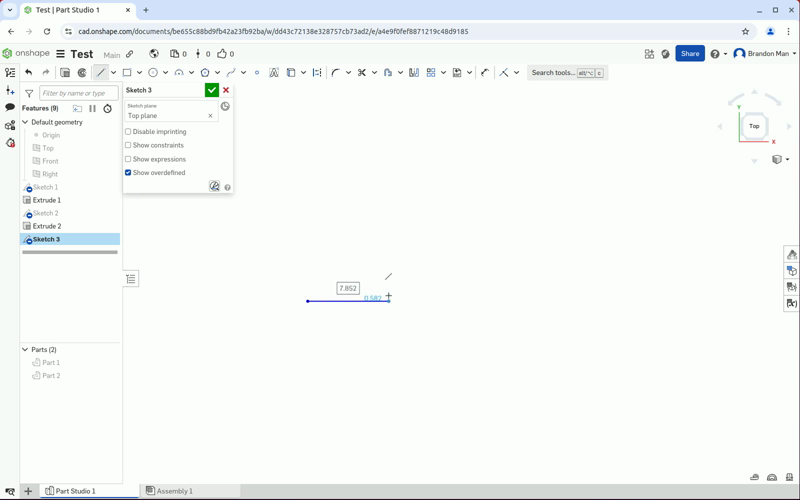
scroll(6)
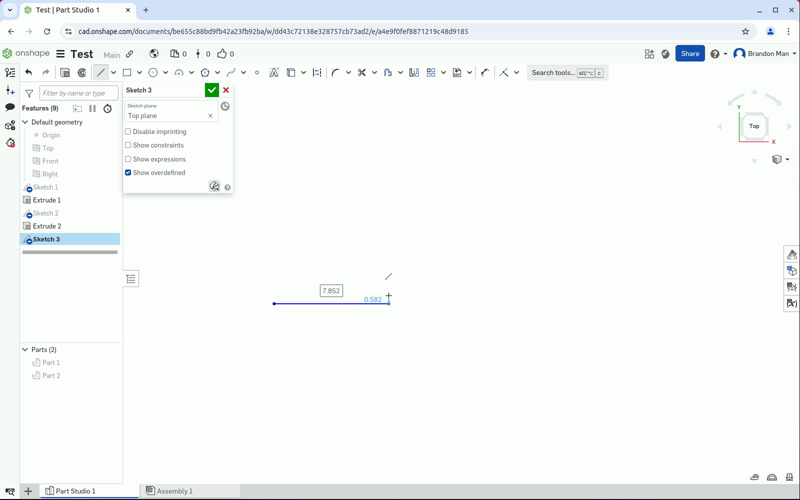
scroll(6)
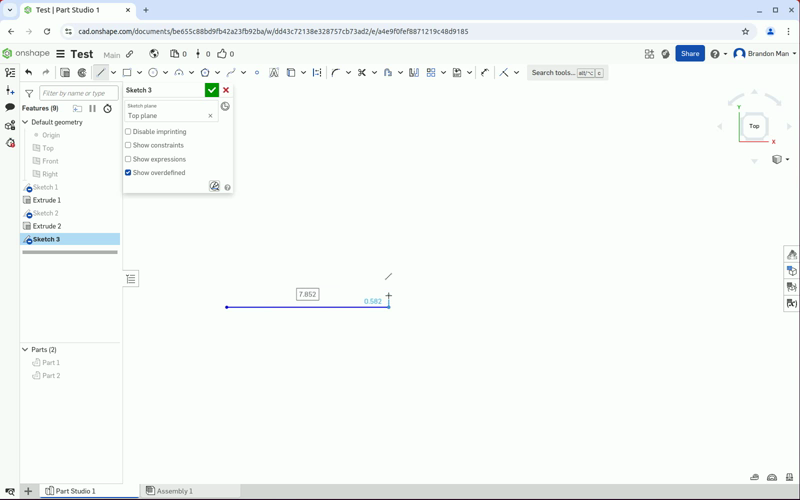
scroll(6)
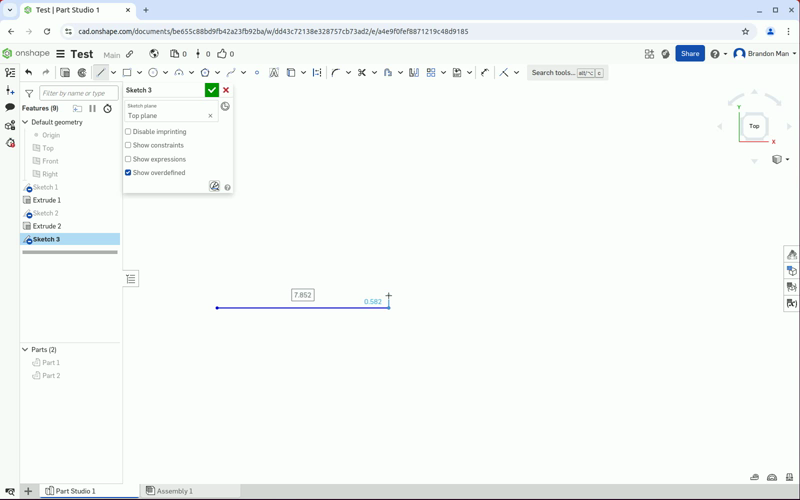
scroll(6)
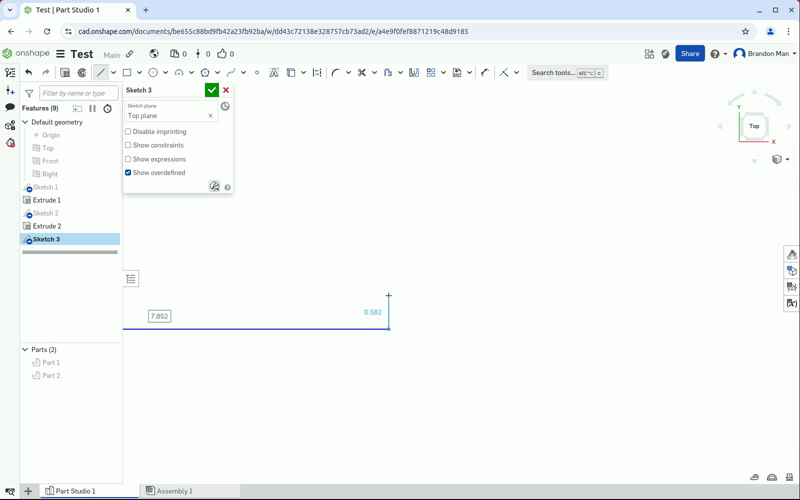
click(388, 295)
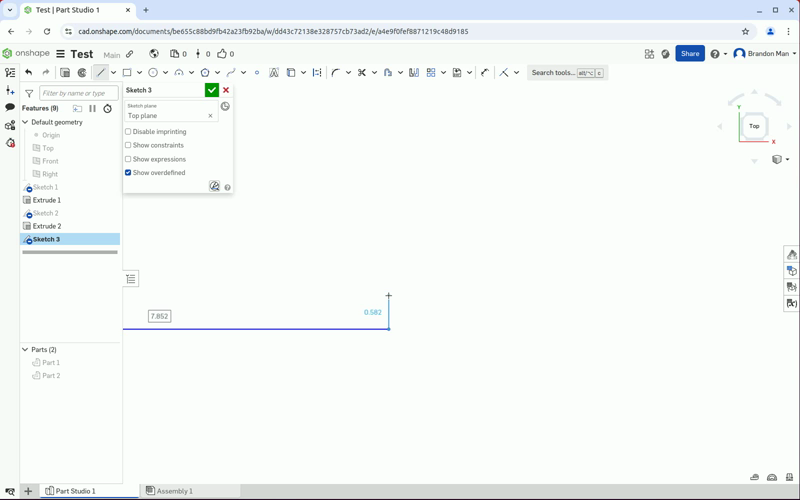
scroll(-6)
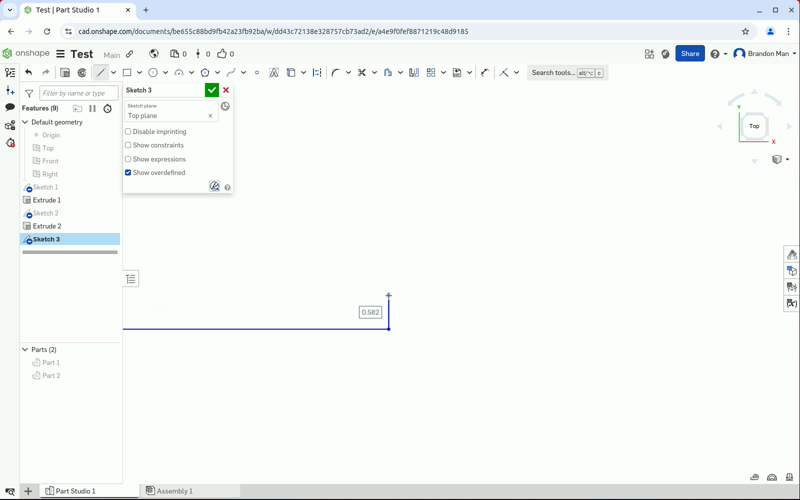
scroll(-6)
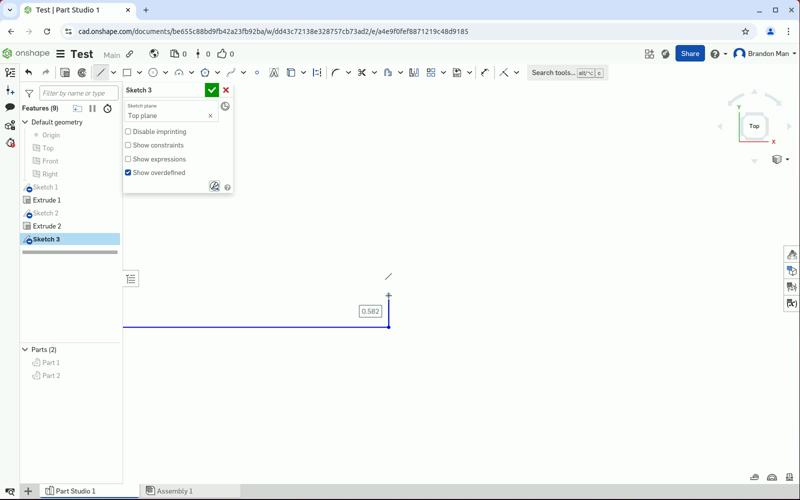
scroll(-6)
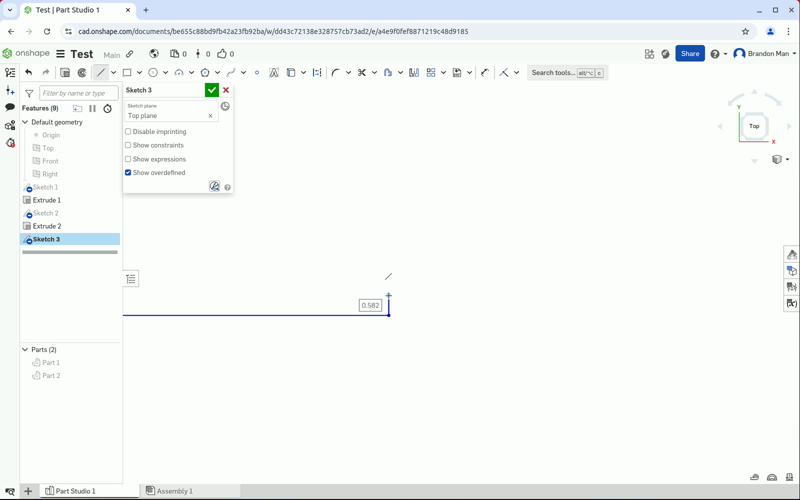
scroll(-6)
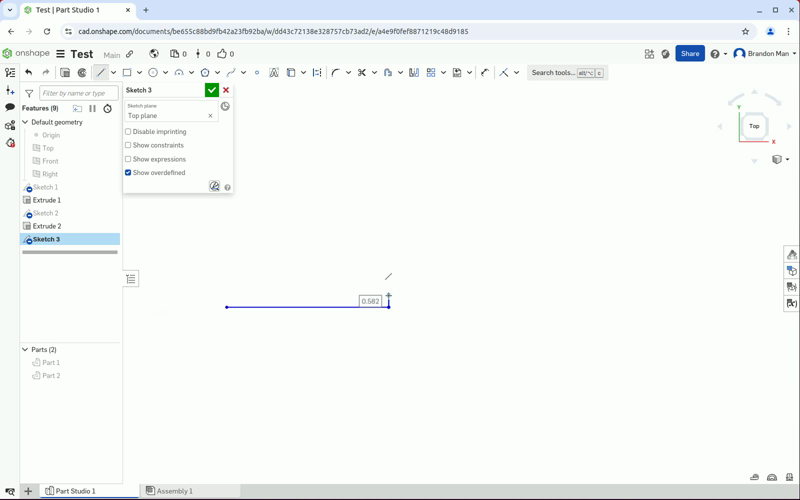
scroll(-6)
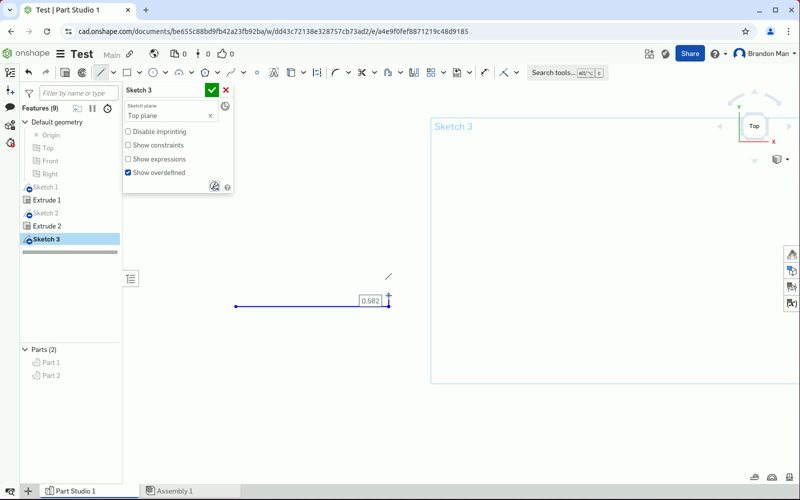
scroll(-6)
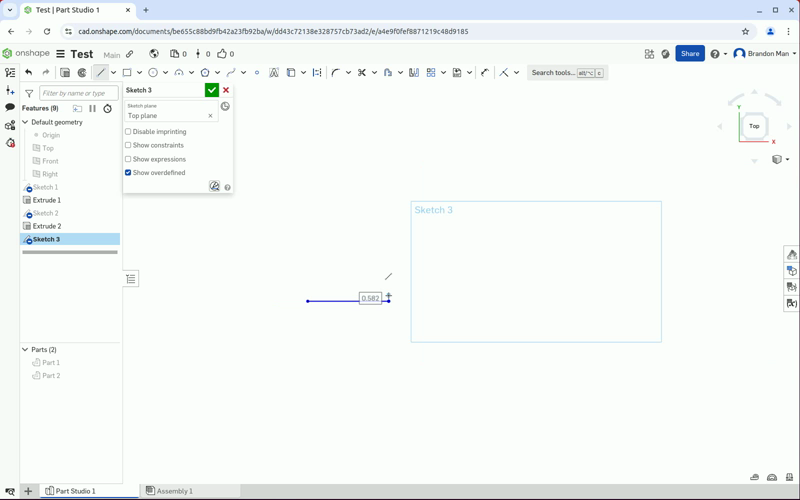
scroll(-6)
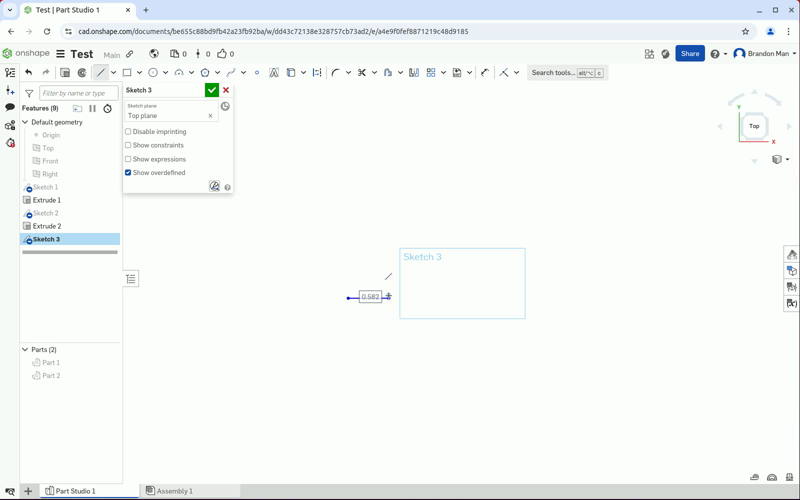
key_up(shift)
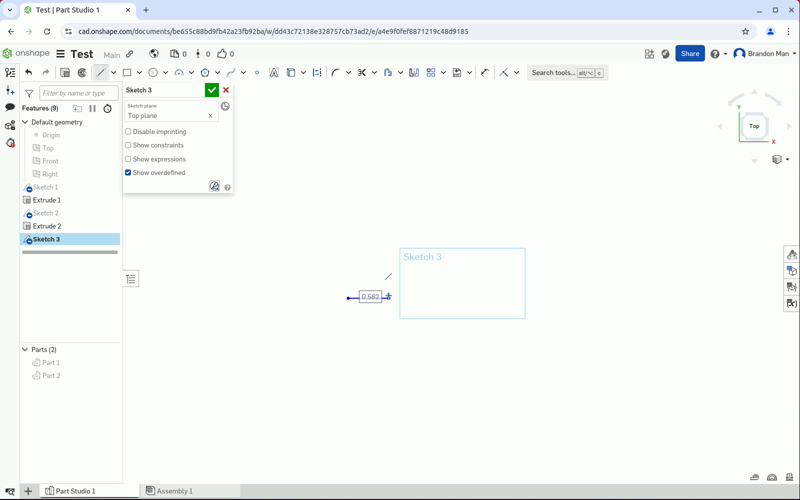
key_down(shift)
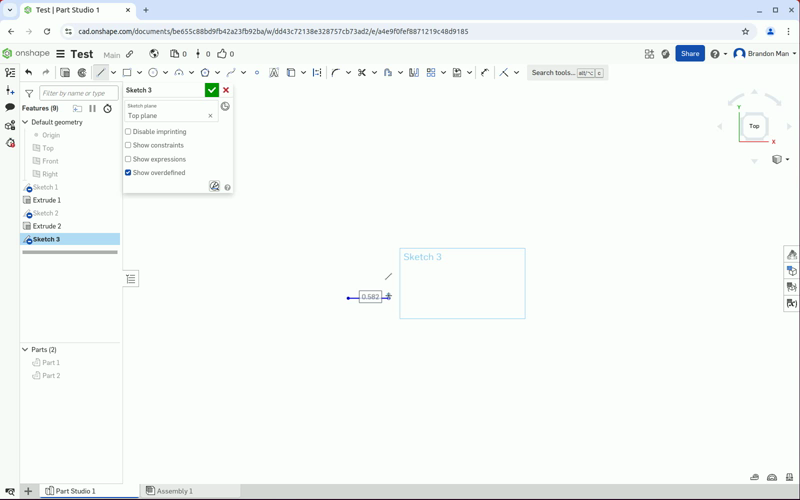
mouse_move(418, 295)
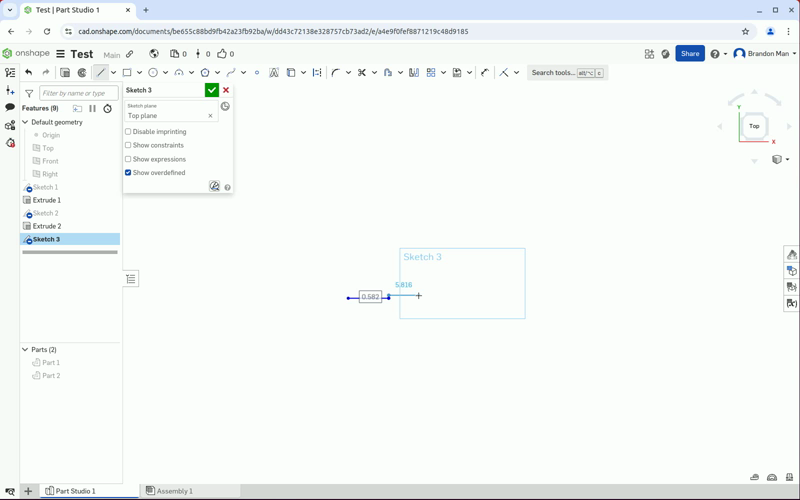
mouse_move(348, 295)
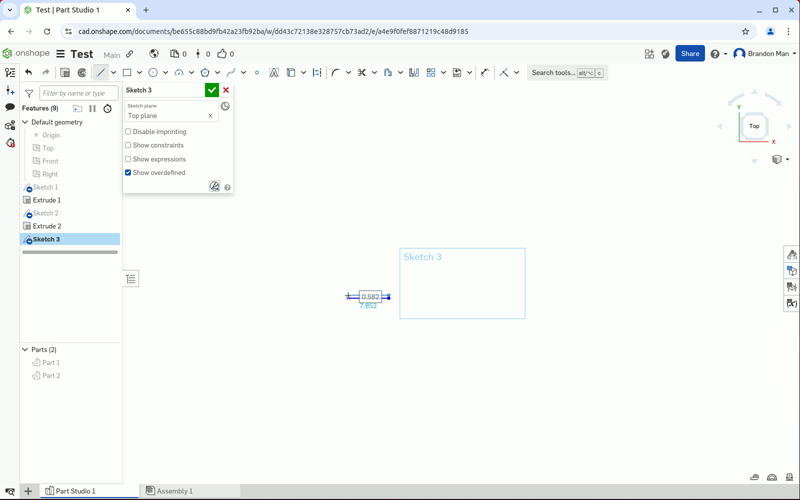
scroll(6)
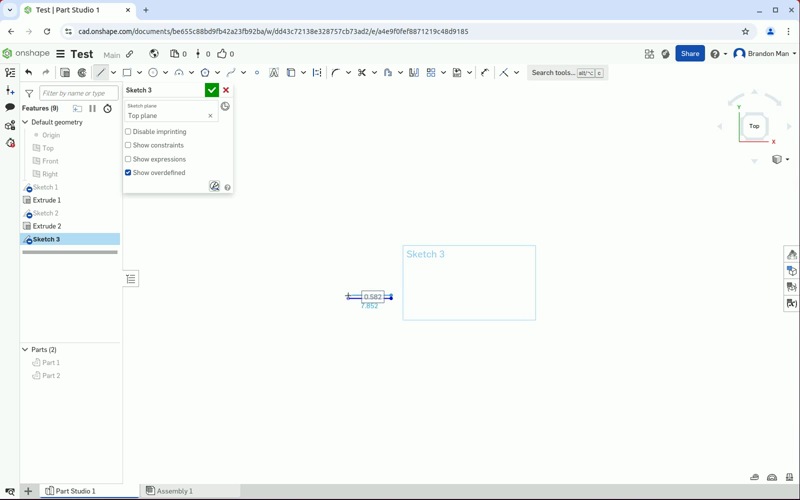
scroll(6)
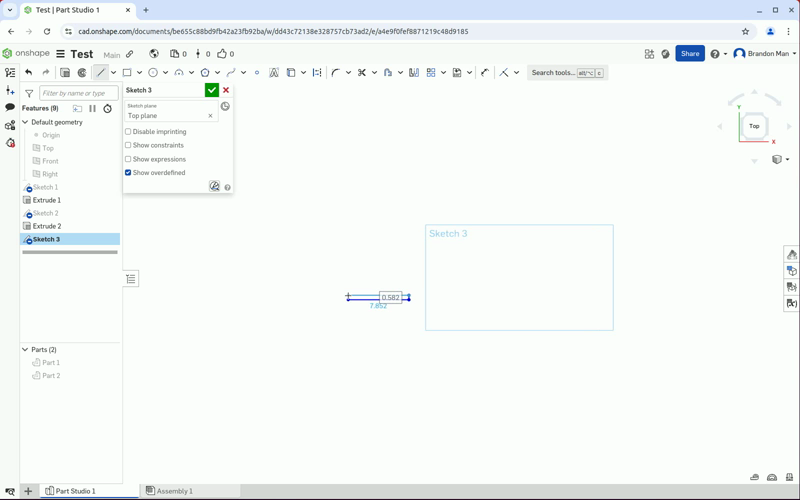
scroll(6)
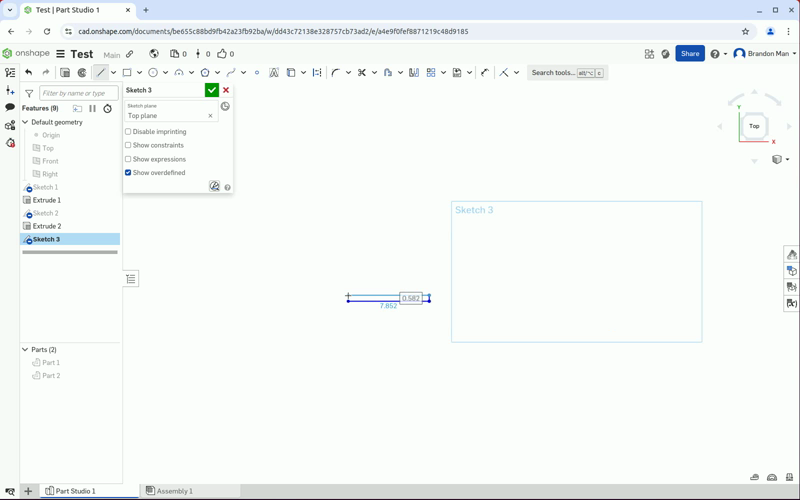
scroll(6)
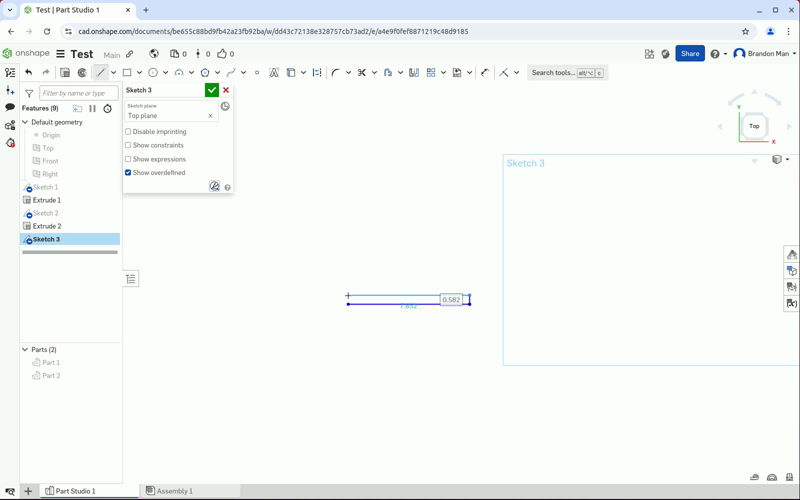
scroll(6)
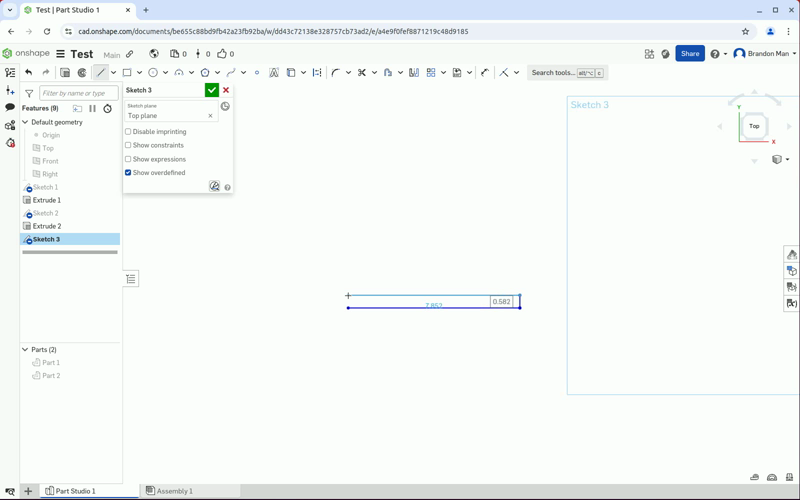
scroll(6)
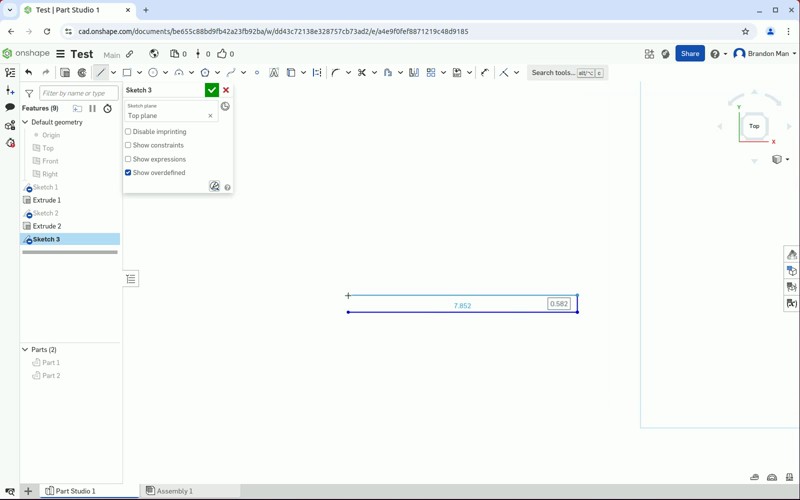
scroll(6)
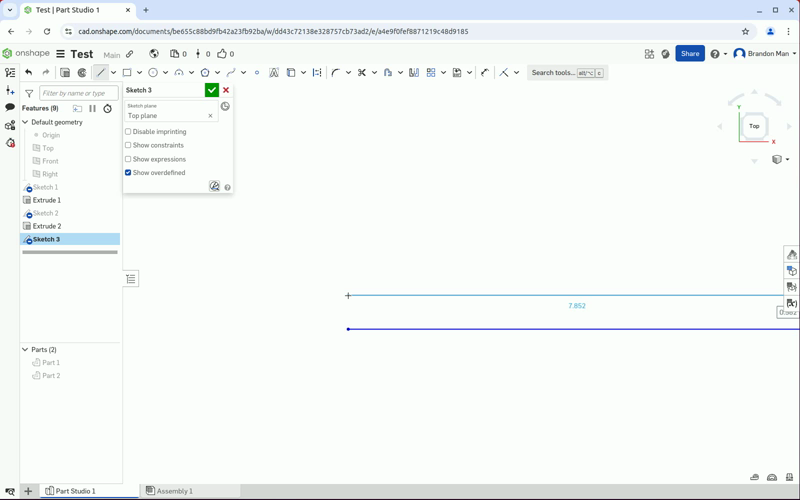
click(348, 295)
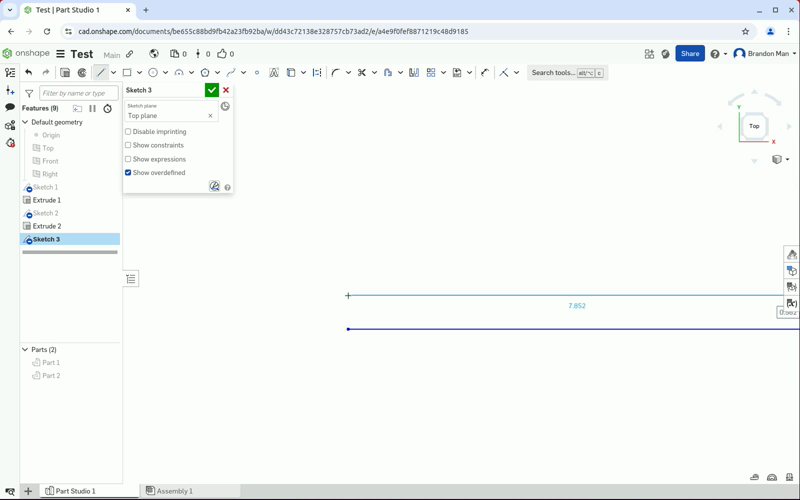
scroll(-6)
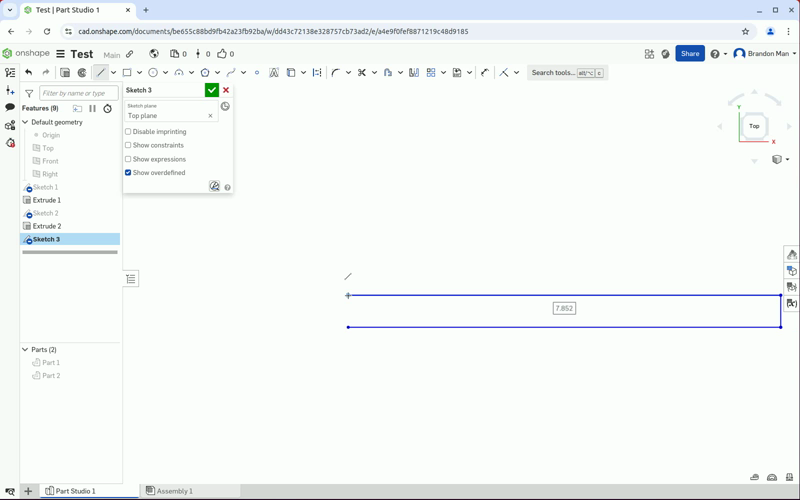
scroll(-6)
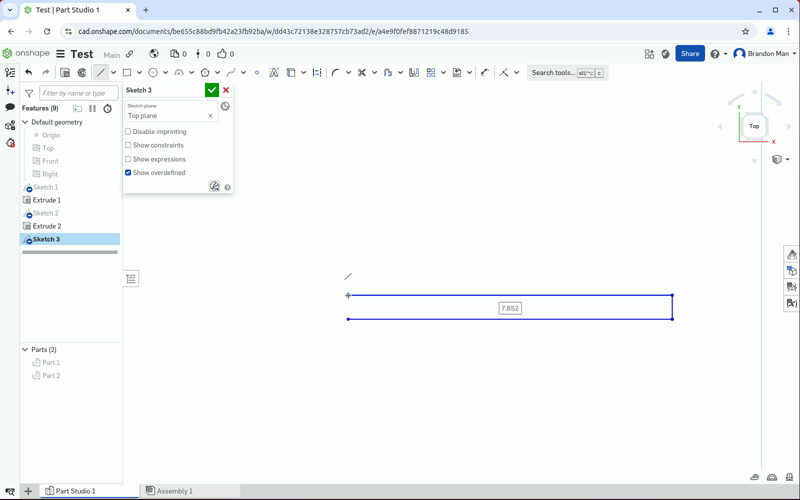
scroll(-6)
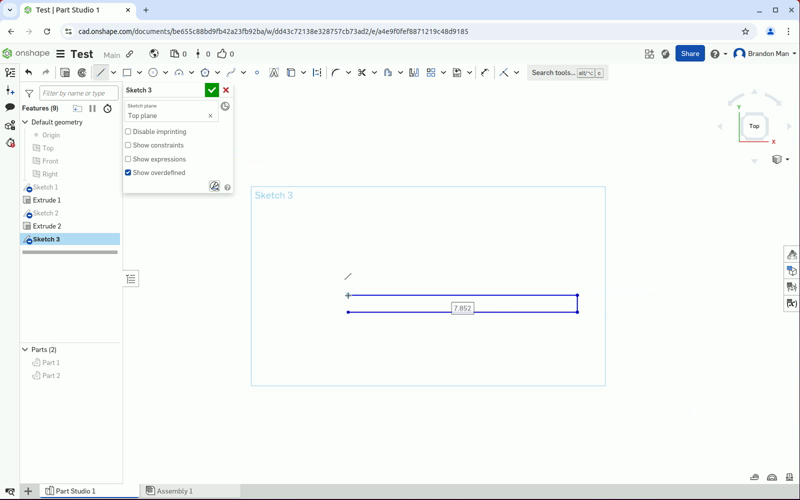
scroll(-6)
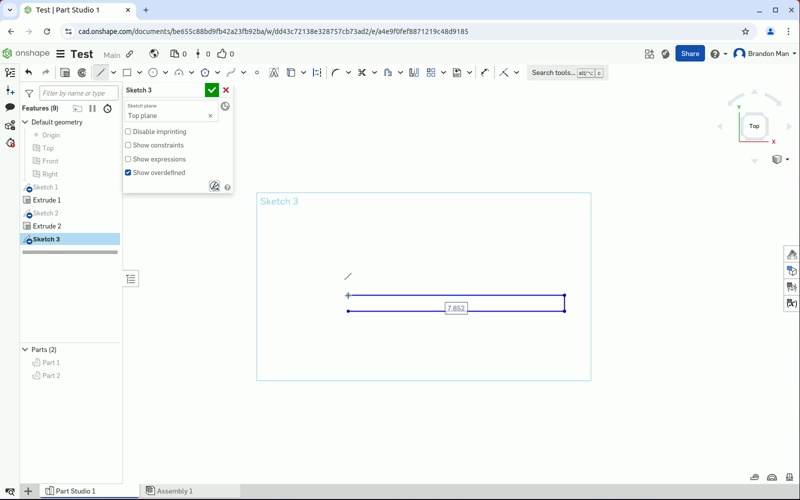
scroll(-6)
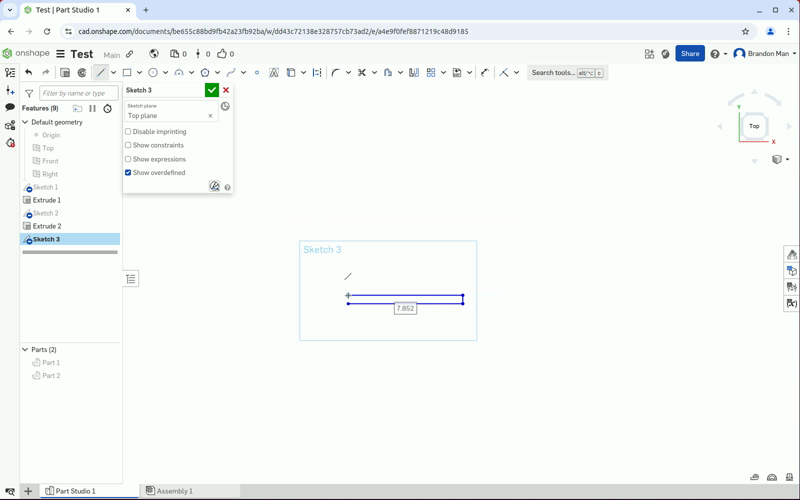
scroll(-6)
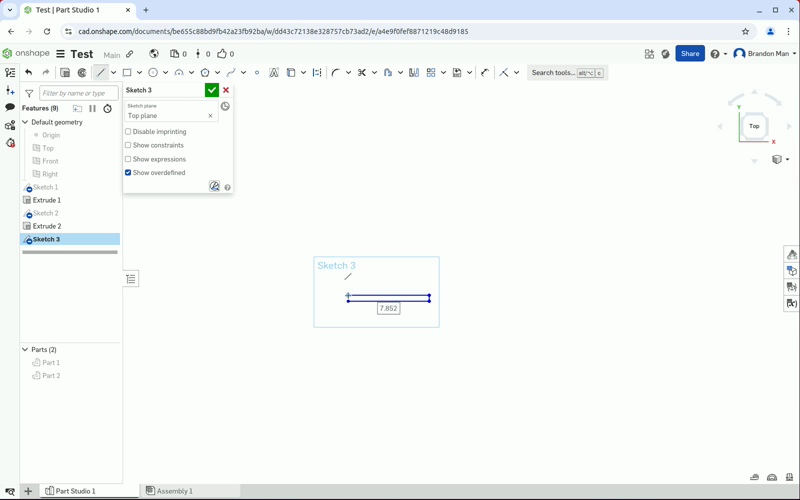
scroll(-6)
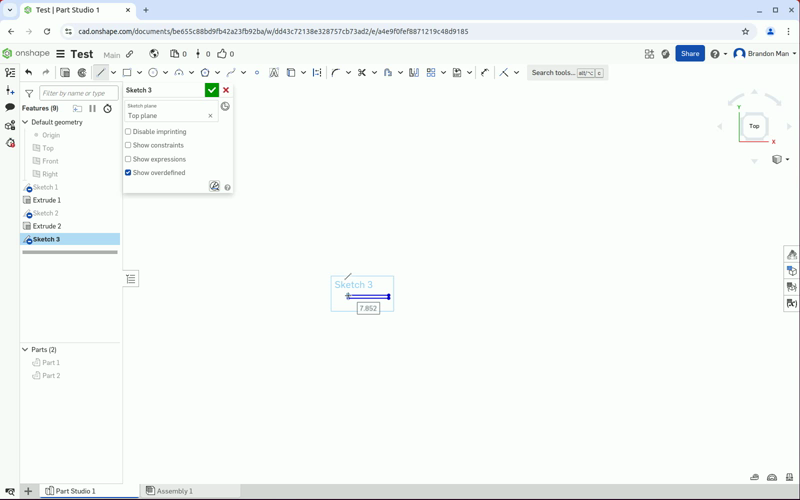
key_up(shift)
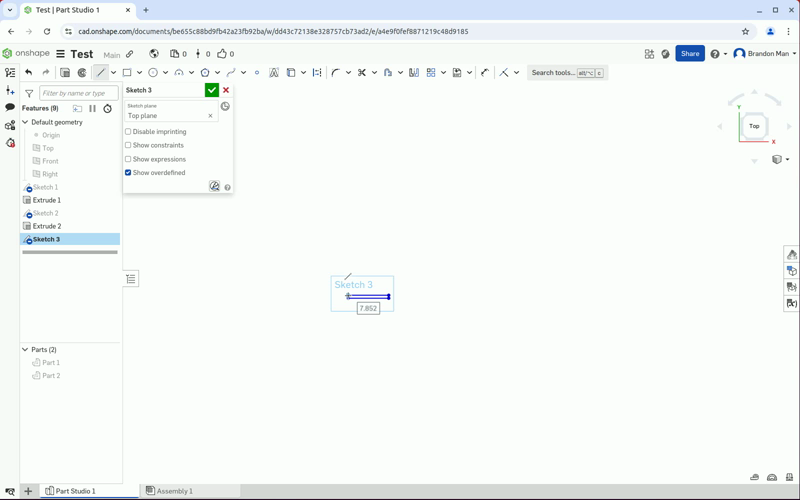
mouse_move(378, 295)
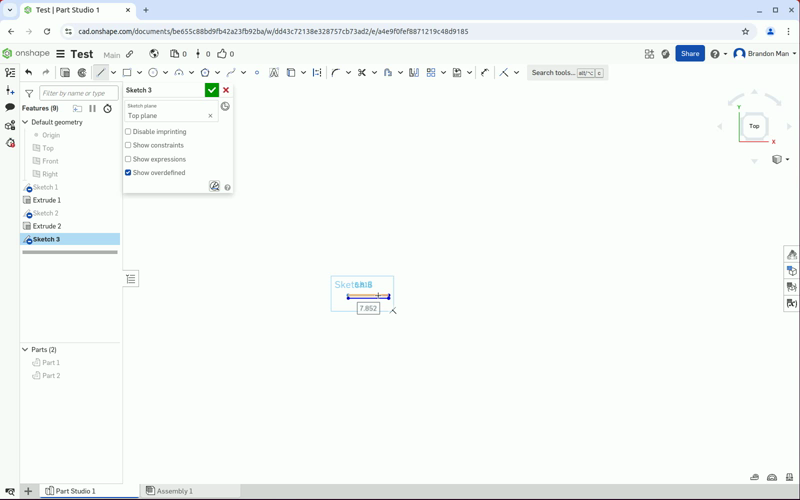
key_down(shift)
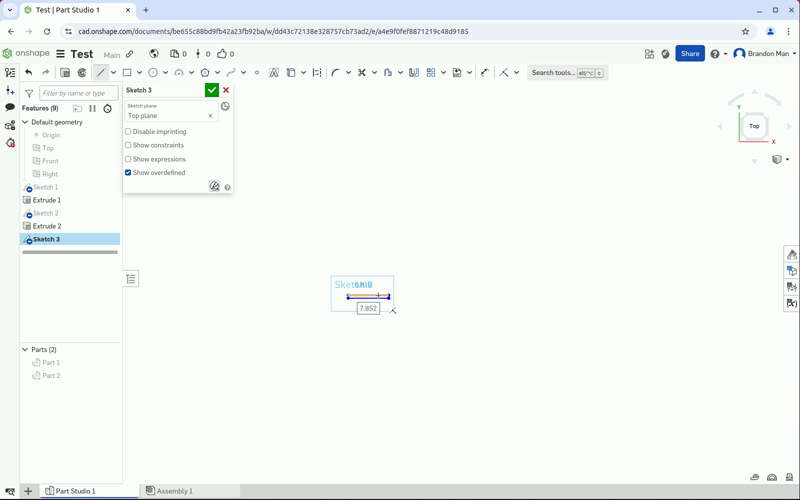
mouse_move(348, 298)
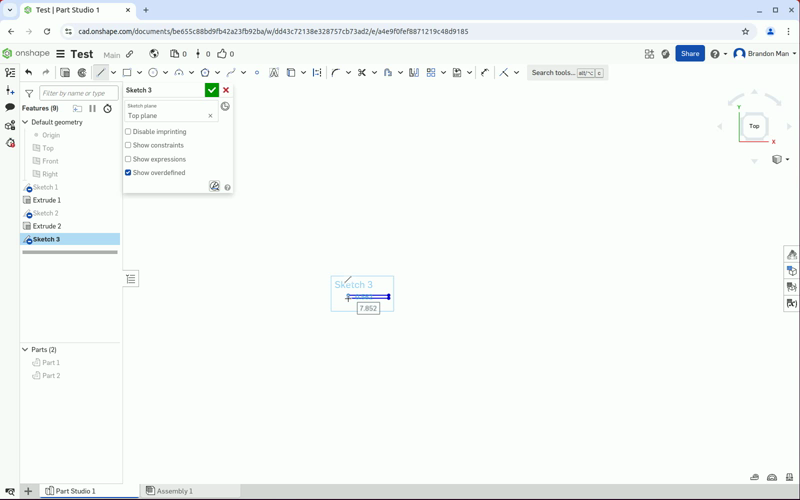
scroll(6)
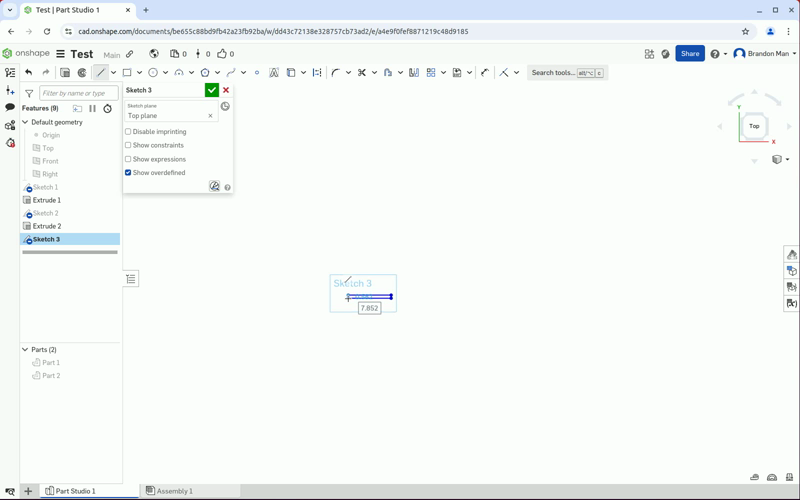
scroll(6)
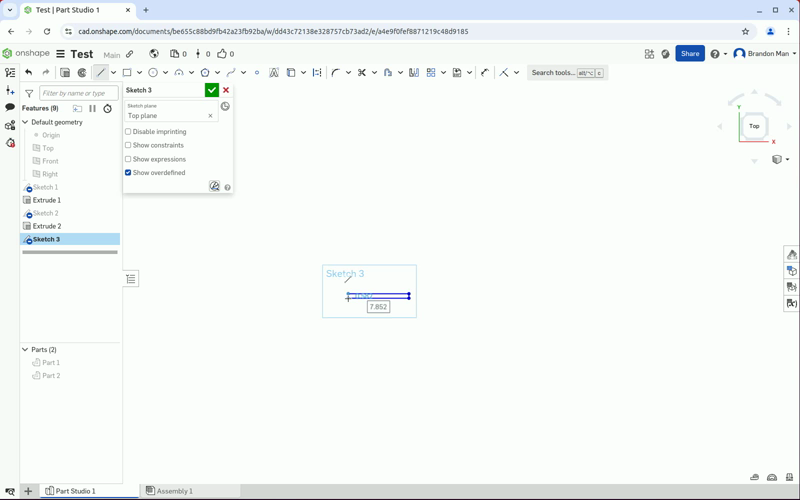
scroll(6)
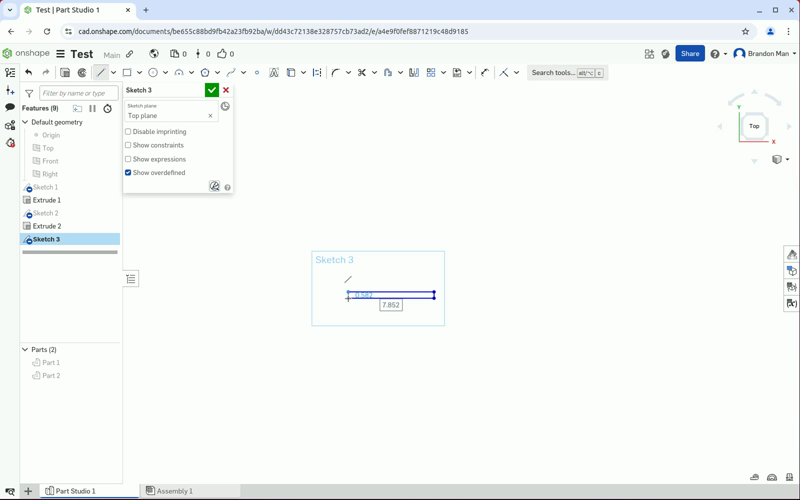
scroll(6)
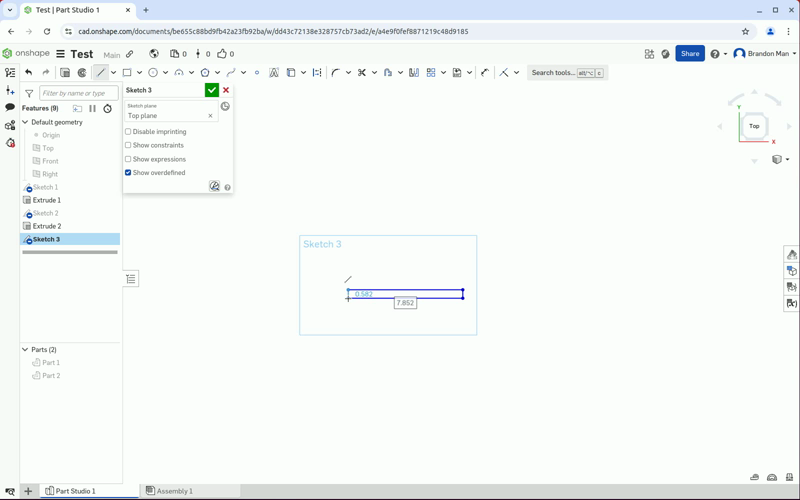
scroll(6)
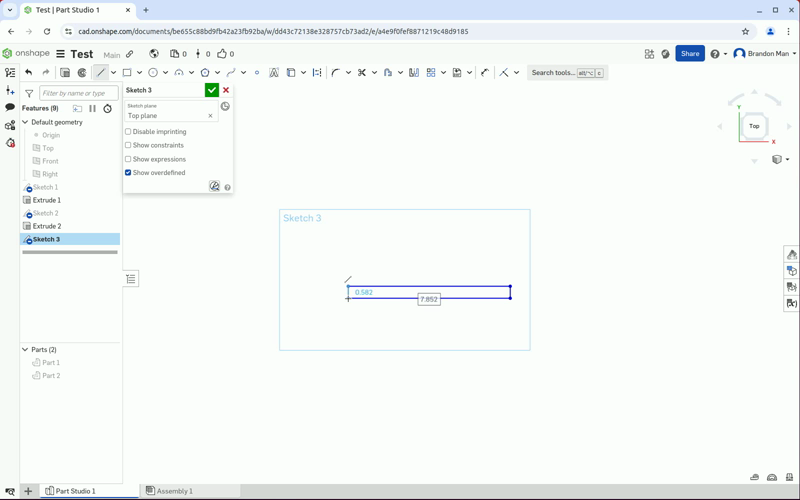
scroll(6)
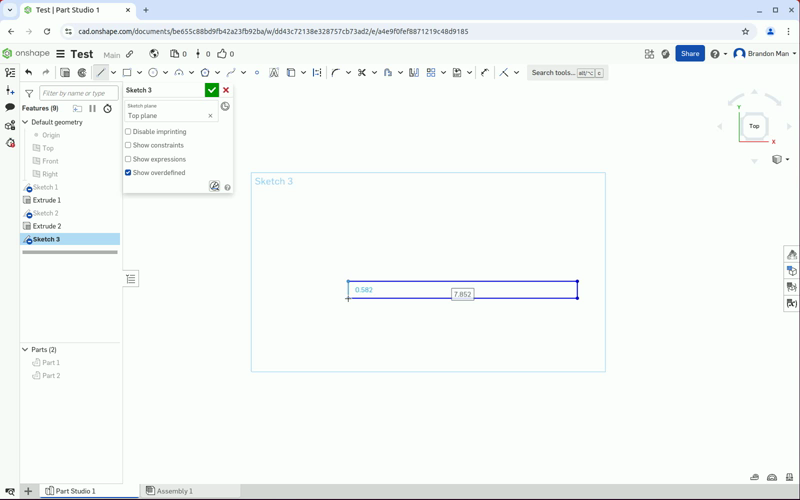
scroll(6)
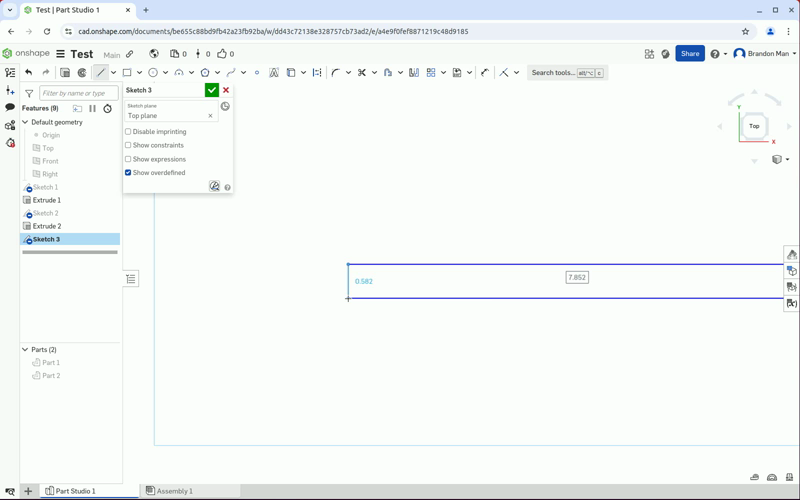
key_up(shift)
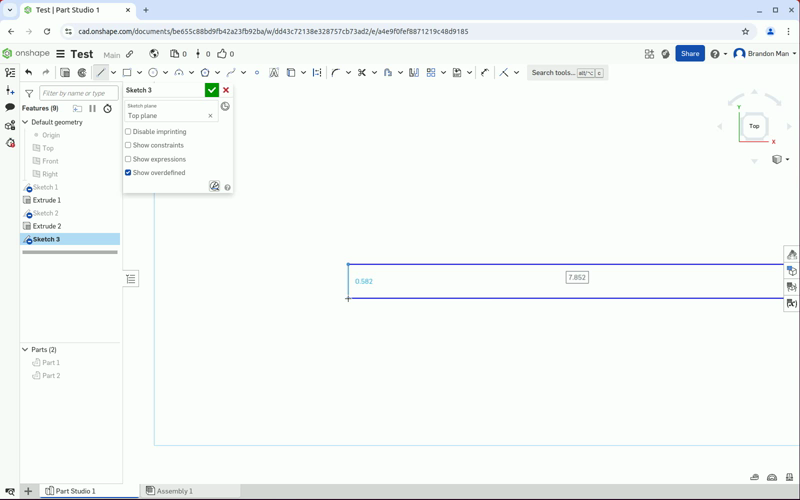
click(348, 298)
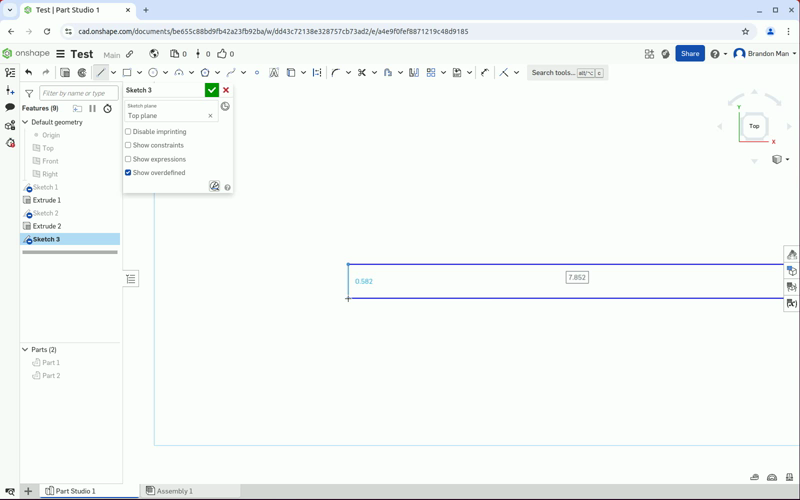
scroll(-6)
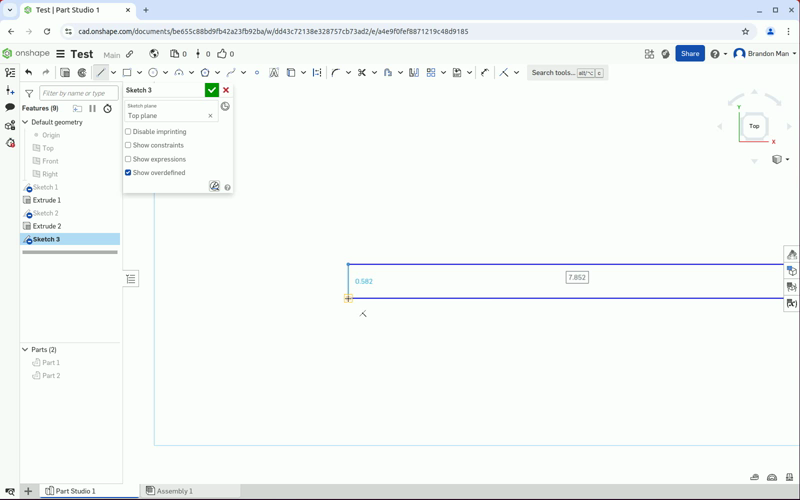
scroll(-6)
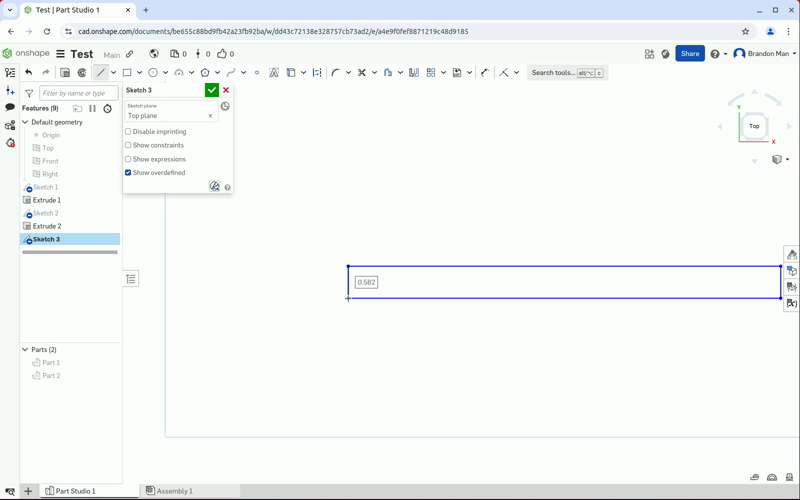
scroll(-6)
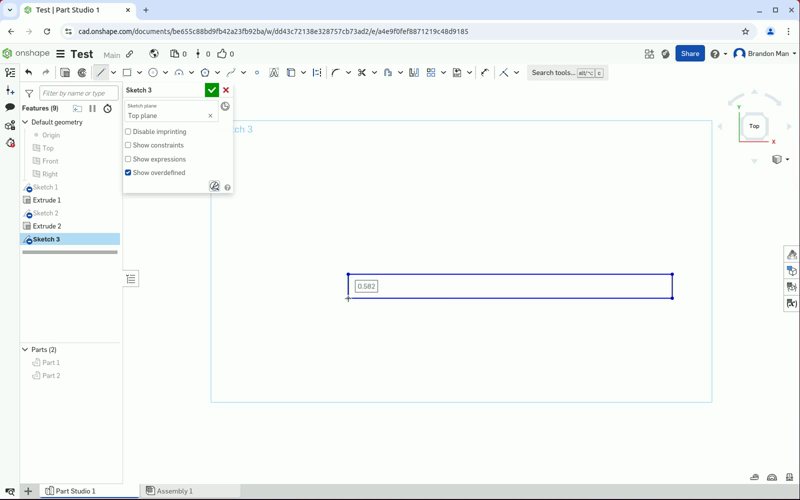
scroll(-6)
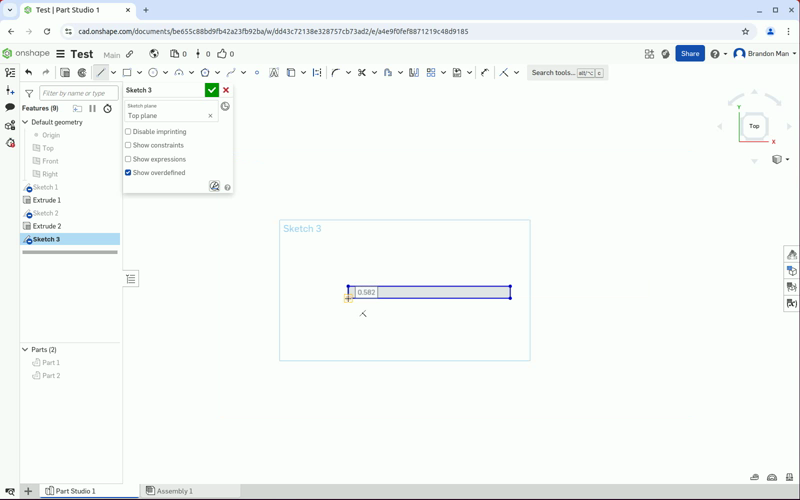
scroll(-6)
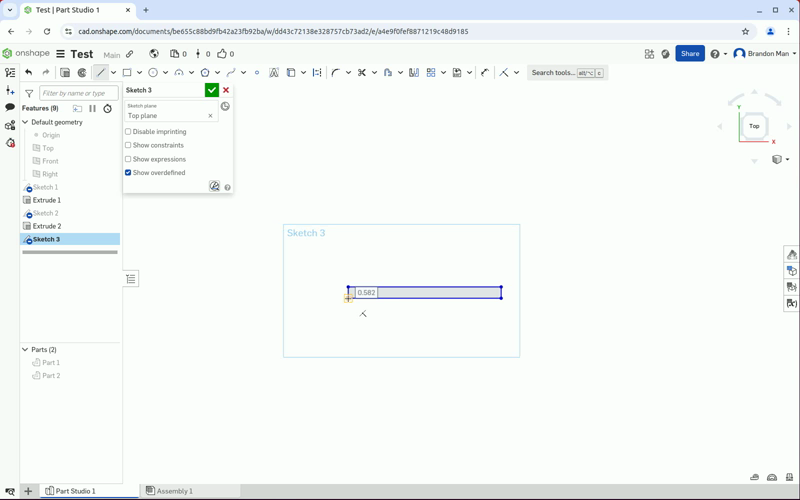
scroll(-6)
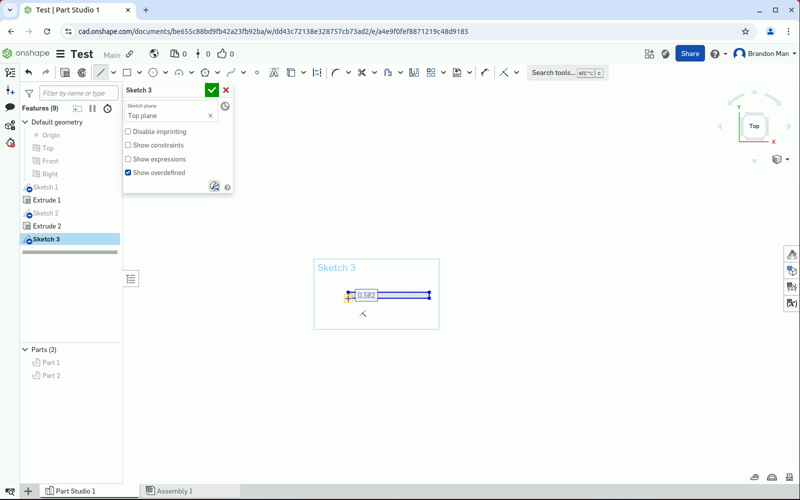
scroll(-6)
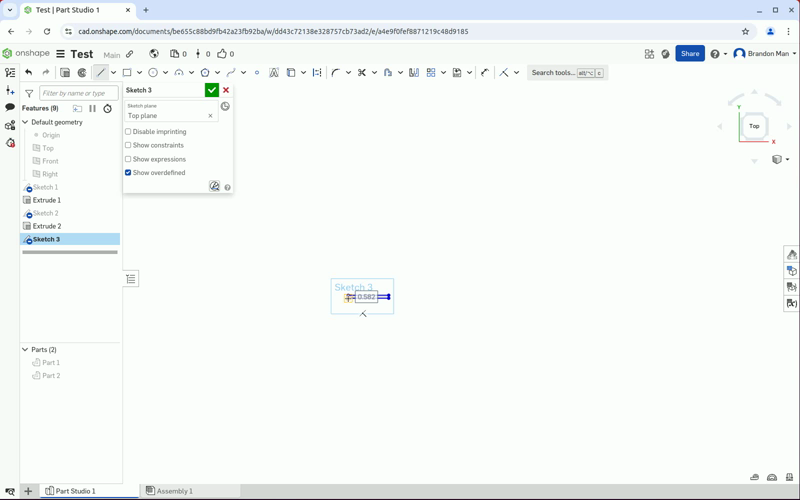
key(esc)
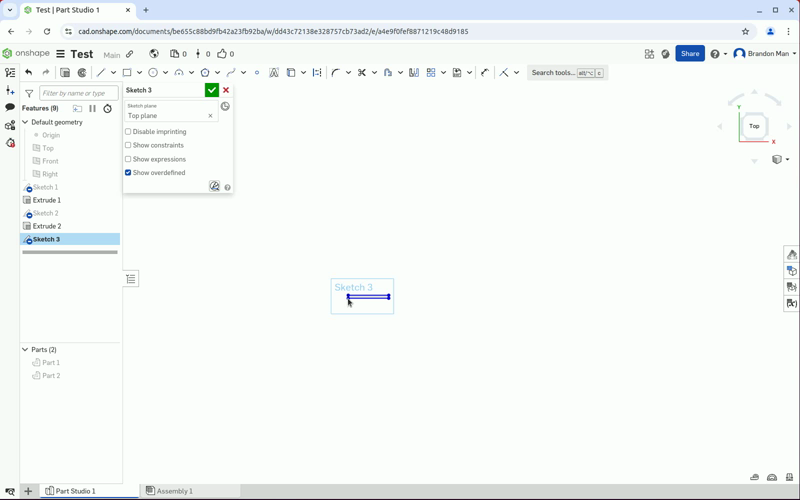
key(c)
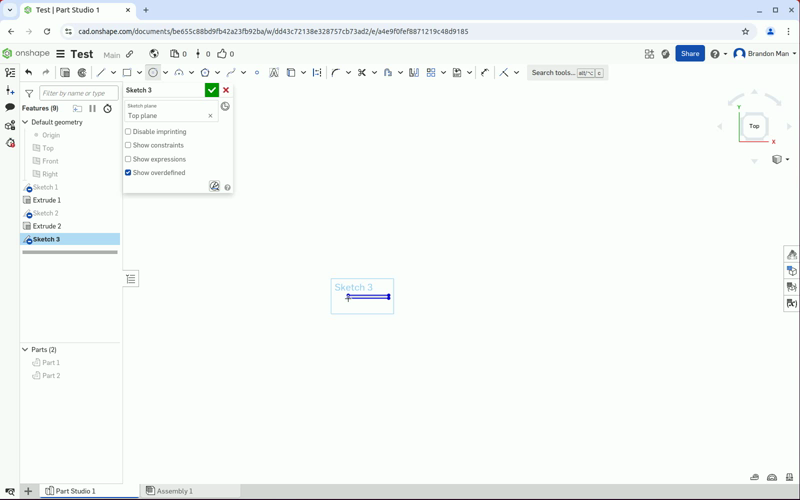
key_down(shift)
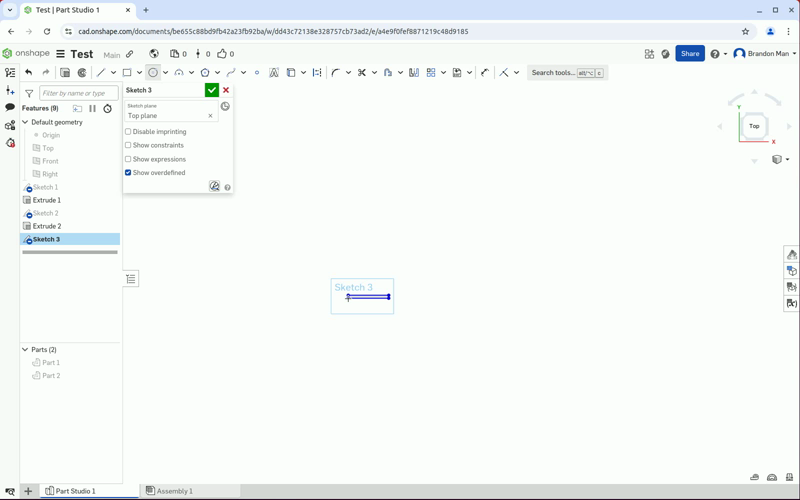
mouse_move(354, 296)
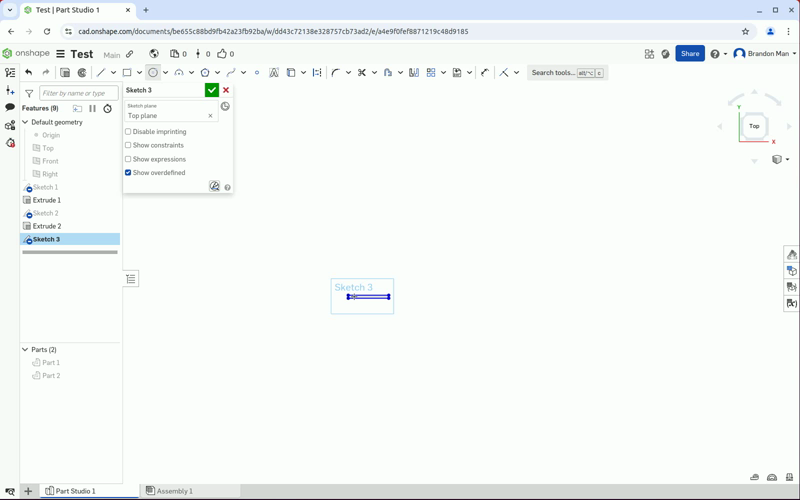
click(354, 296)
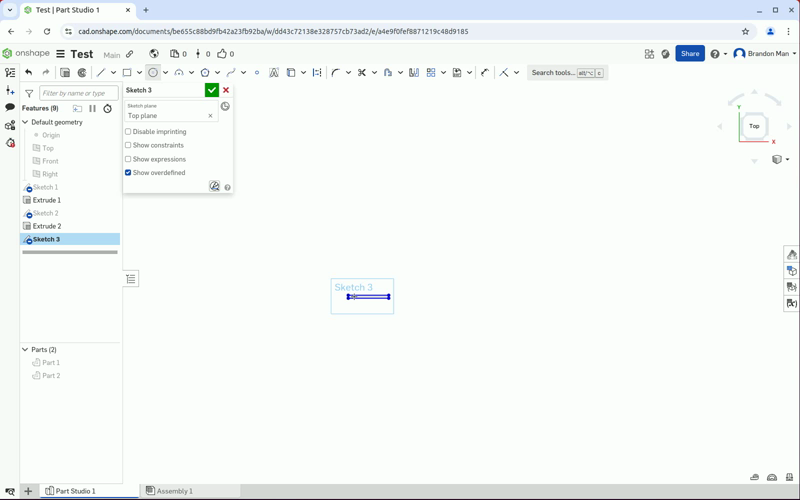
key_up(shift)
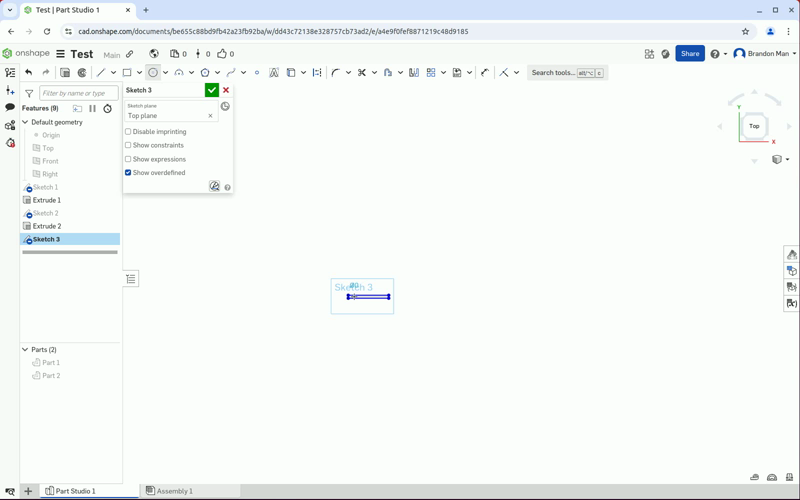
mouse_move(355, 296)
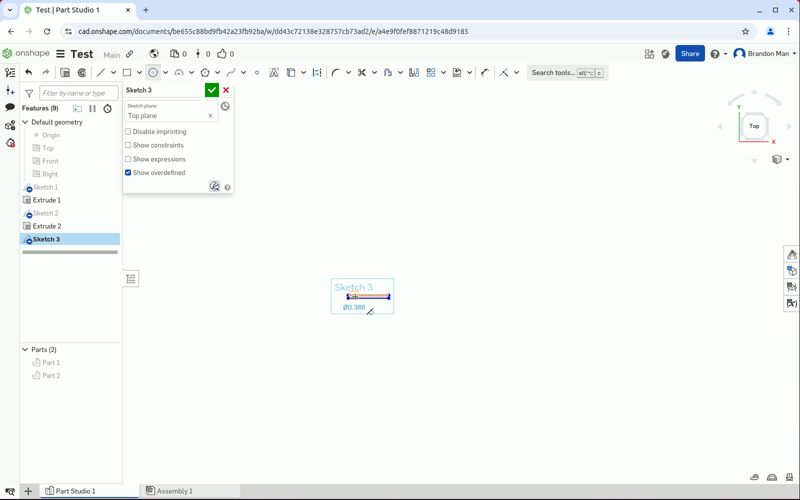
scroll(6)
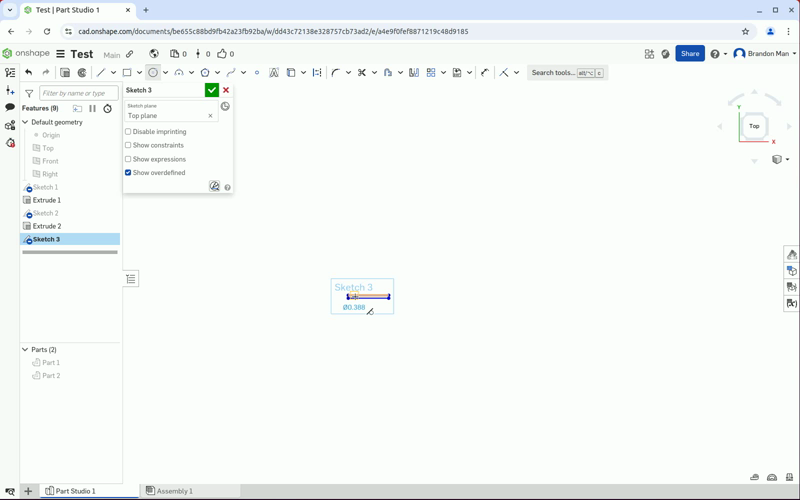
scroll(6)
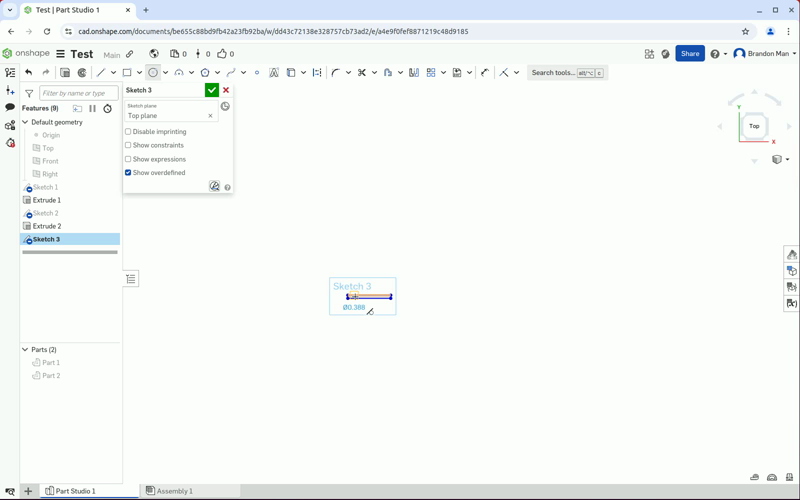
scroll(6)
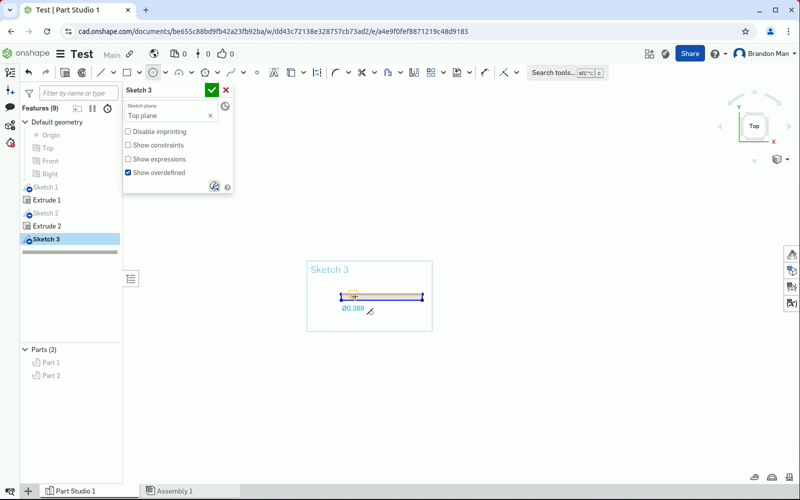
scroll(6)
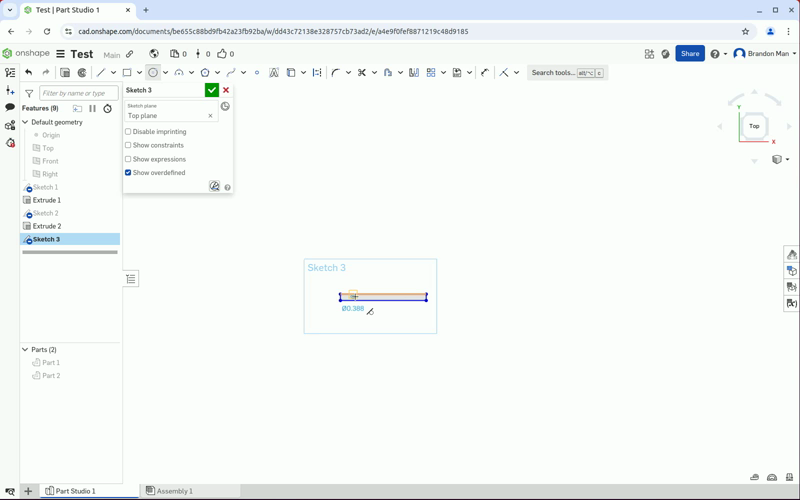
scroll(6)
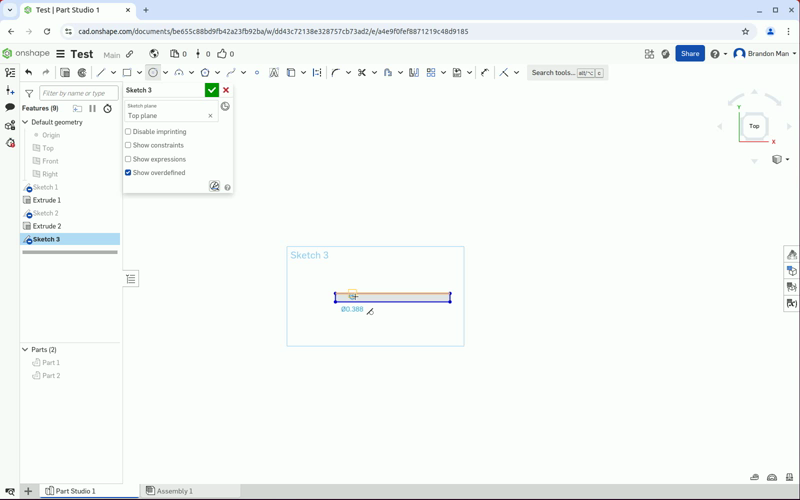
scroll(6)
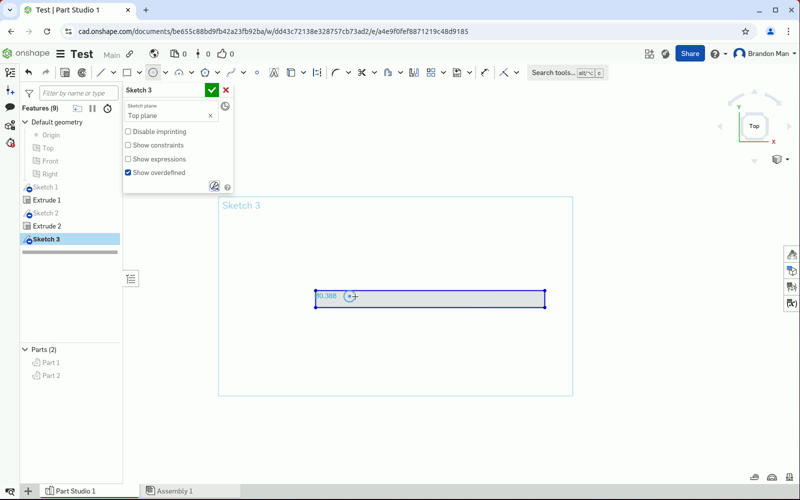
scroll(6)
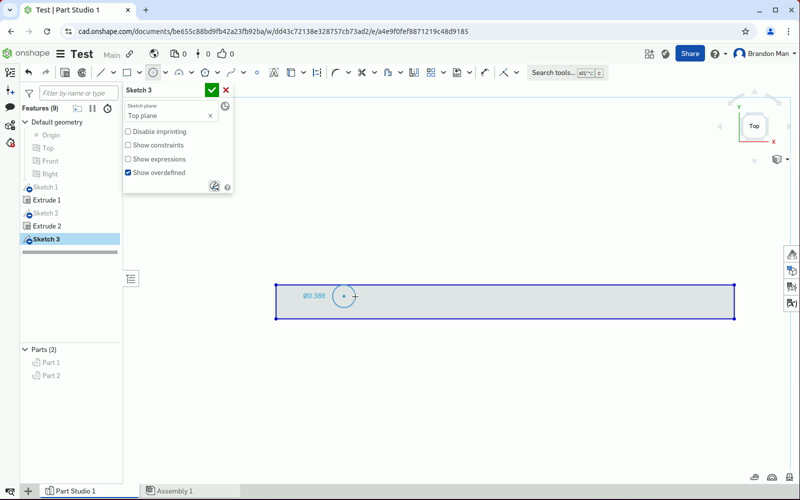
click(355, 296)
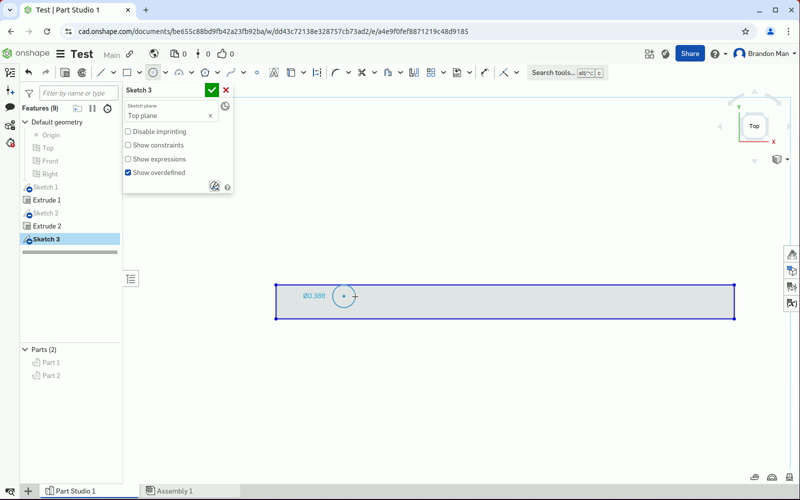
scroll(-6)
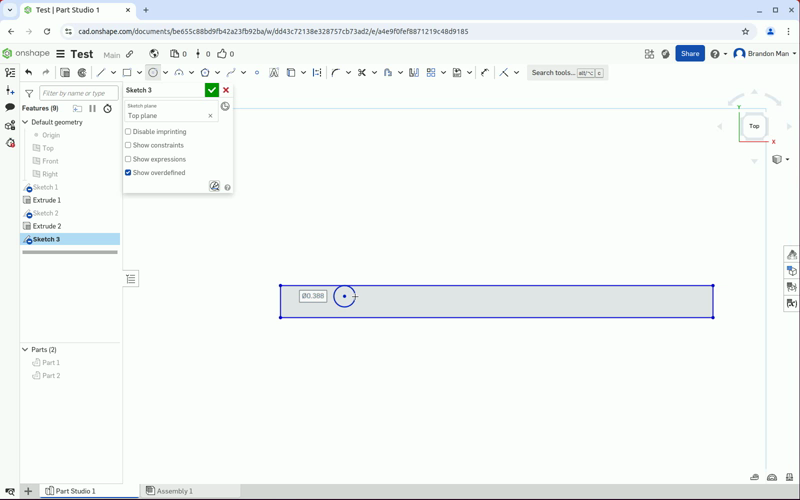
scroll(-6)
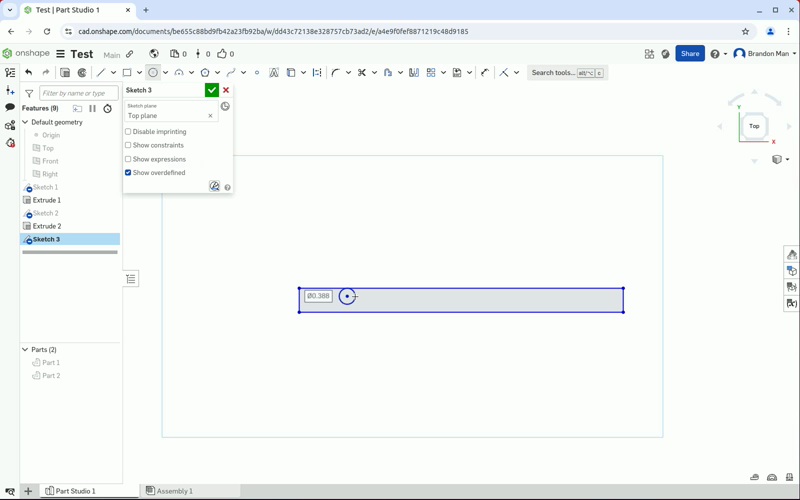
scroll(-6)
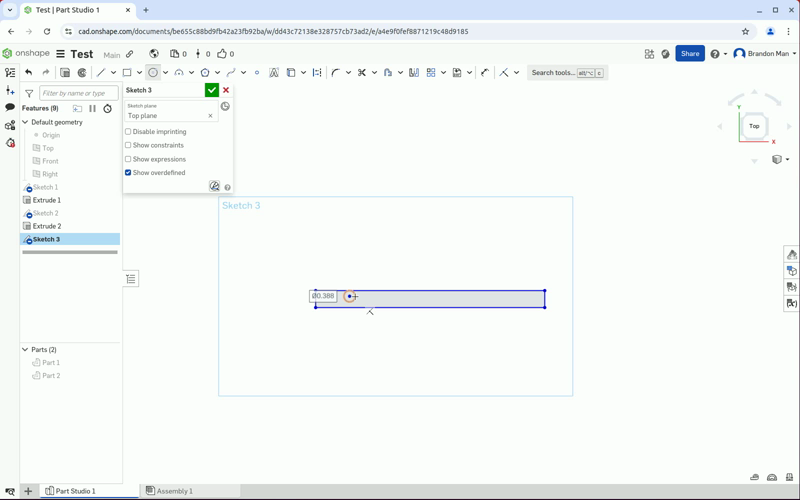
scroll(-6)
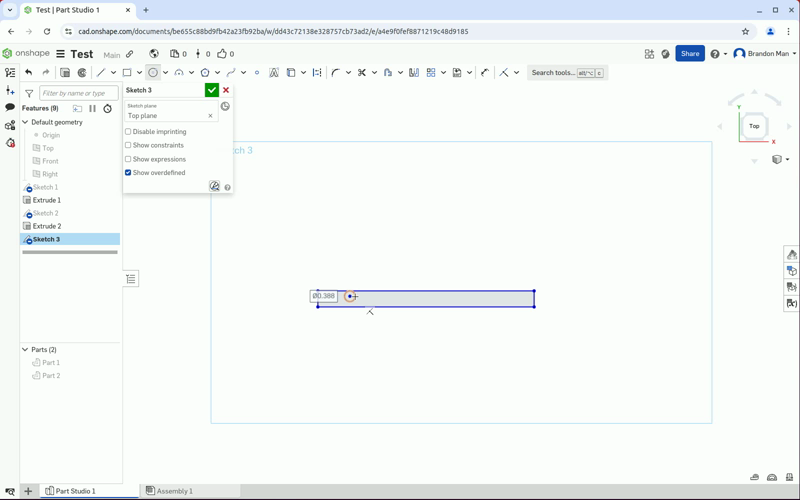
scroll(-6)
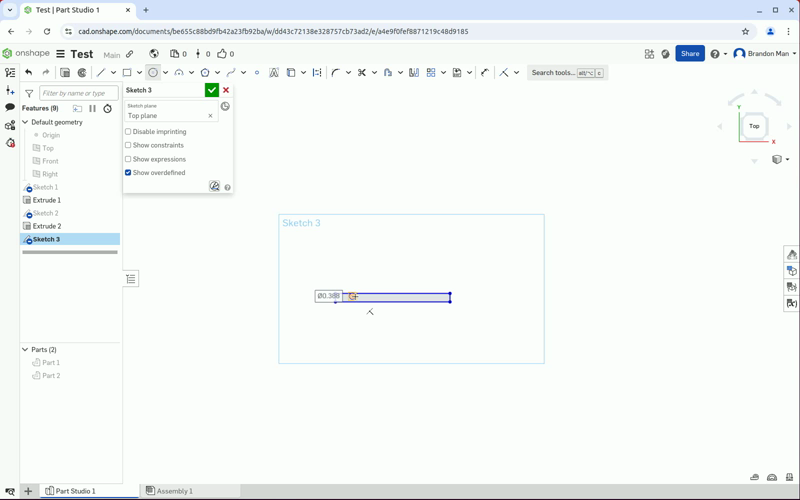
scroll(-6)
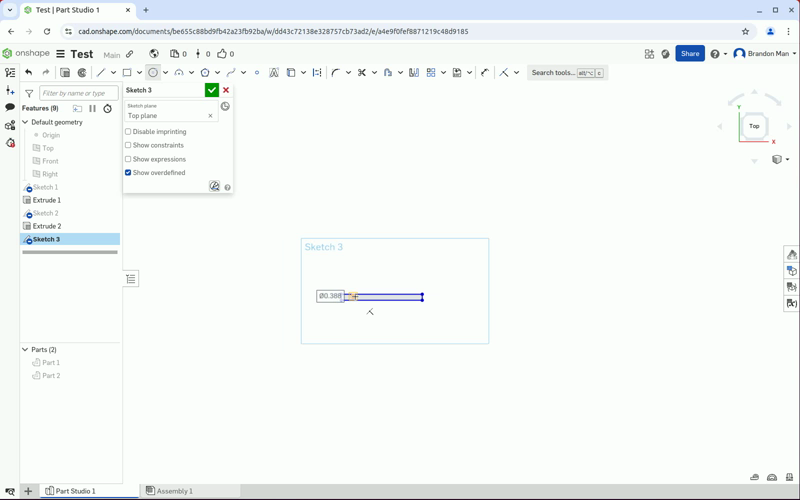
scroll(-6)
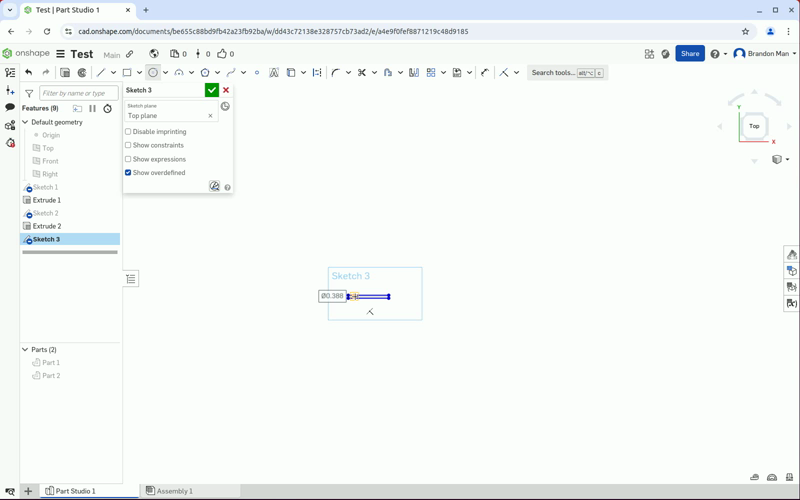
key(esc)
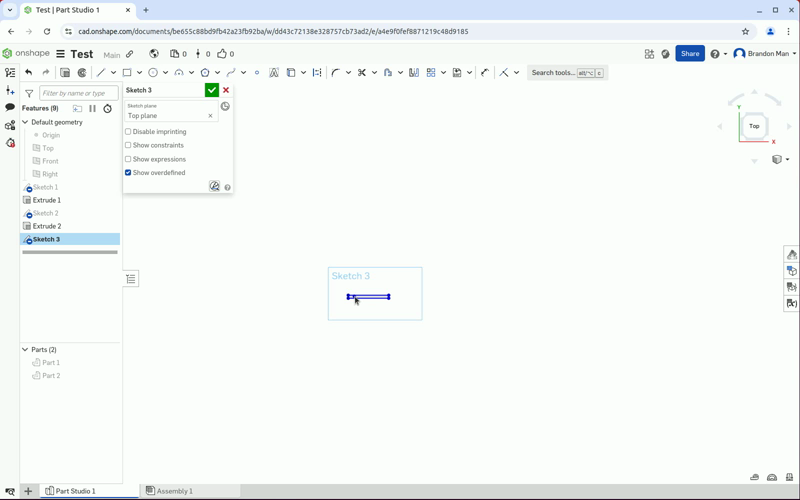
key(c)
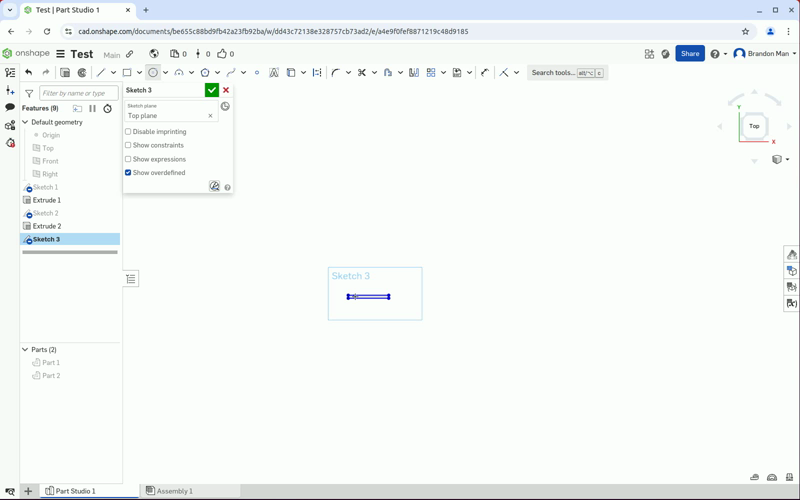
key_down(shift)
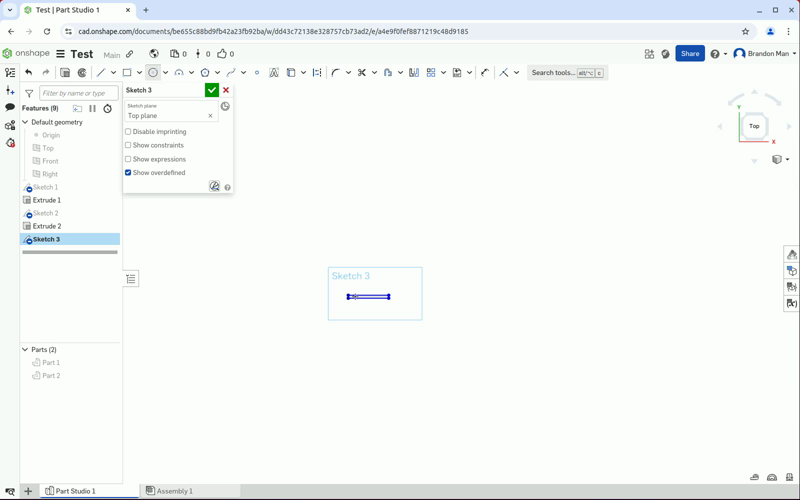
mouse_move(382, 296)
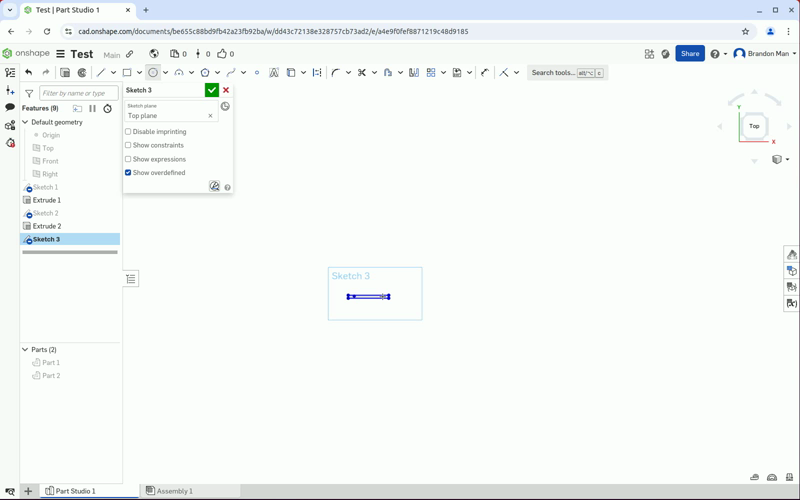
click(382, 296)
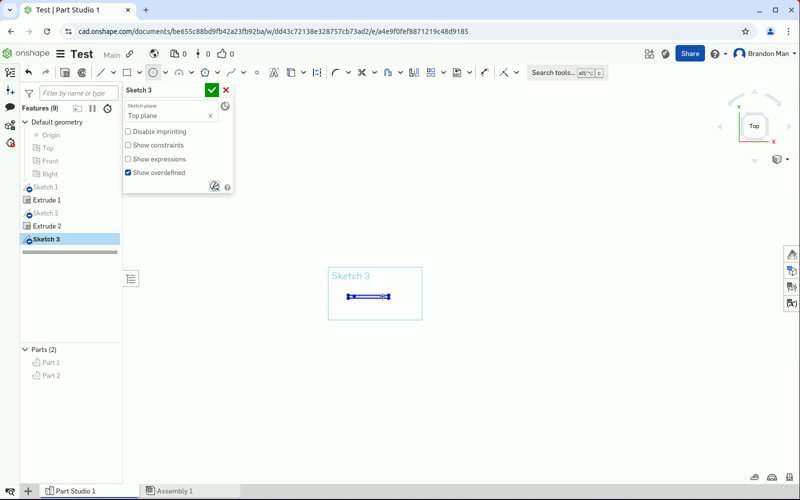
key_up(shift)
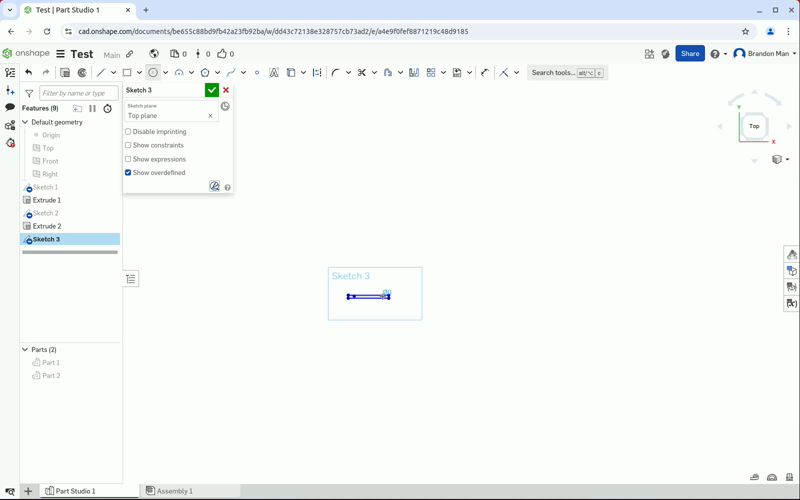
mouse_move(383, 296)
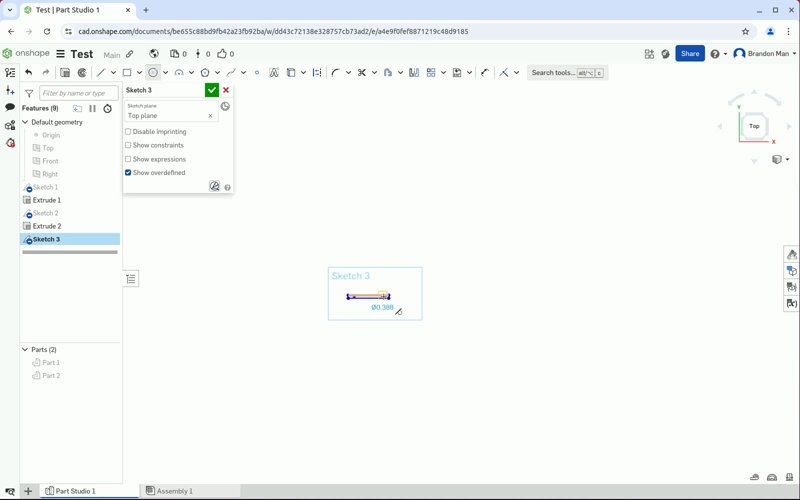
scroll(6)
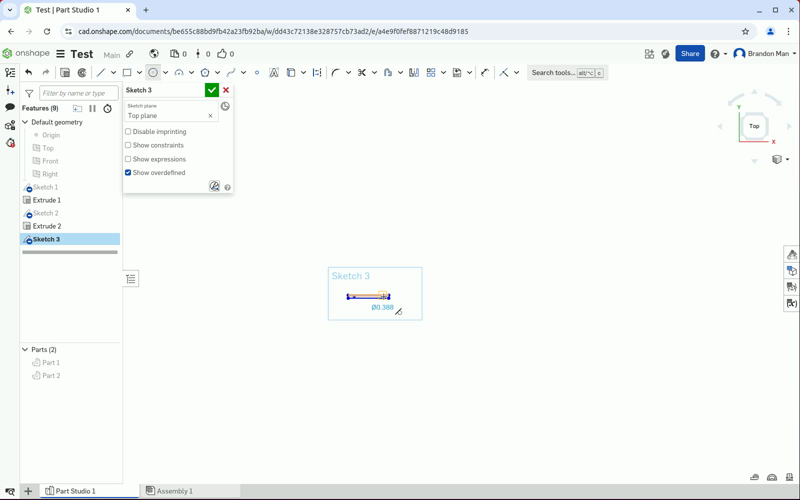
scroll(6)
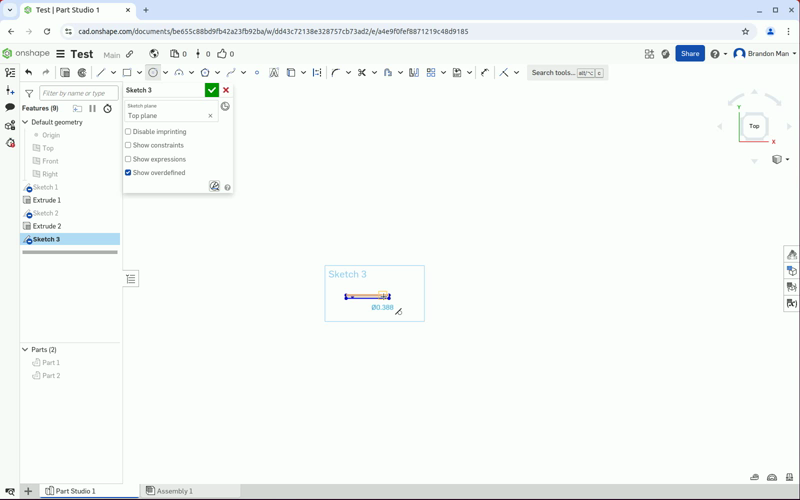
scroll(6)
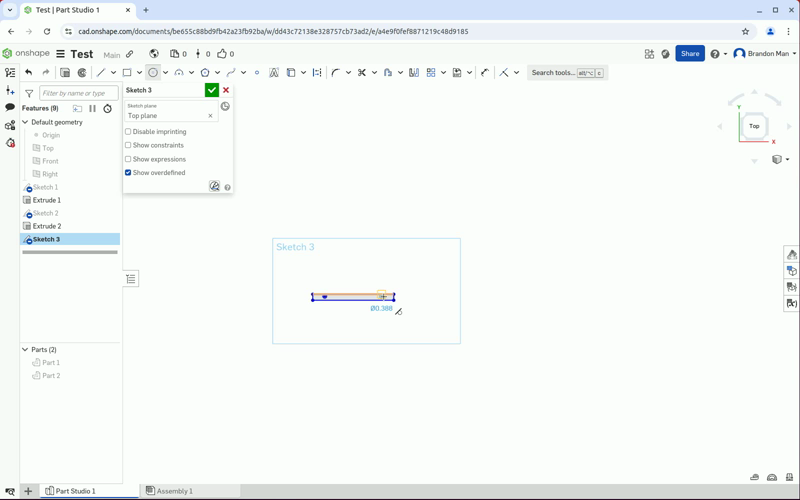
scroll(6)
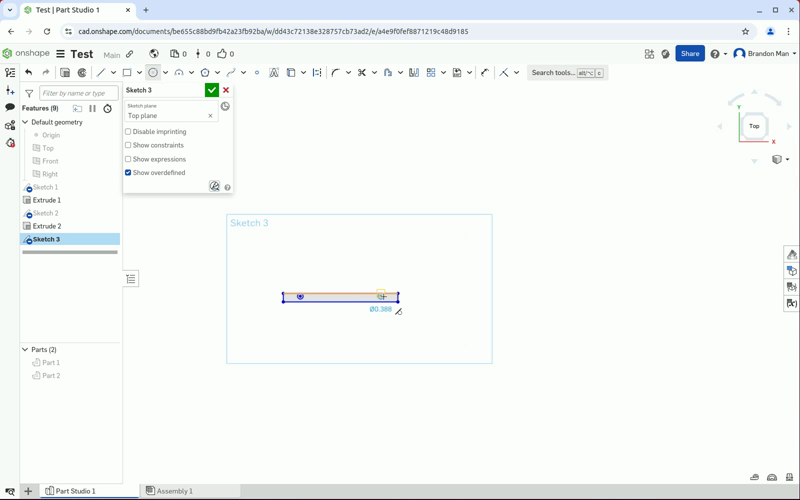
scroll(6)
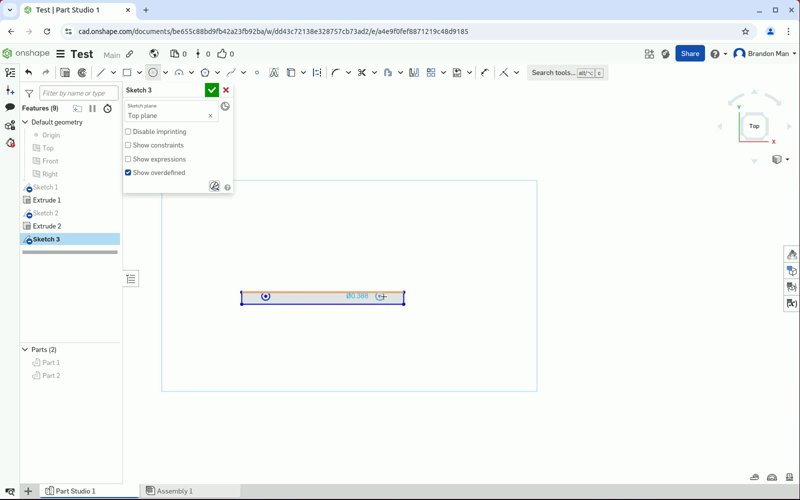
scroll(6)
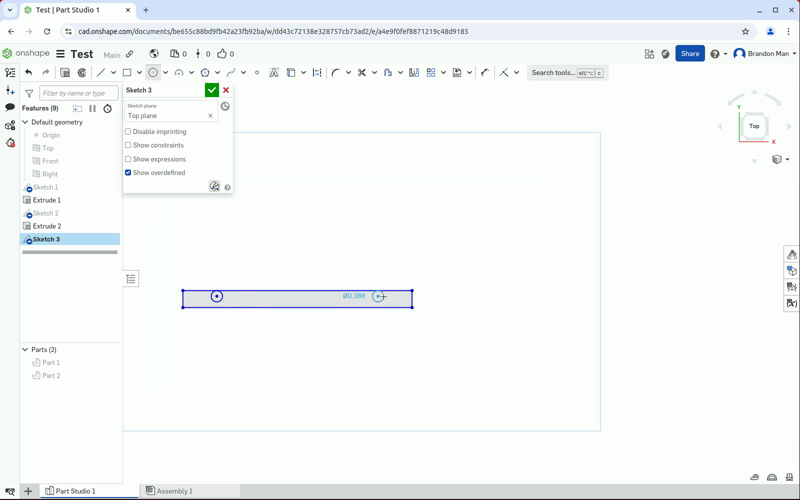
scroll(6)
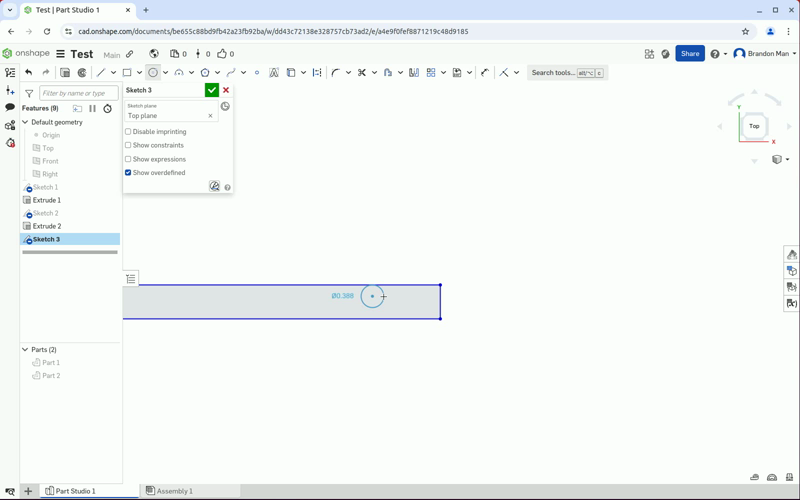
click(383, 296)
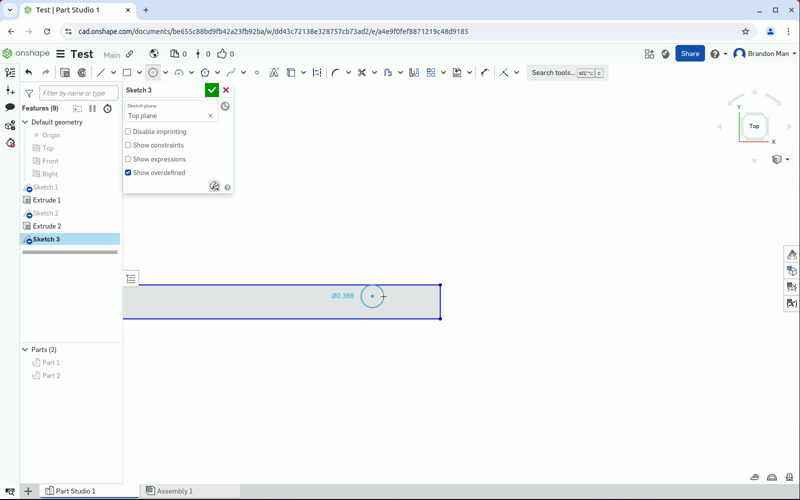
scroll(-6)
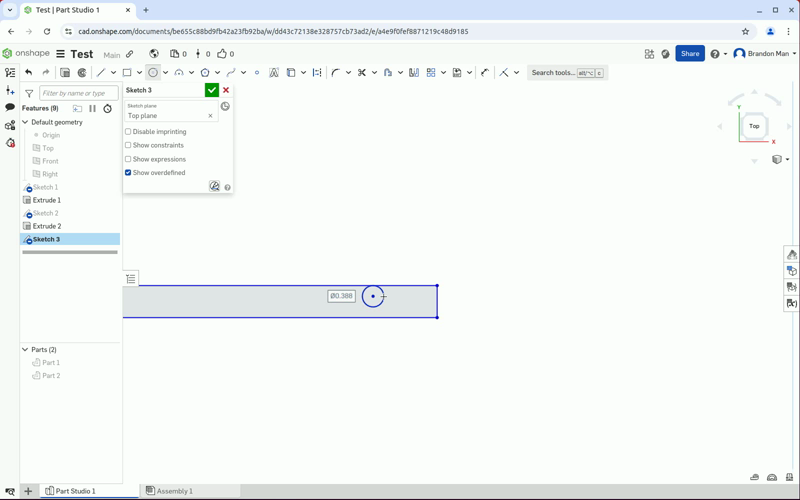
scroll(-6)
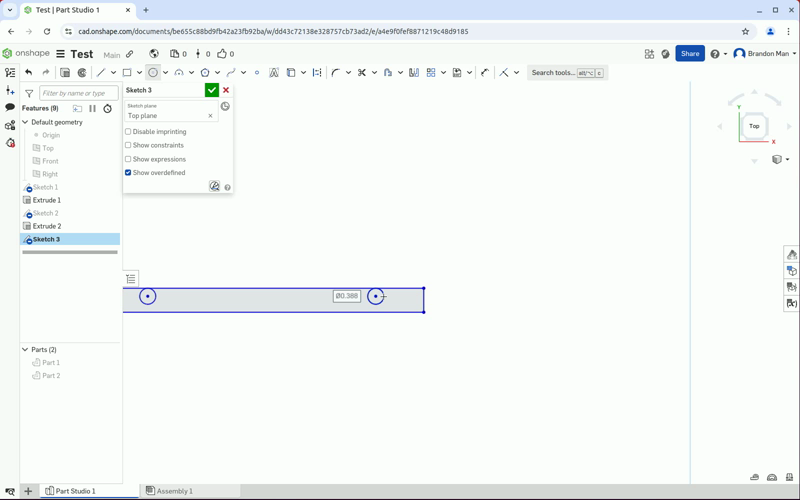
scroll(-6)
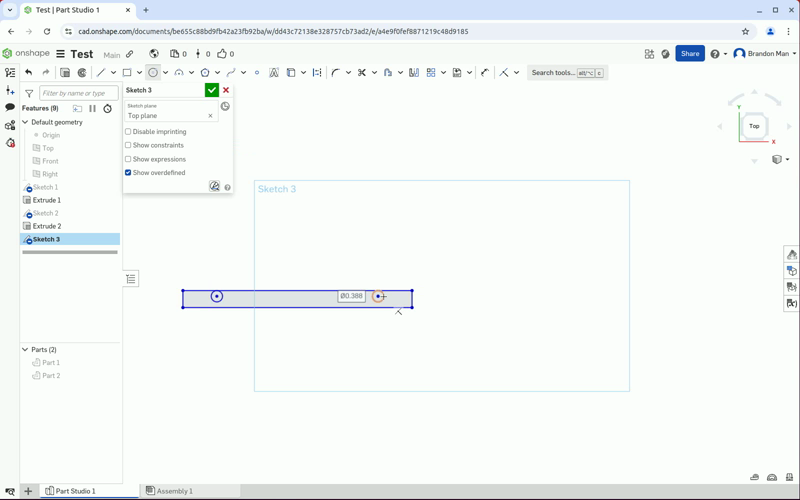
scroll(-6)
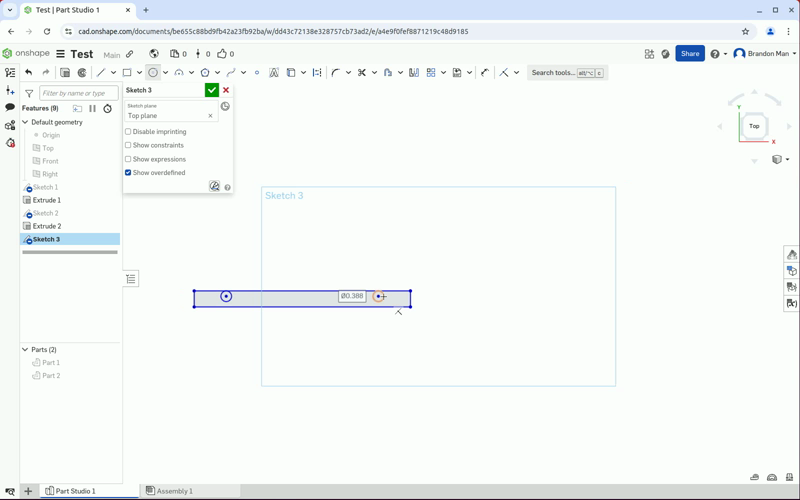
scroll(-6)
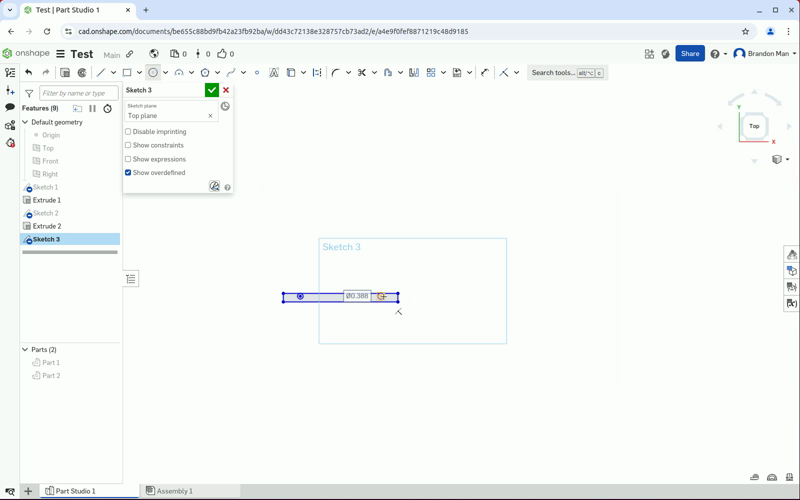
scroll(-6)
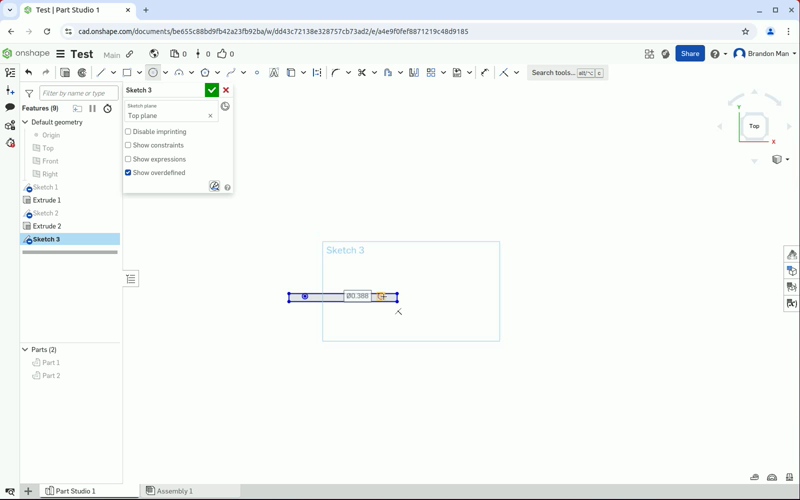
scroll(-6)
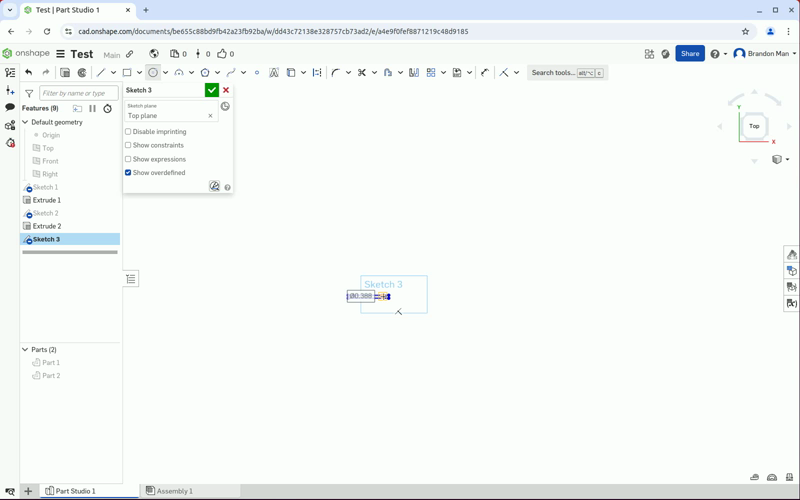
key(esc)
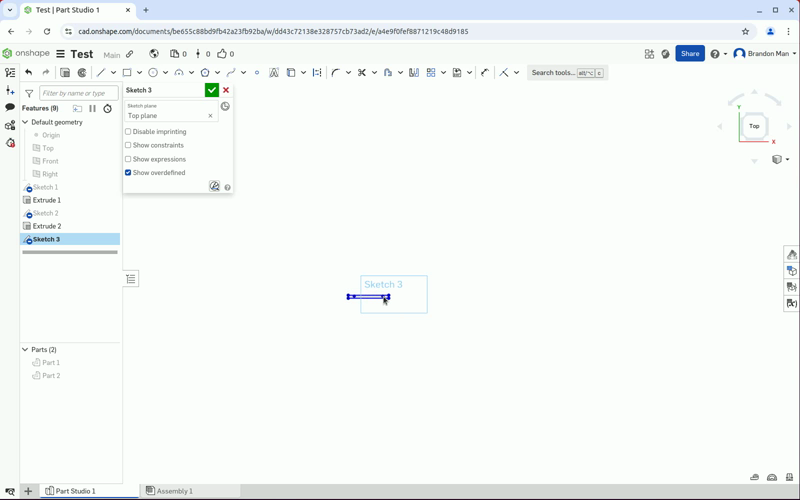
mouse_move(373, 296)
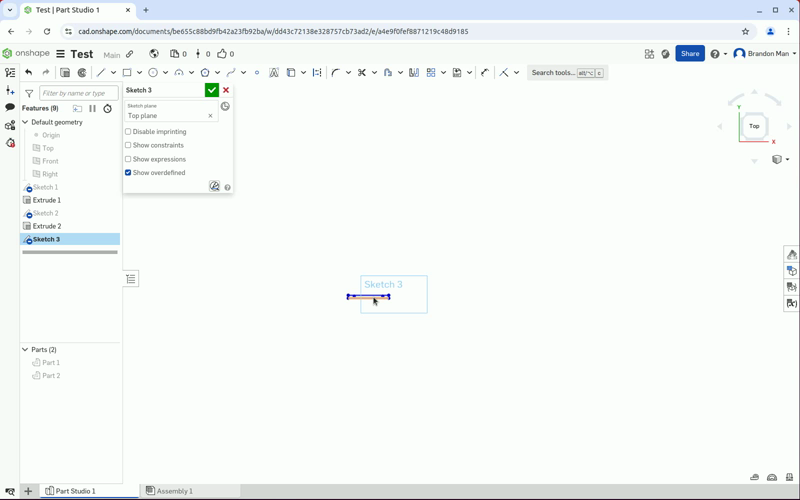
scroll(6)
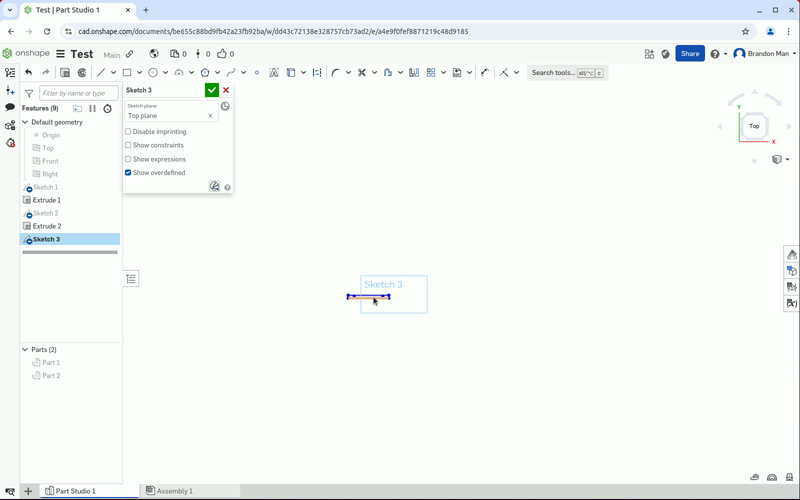
scroll(6)
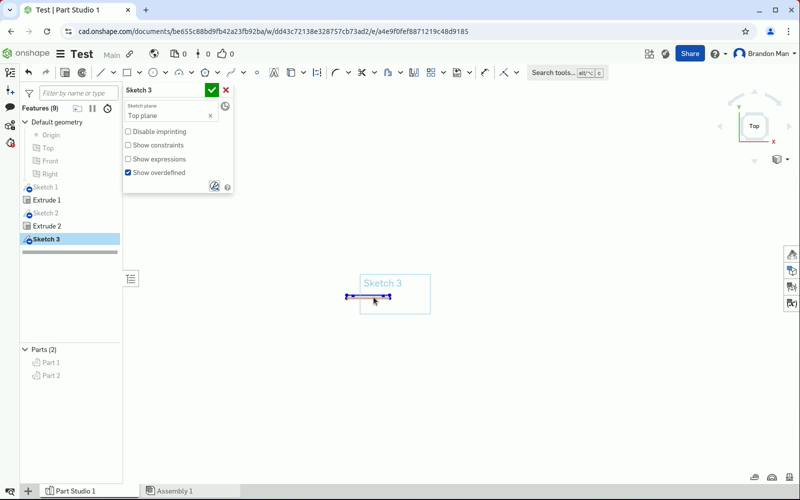
scroll(6)
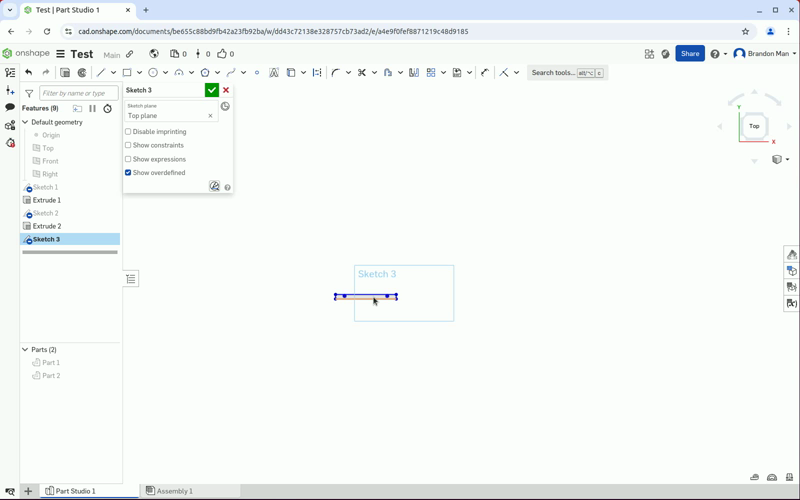
scroll(6)
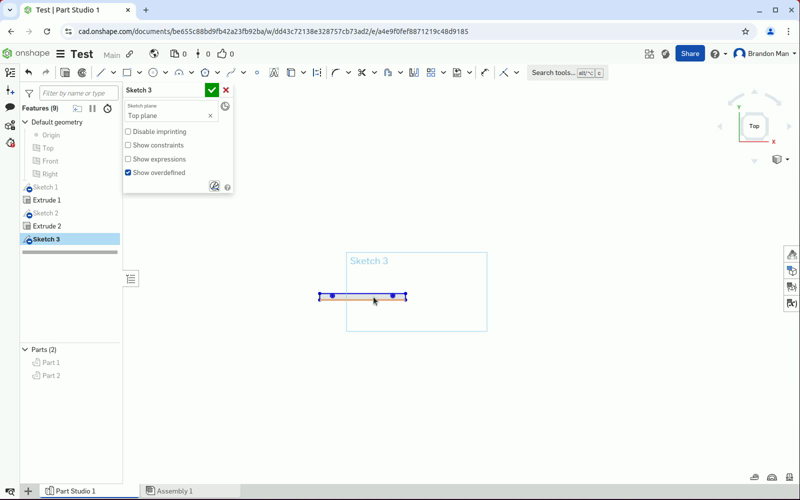
scroll(6)
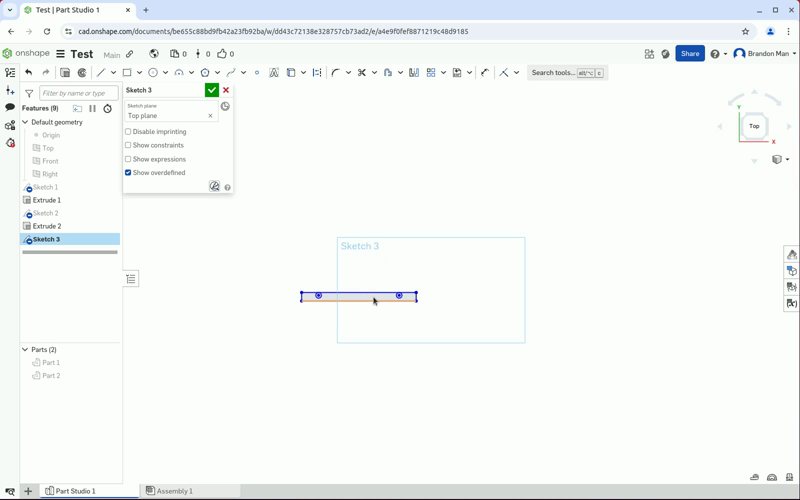
scroll(6)
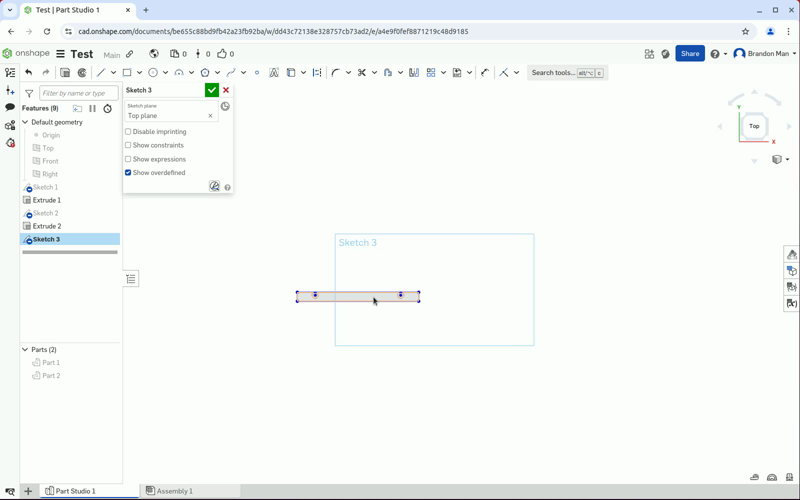
scroll(6)
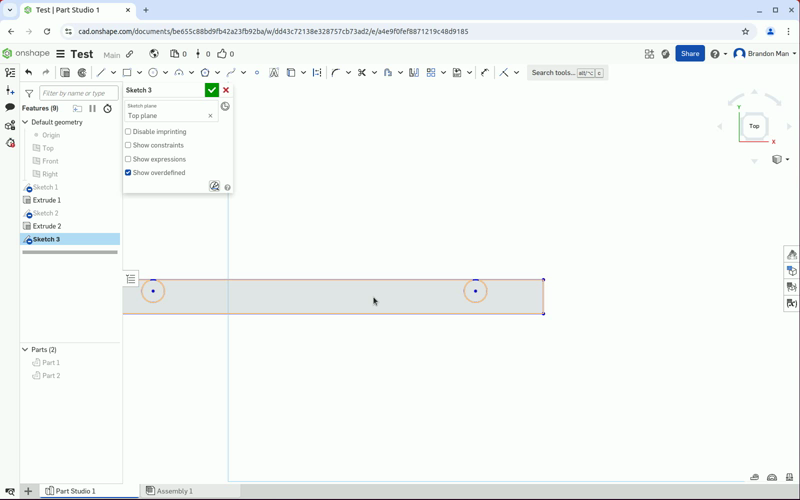
click(373, 296)
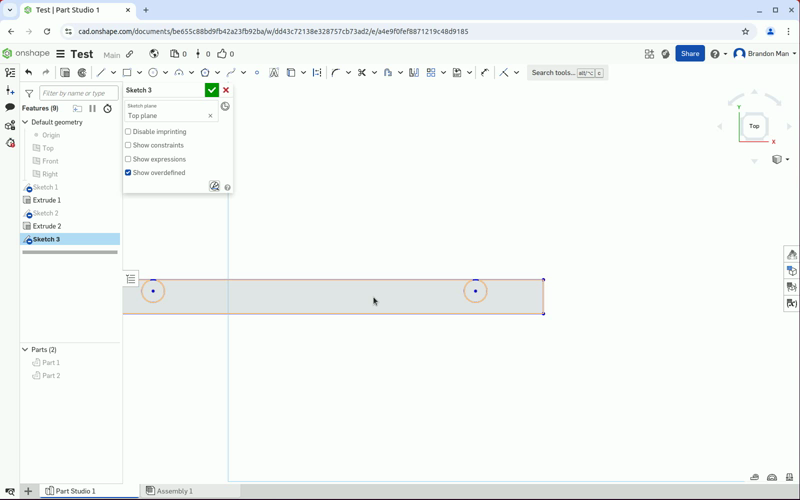
scroll(-6)
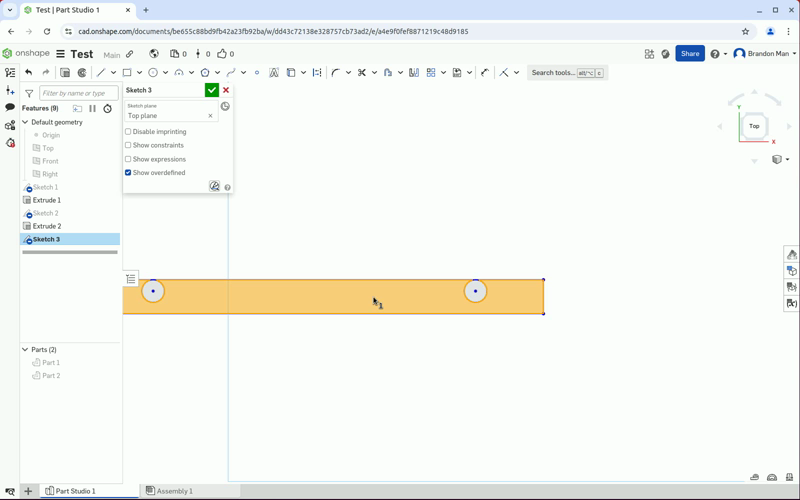
scroll(-6)
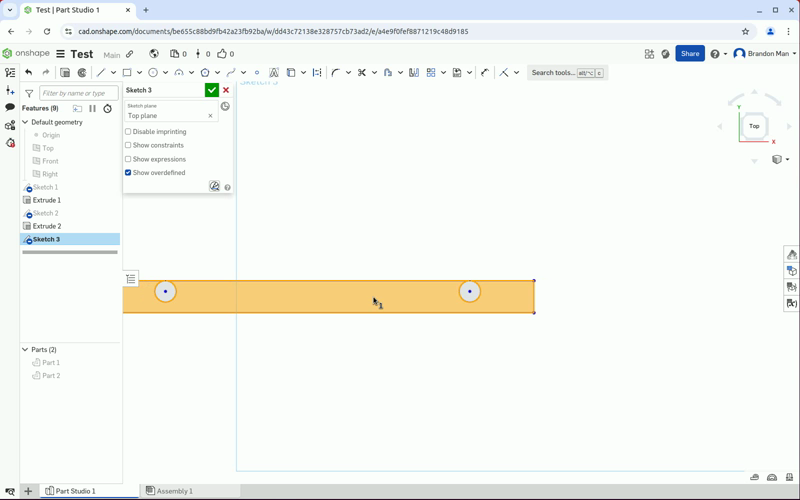
scroll(-6)
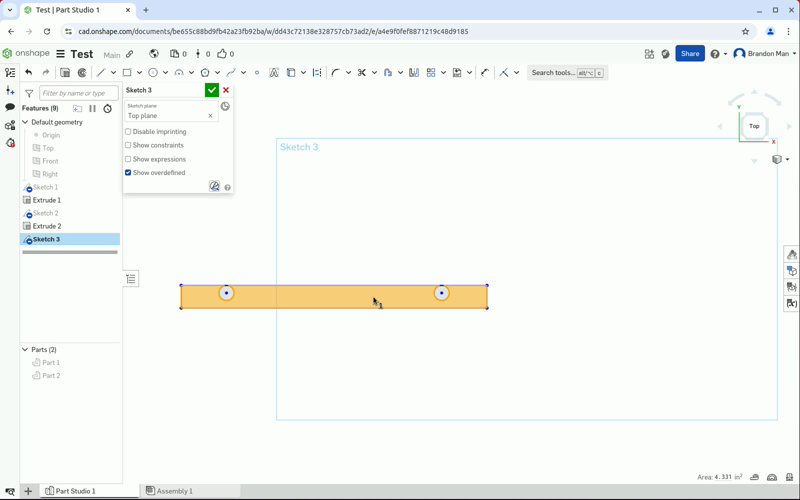
scroll(-6)
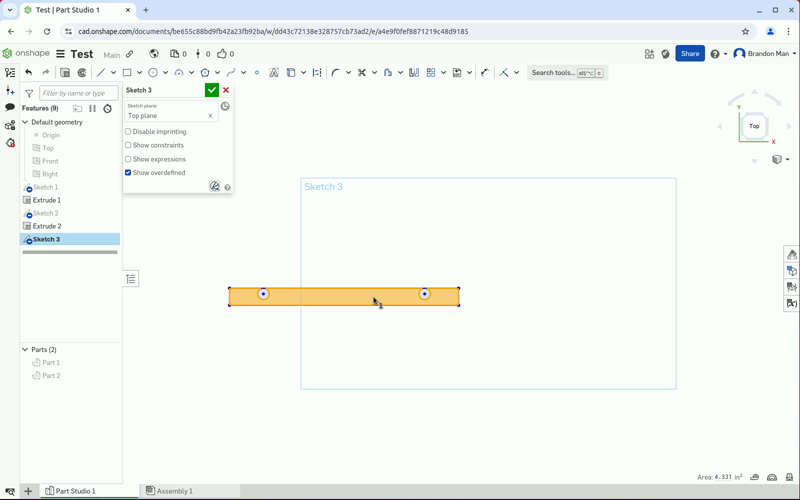
scroll(-6)
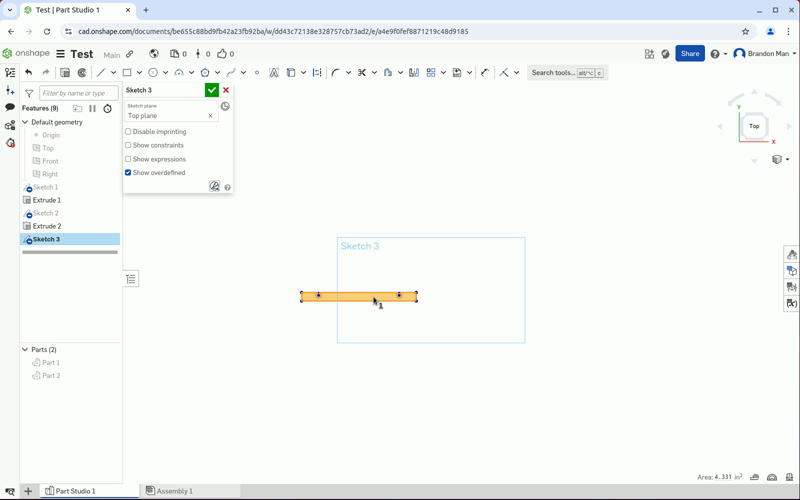
scroll(-6)
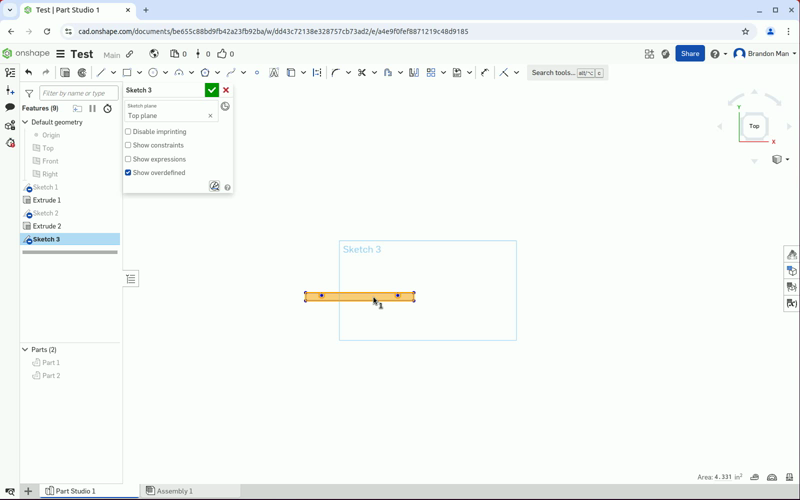
scroll(-6)
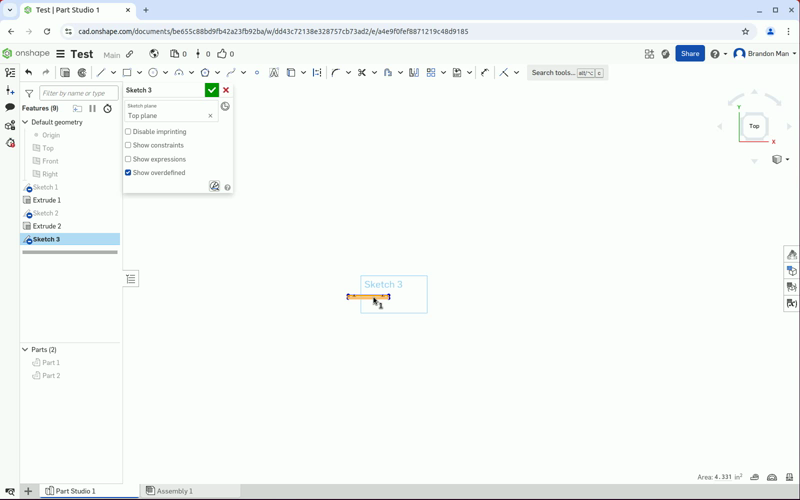
mouse_move(73, 352)
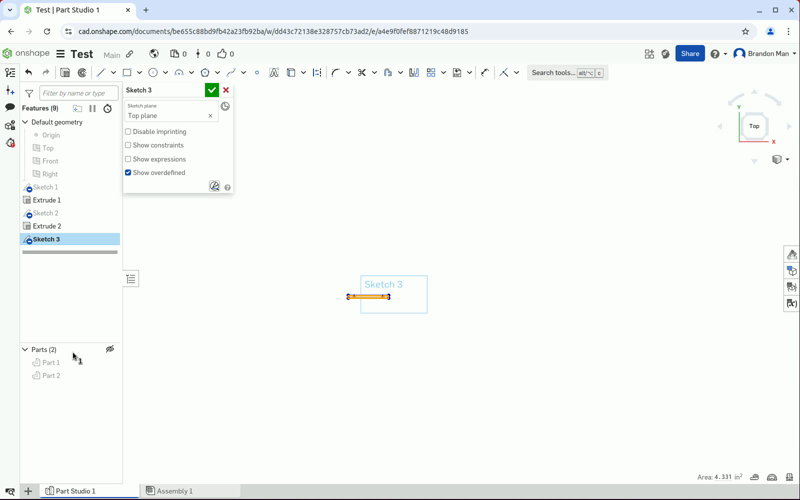
key(shift+y)
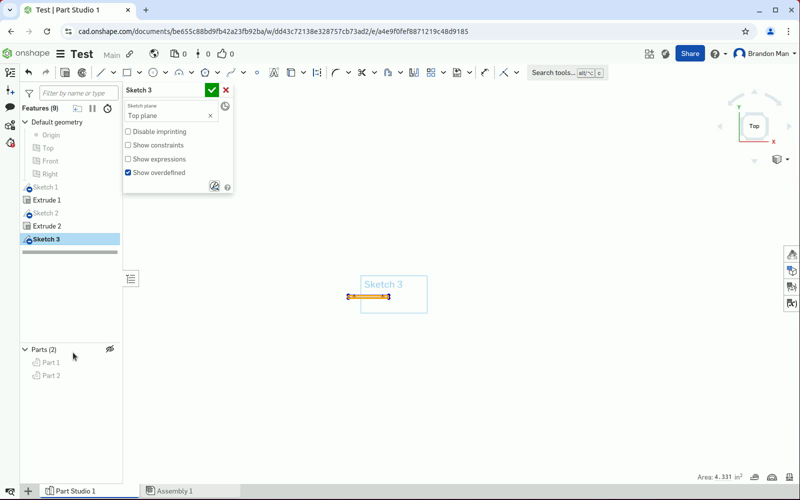
key(shift+e)
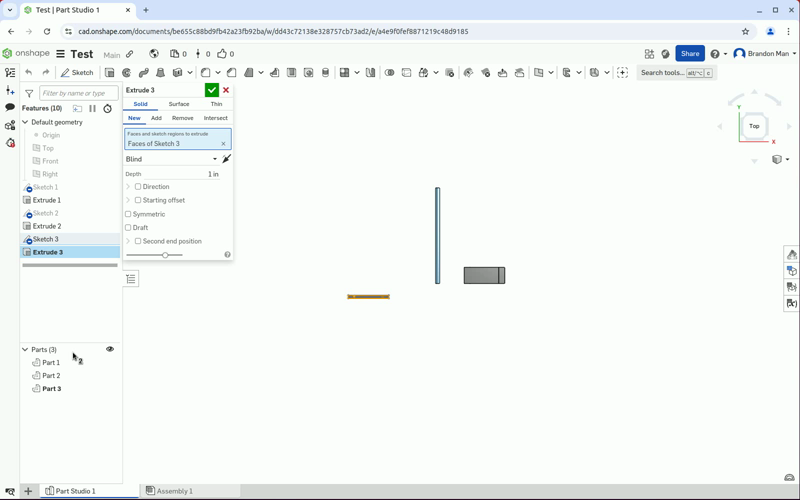
mouse_move(143, 106)
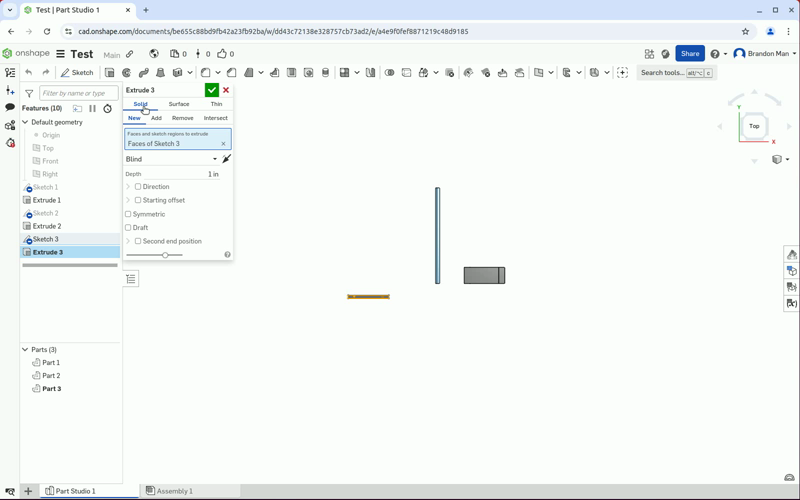
click(143, 106)
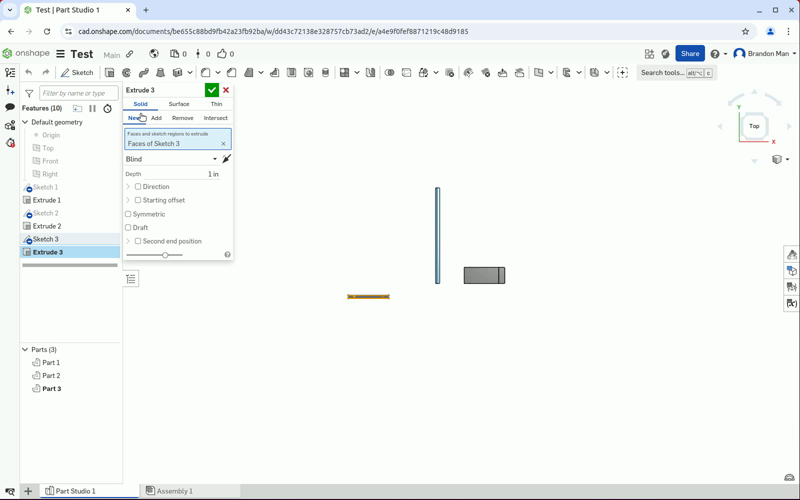
mouse_move(137, 120)
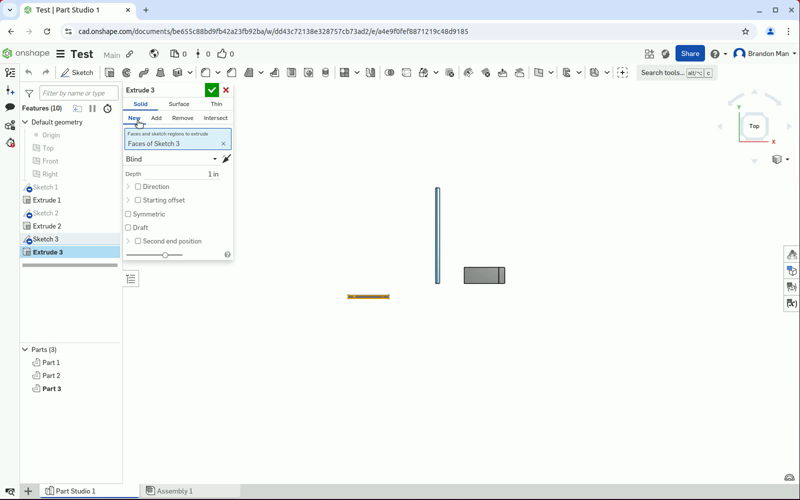
click(137, 120)
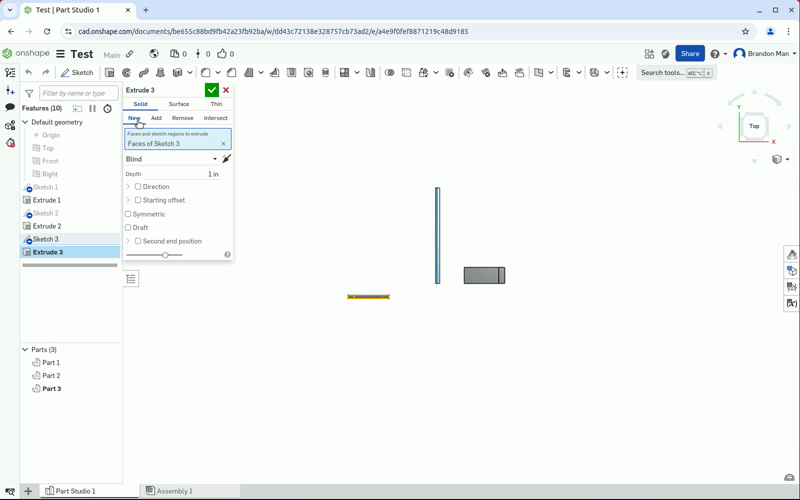
key(tab, 4)
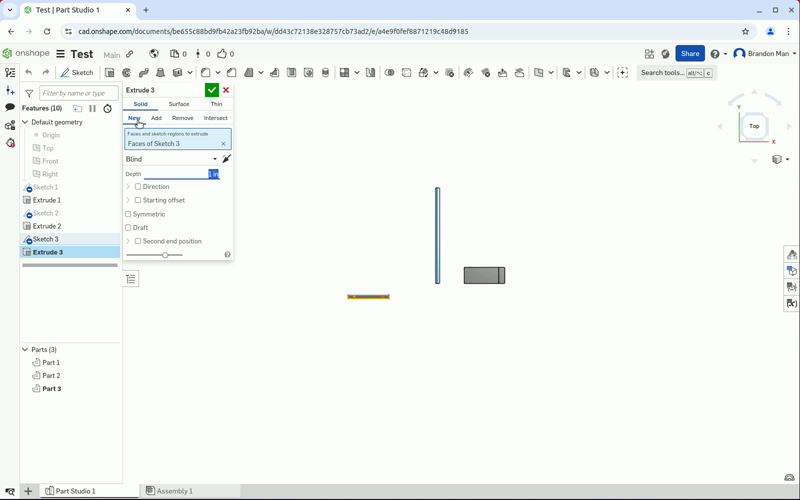
text(-3.129)
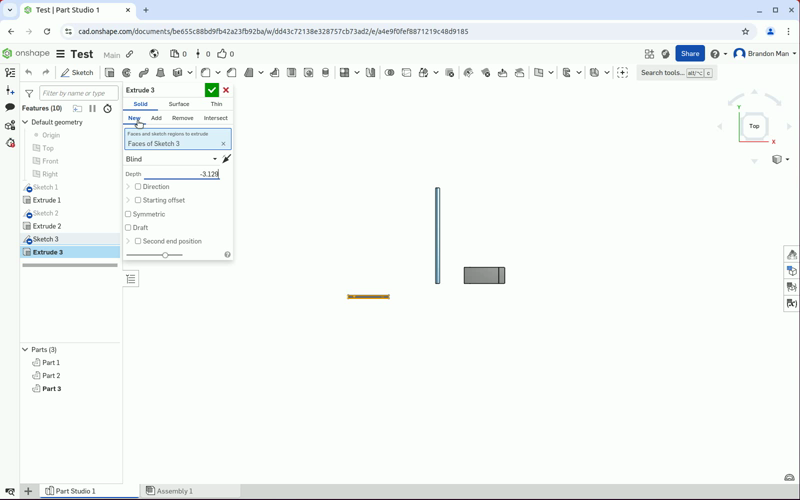
key(enter)
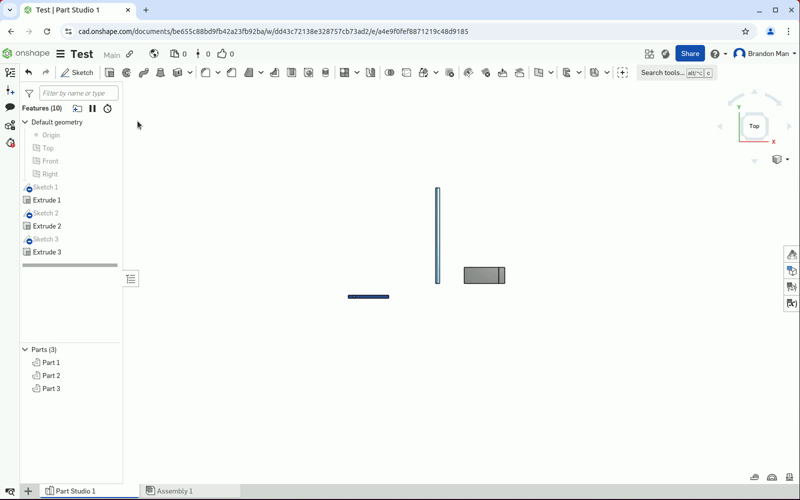
key(shift+h)
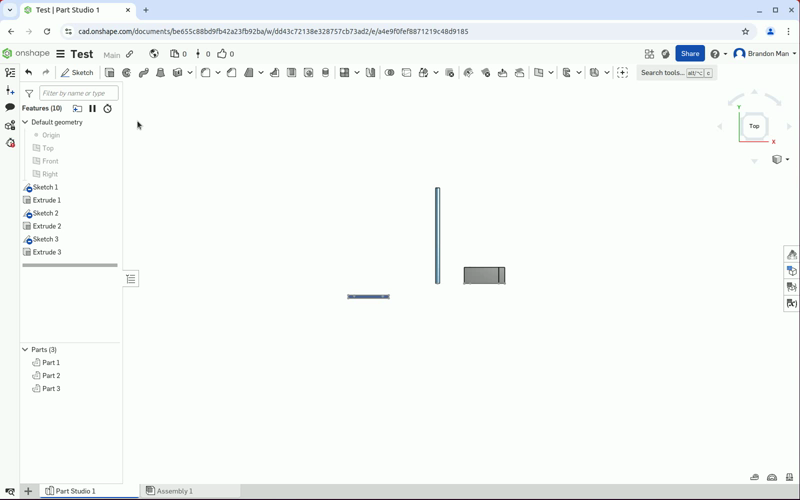
key(shift+h)
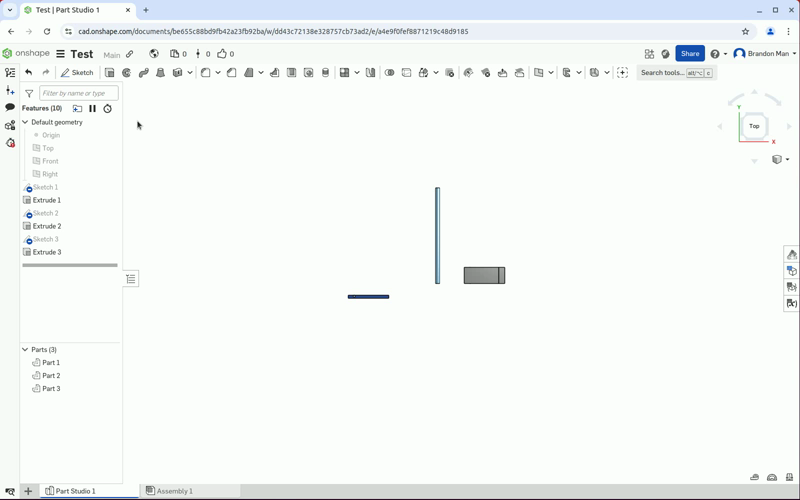
mouse_move(73, 189)
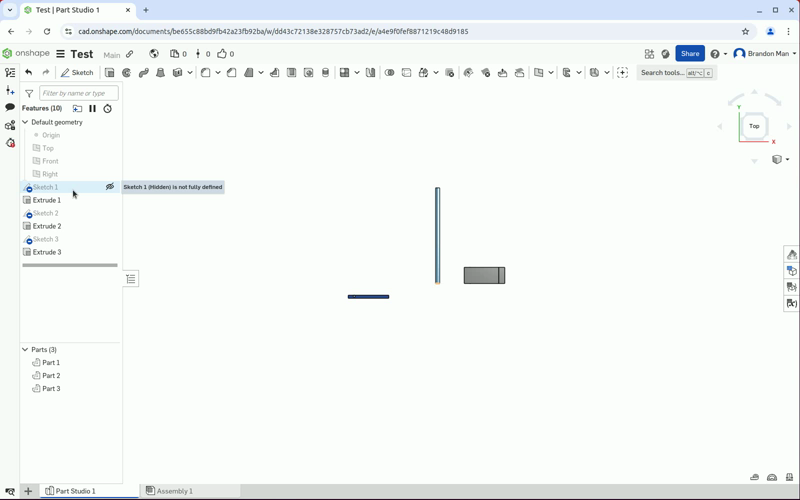
click(73, 189)
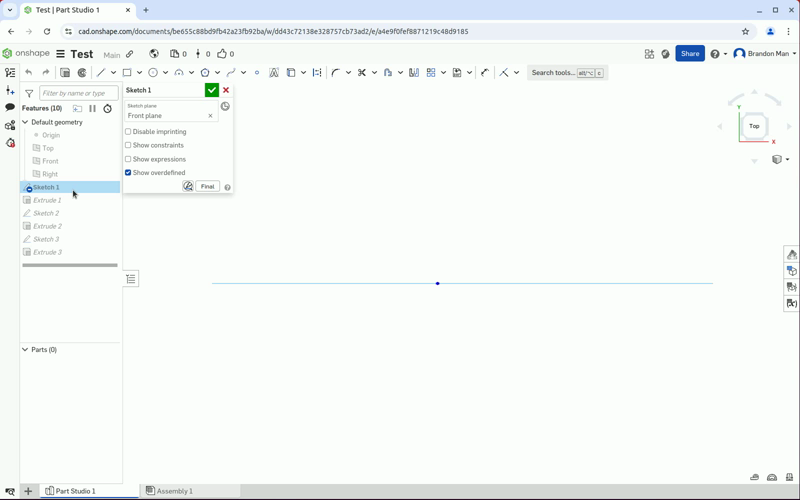
mouse_move(229, 92)
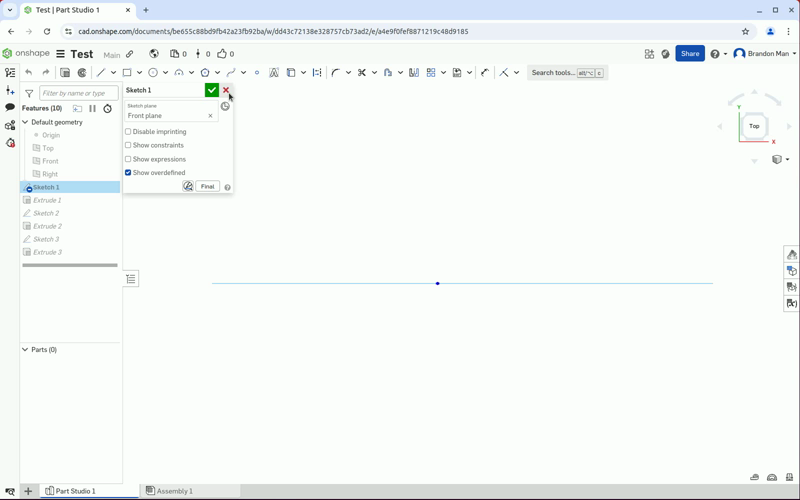
click(229, 92)
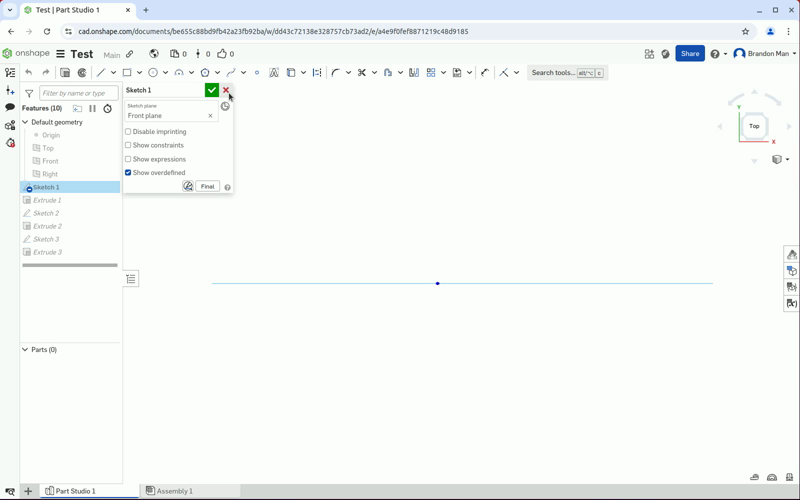
key(shift+s)
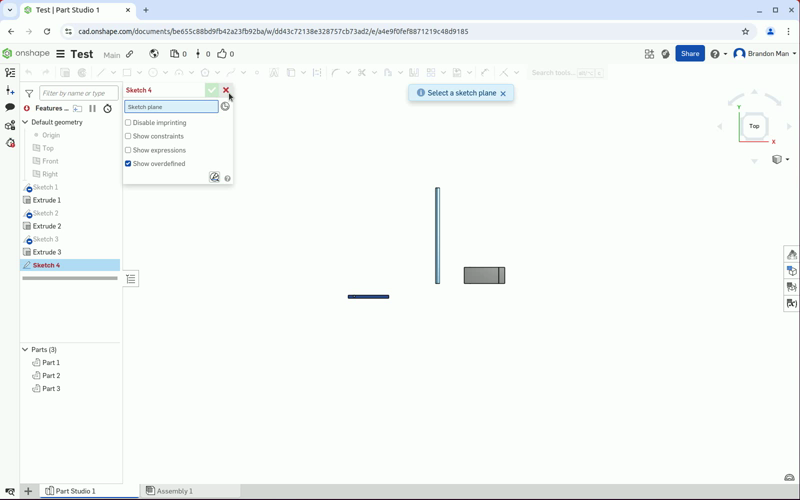
mouse_move(73, 150)
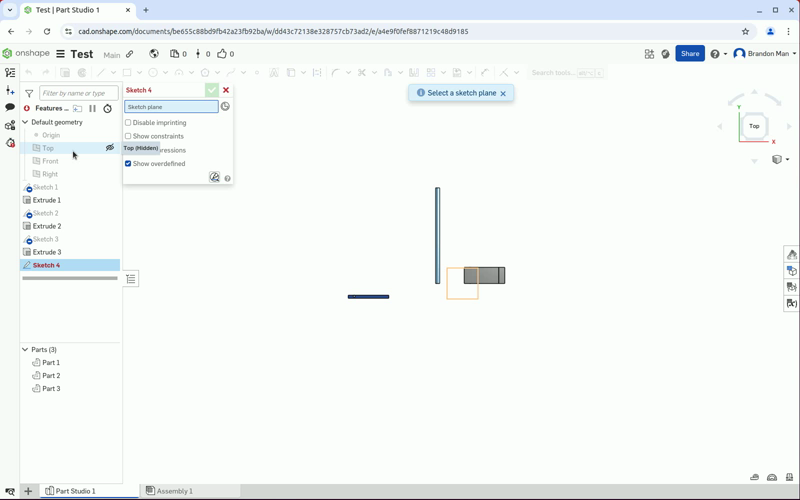
click(73, 150)
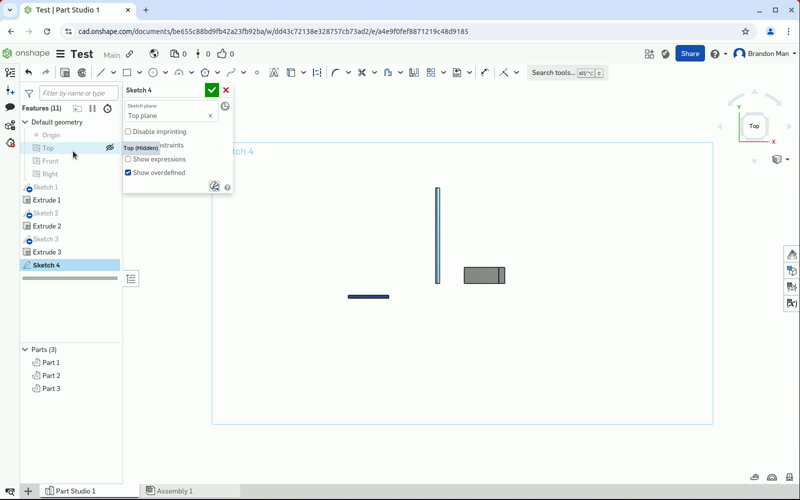
mouse_move(73, 352)
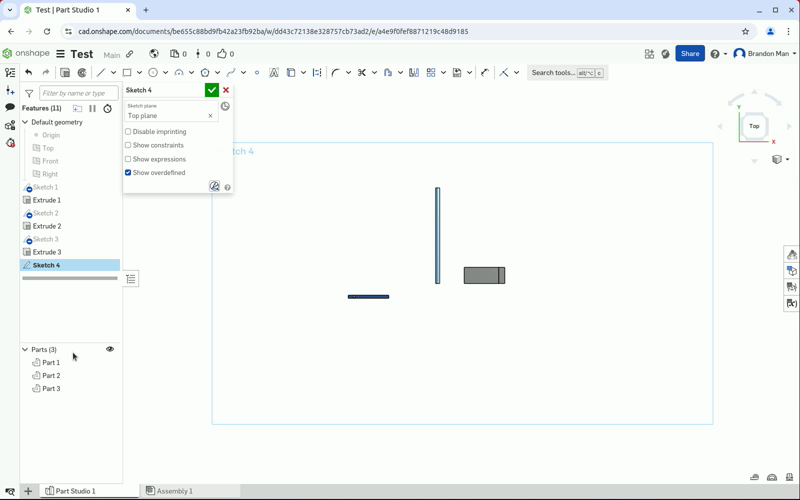
key(y)
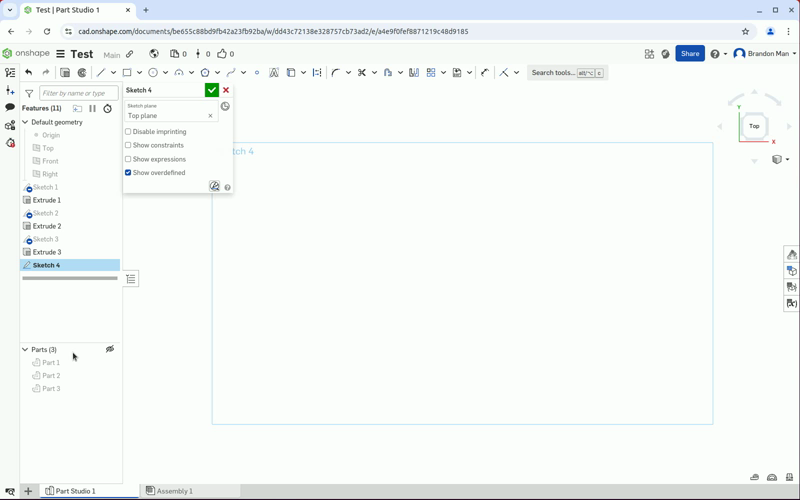
key(c)
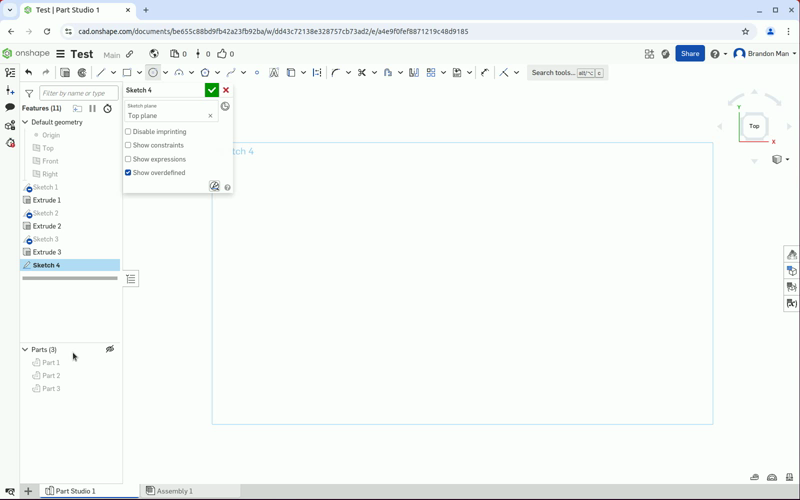
key_down(shift)
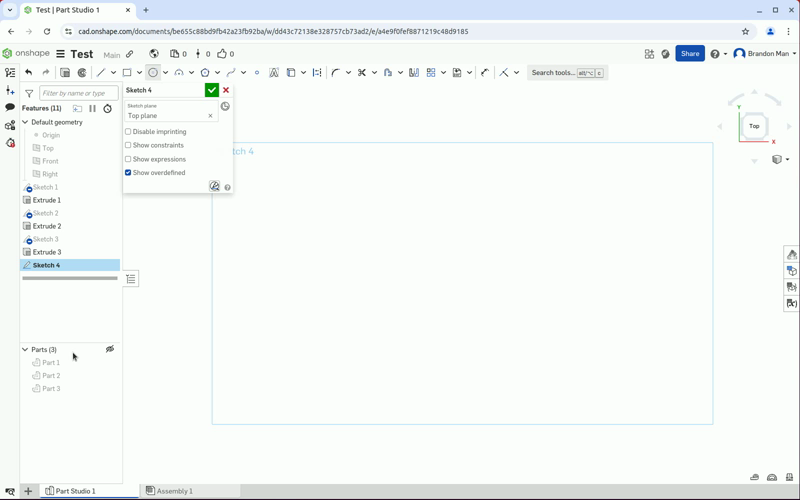
mouse_move(358, 252)
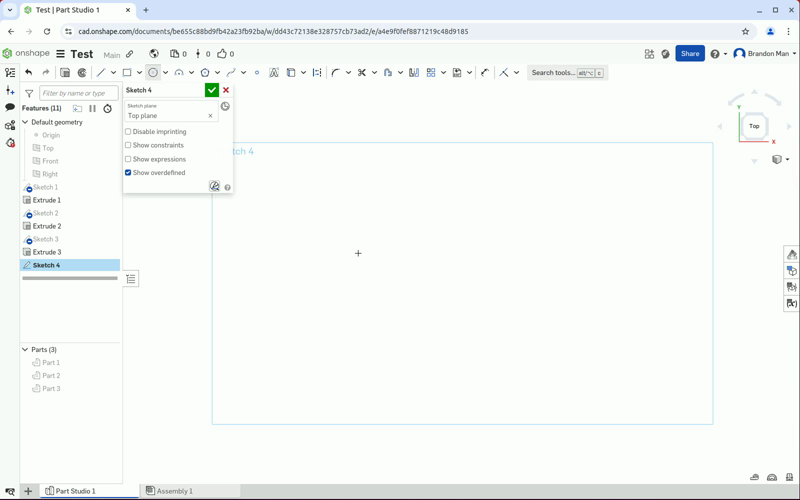
click(358, 252)
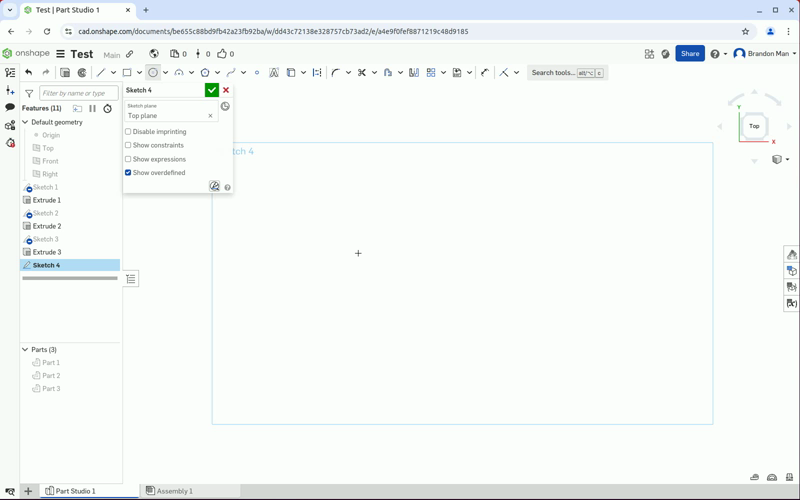
key_up(shift)
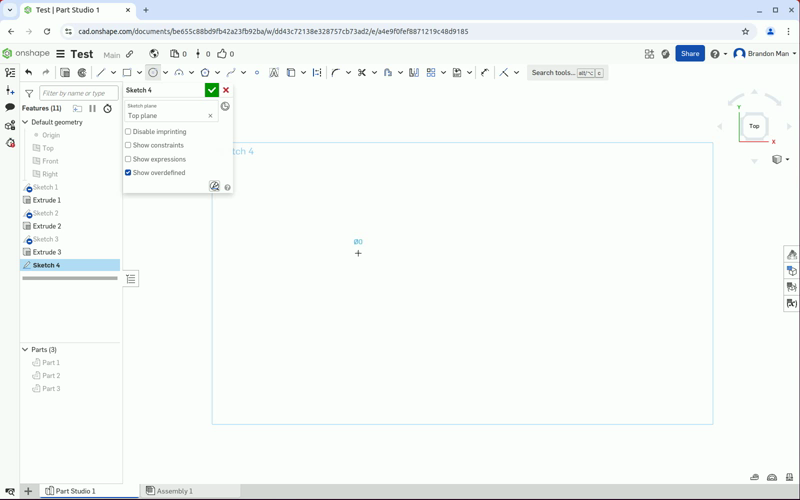
mouse_move(359, 252)
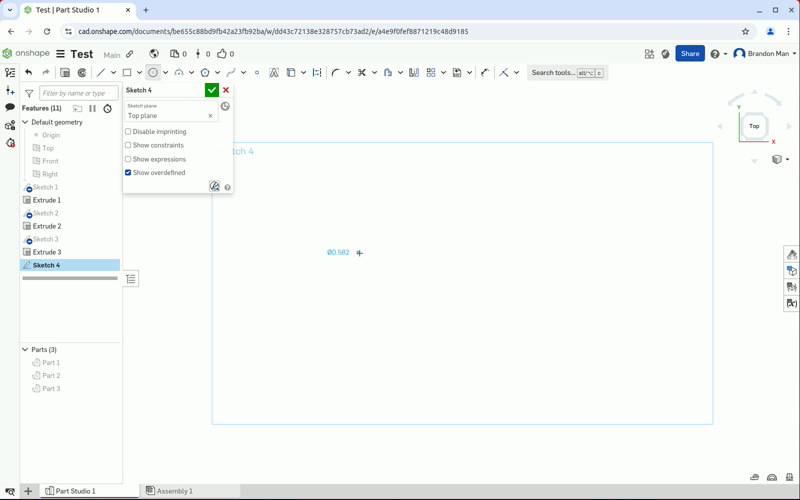
scroll(6)
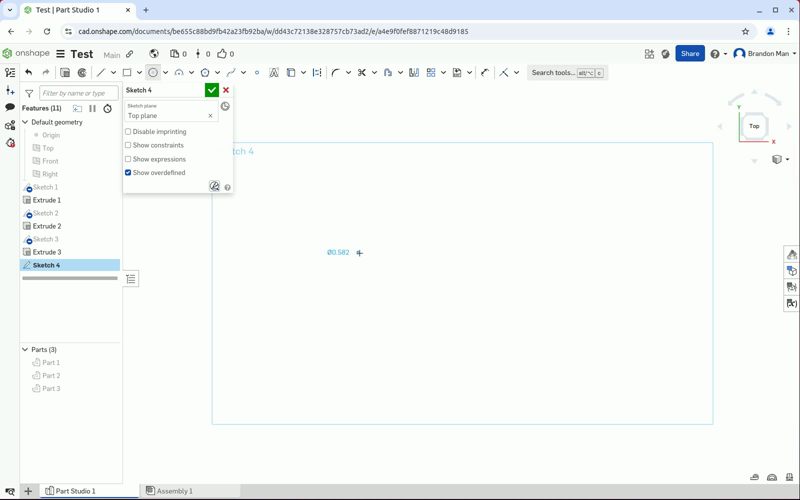
scroll(6)
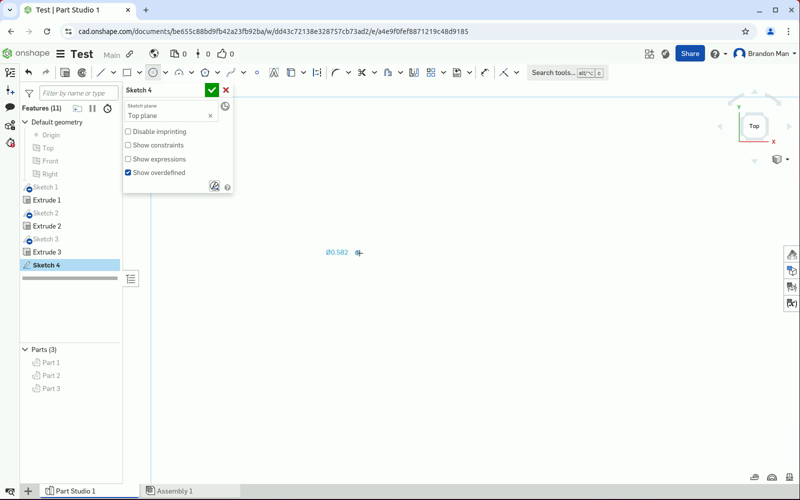
scroll(6)
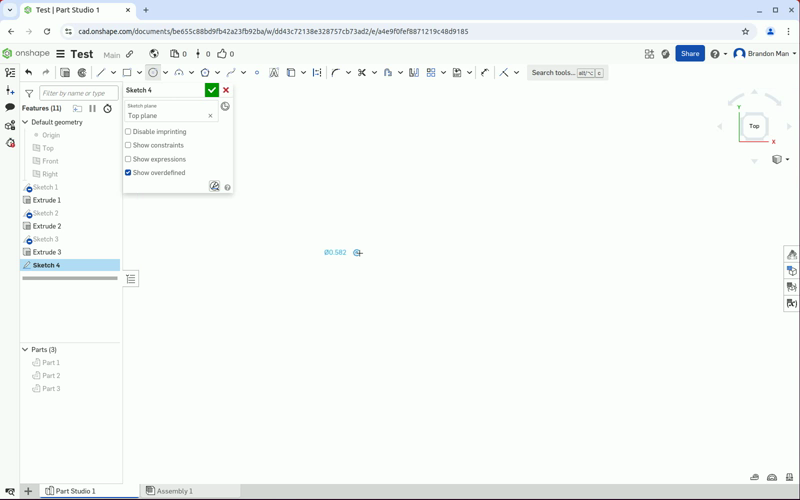
scroll(6)
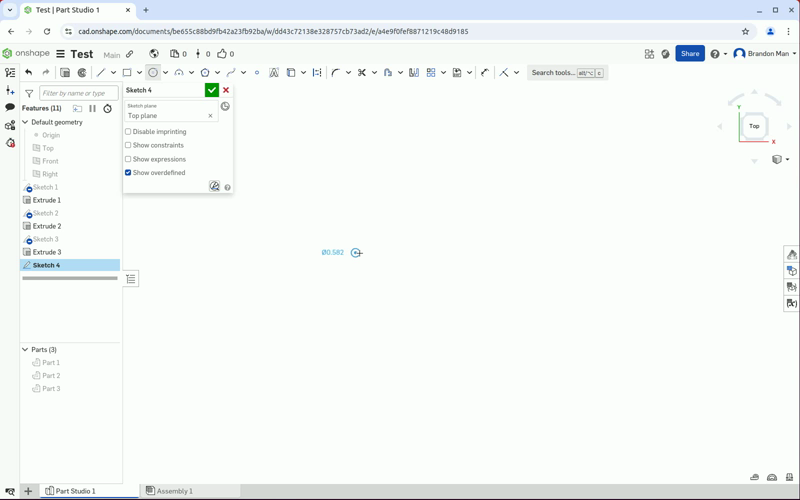
scroll(6)
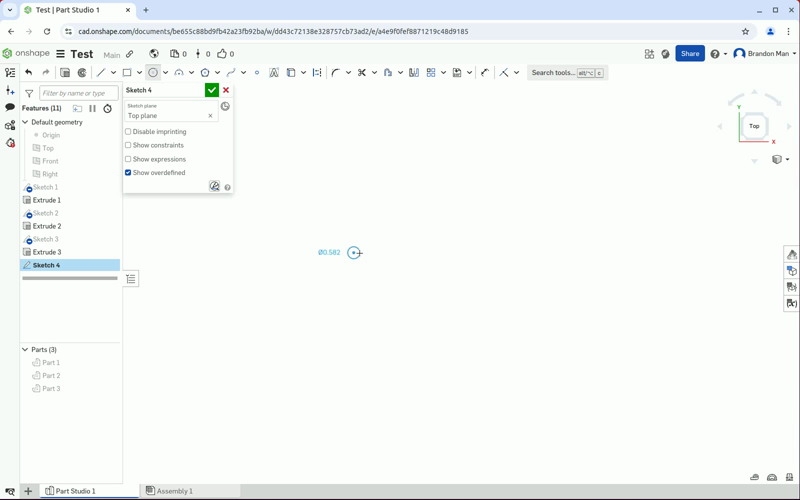
scroll(6)
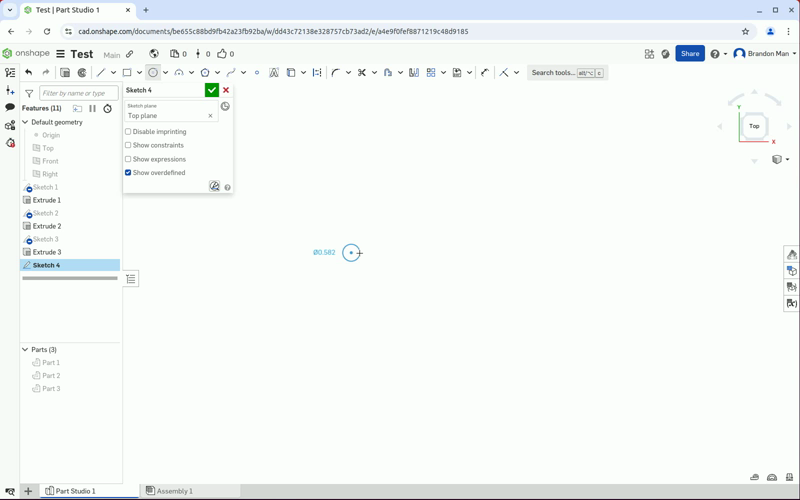
scroll(6)
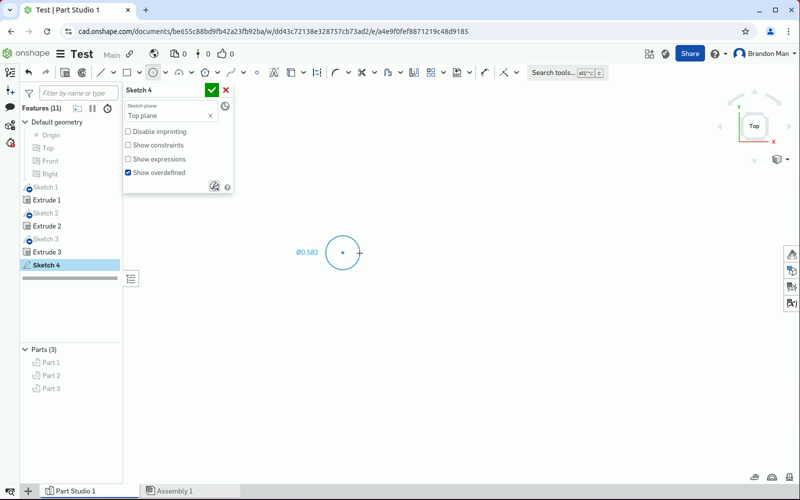
click(359, 252)
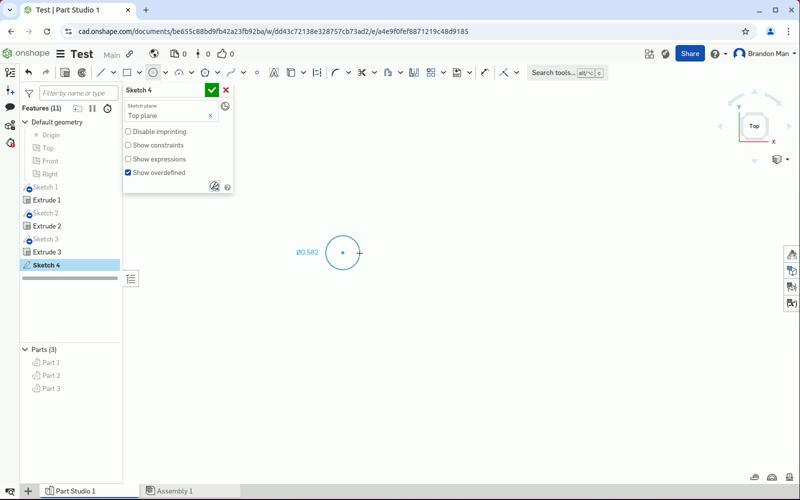
scroll(-6)
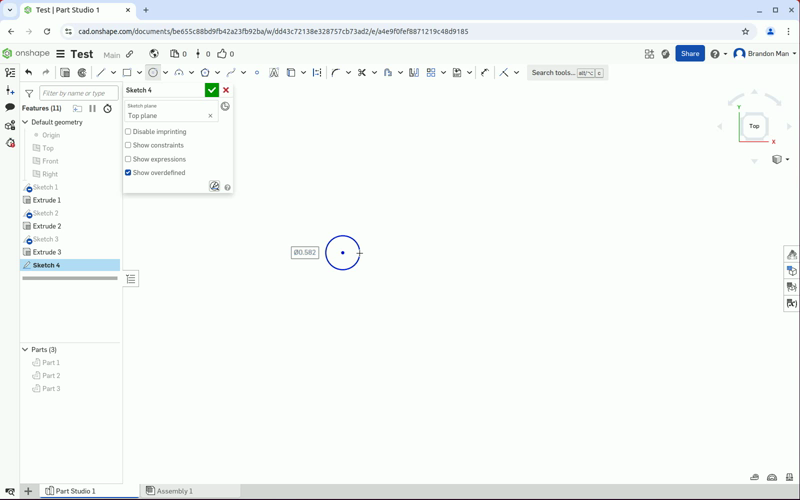
scroll(-6)
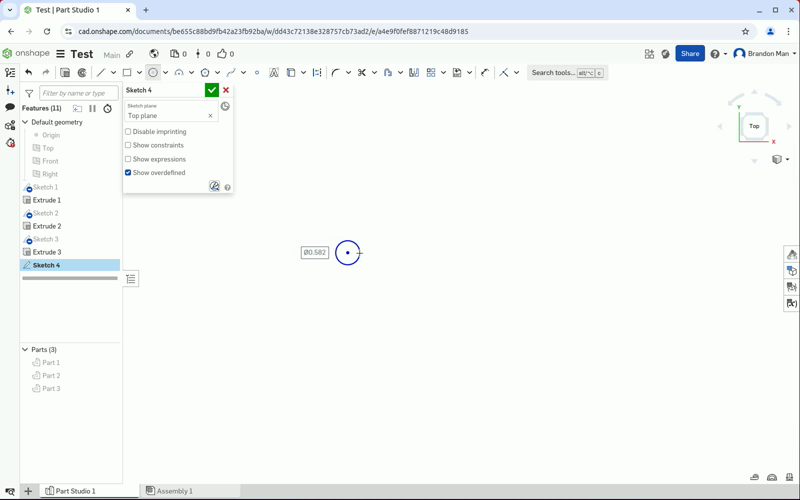
scroll(-6)
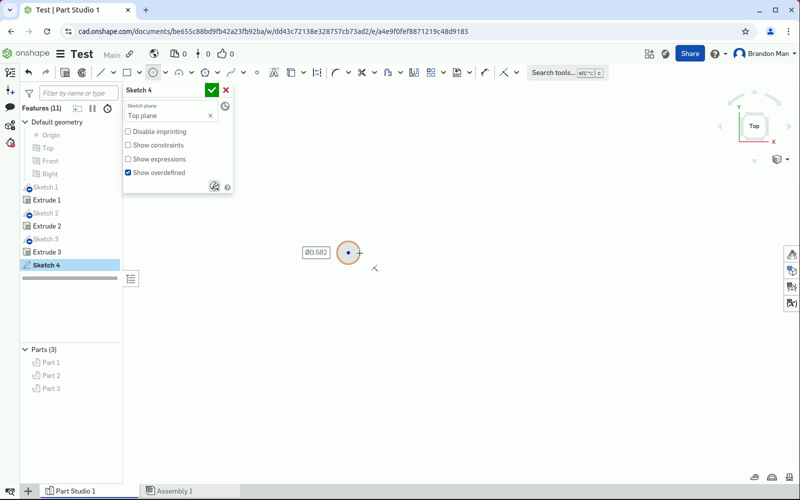
scroll(-6)
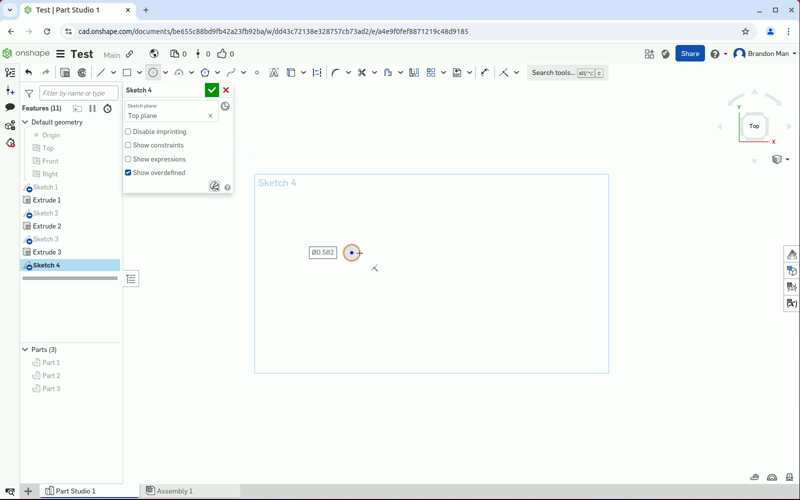
scroll(-6)
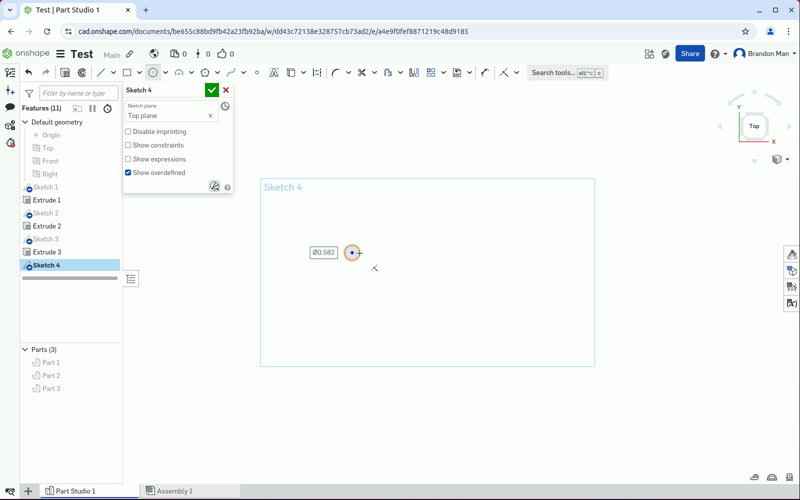
scroll(-6)
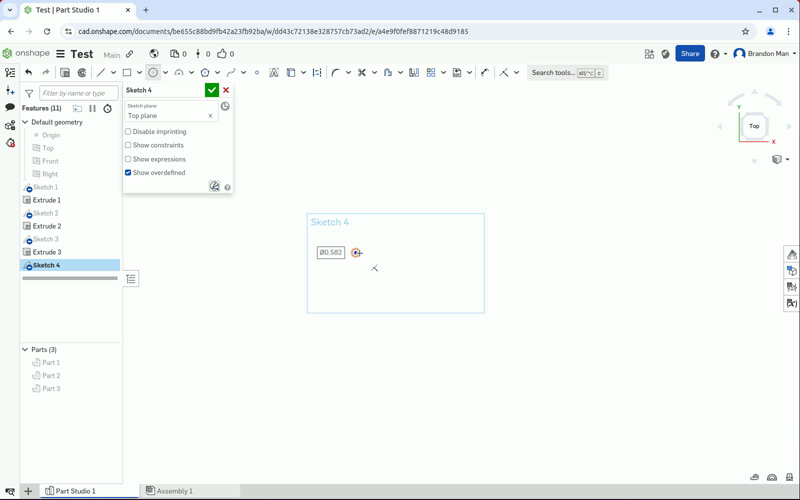
scroll(-6)
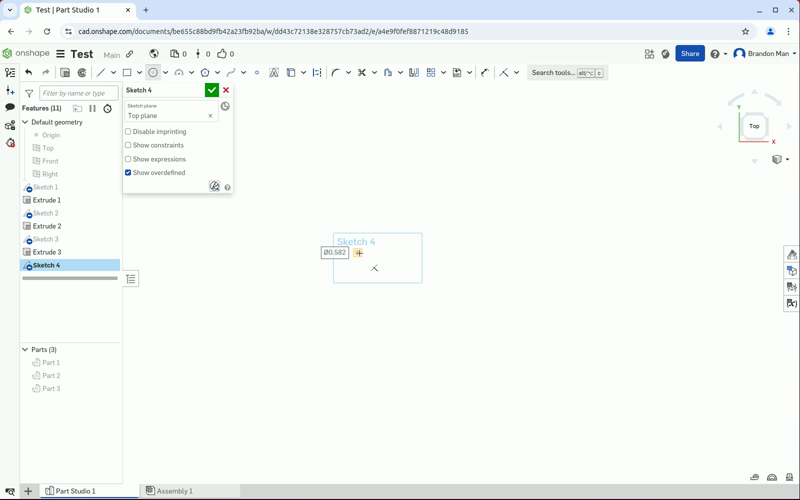
key(esc)
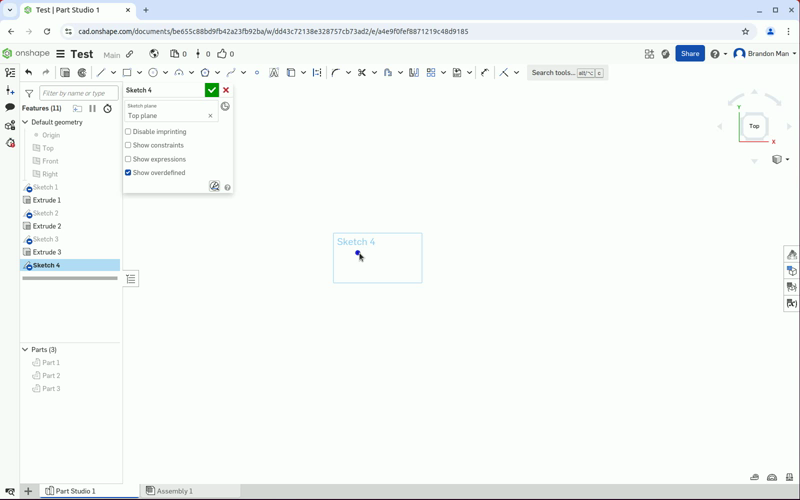
mouse_move(358, 254)
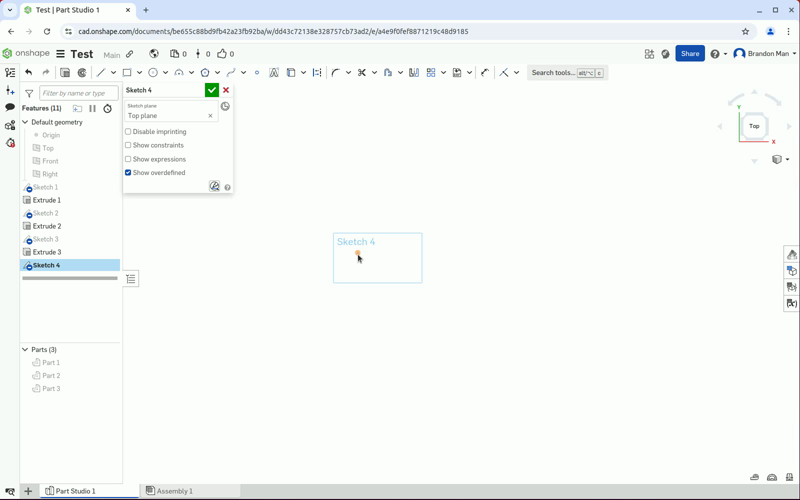
scroll(6)
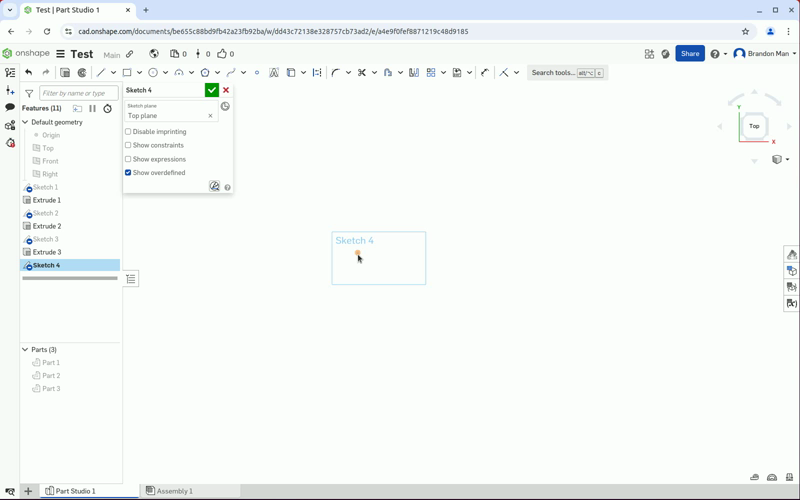
scroll(6)
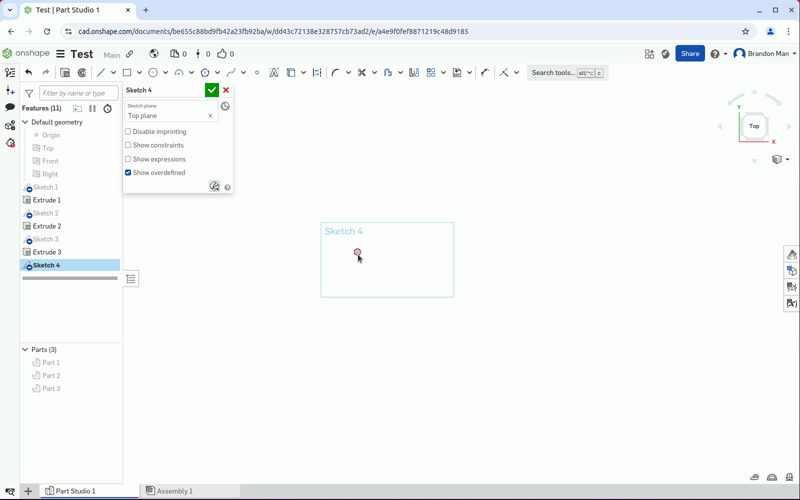
scroll(6)
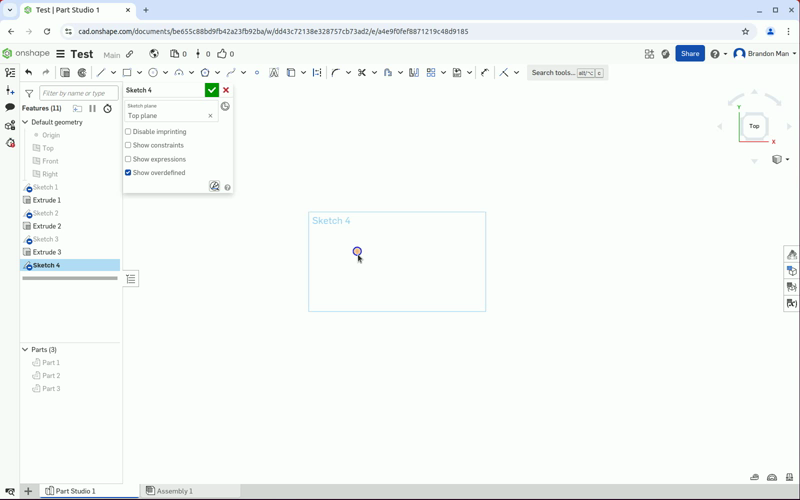
scroll(6)
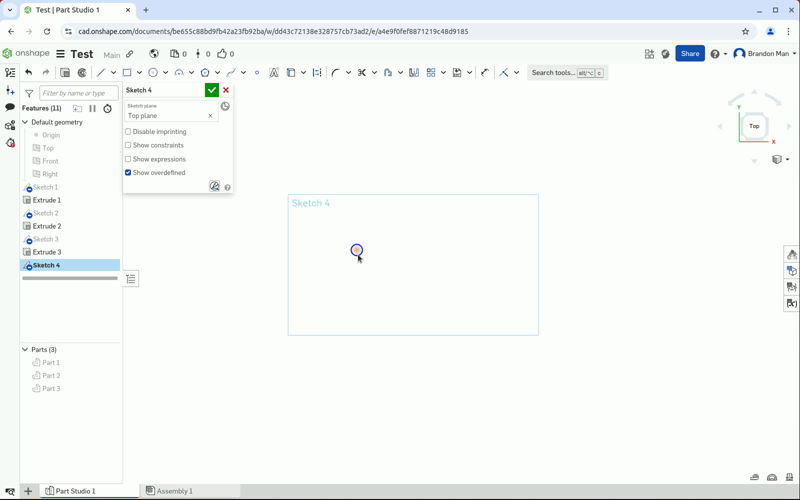
scroll(6)
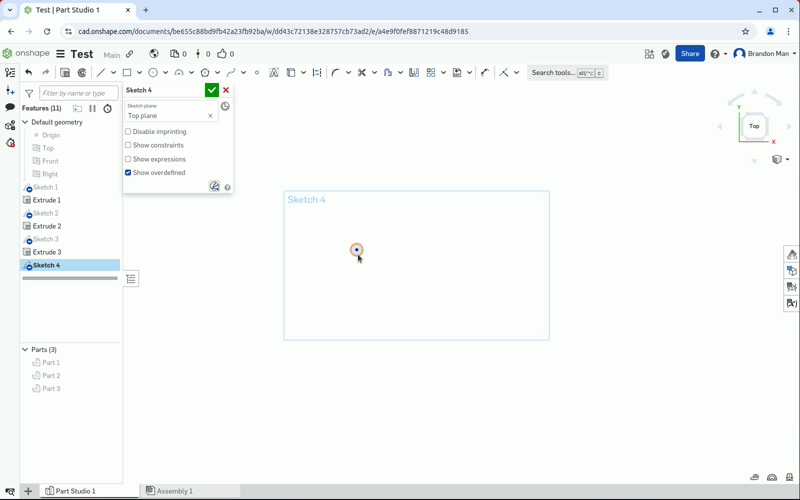
scroll(6)
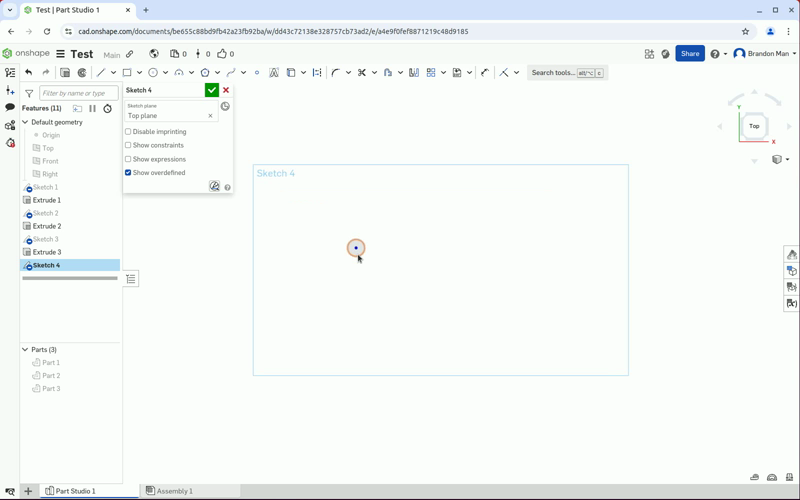
scroll(6)
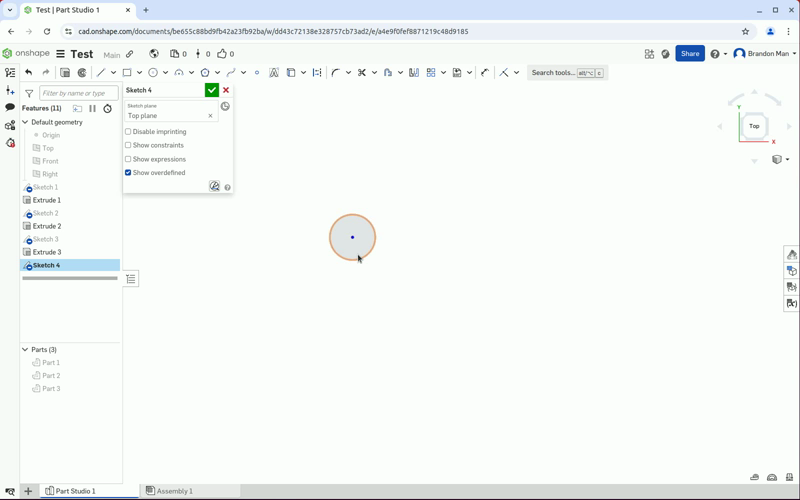
click(358, 254)
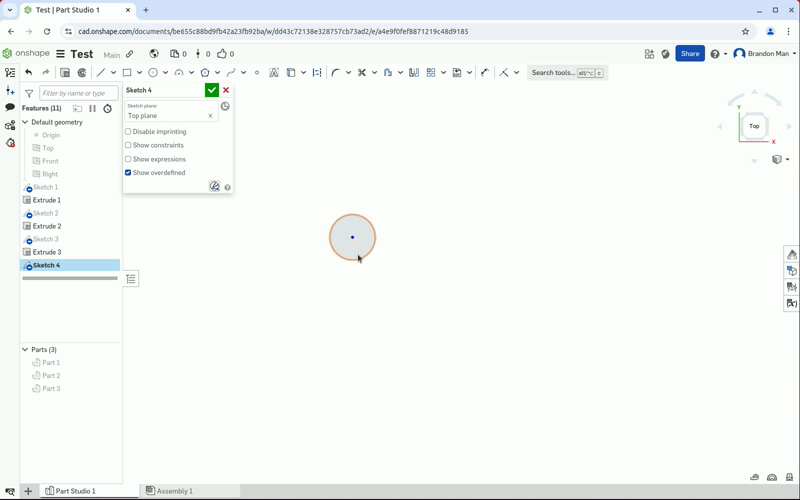
scroll(-6)
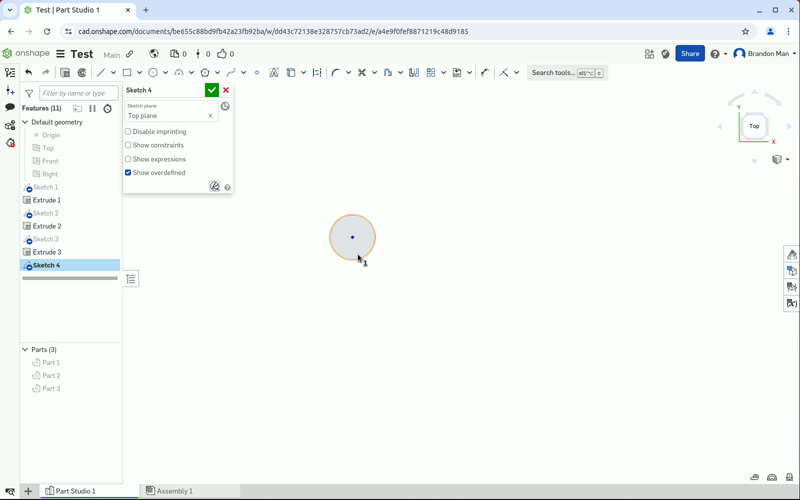
scroll(-6)
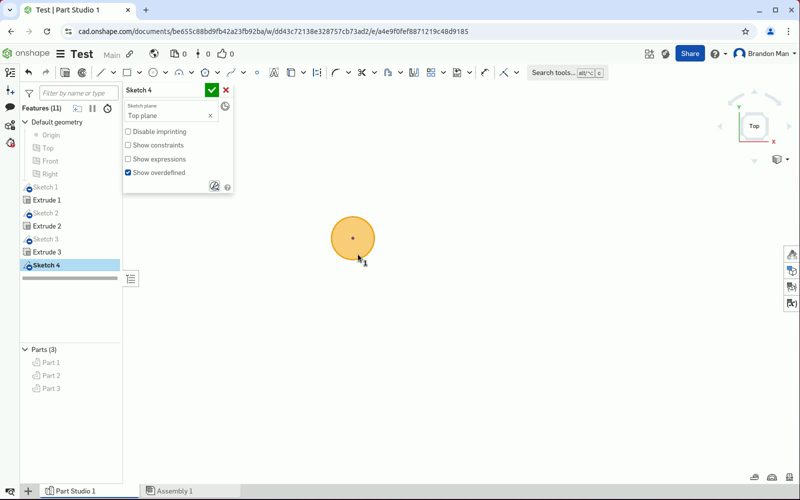
scroll(-6)
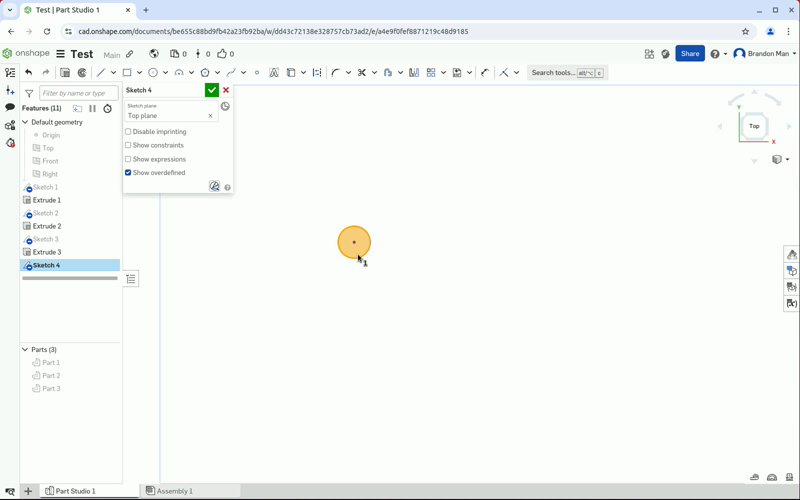
scroll(-6)
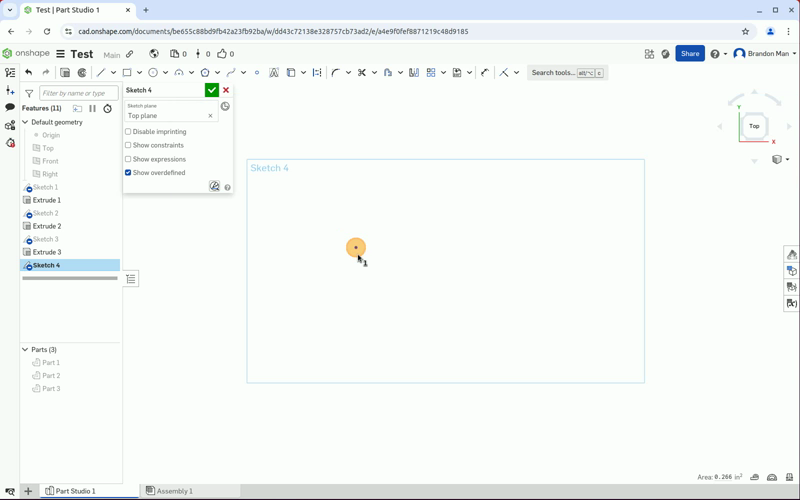
scroll(-6)
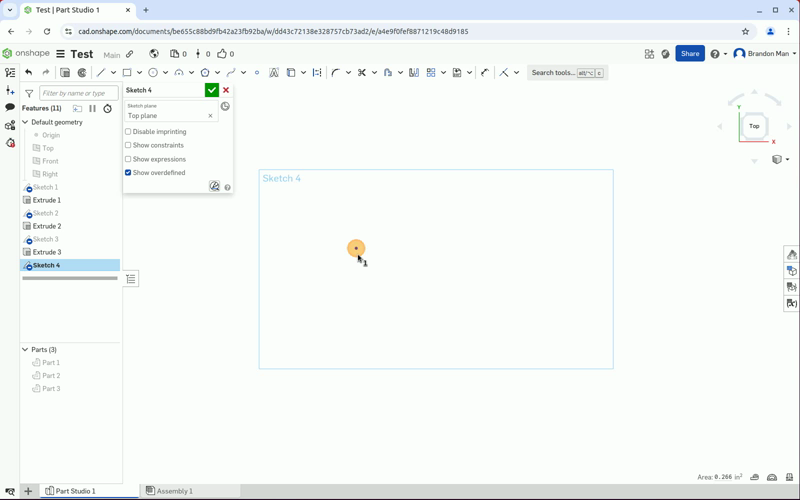
scroll(-6)
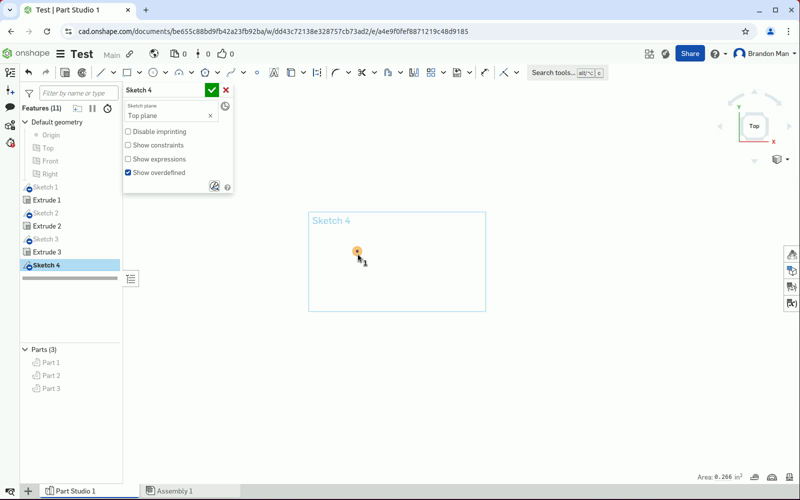
scroll(-6)
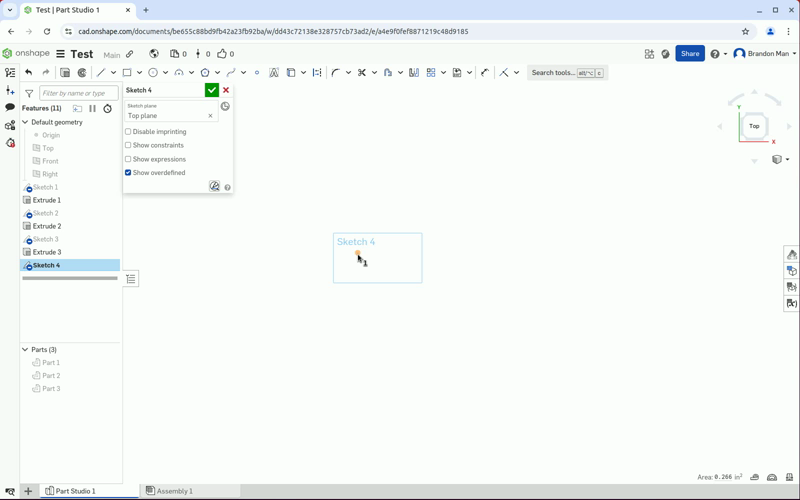
mouse_move(73, 352)
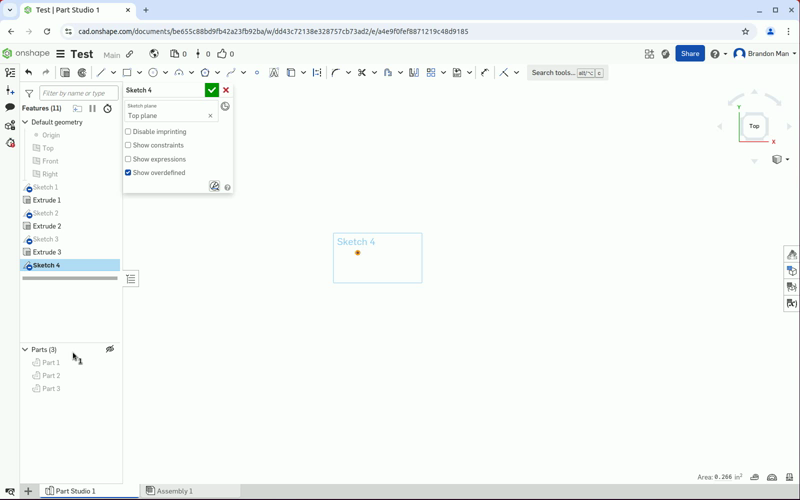
key(shift+y)
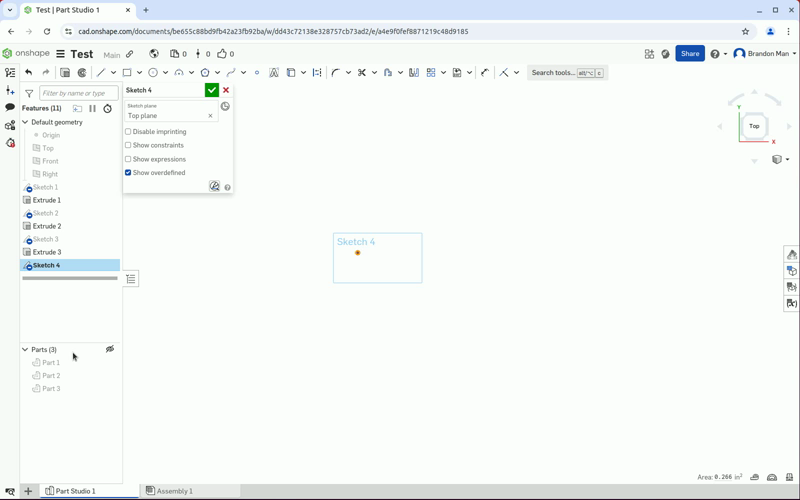
key(shift+e)
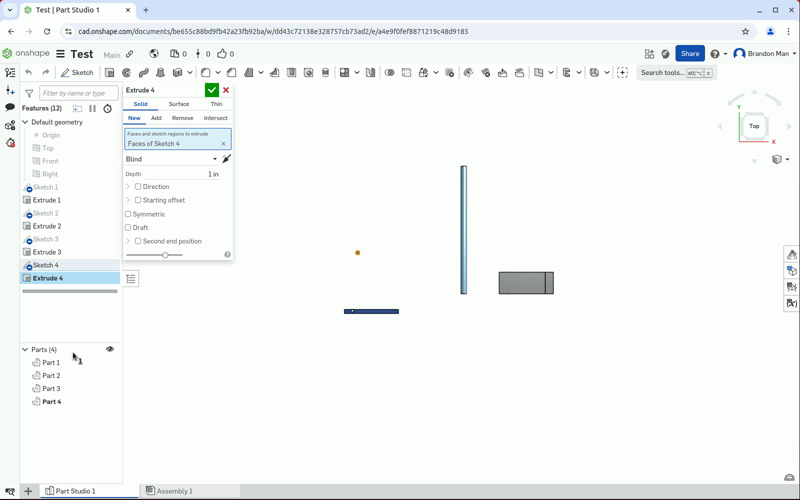
mouse_move(143, 106)
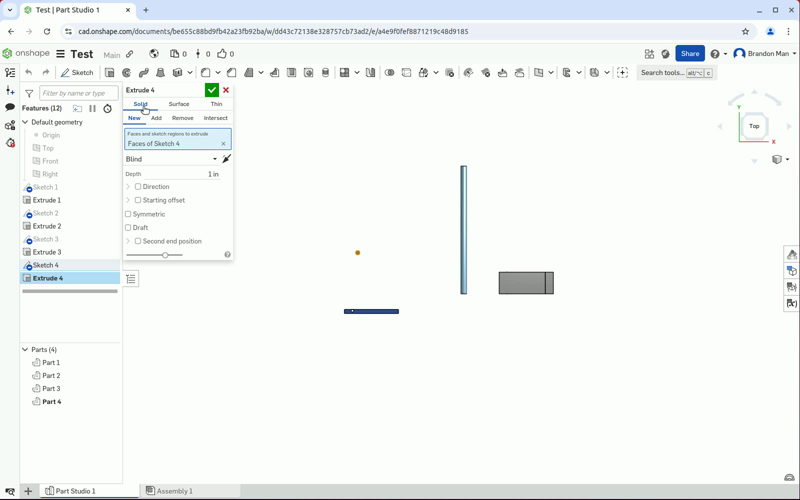
click(143, 106)
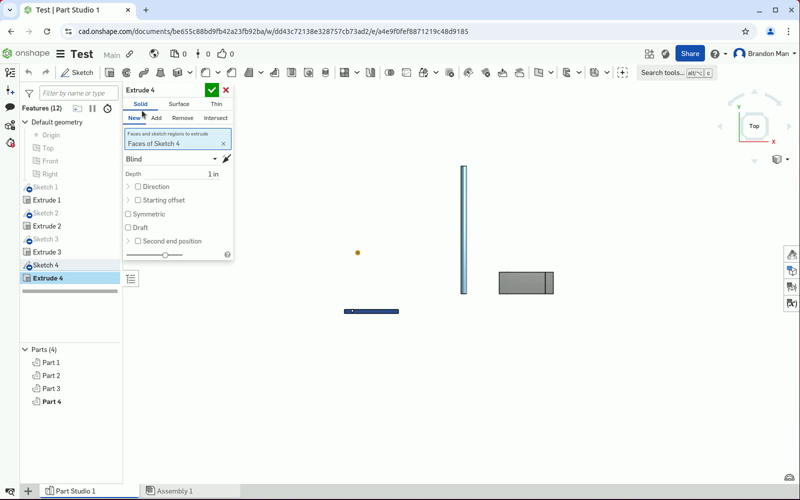
mouse_move(137, 120)
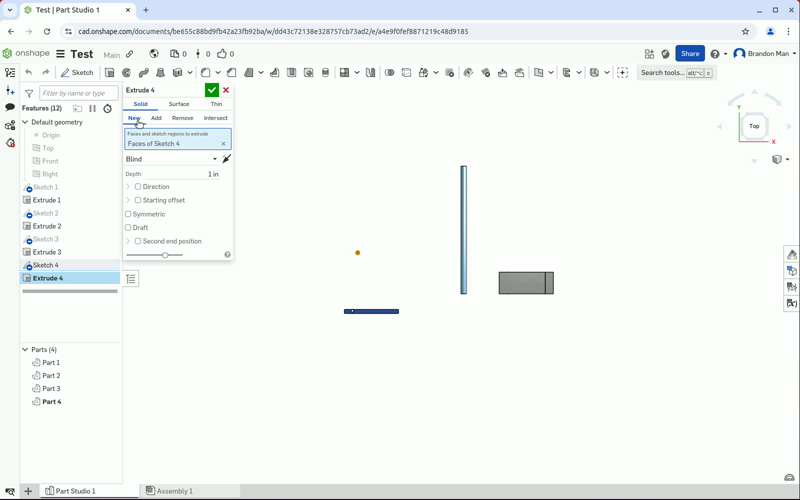
click(137, 120)
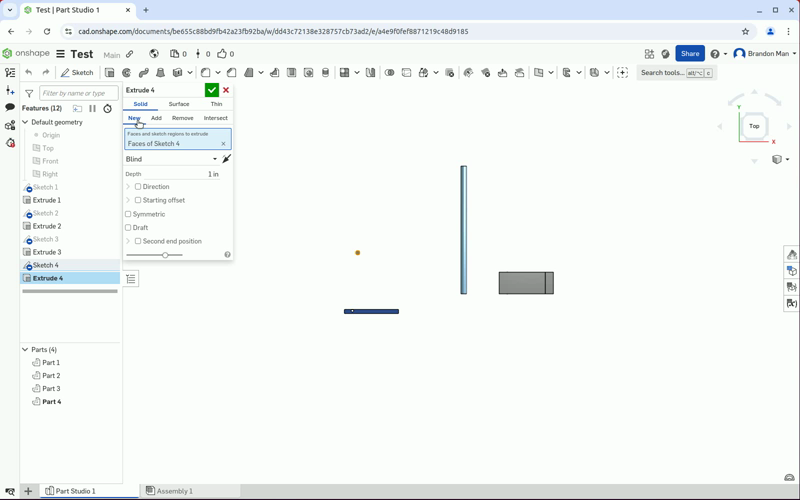
key(tab, 4)
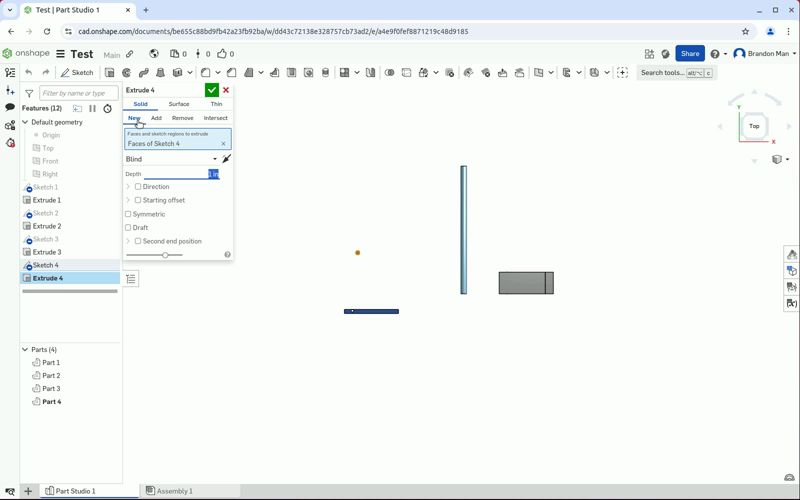
text(-17.572)
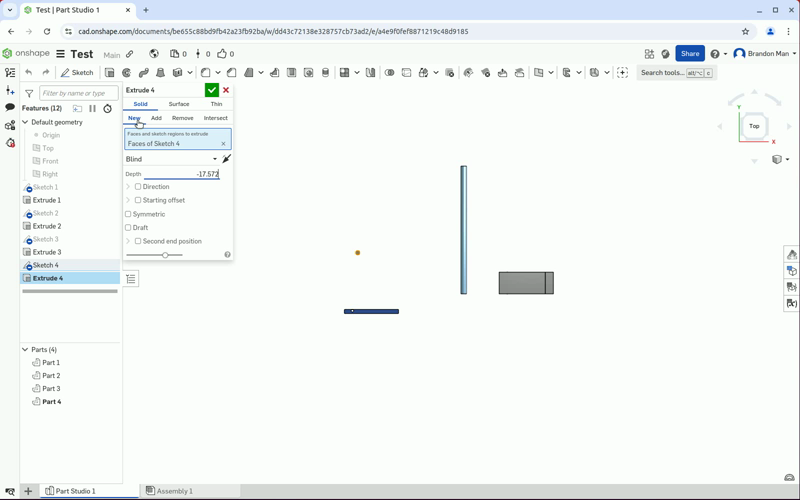
key(enter)
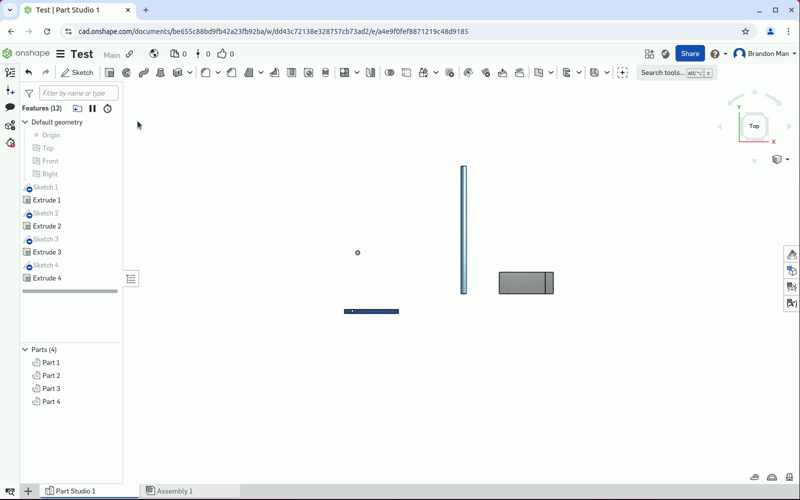
key(shift+h)
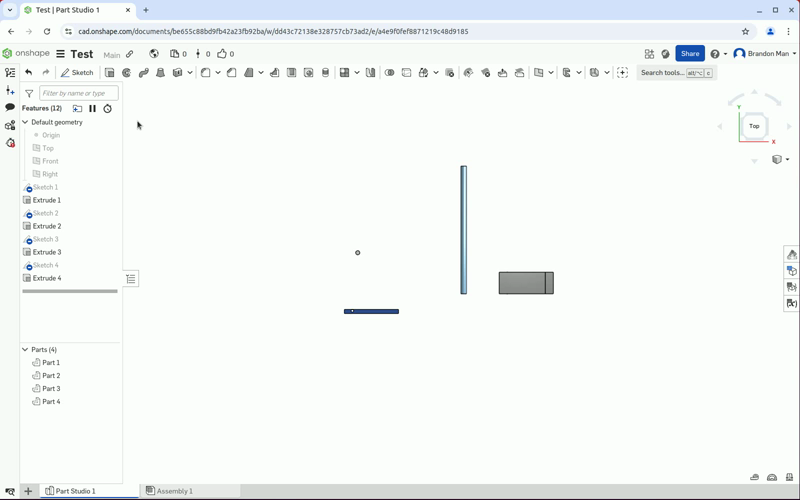
key(shift+h)
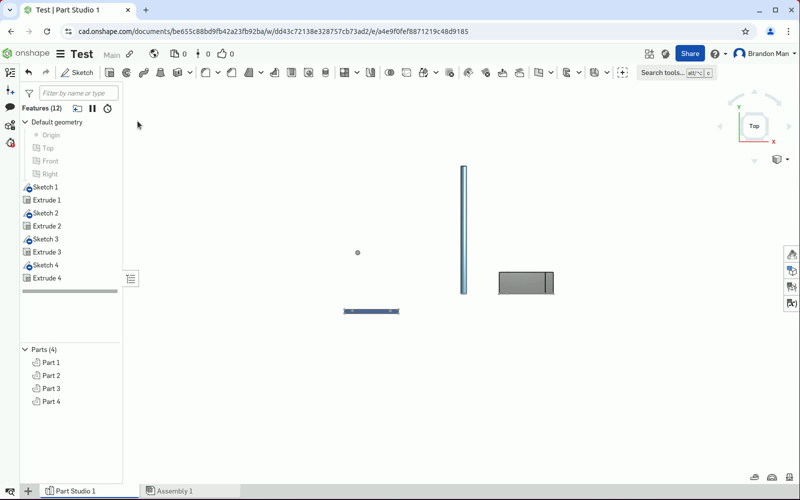
key(shift+7)
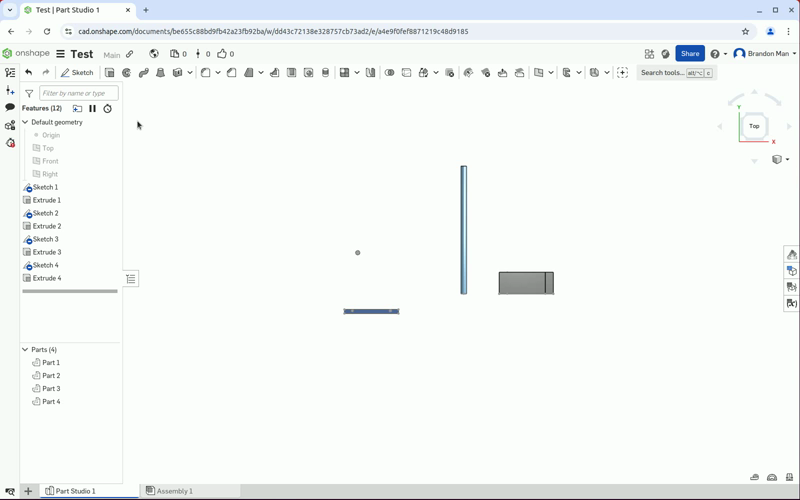
key(up, 3)
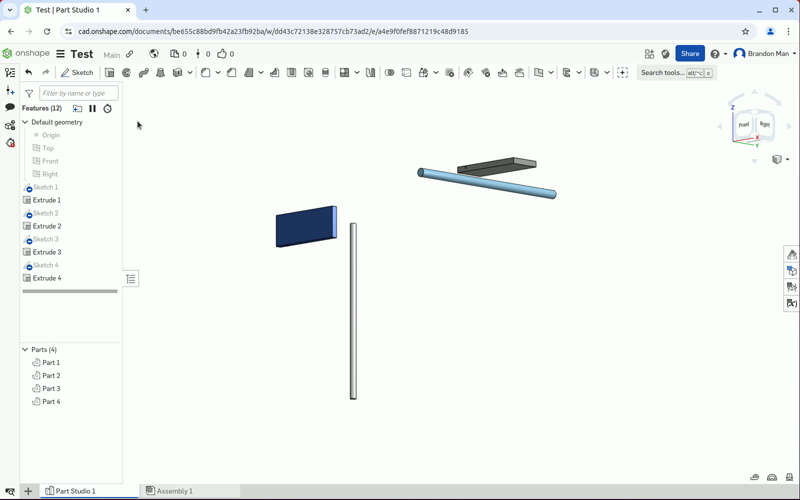
key(left, 3)
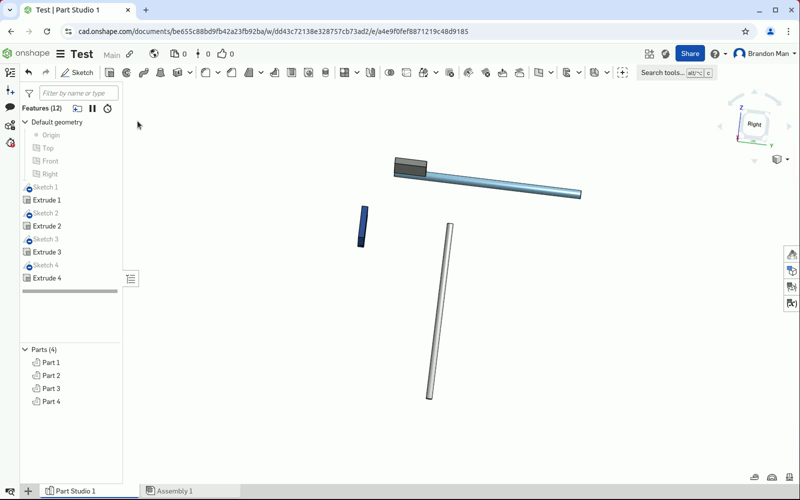
key(right, 3)
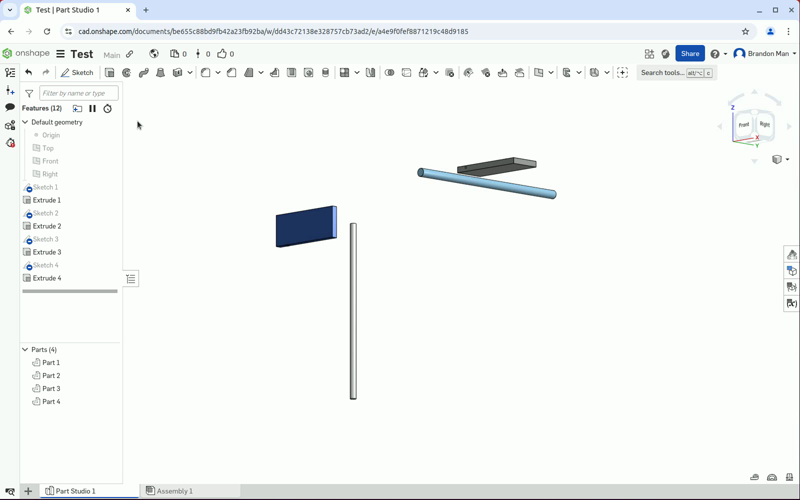
key(down, 3)
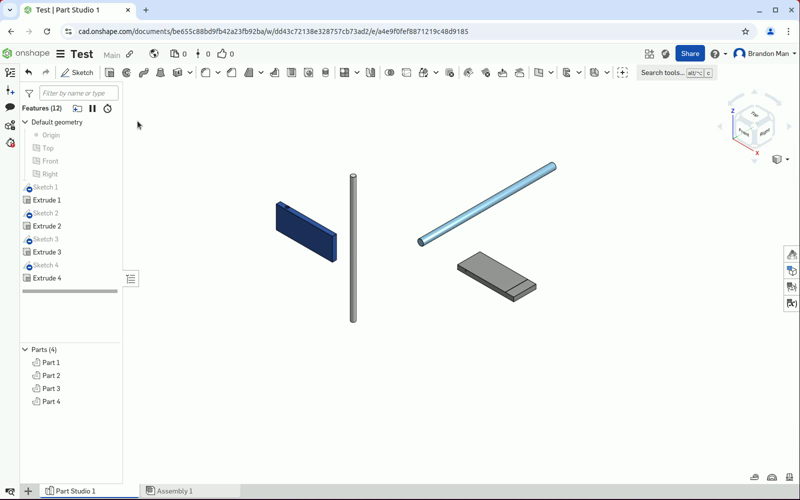
mouse_move(73, 189)
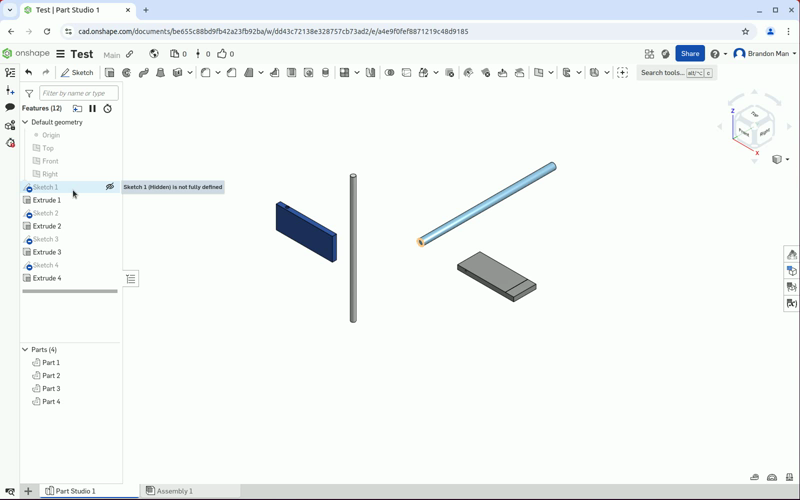
click(73, 189)